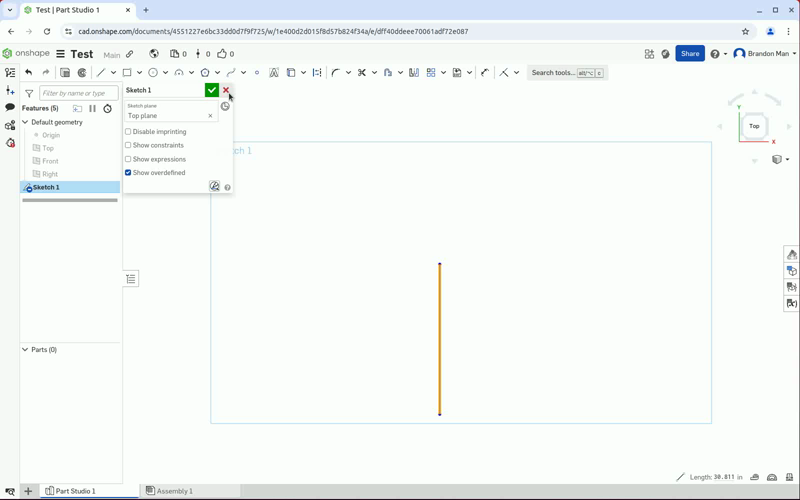
key(shift+h)
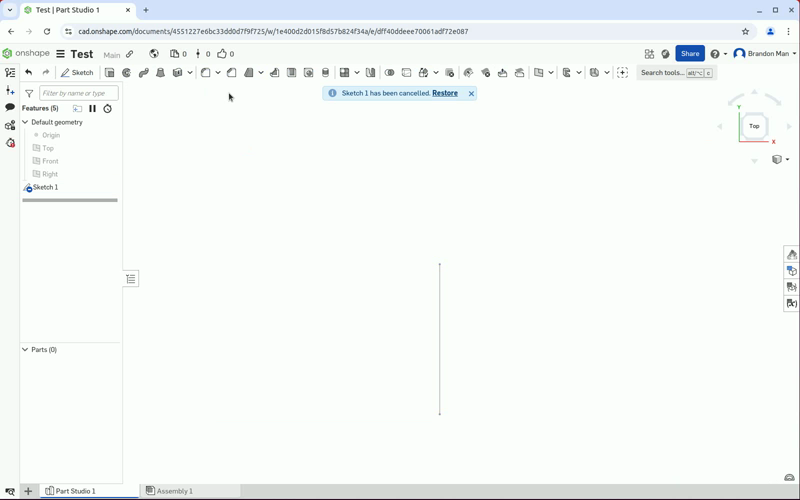
key(shift+s)
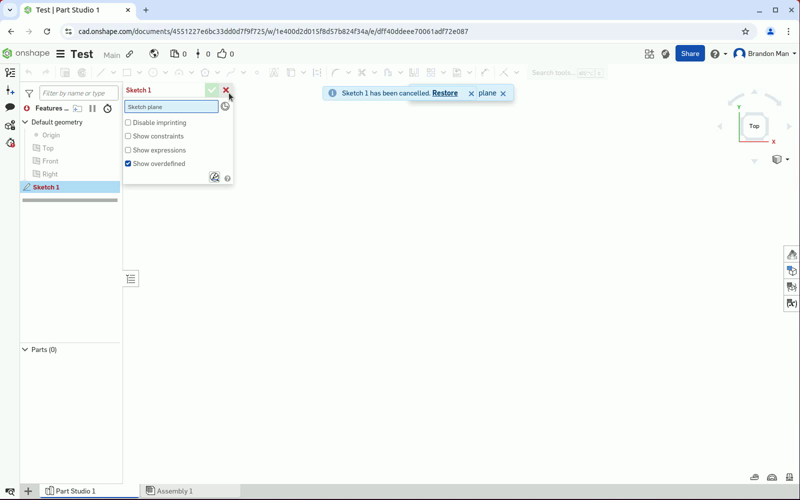
mouse_move(73, 150)
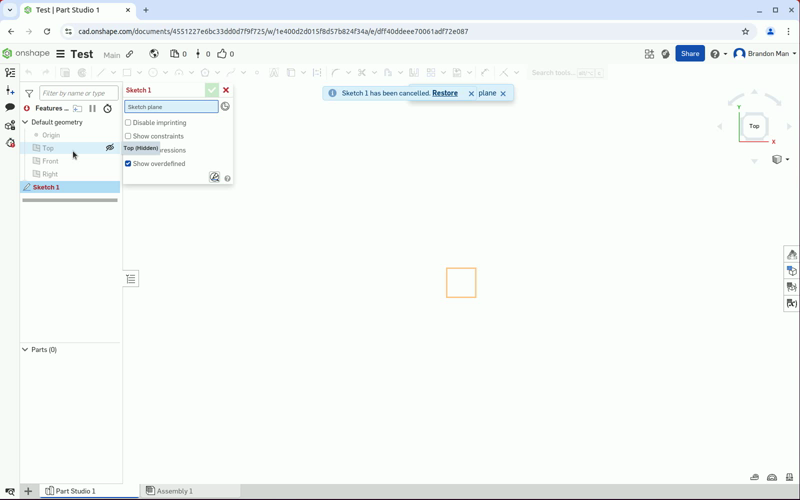
click(73, 150)
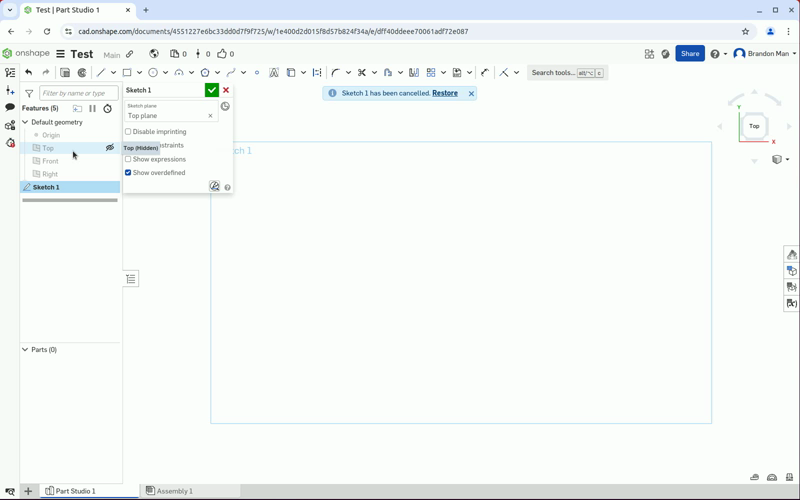
mouse_move(73, 352)
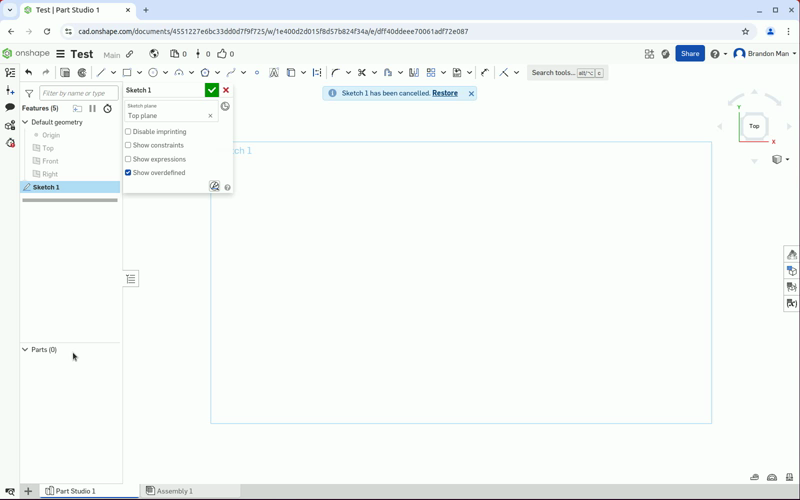
key(y)
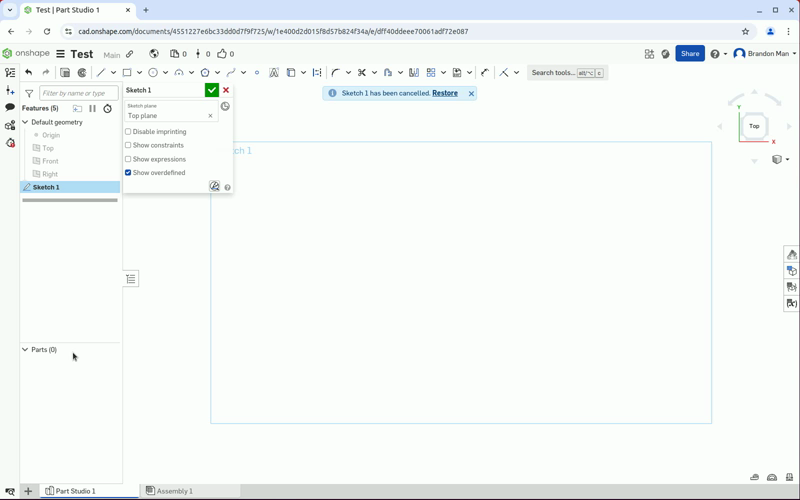
key(a)
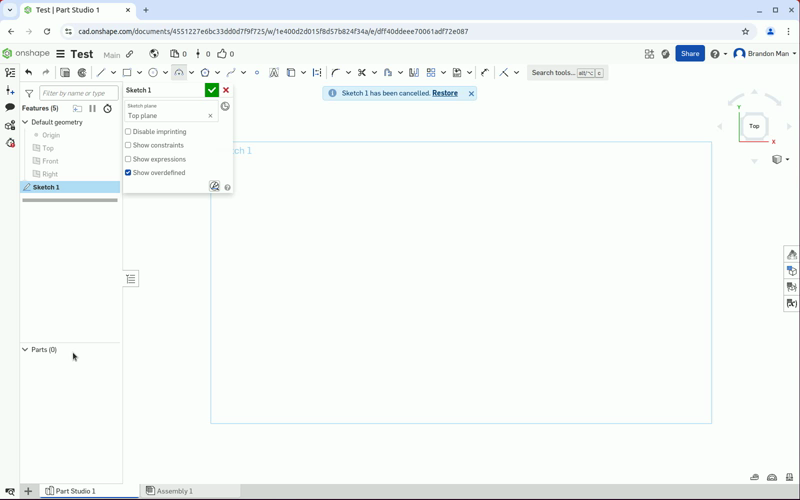
key_down(shift)
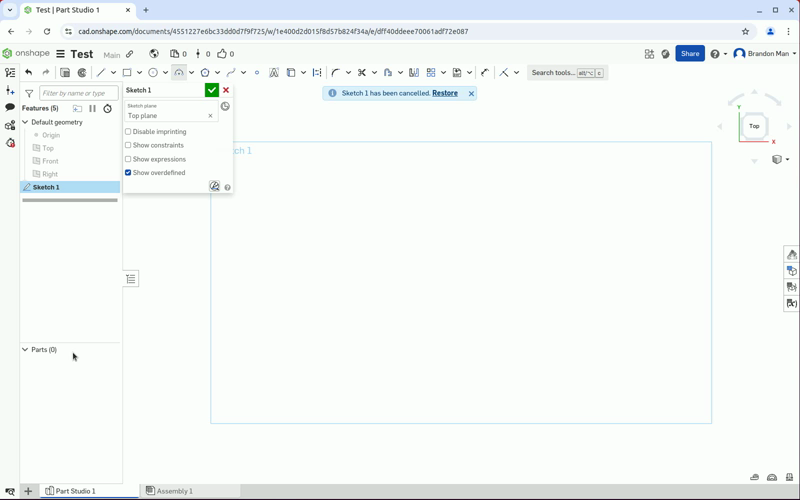
mouse_move(412, 334)
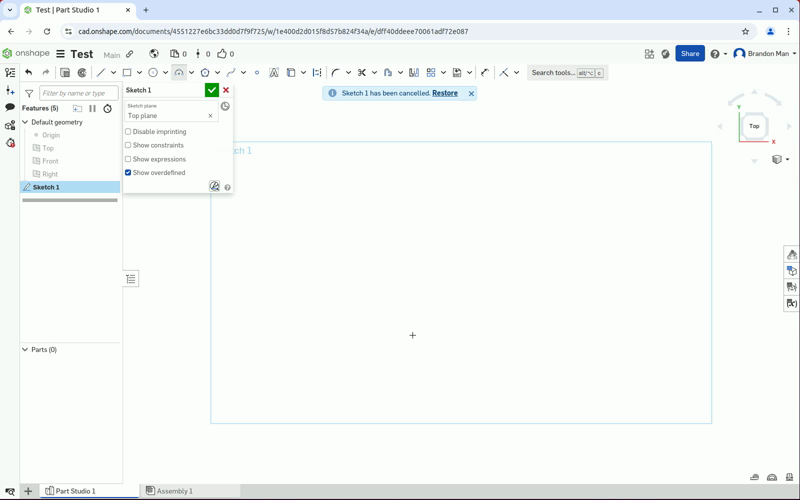
click(412, 334)
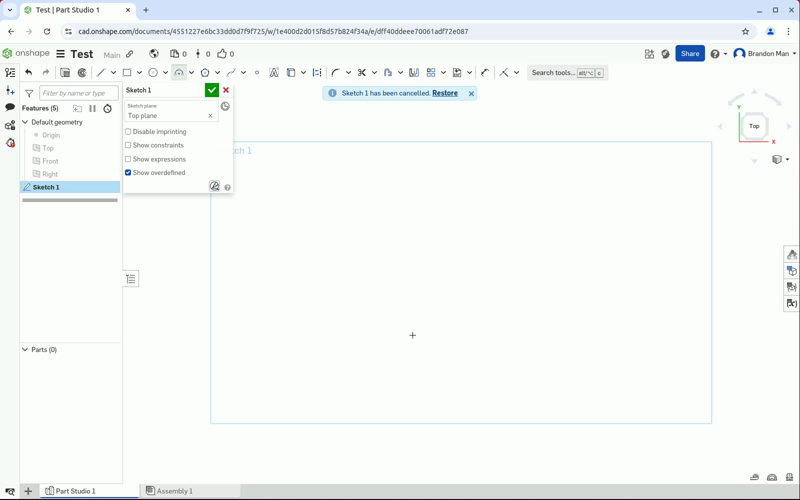
key_up(shift)
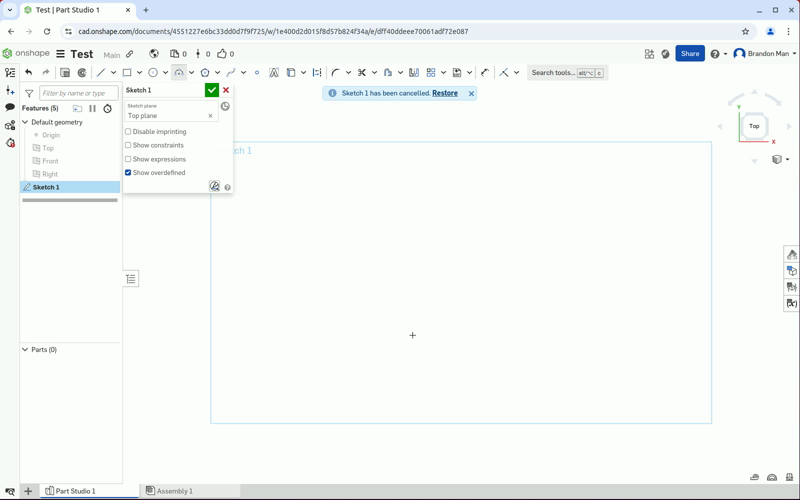
key_down(shift)
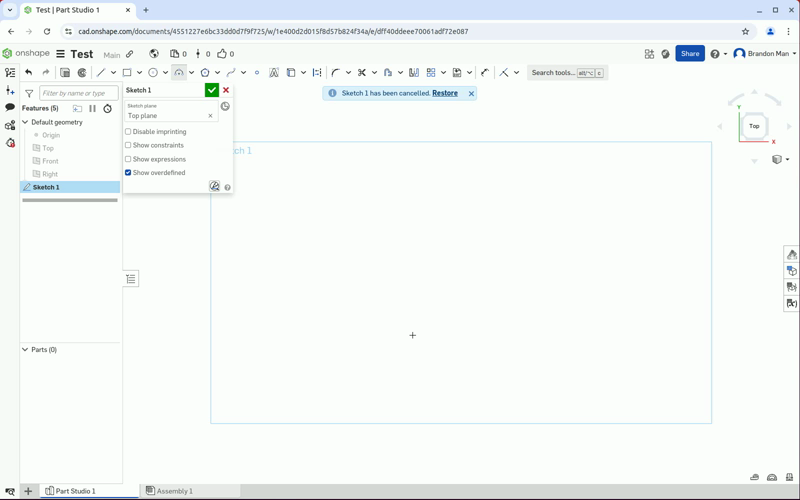
mouse_move(416, 337)
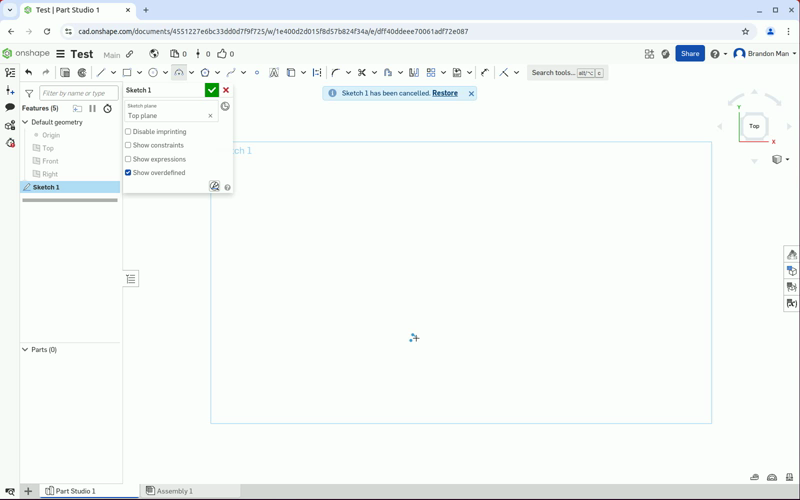
scroll(6)
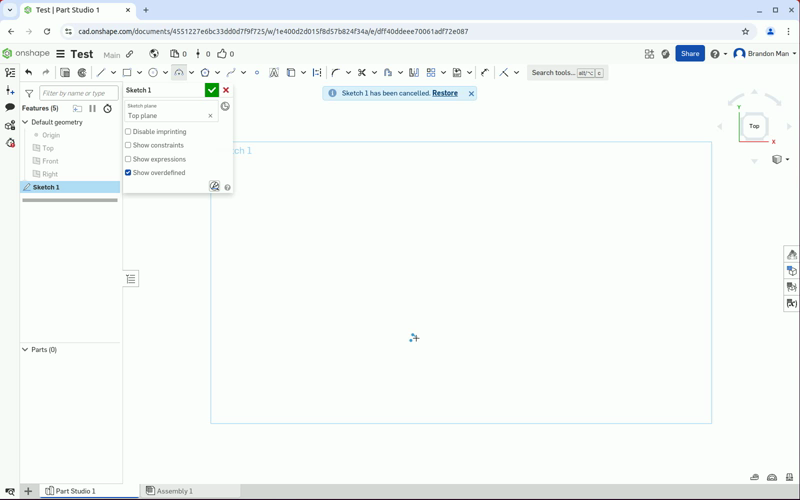
scroll(6)
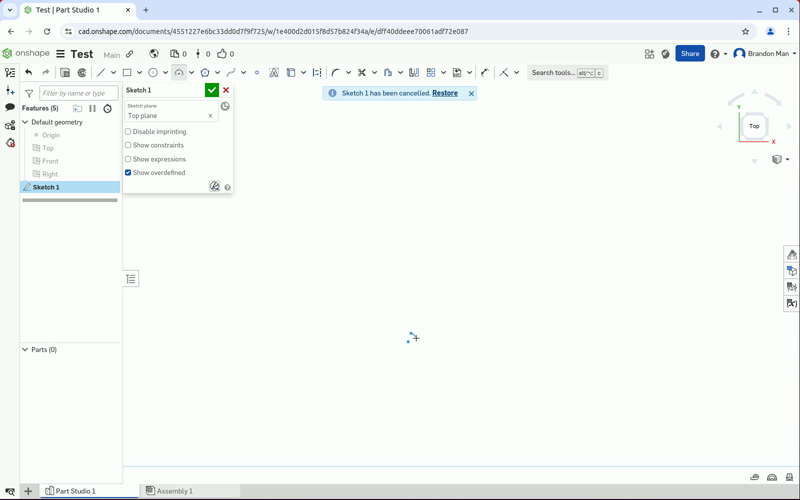
scroll(6)
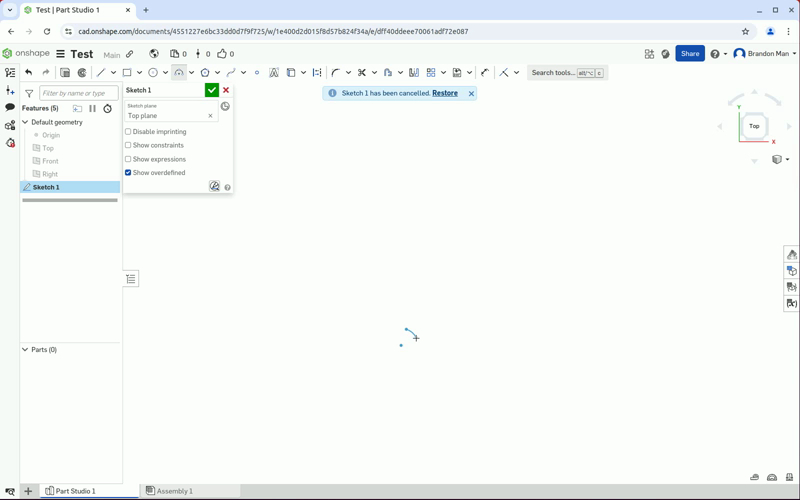
scroll(6)
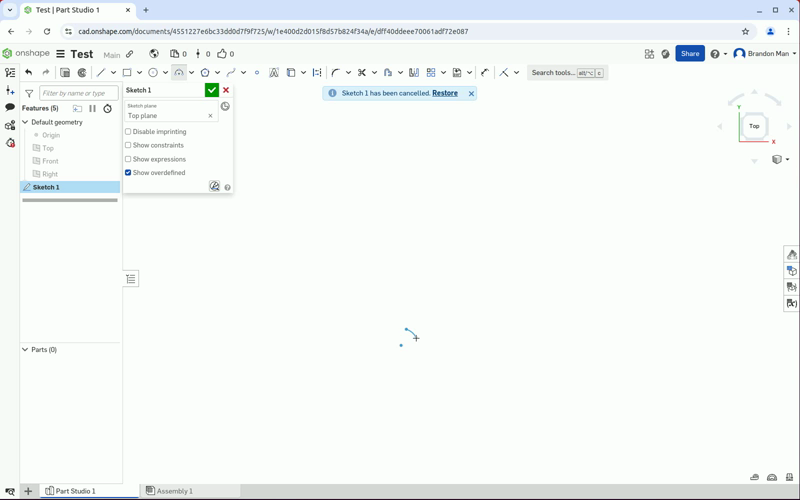
scroll(6)
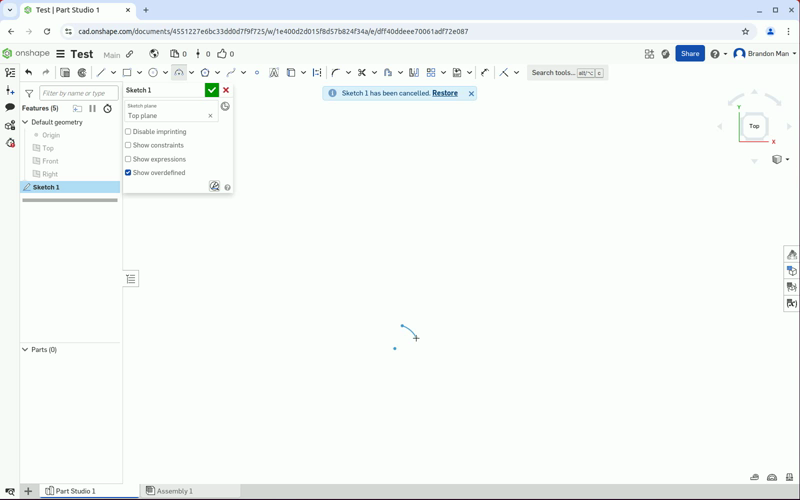
scroll(6)
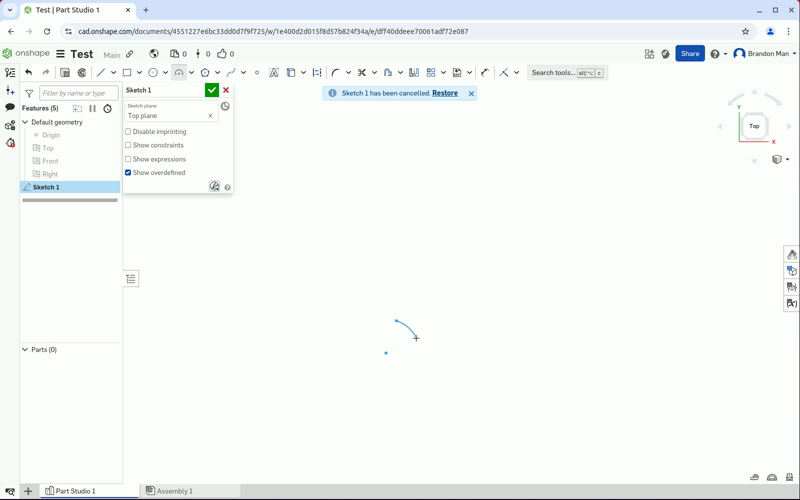
scroll(6)
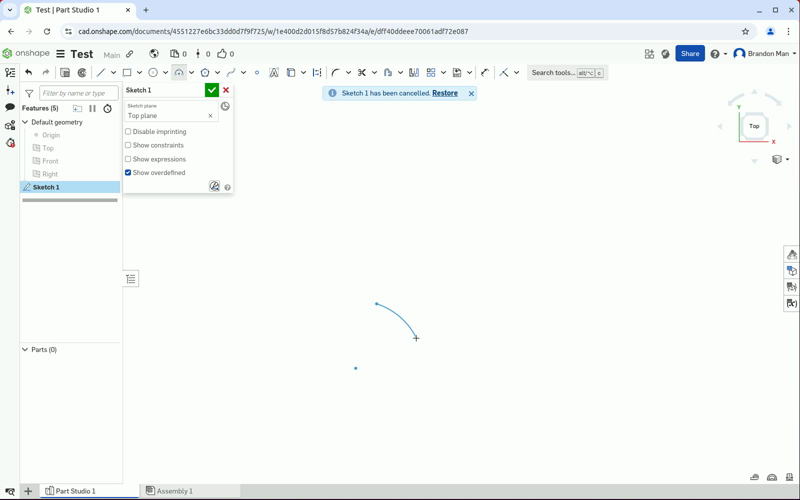
click(416, 337)
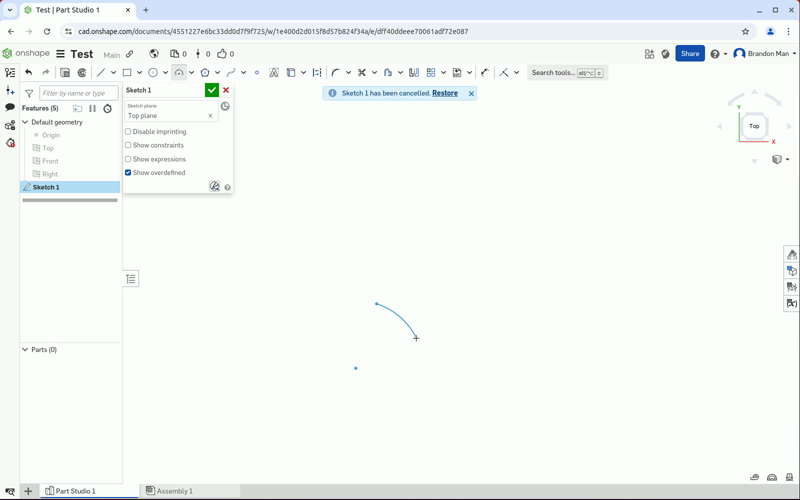
scroll(-6)
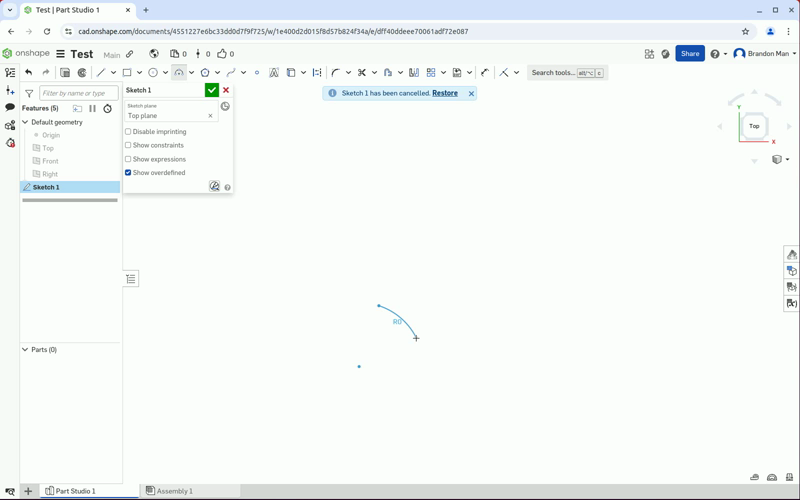
scroll(-6)
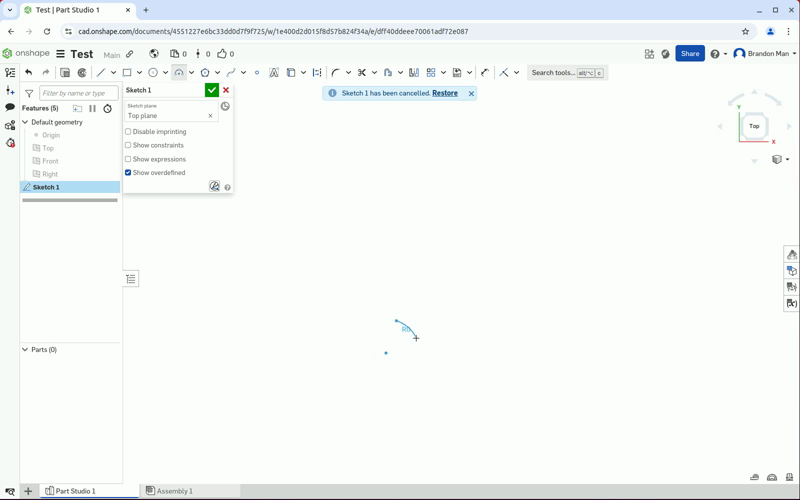
scroll(-6)
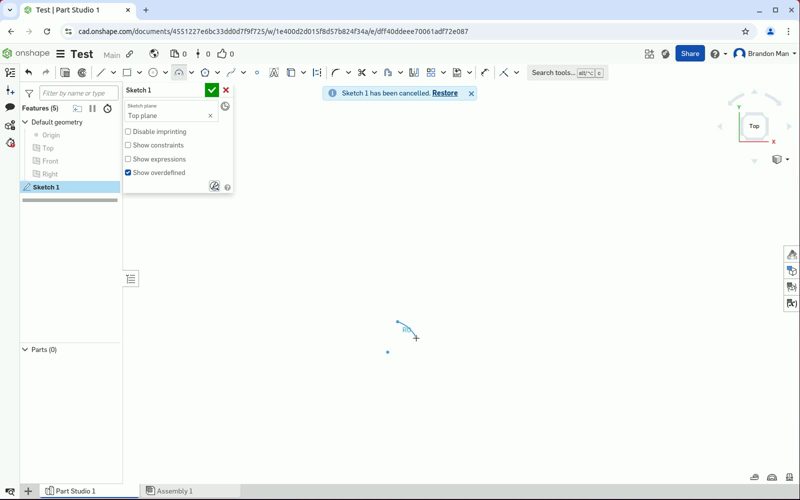
scroll(-6)
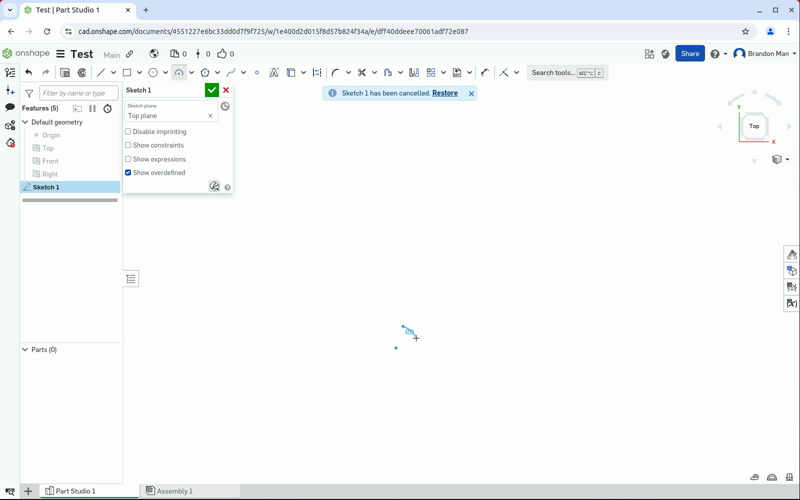
scroll(-6)
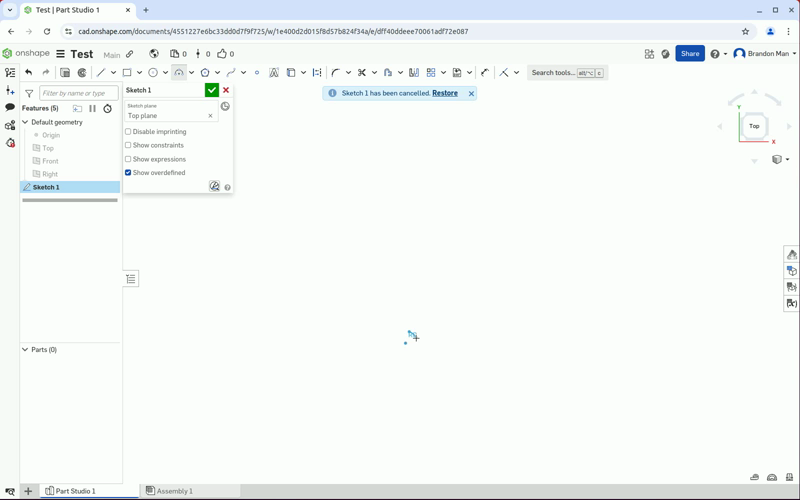
scroll(-6)
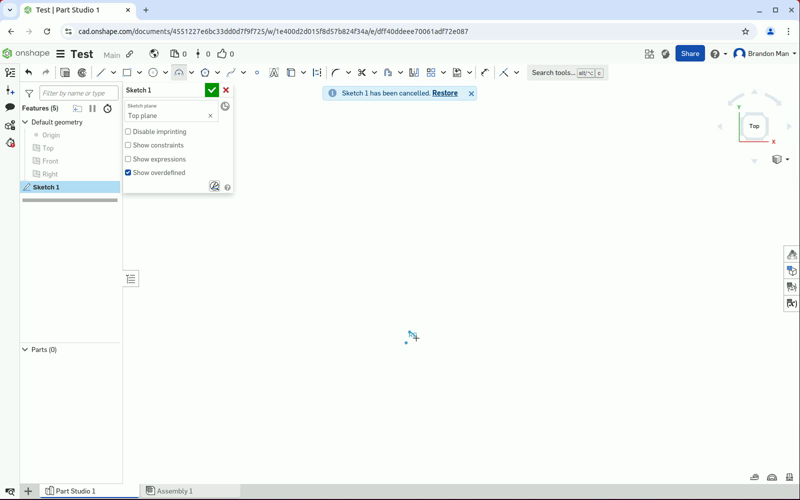
scroll(-6)
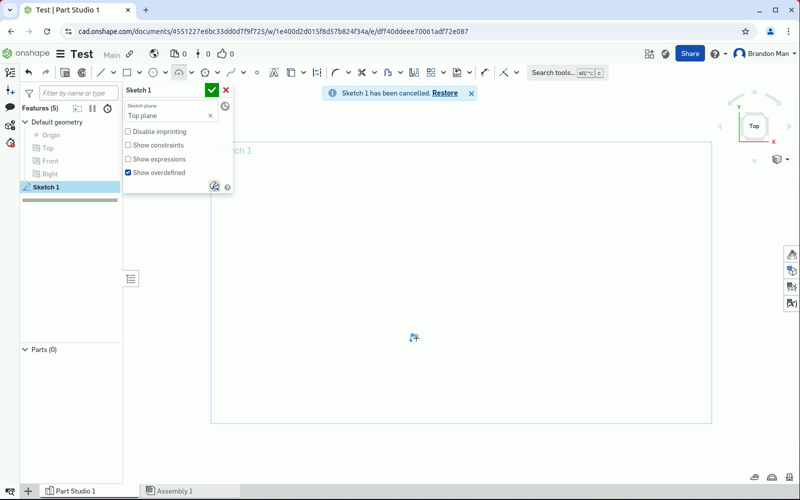
mouse_move(413, 336)
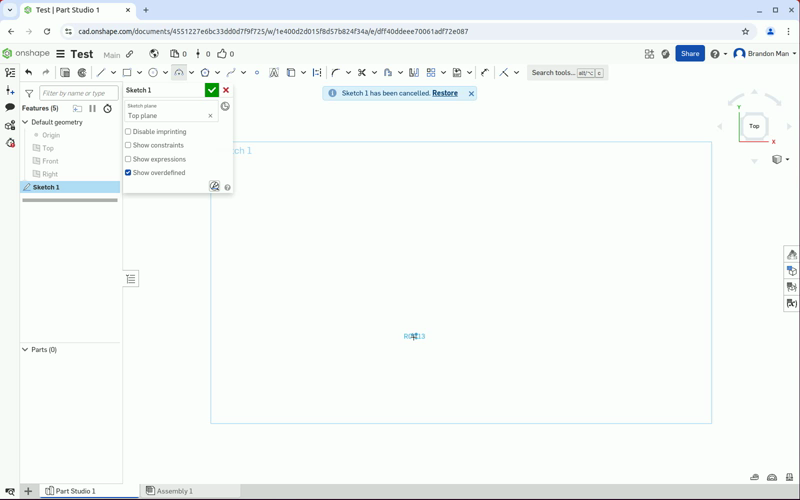
scroll(6)
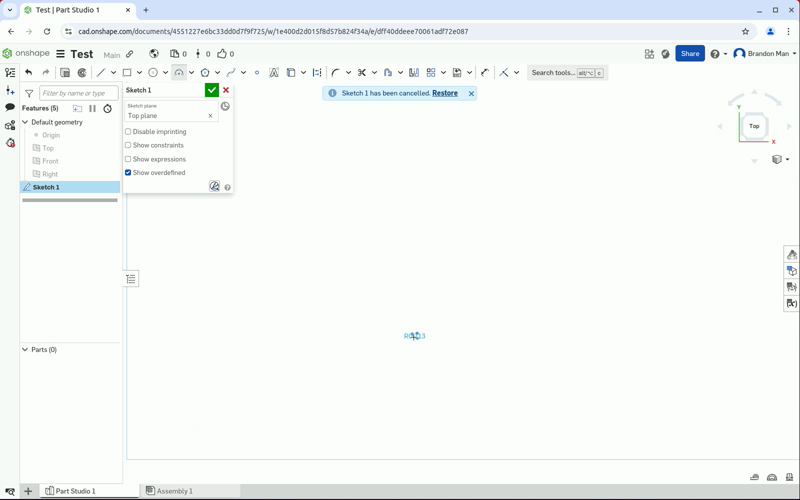
scroll(6)
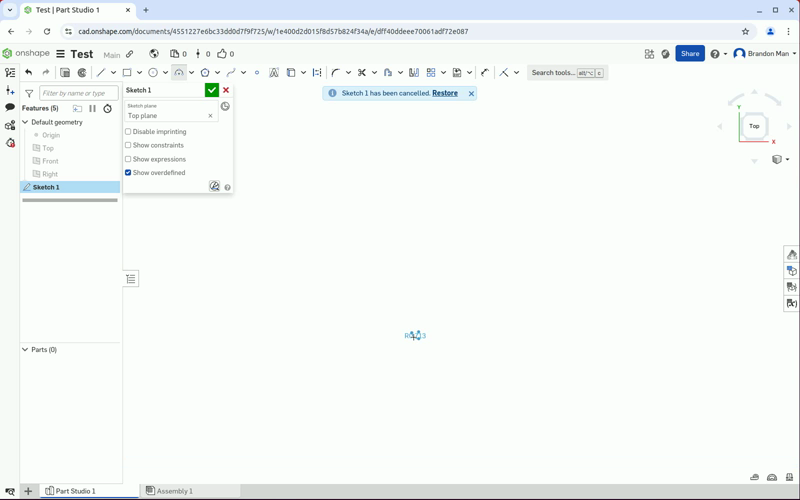
scroll(6)
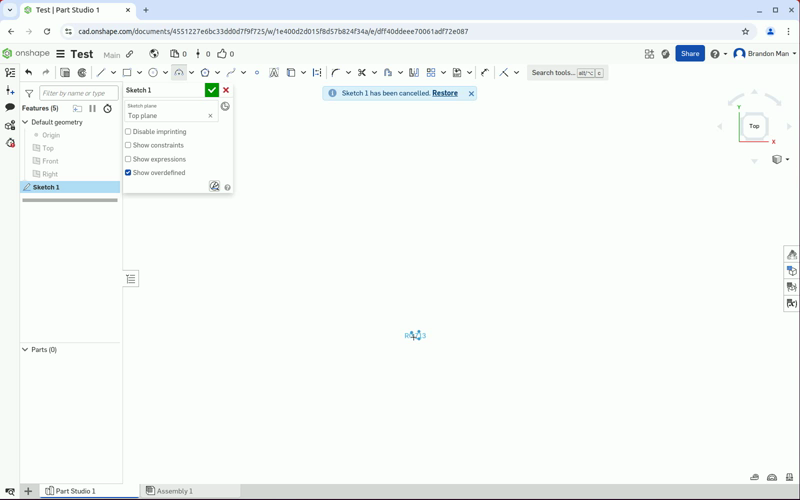
scroll(6)
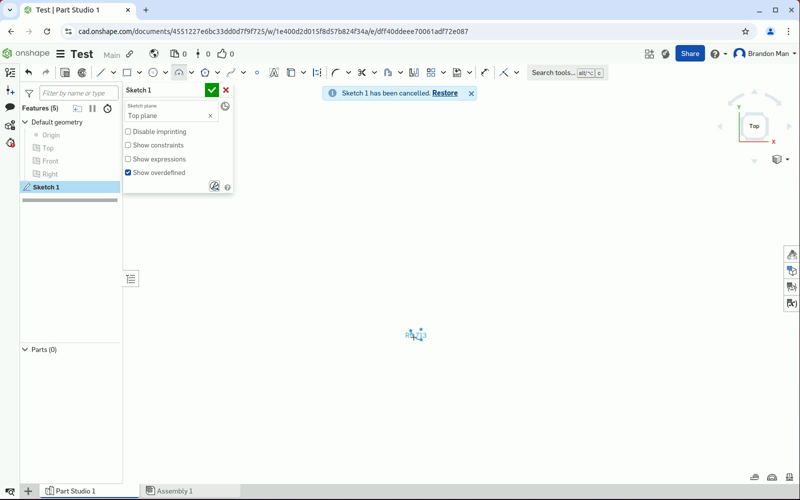
scroll(6)
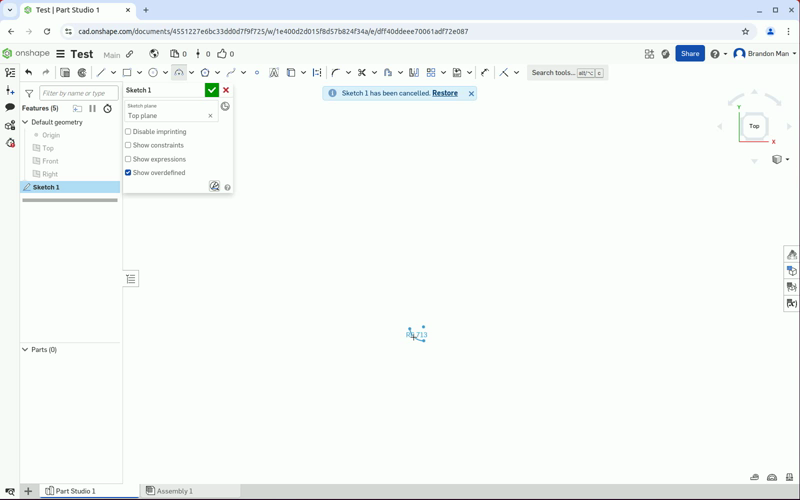
scroll(6)
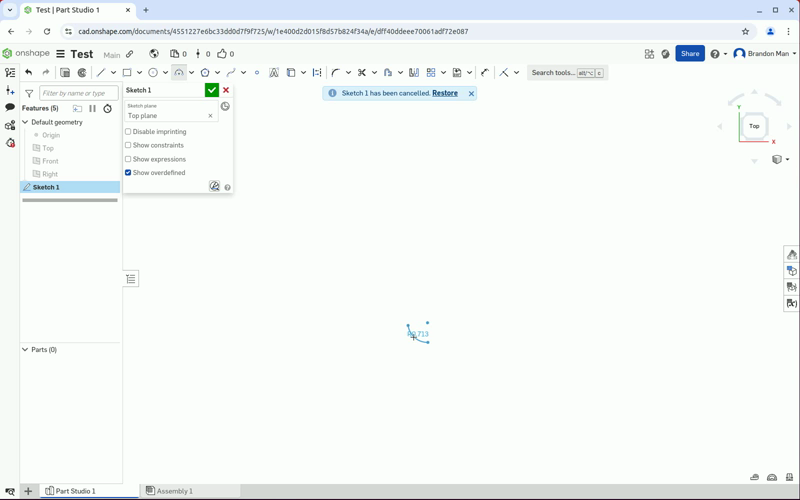
scroll(6)
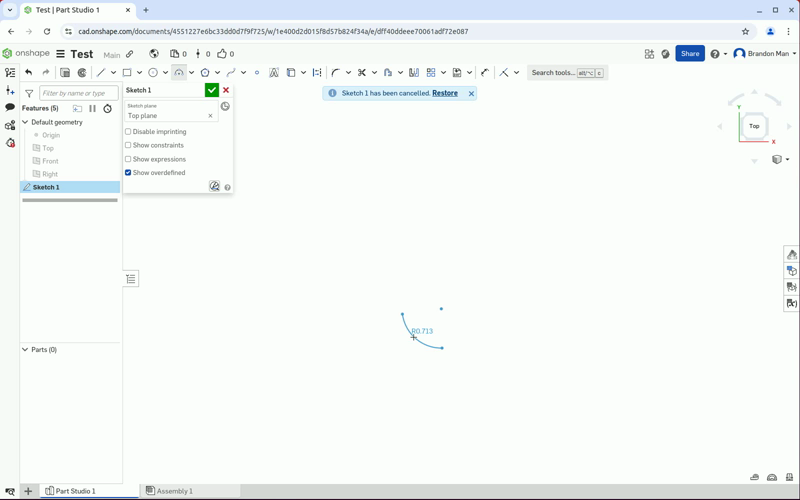
click(413, 336)
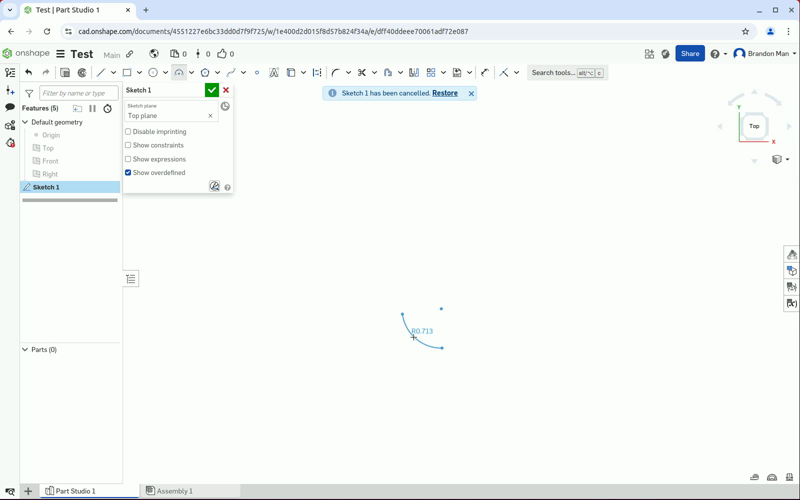
scroll(-6)
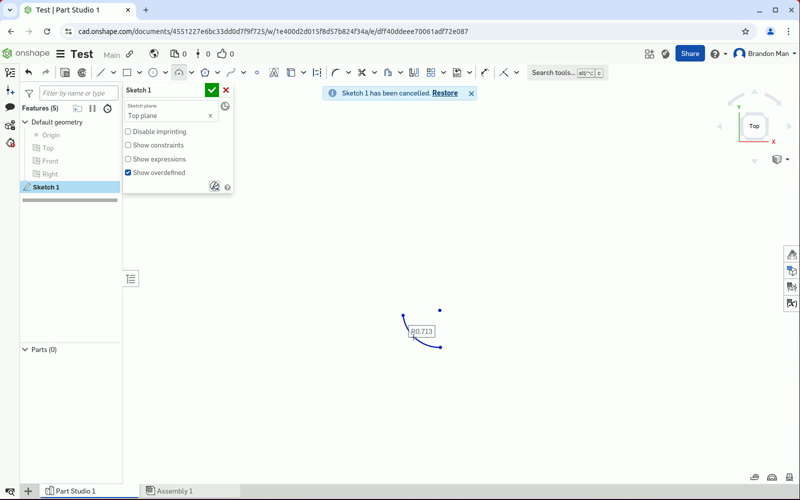
scroll(-6)
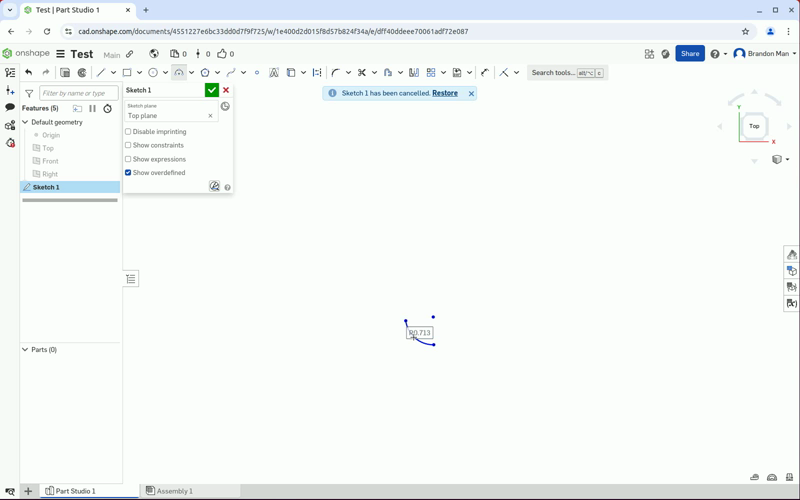
scroll(-6)
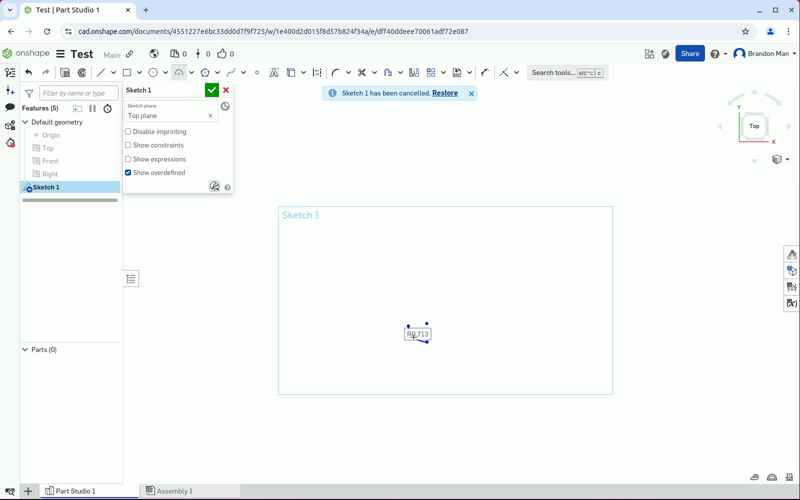
scroll(-6)
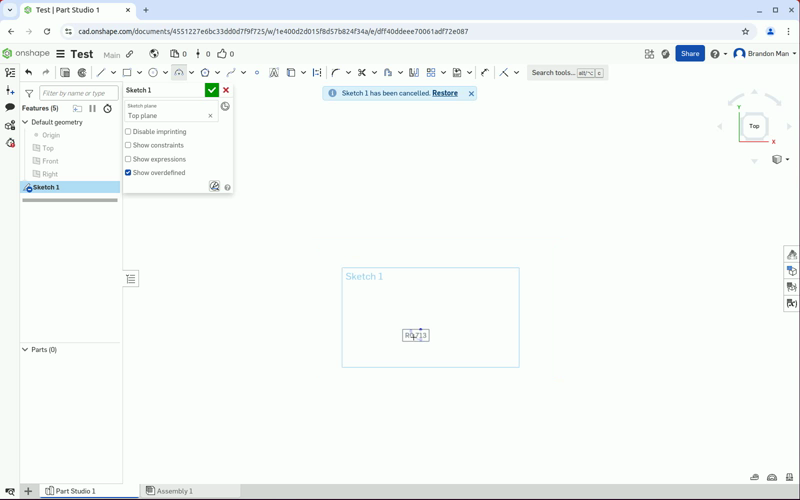
scroll(-6)
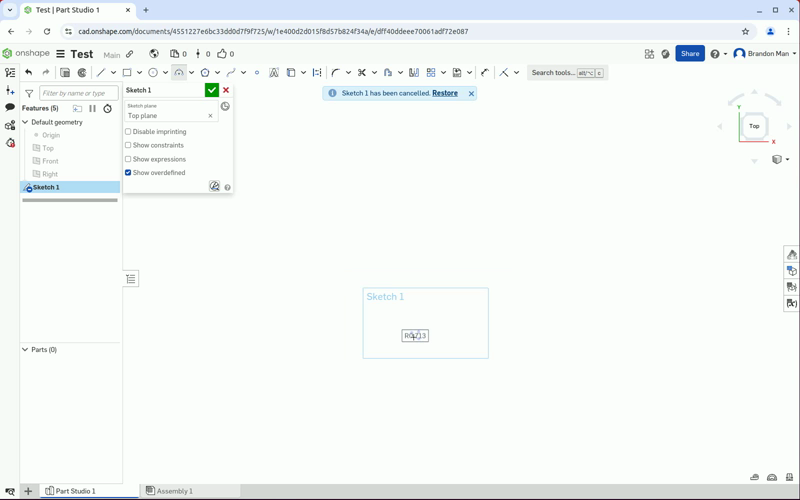
scroll(-6)
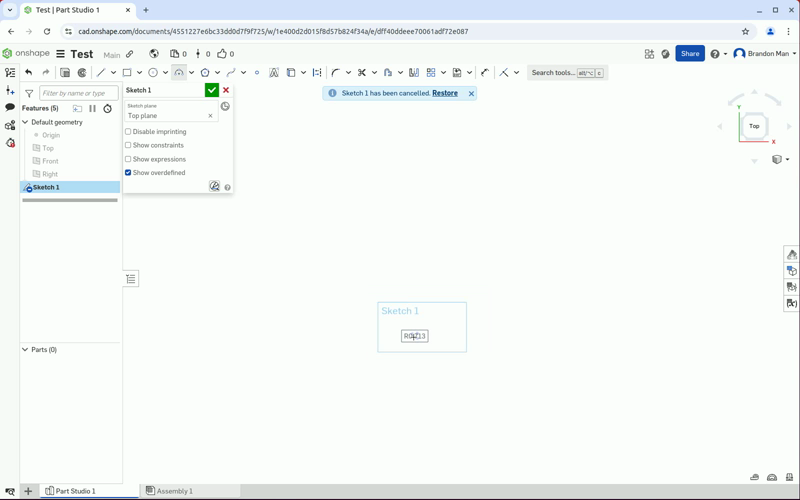
scroll(-6)
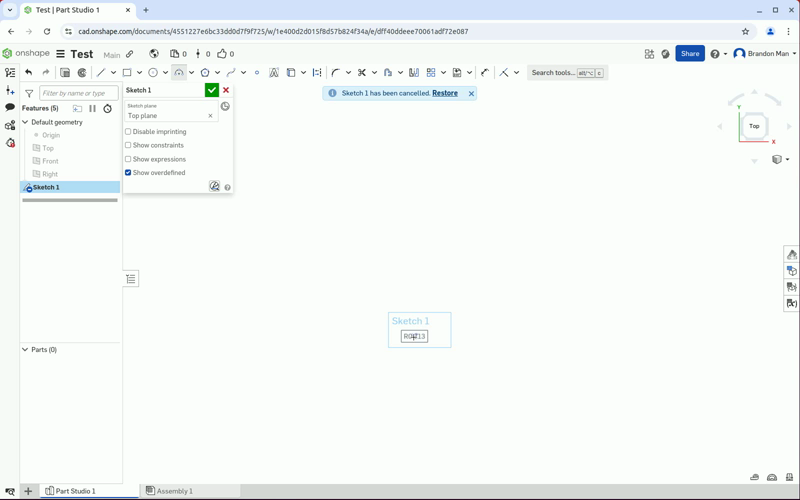
key_up(shift)
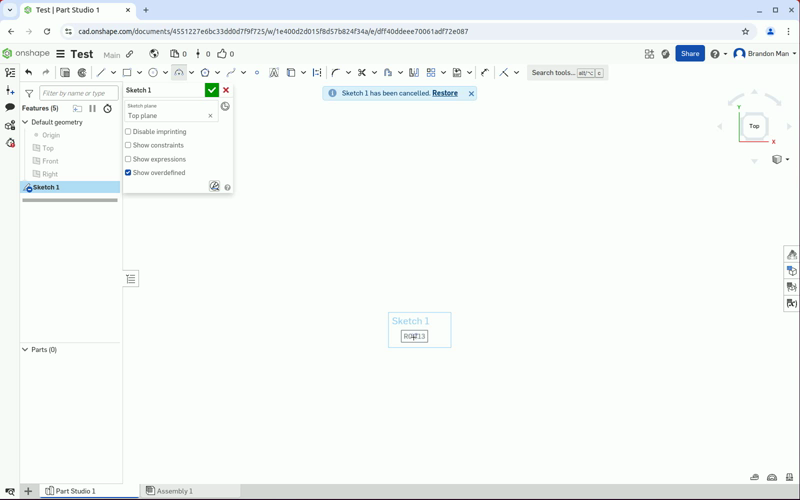
key(esc)
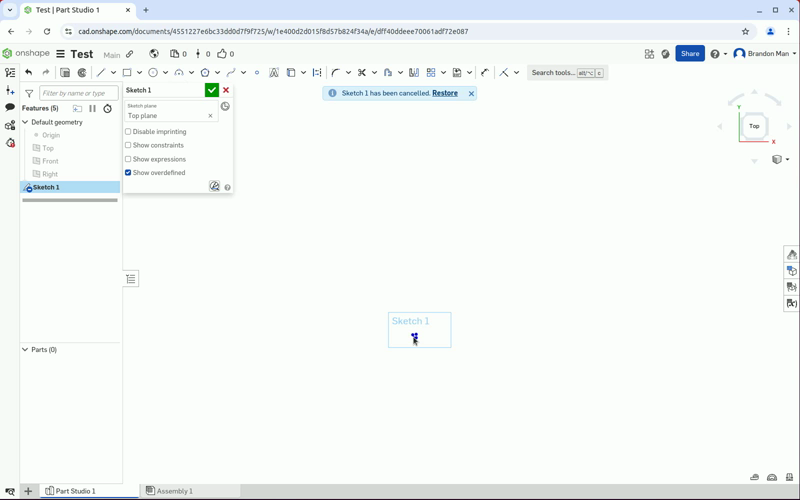
key(l)
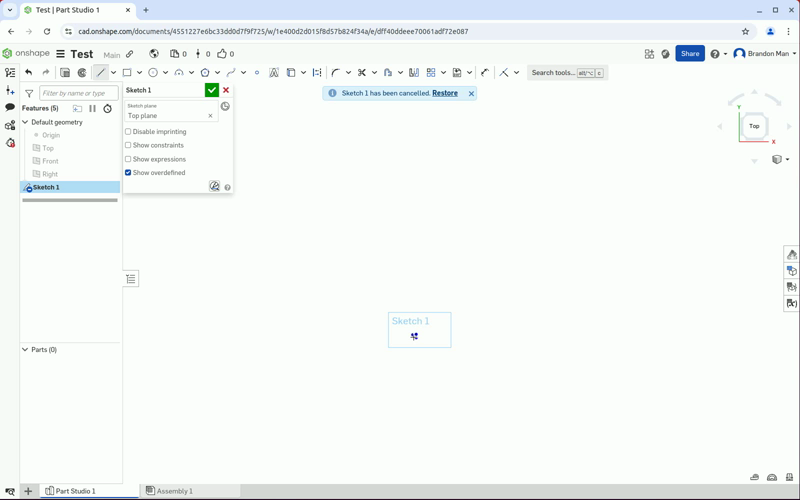
mouse_move(416, 337)
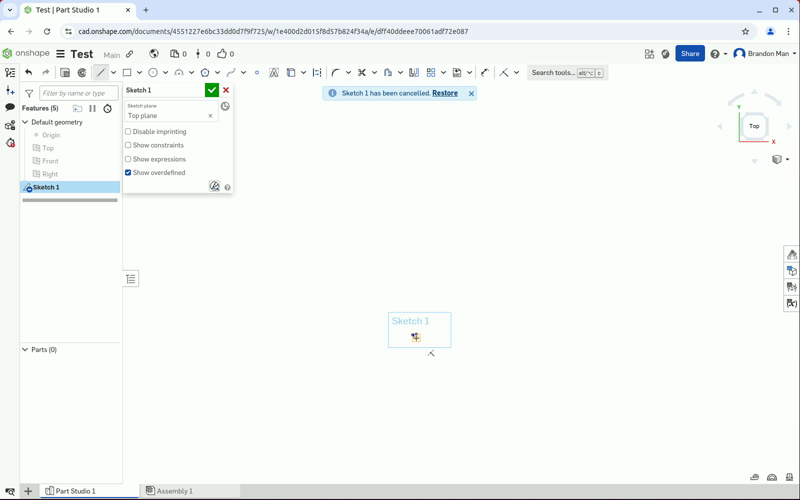
scroll(6)
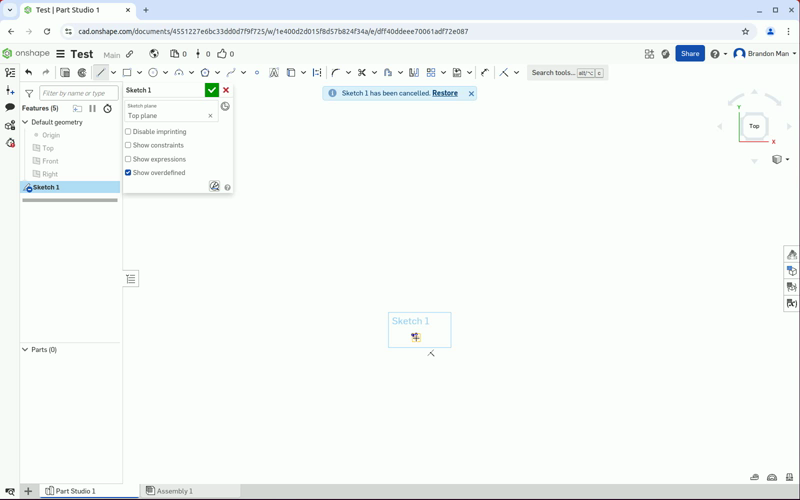
scroll(6)
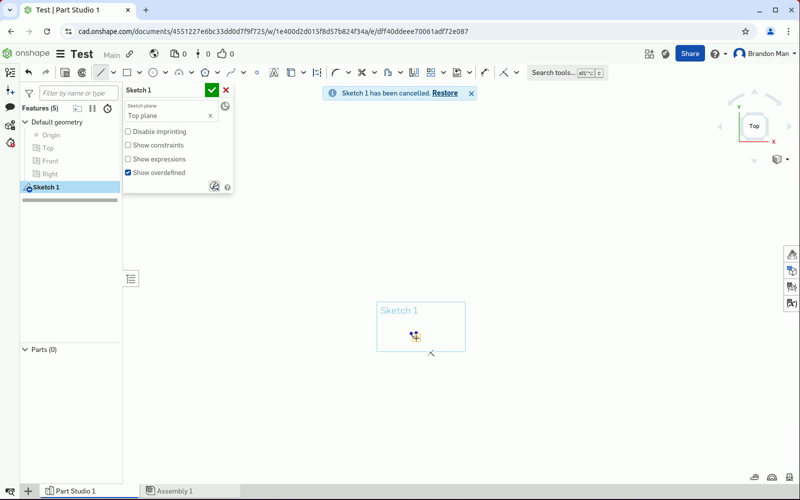
scroll(6)
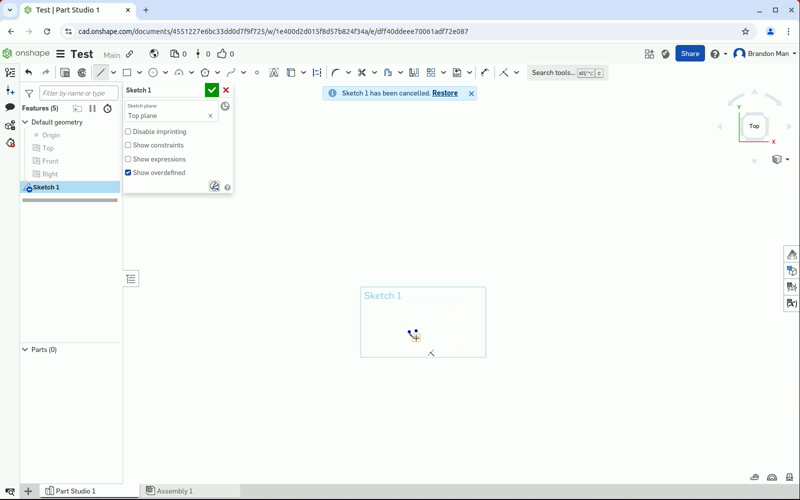
scroll(6)
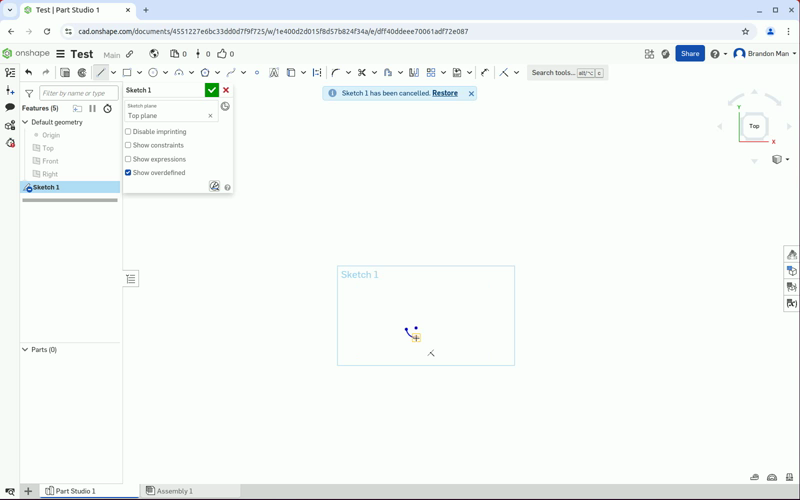
scroll(6)
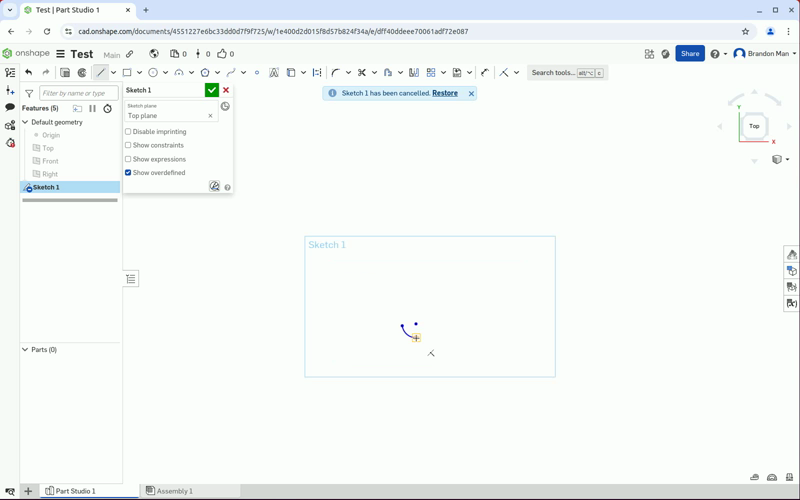
scroll(6)
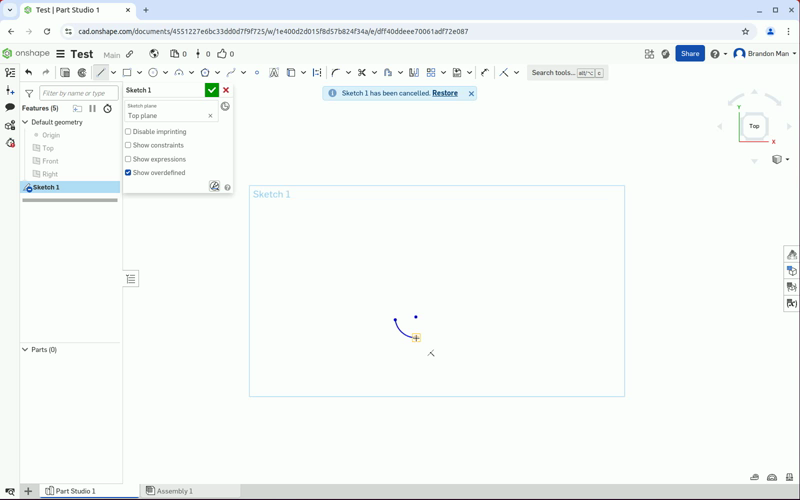
scroll(6)
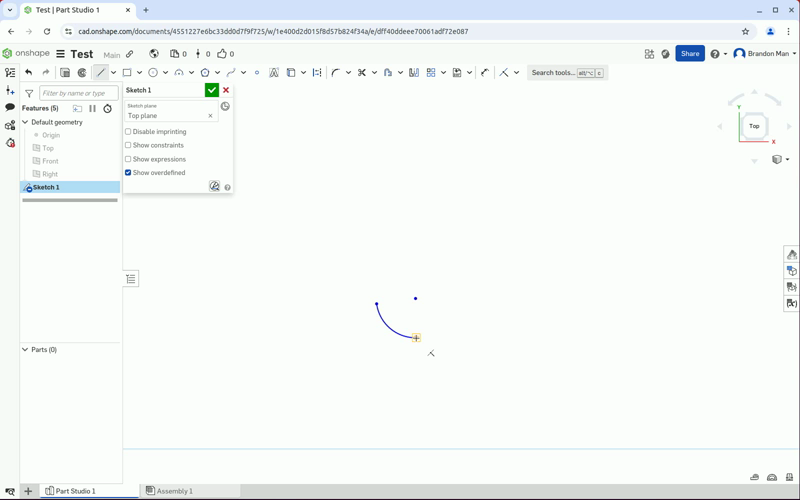
click(416, 337)
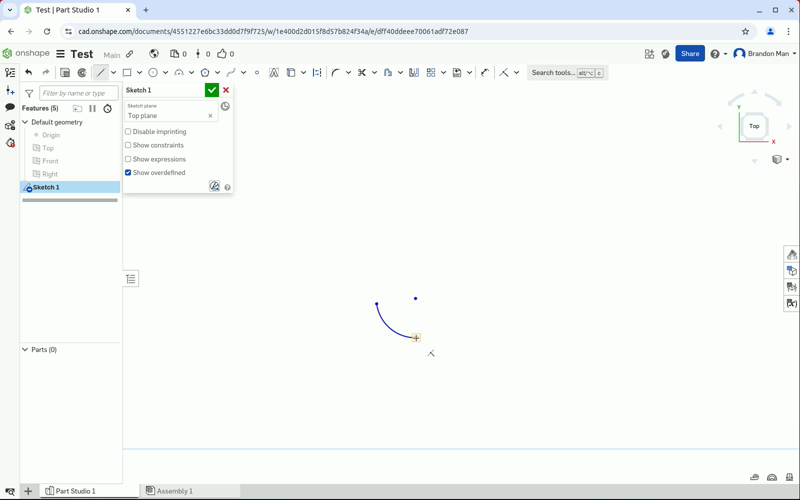
scroll(-6)
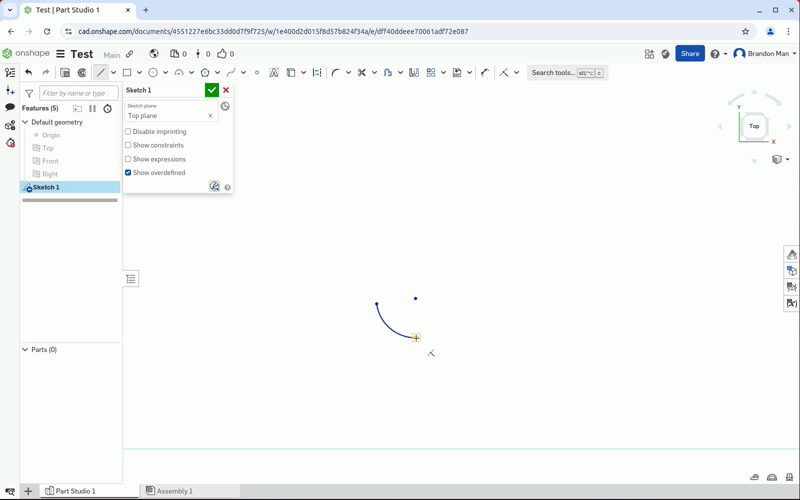
scroll(-6)
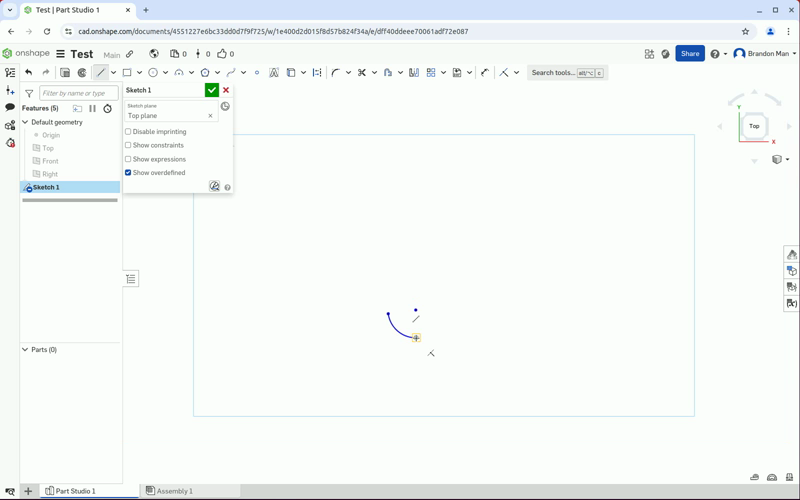
scroll(-6)
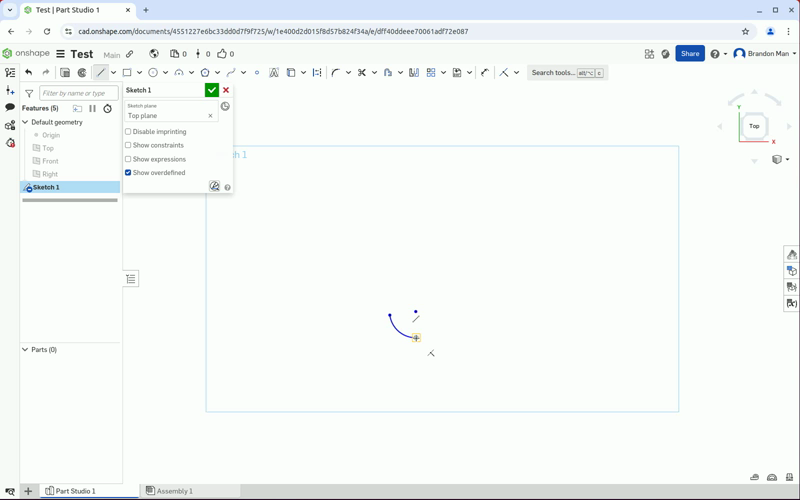
scroll(-6)
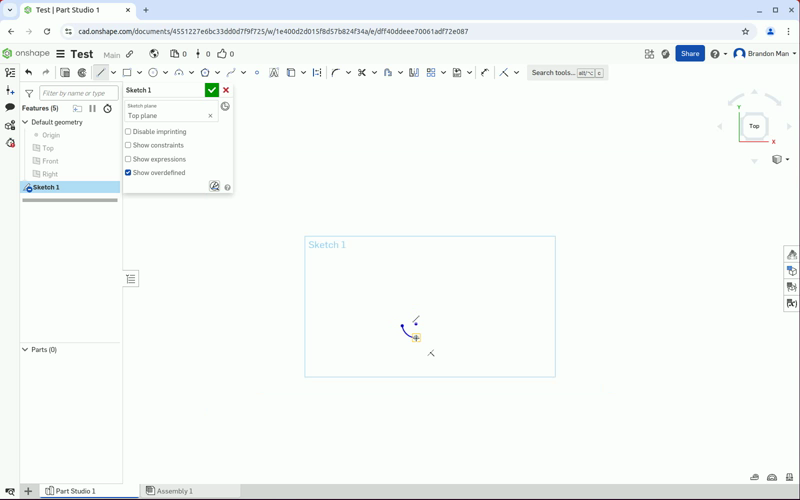
scroll(-6)
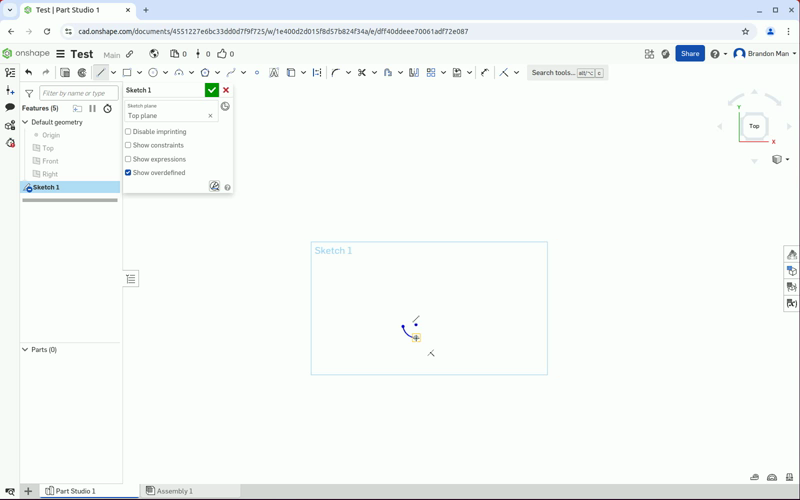
scroll(-6)
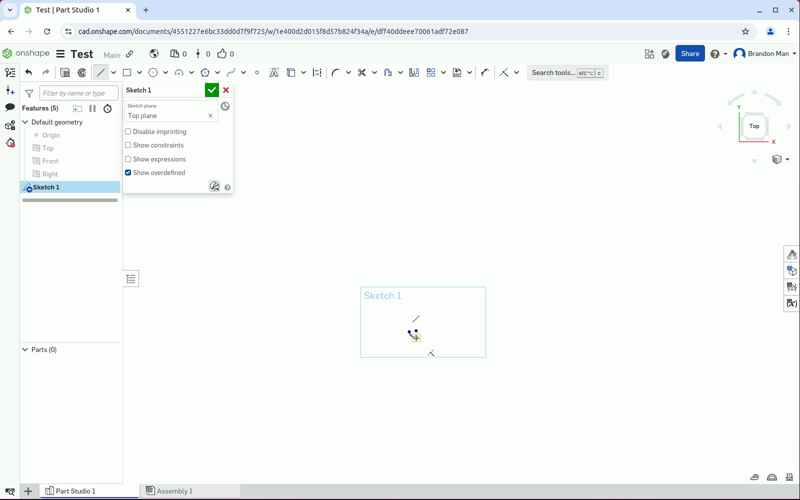
scroll(-6)
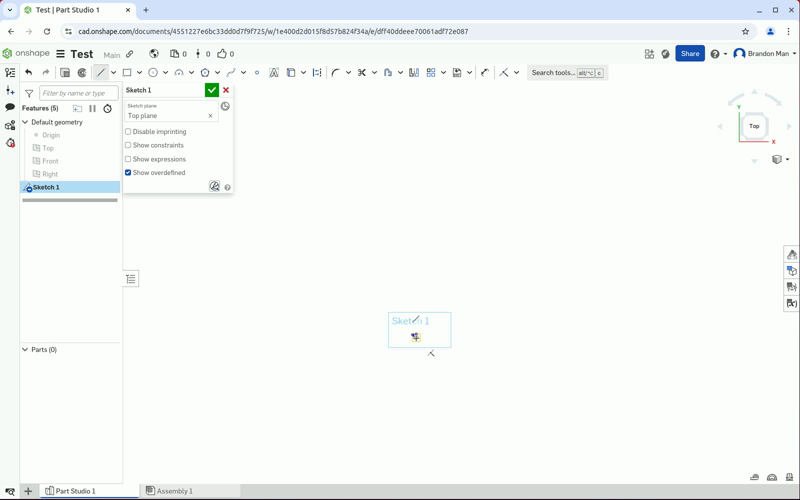
key_down(shift)
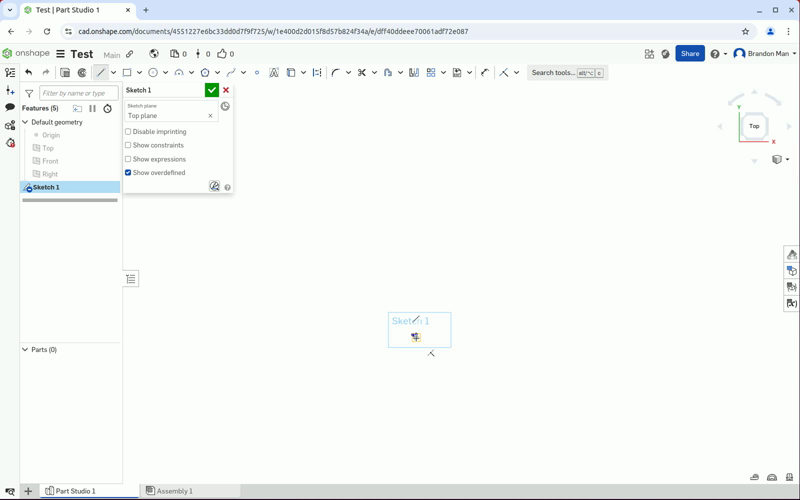
mouse_move(511, 337)
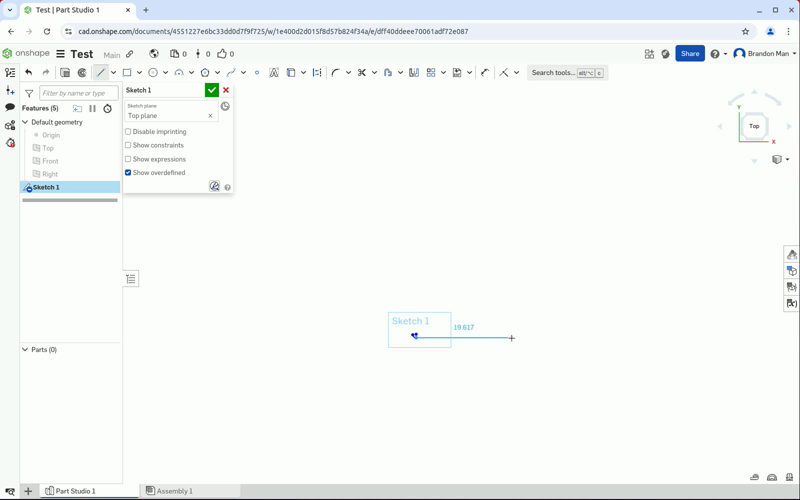
click(511, 337)
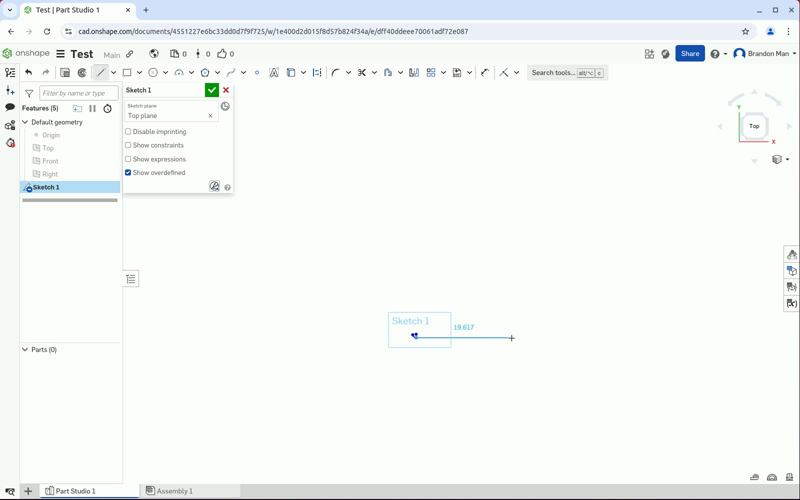
key_up(shift)
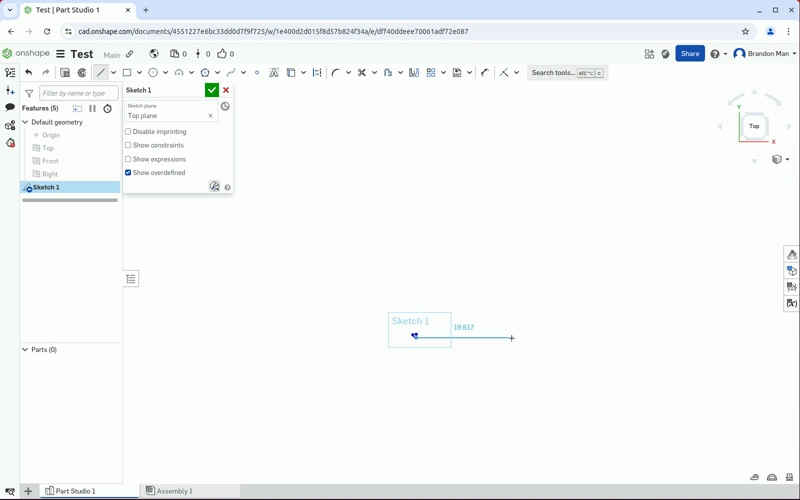
key_down(shift)
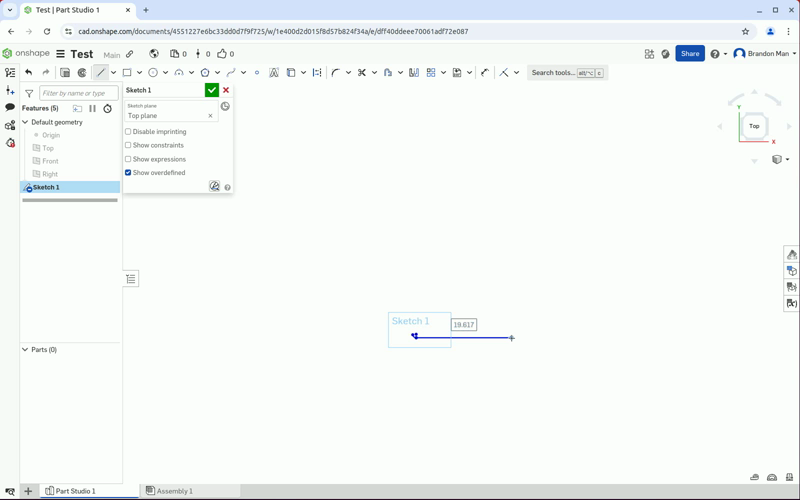
mouse_move(511, 228)
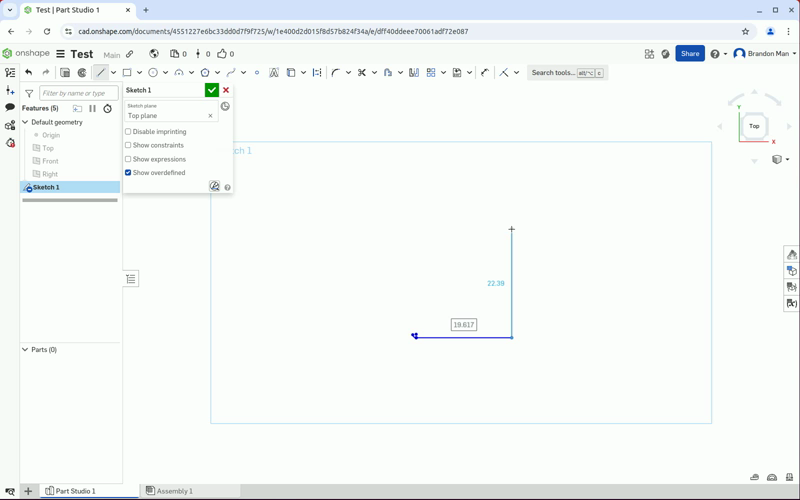
click(511, 228)
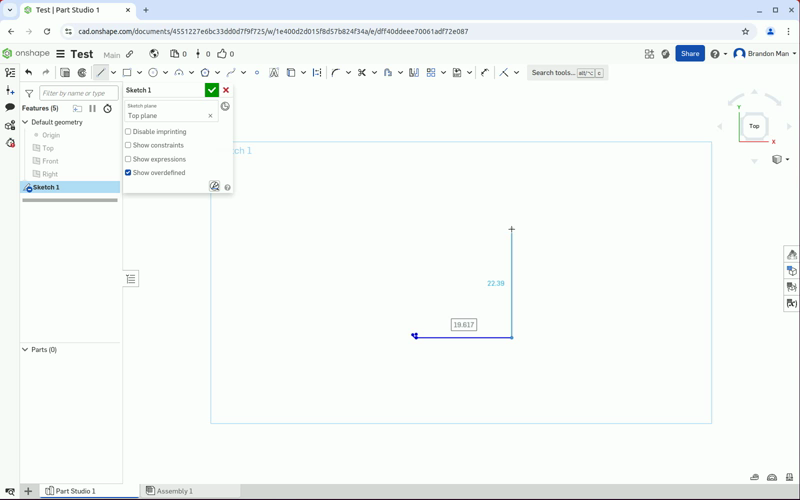
key_up(shift)
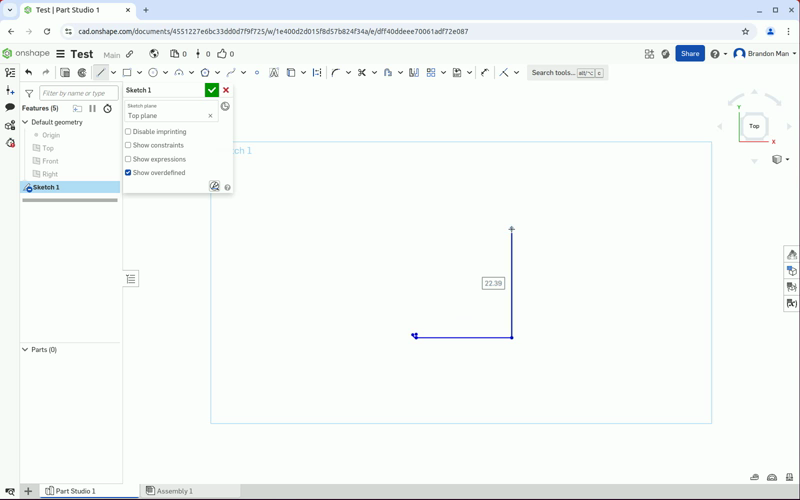
key_down(shift)
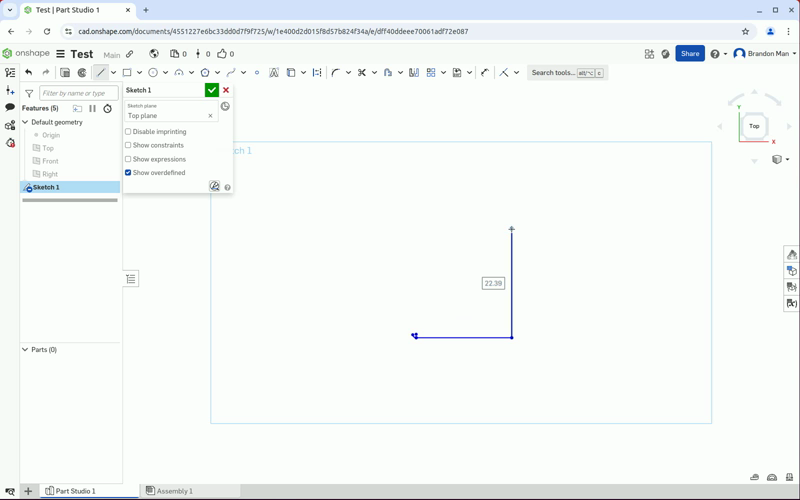
mouse_move(416, 228)
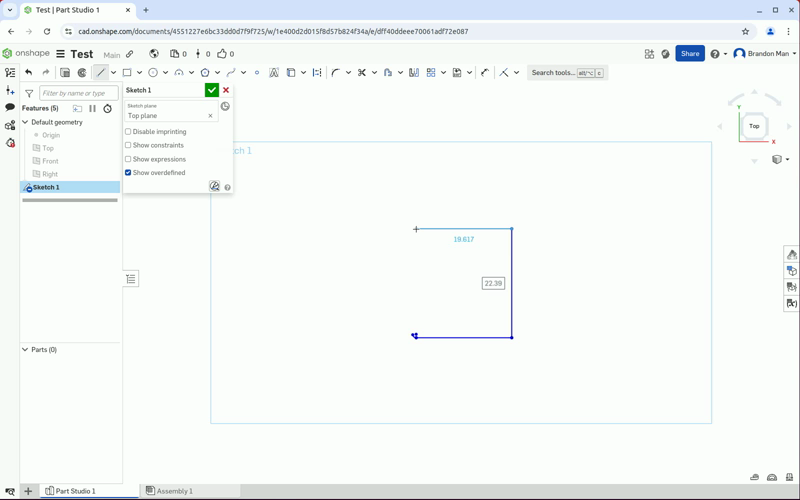
click(416, 228)
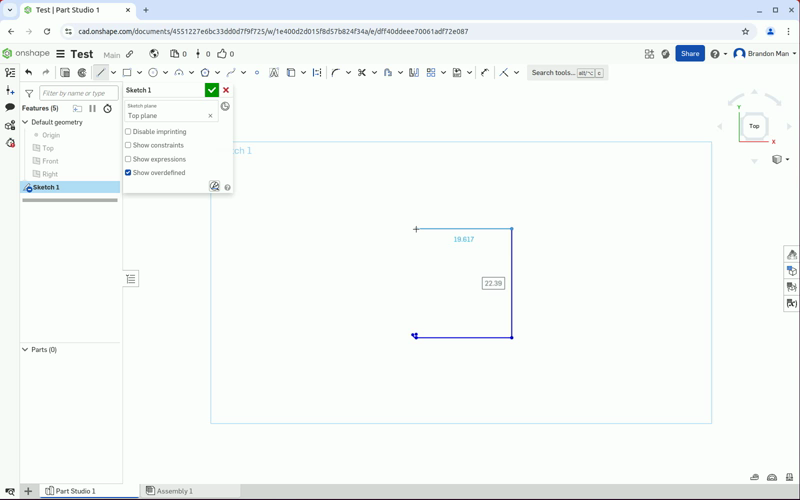
key_up(shift)
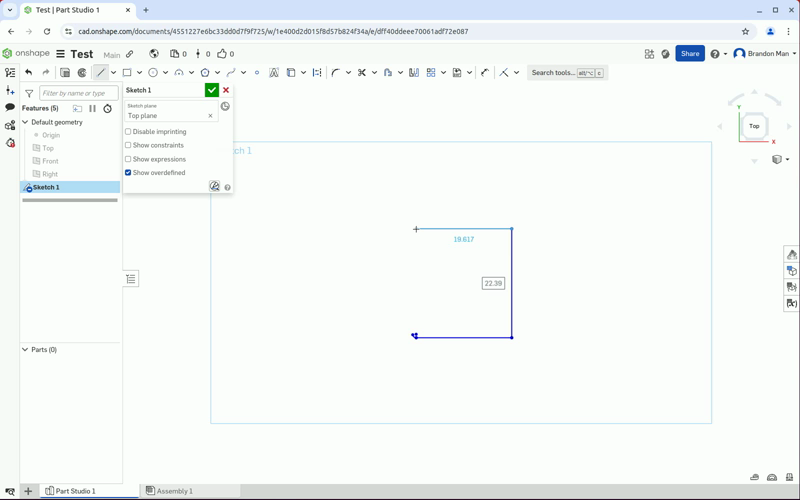
key(esc)
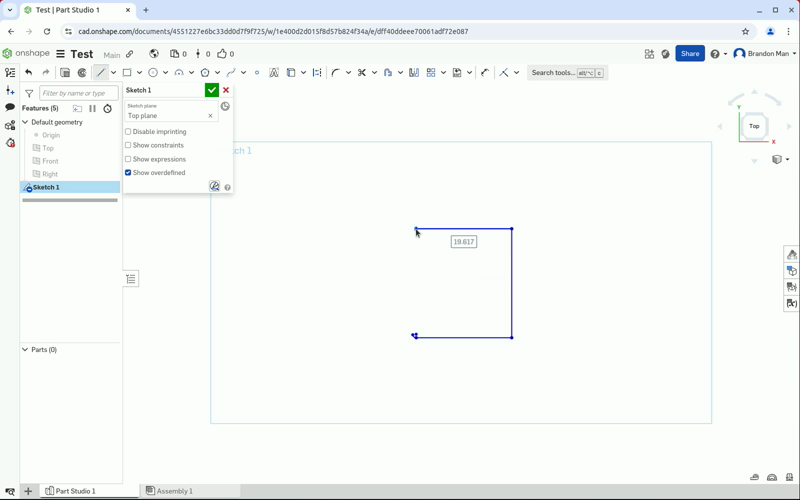
key(a)
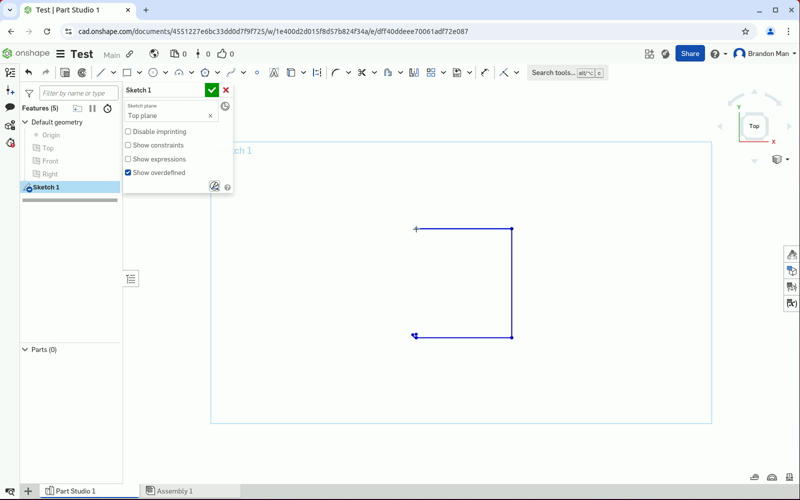
mouse_move(416, 228)
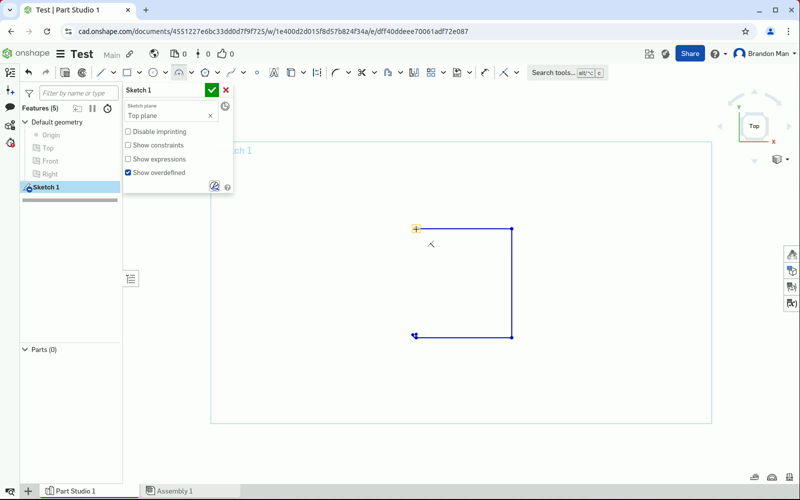
click(416, 228)
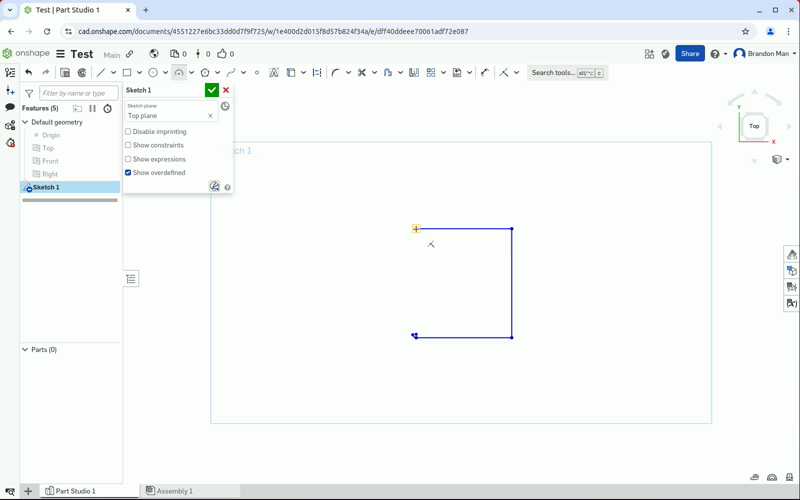
key_down(shift)
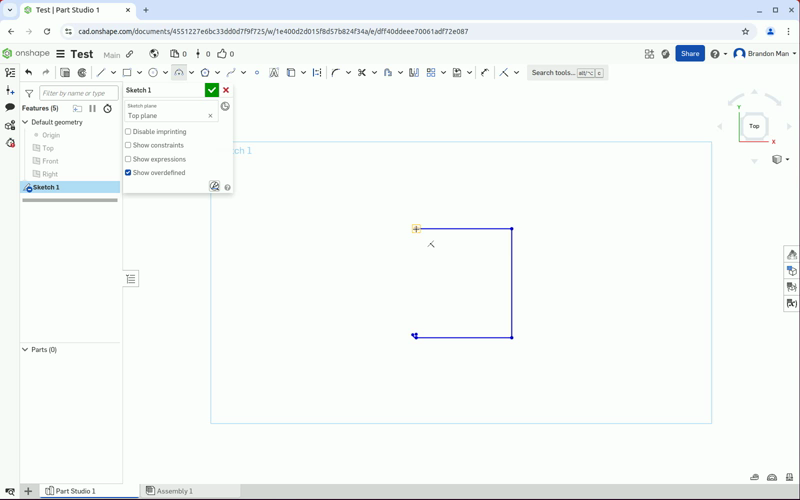
mouse_move(412, 232)
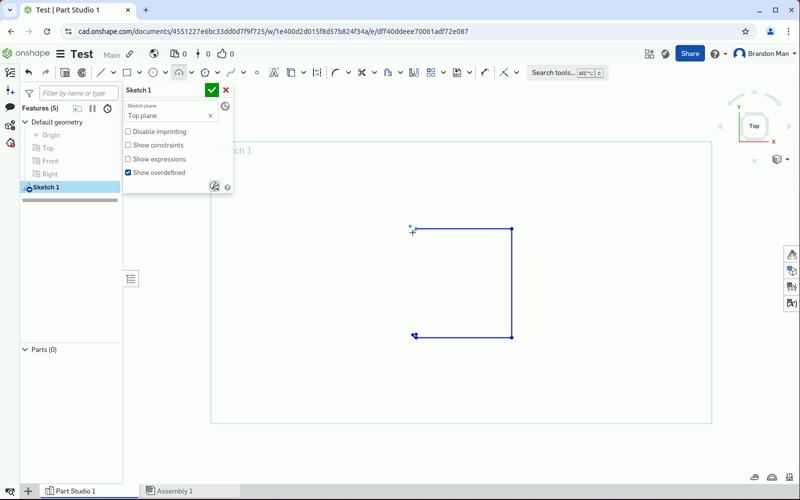
scroll(6)
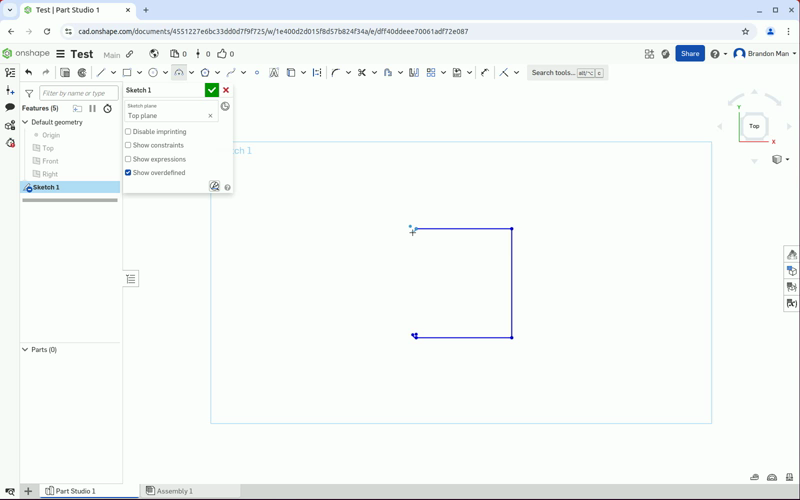
scroll(6)
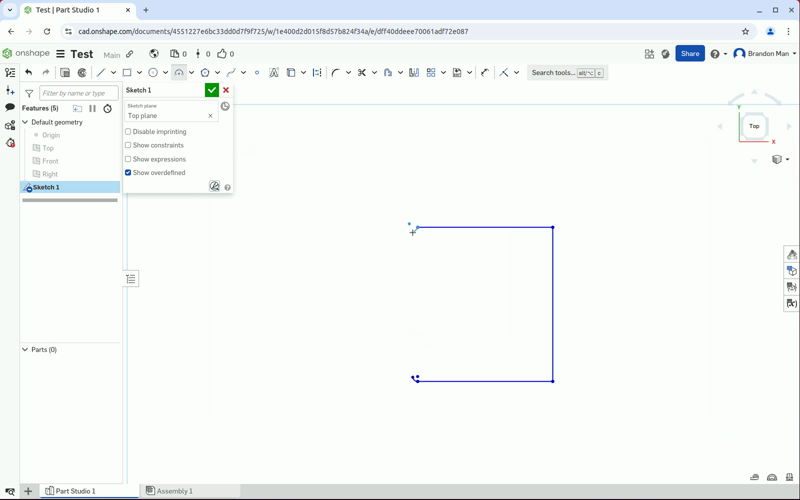
scroll(6)
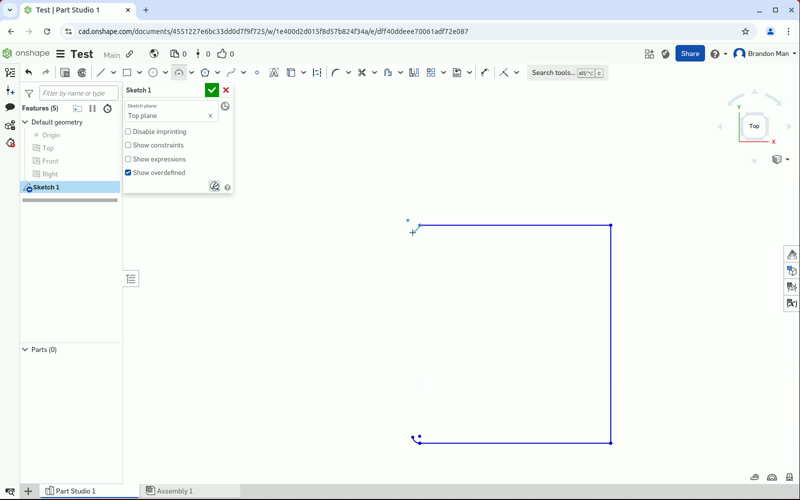
scroll(6)
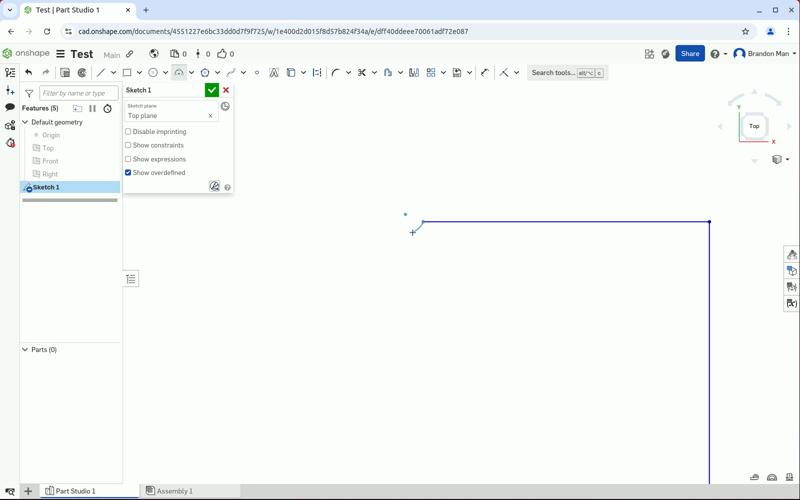
scroll(6)
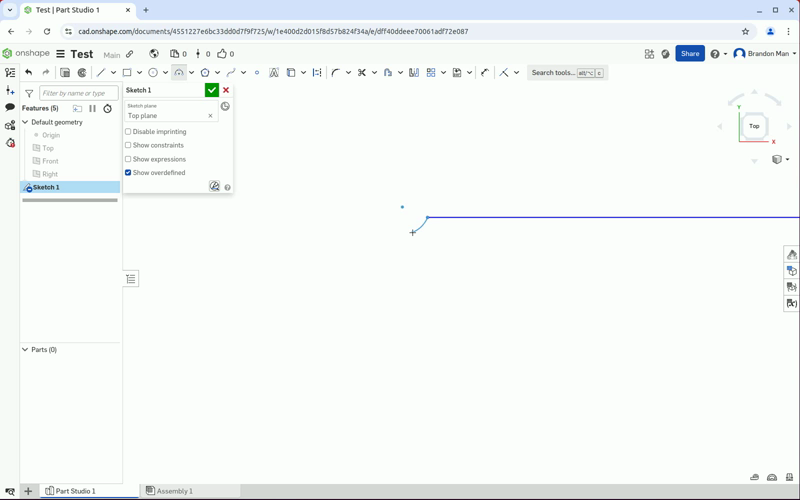
scroll(6)
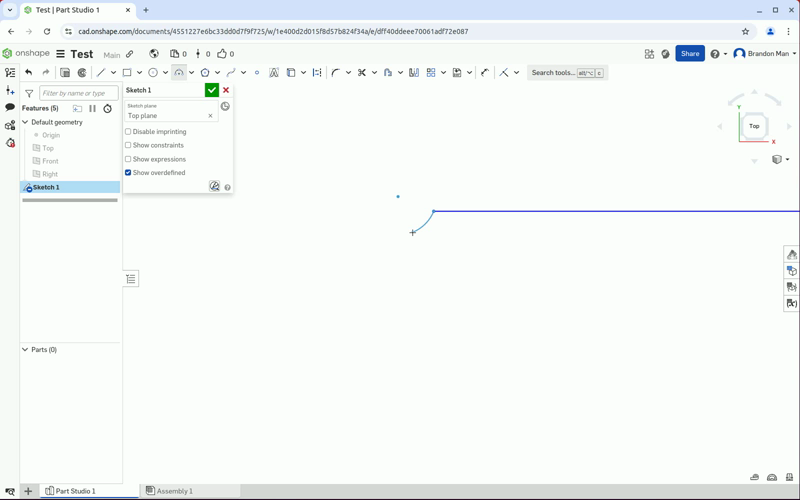
scroll(6)
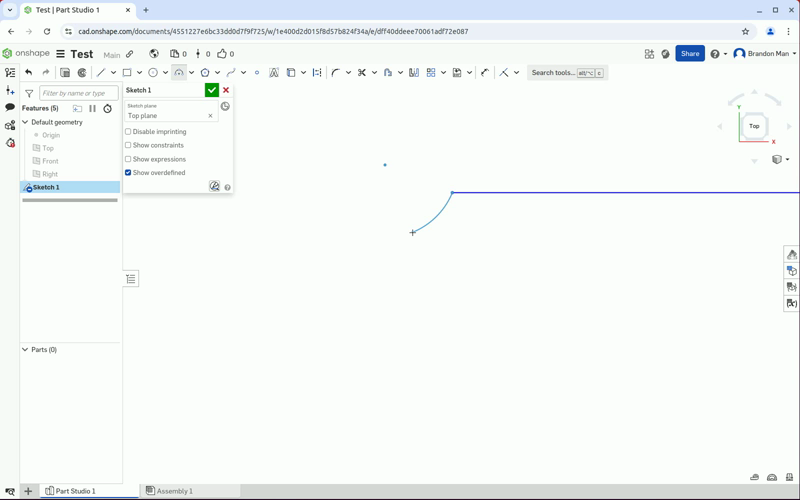
click(412, 232)
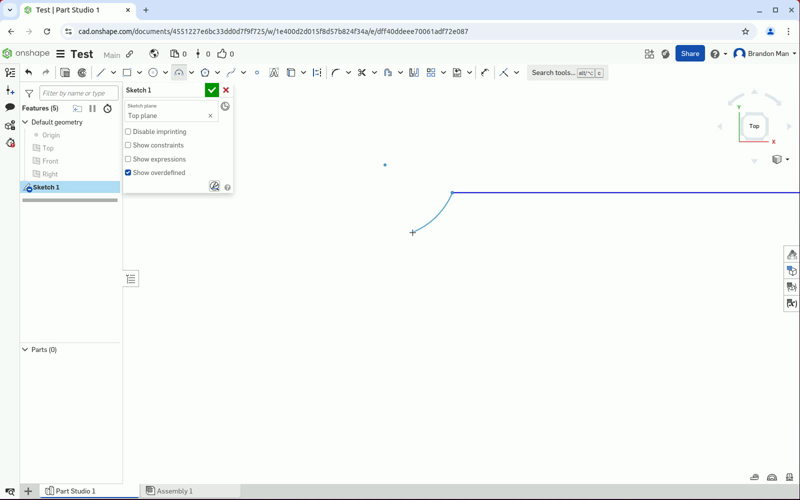
scroll(-6)
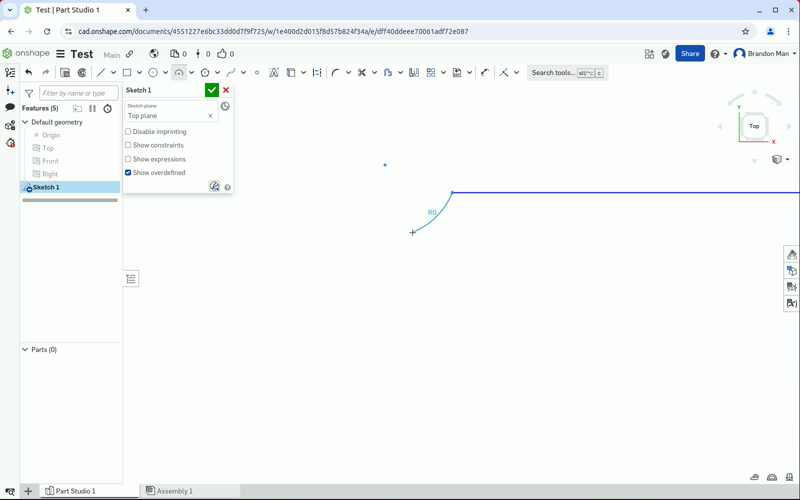
scroll(-6)
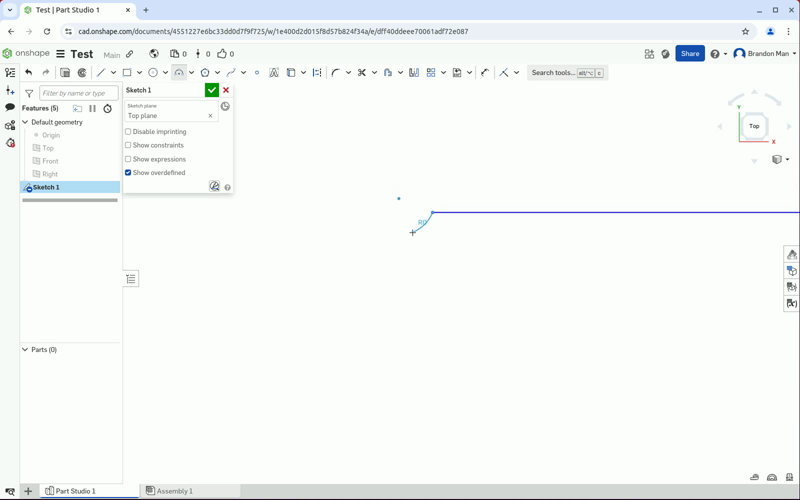
scroll(-6)
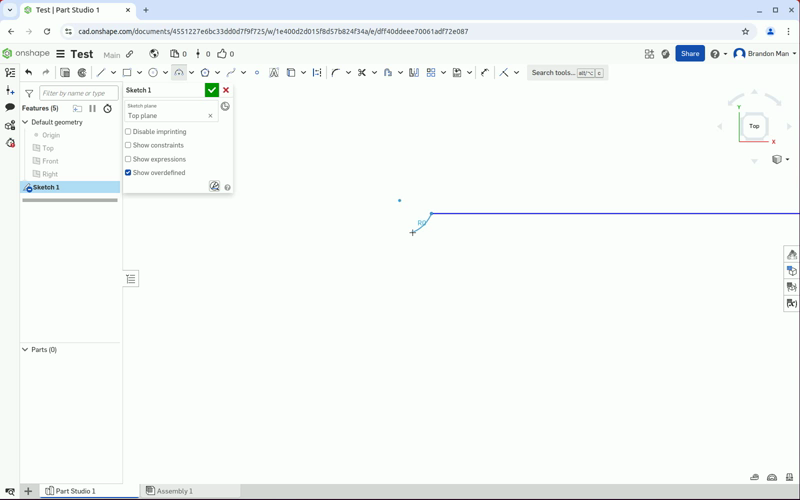
scroll(-6)
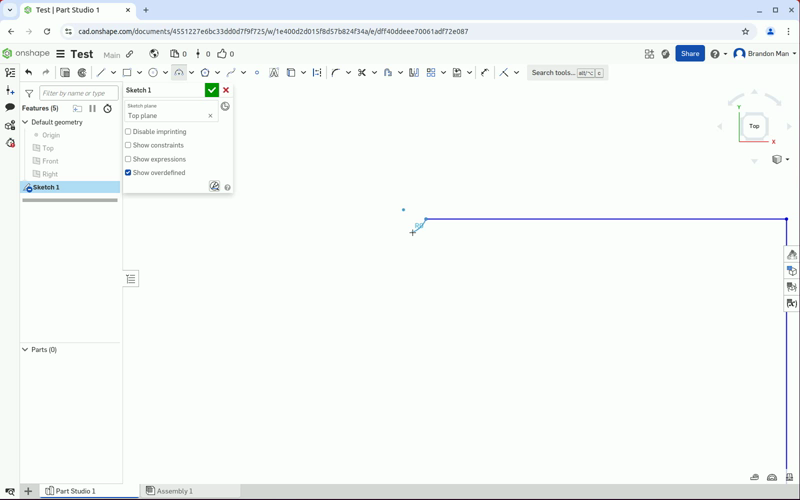
scroll(-6)
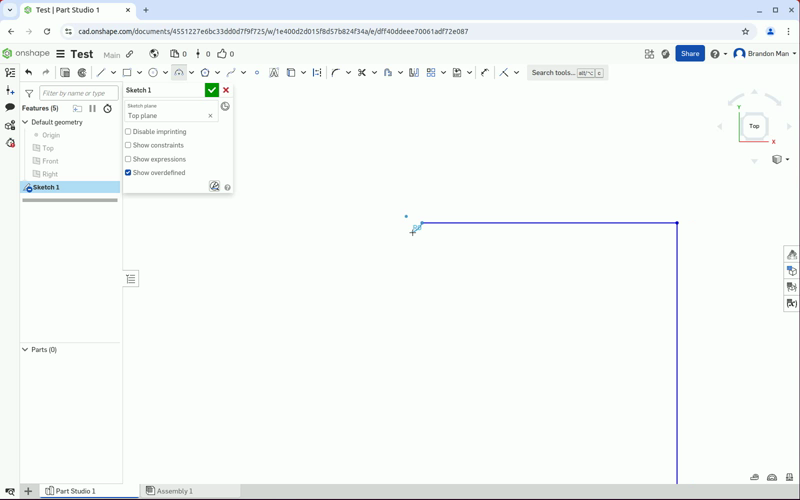
scroll(-6)
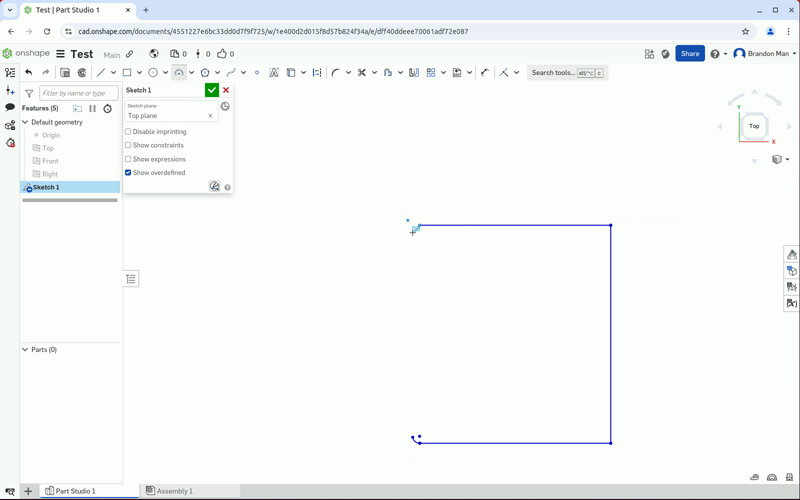
scroll(-6)
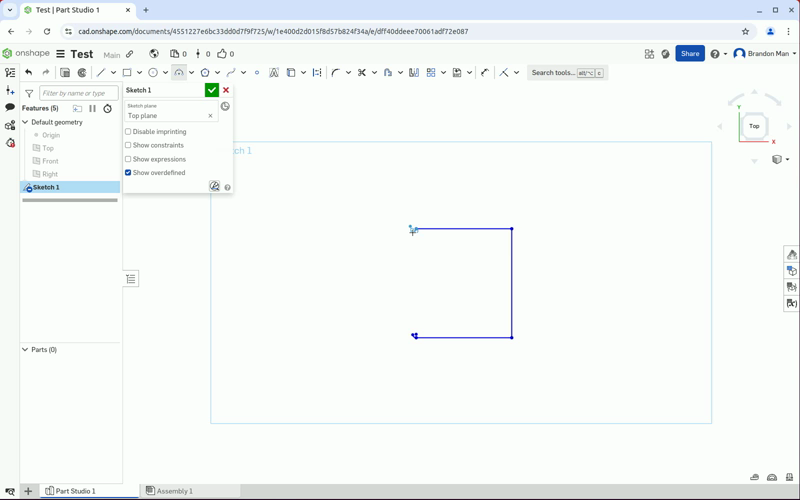
mouse_move(413, 229)
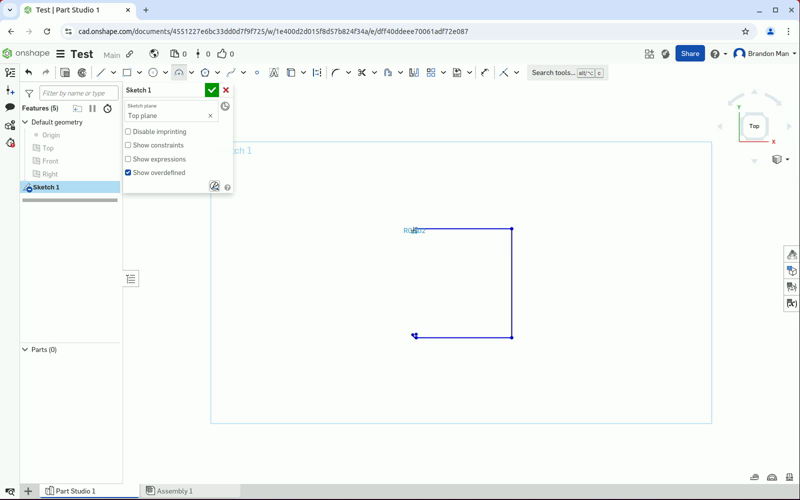
scroll(6)
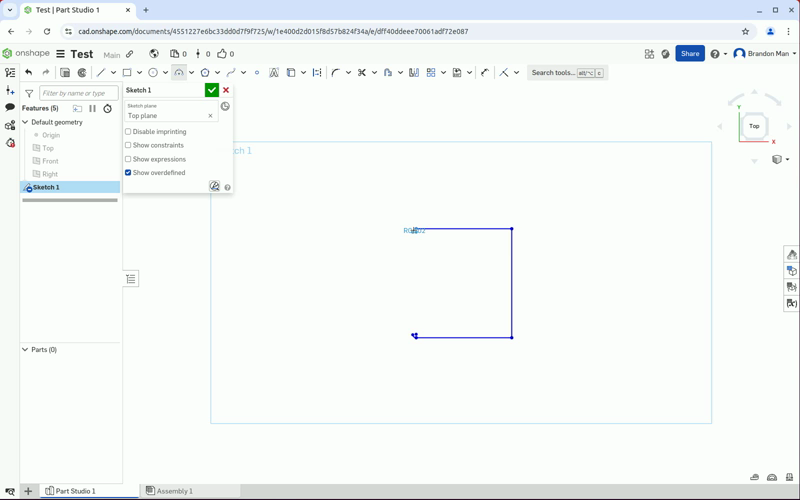
scroll(6)
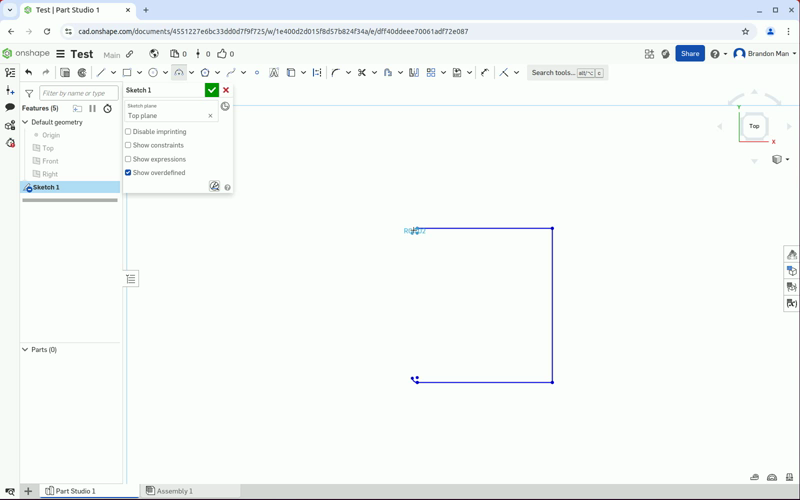
scroll(6)
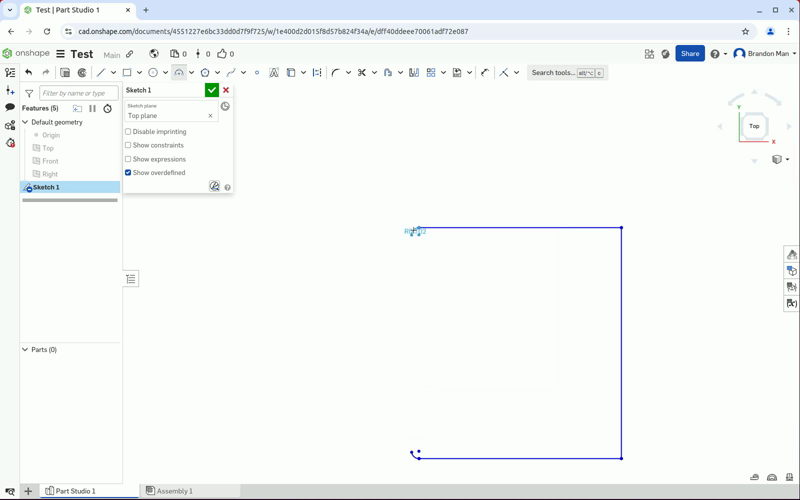
scroll(6)
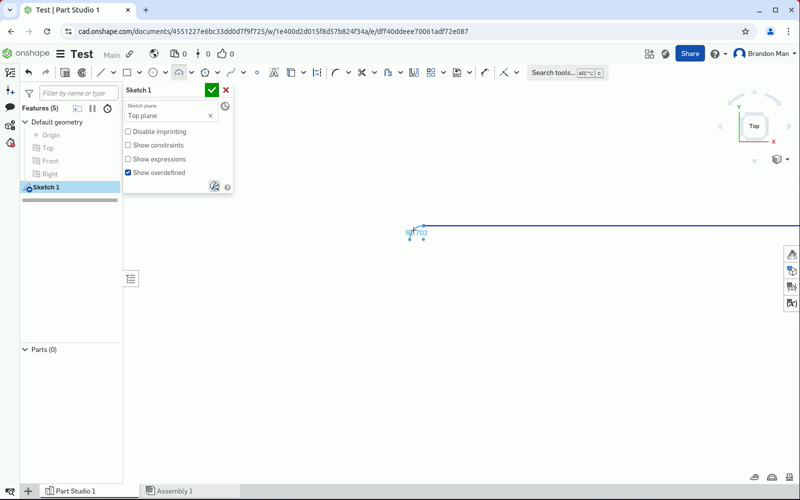
scroll(6)
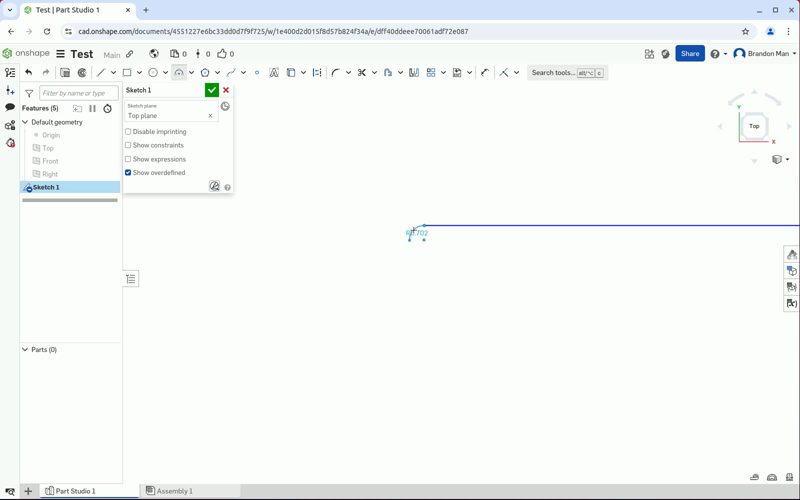
scroll(6)
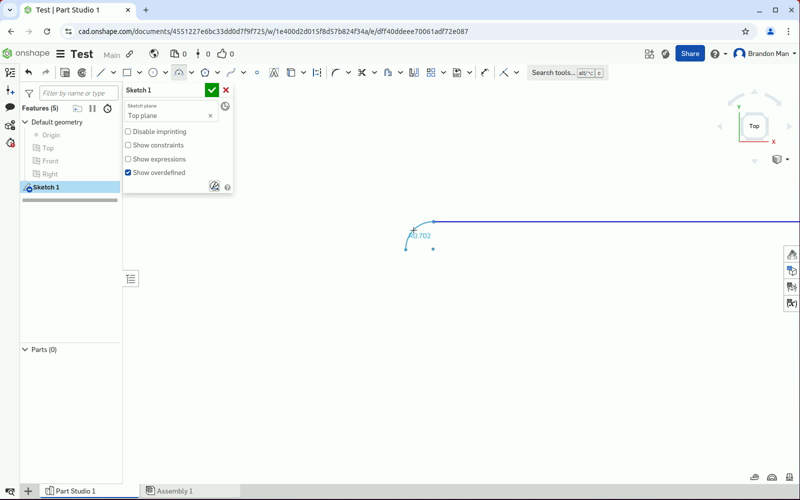
scroll(6)
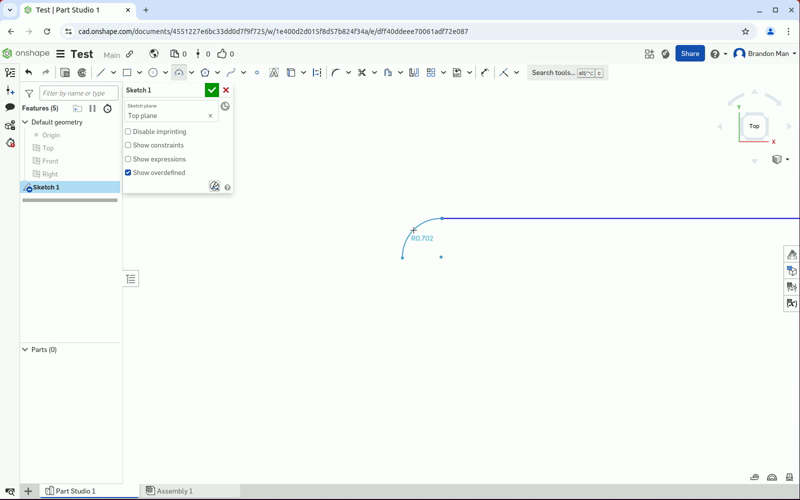
click(413, 229)
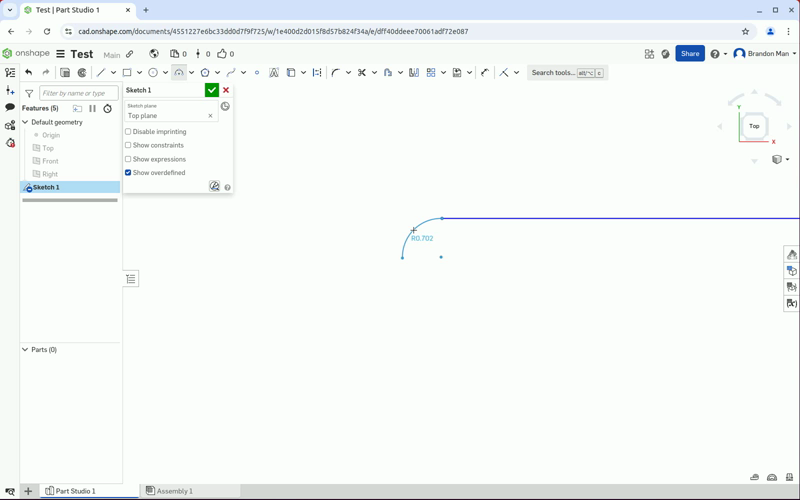
scroll(-6)
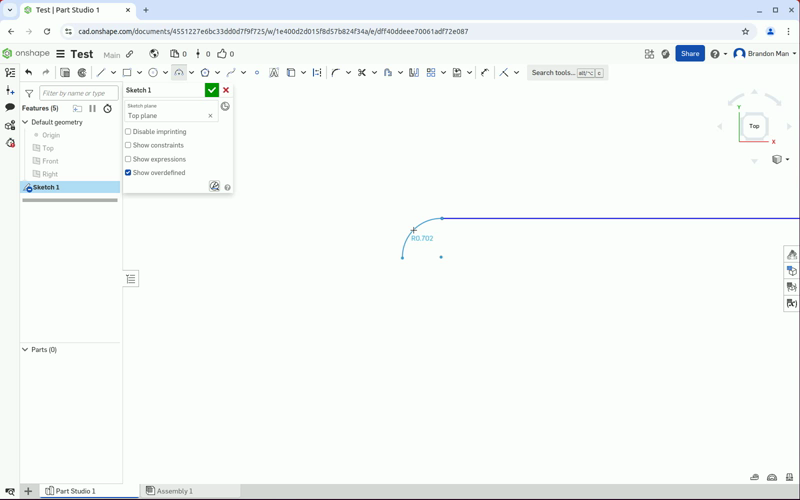
scroll(-6)
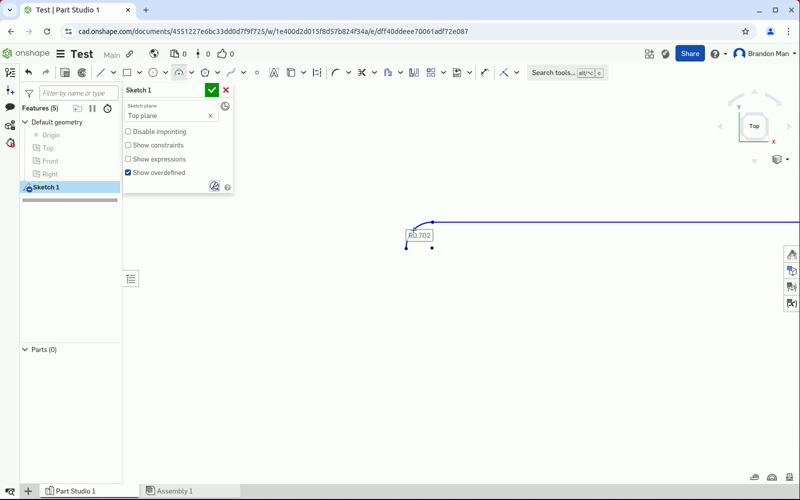
scroll(-6)
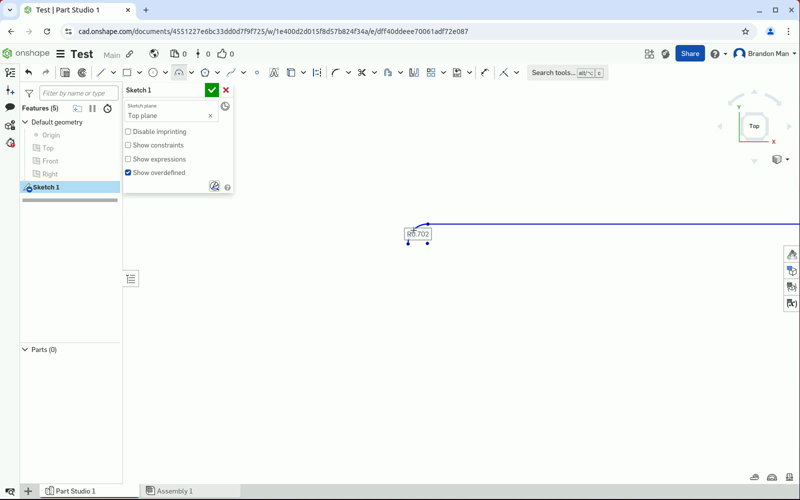
scroll(-6)
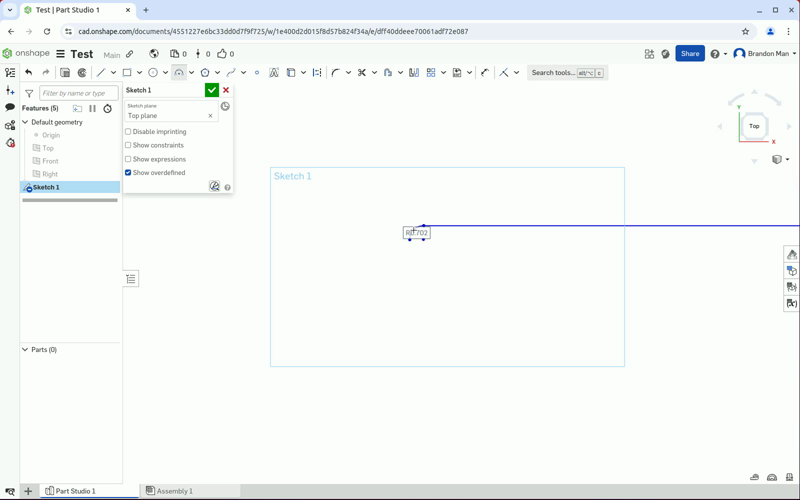
scroll(-6)
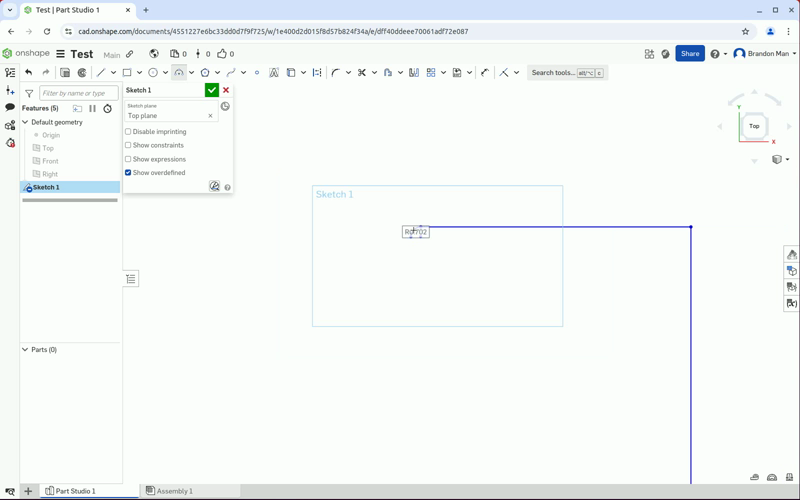
scroll(-6)
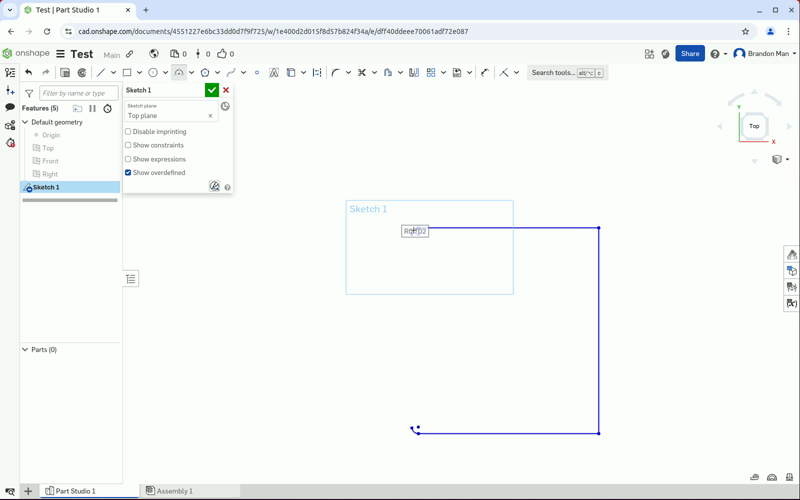
scroll(-6)
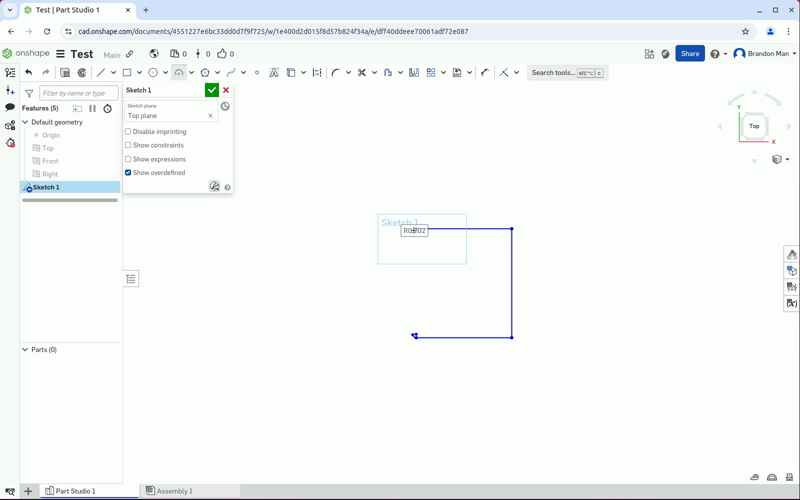
key_up(shift)
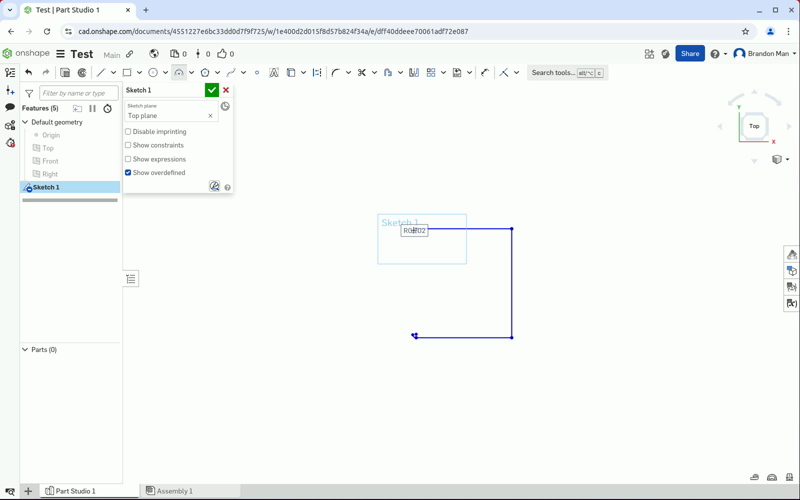
key(esc)
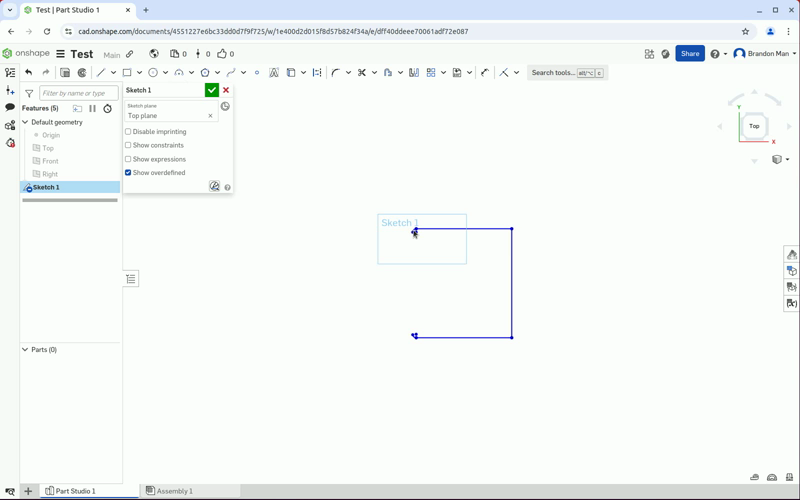
key(l)
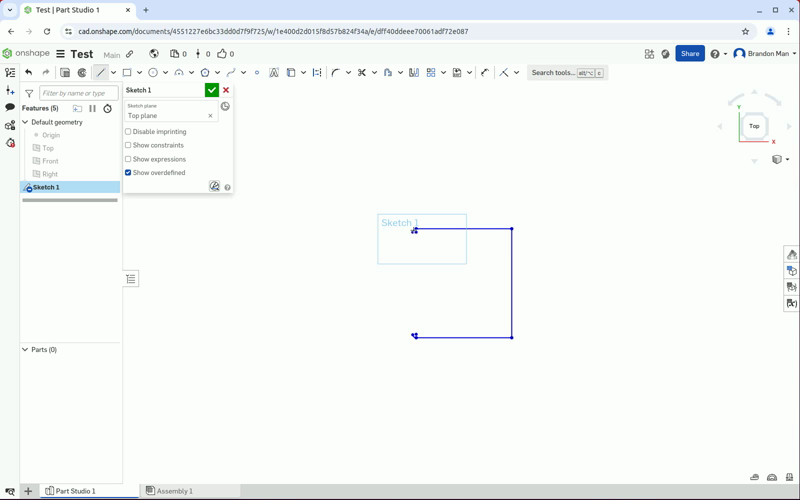
mouse_move(412, 232)
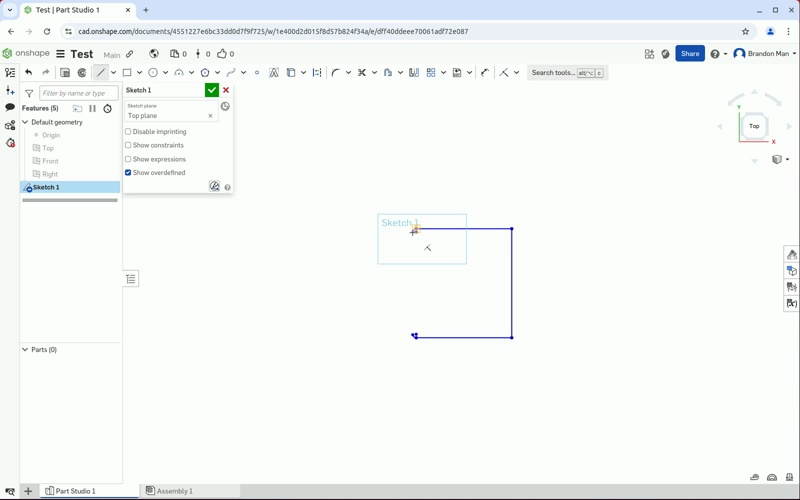
scroll(6)
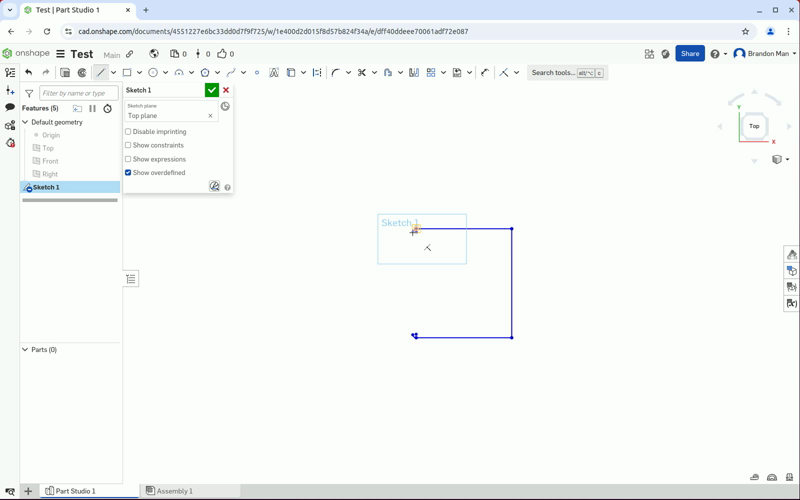
scroll(6)
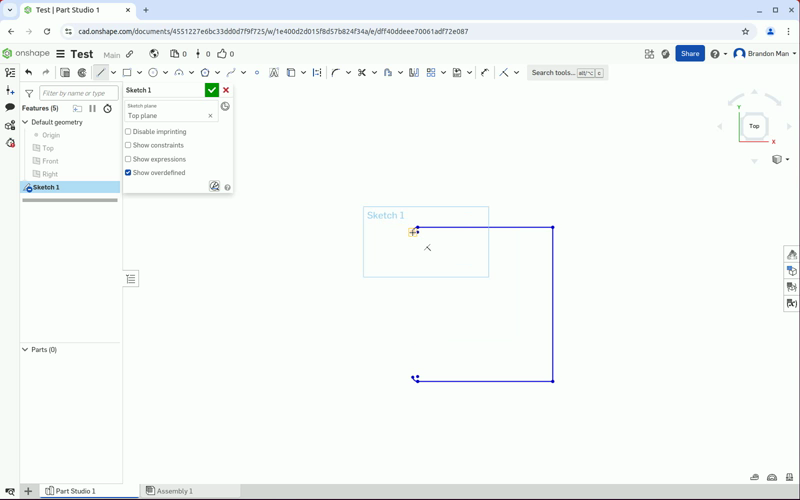
scroll(6)
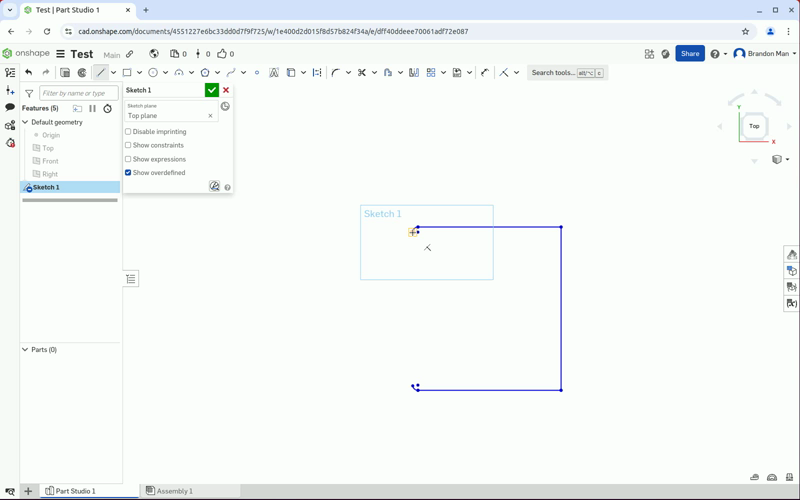
scroll(6)
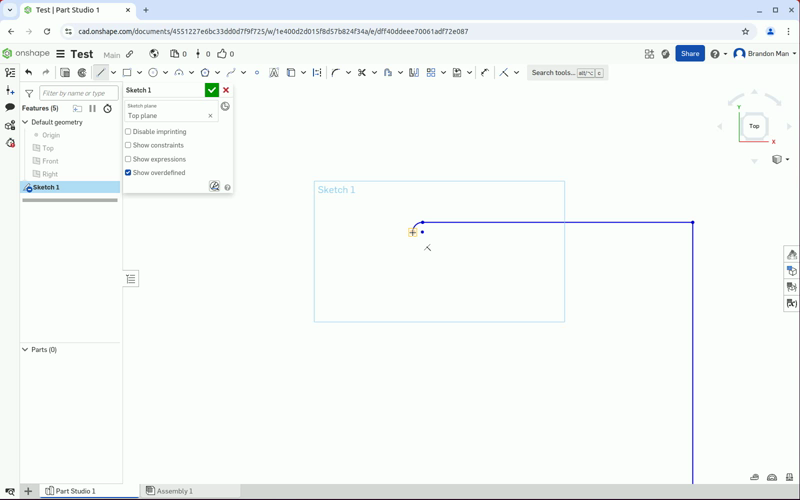
scroll(6)
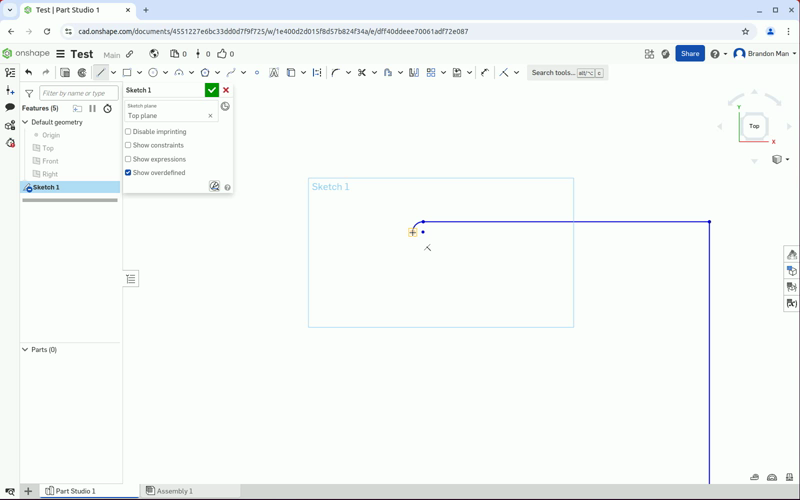
scroll(6)
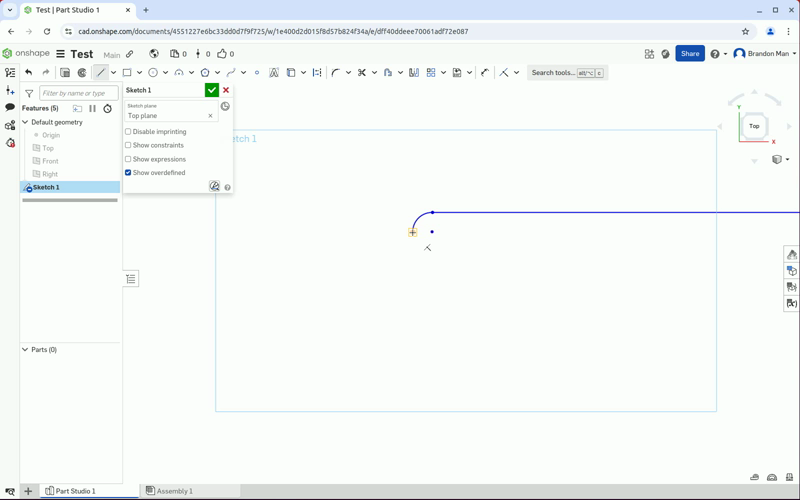
scroll(6)
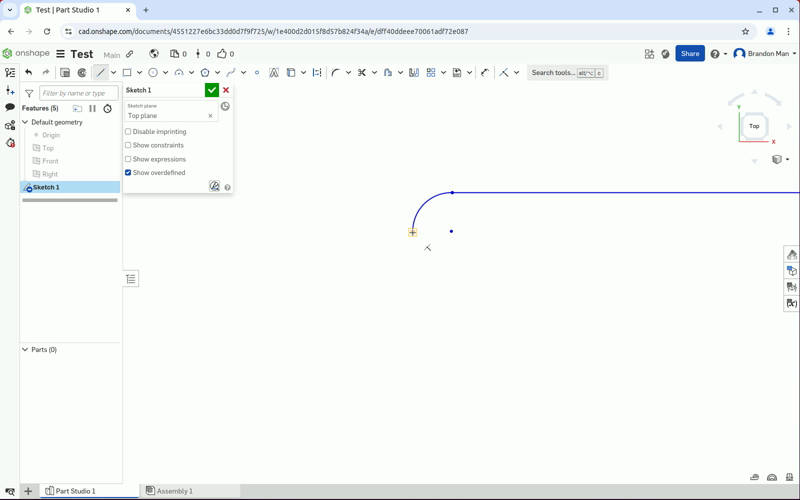
click(412, 232)
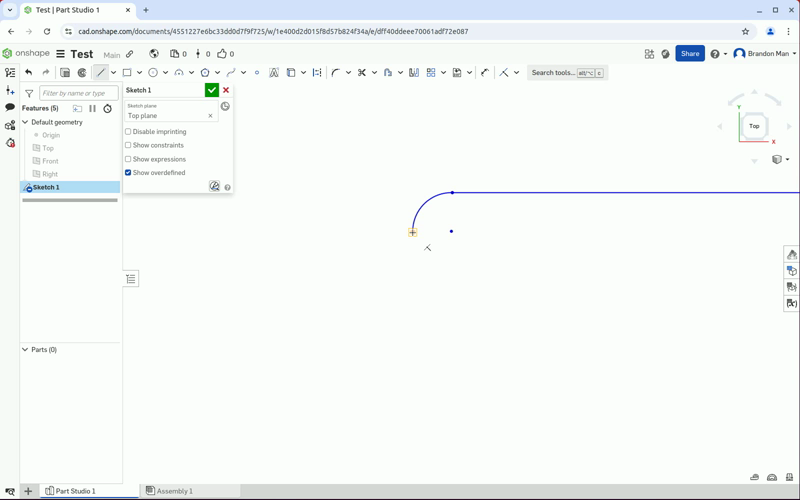
scroll(-6)
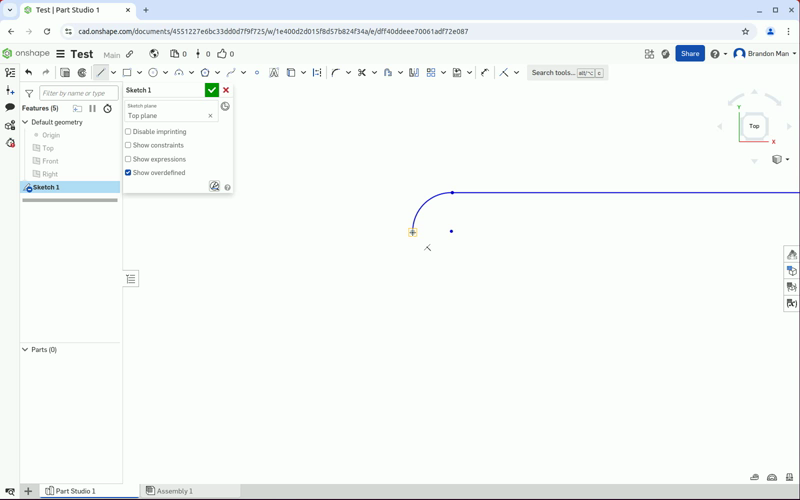
scroll(-6)
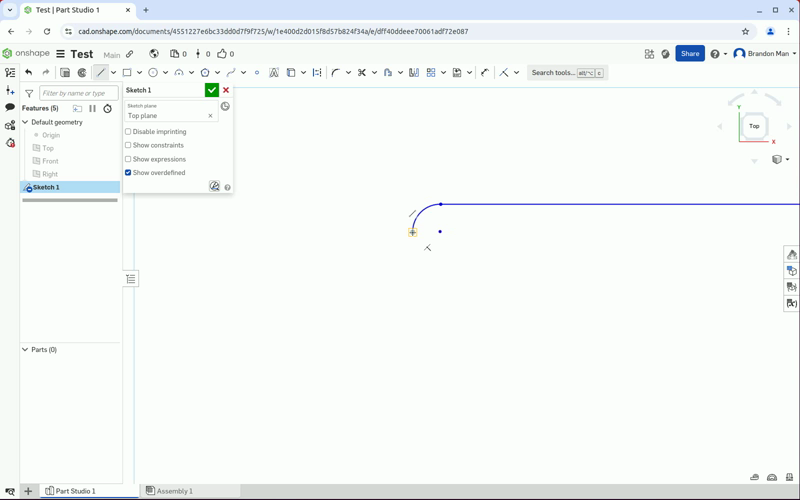
scroll(-6)
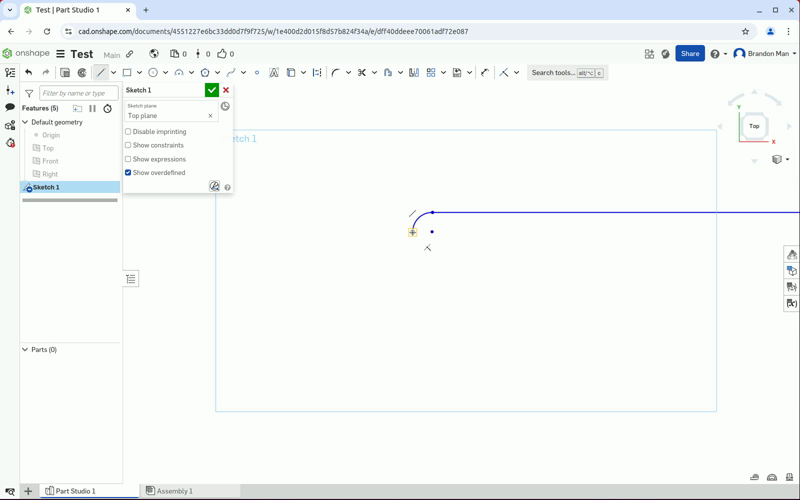
scroll(-6)
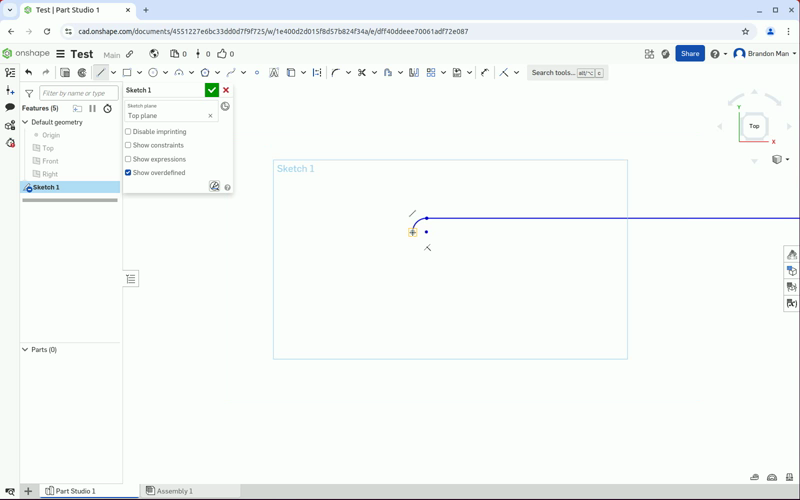
scroll(-6)
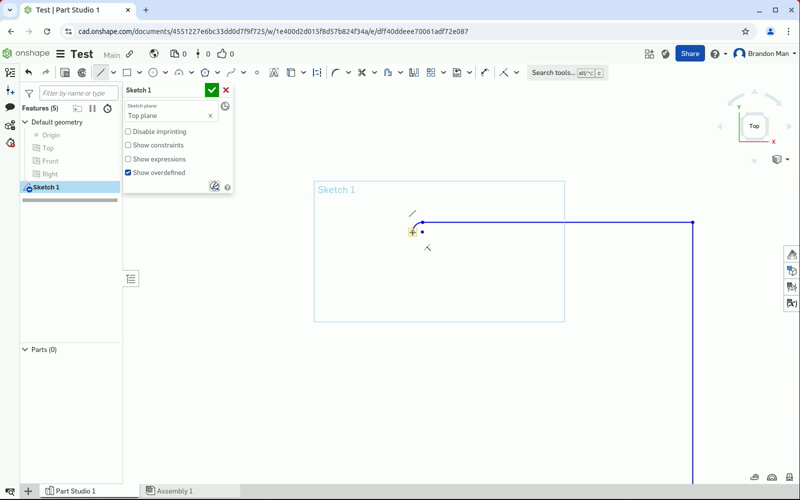
scroll(-6)
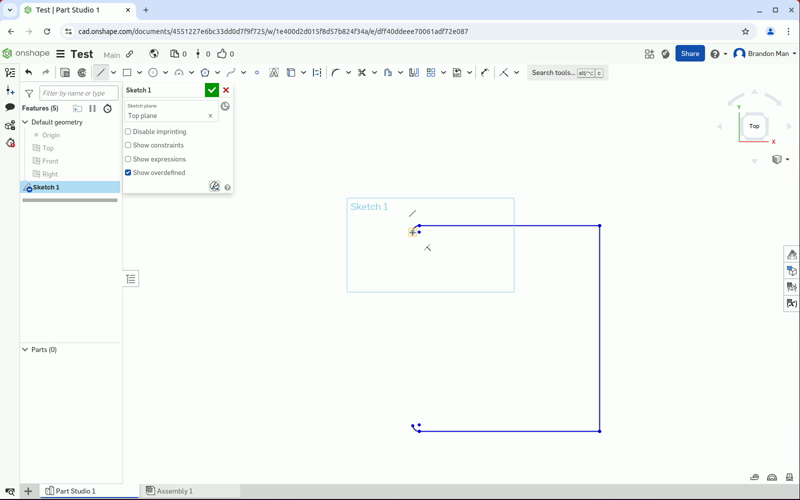
scroll(-6)
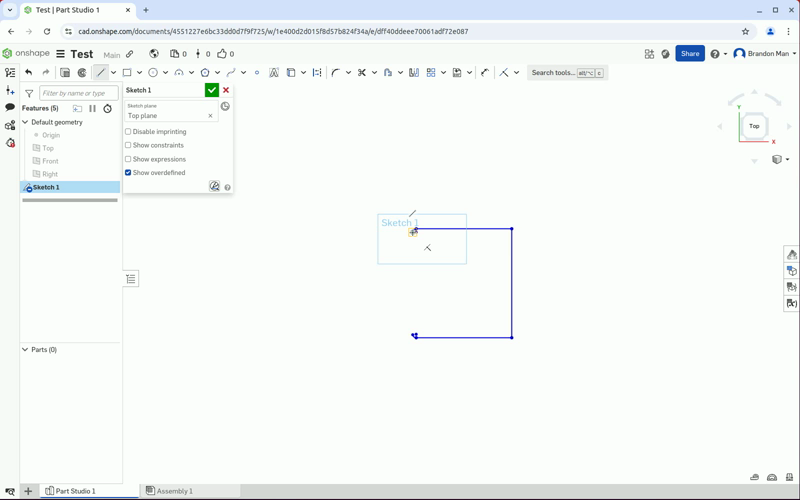
key_down(shift)
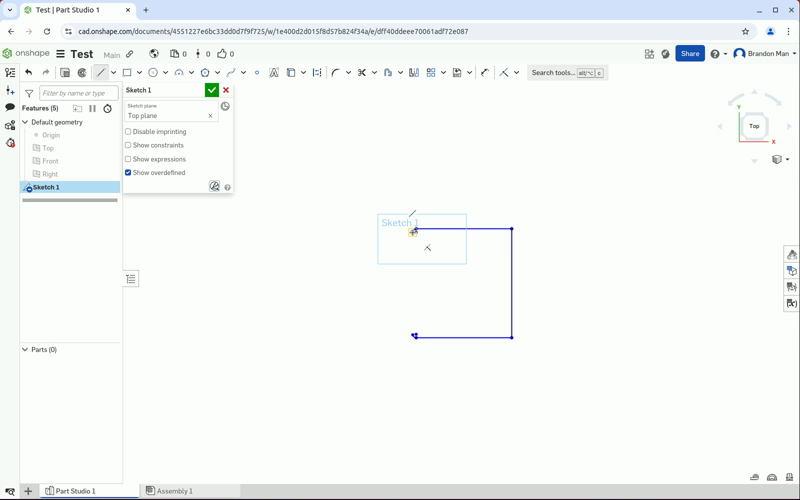
mouse_move(412, 334)
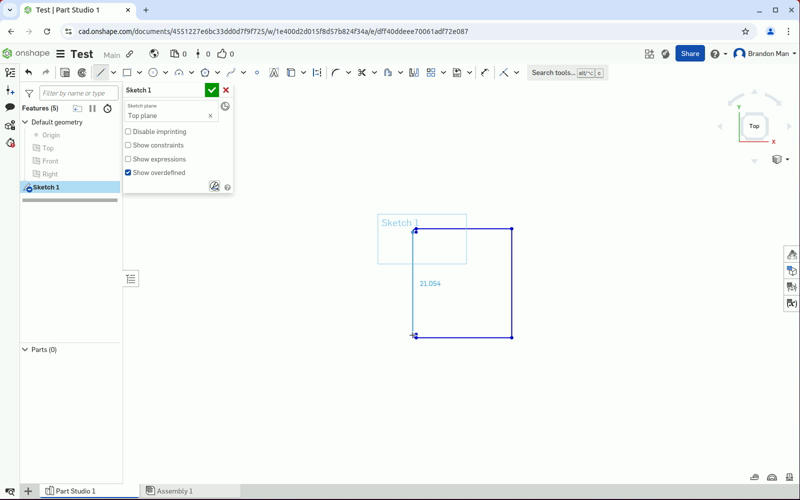
scroll(6)
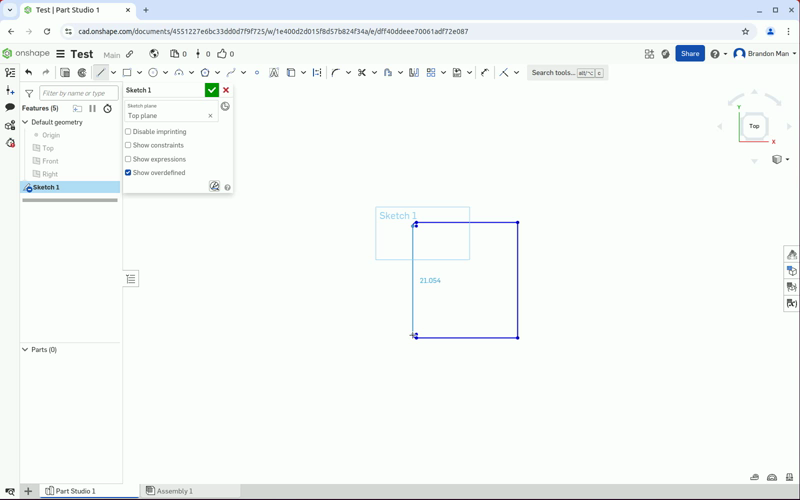
scroll(6)
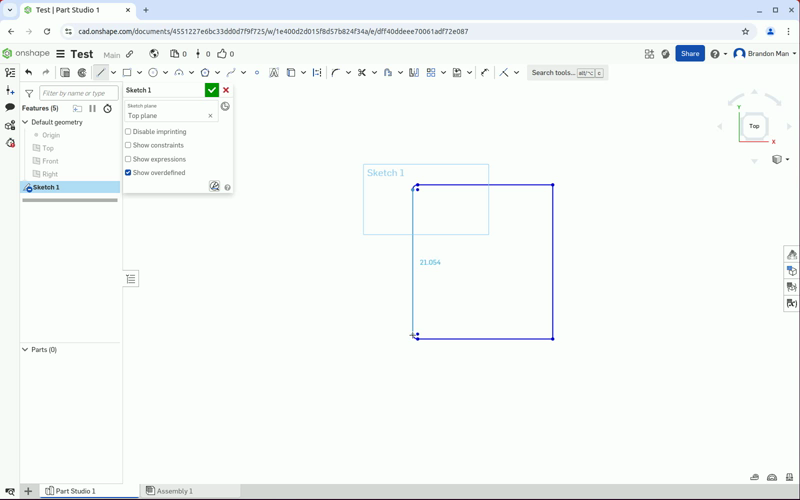
scroll(6)
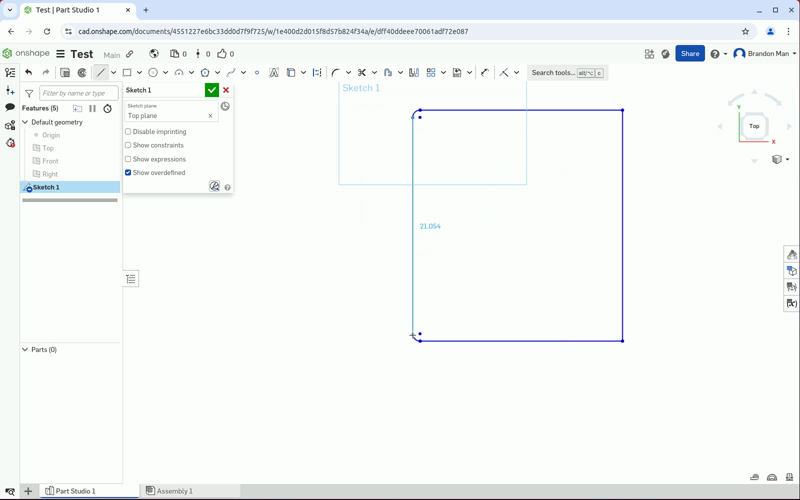
scroll(6)
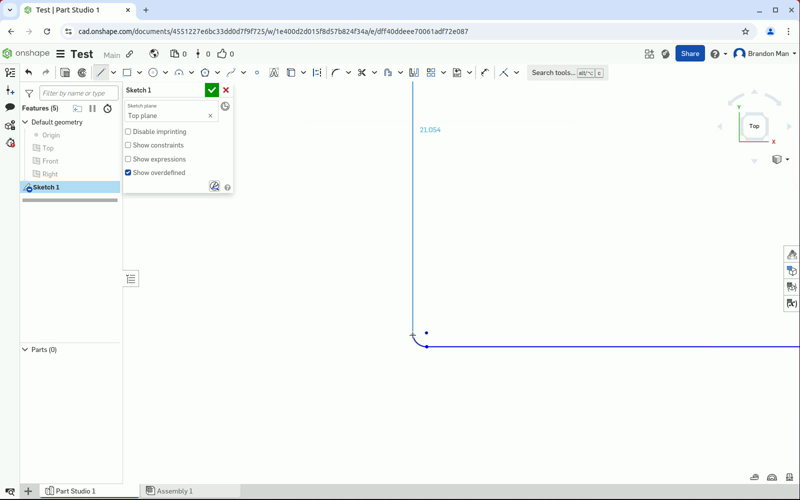
scroll(6)
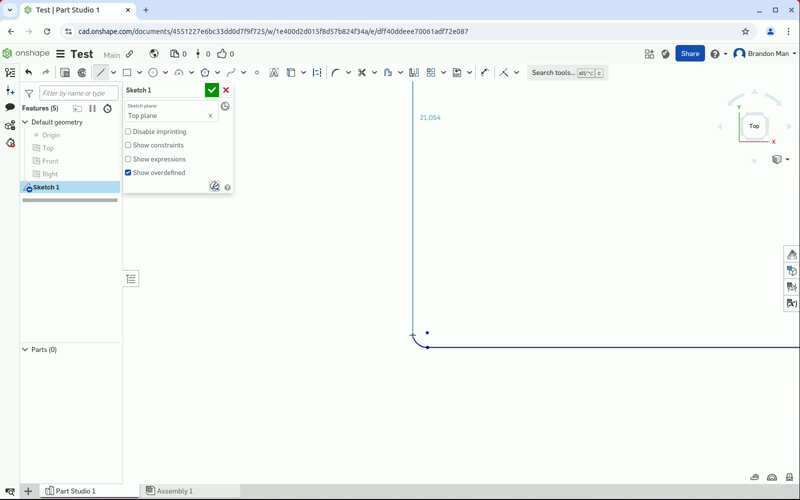
scroll(6)
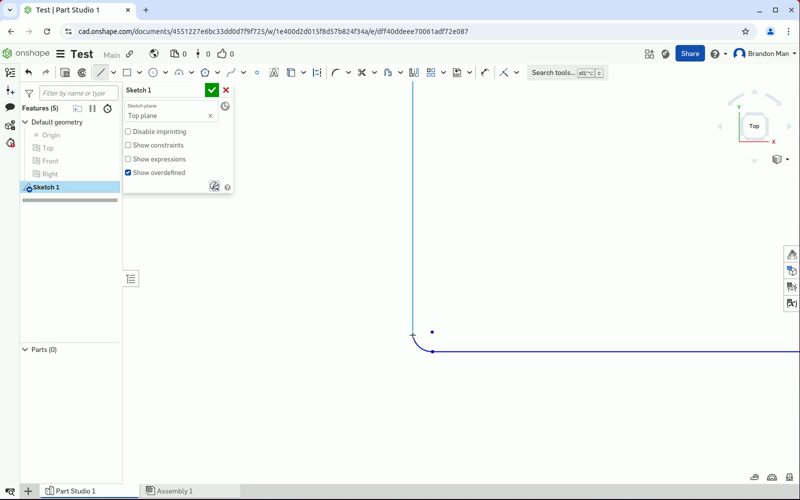
scroll(6)
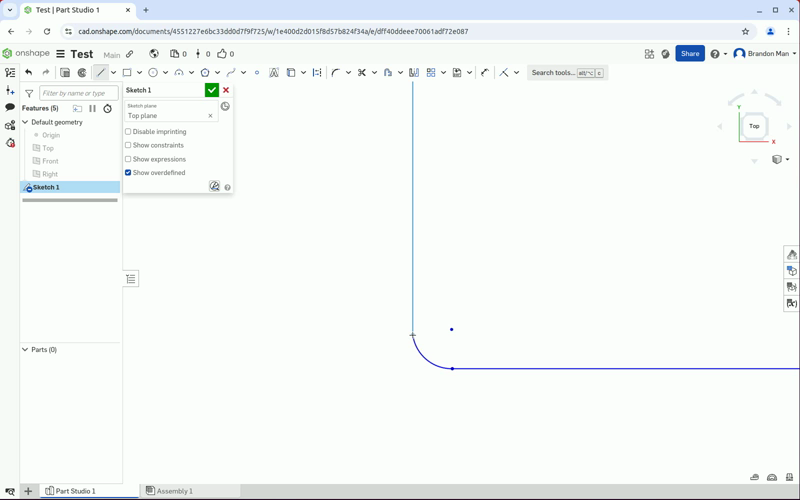
key_up(shift)
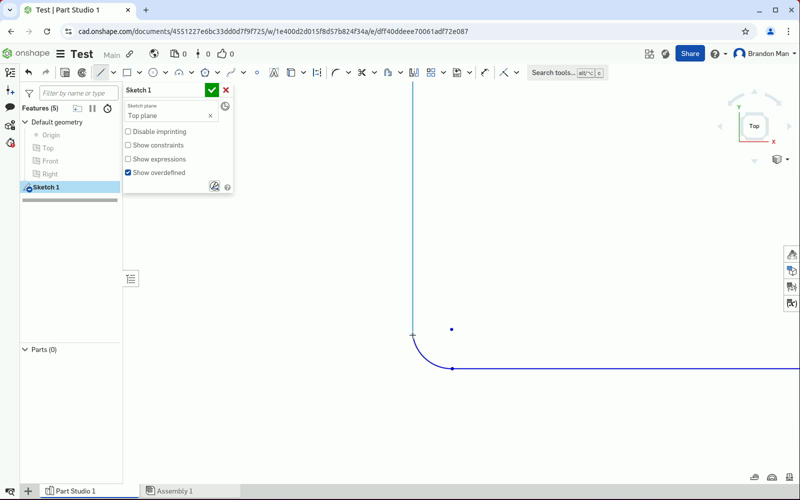
click(412, 334)
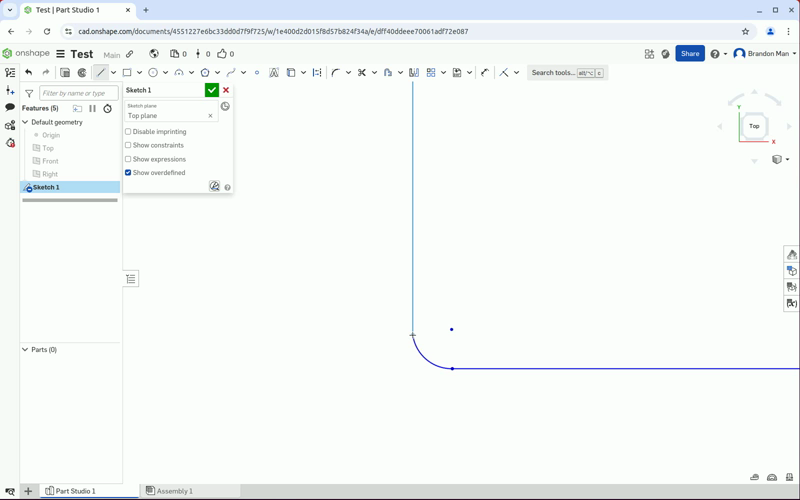
scroll(-6)
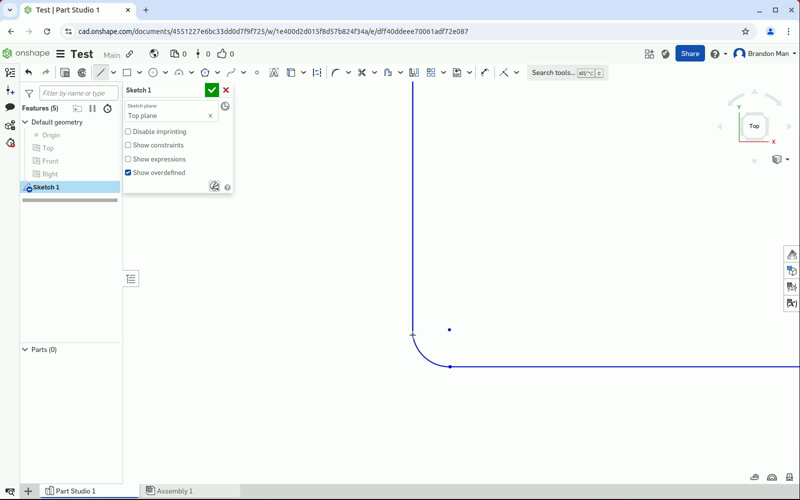
scroll(-6)
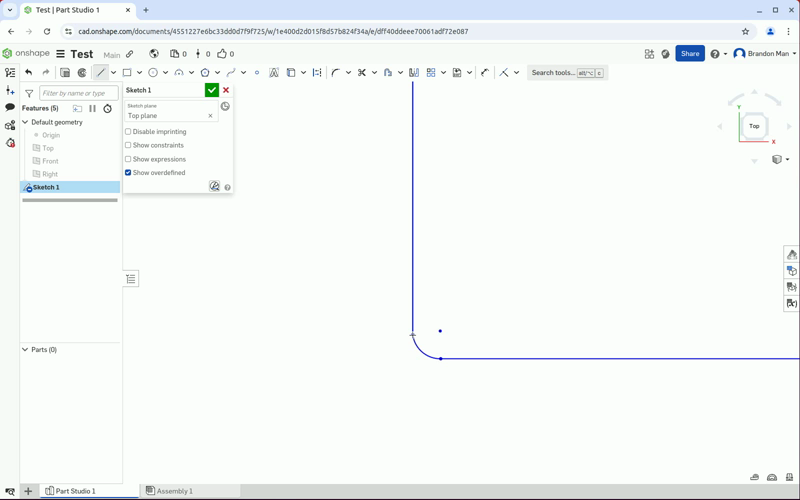
scroll(-6)
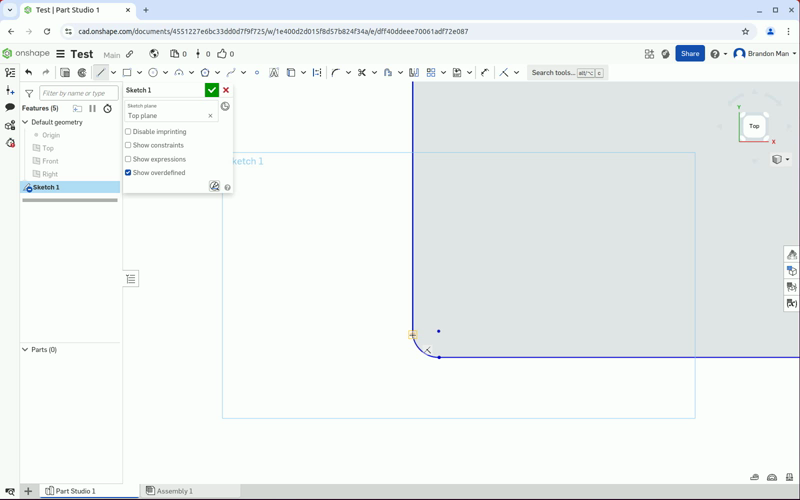
scroll(-6)
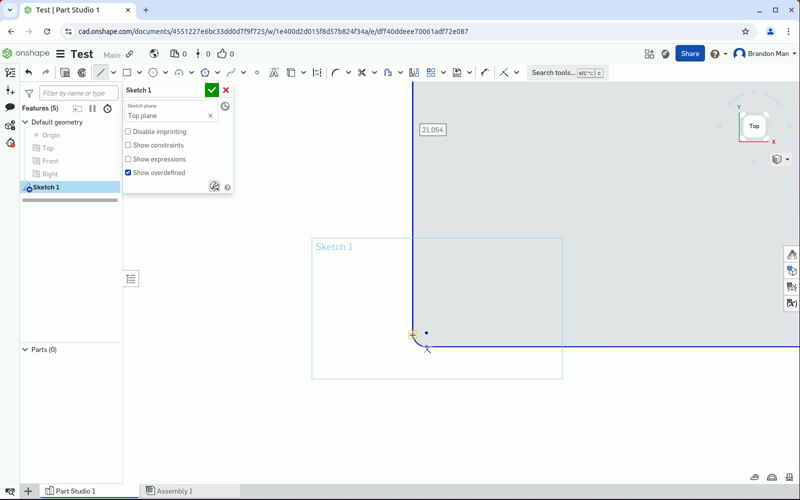
scroll(-6)
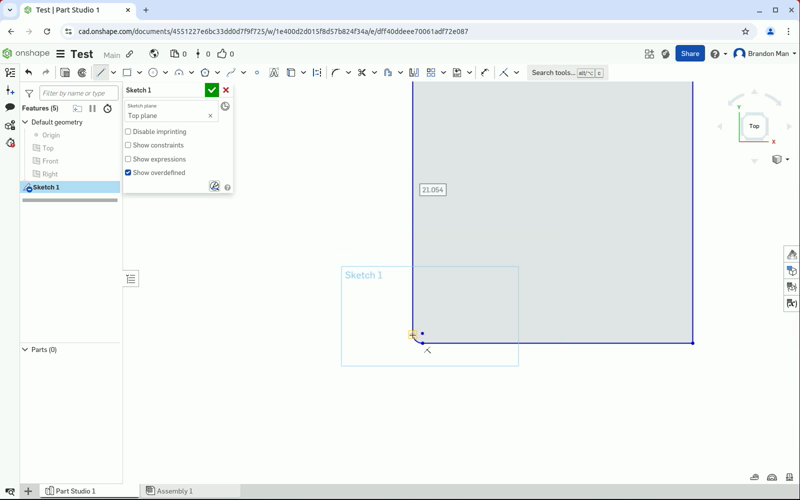
scroll(-6)
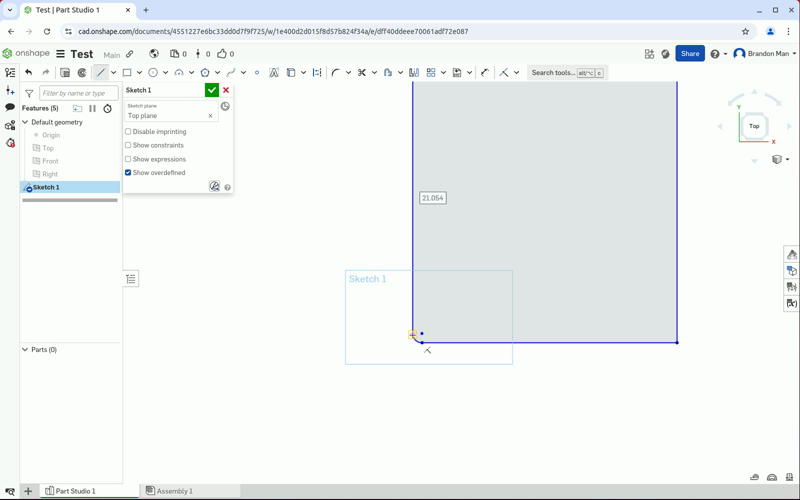
scroll(-6)
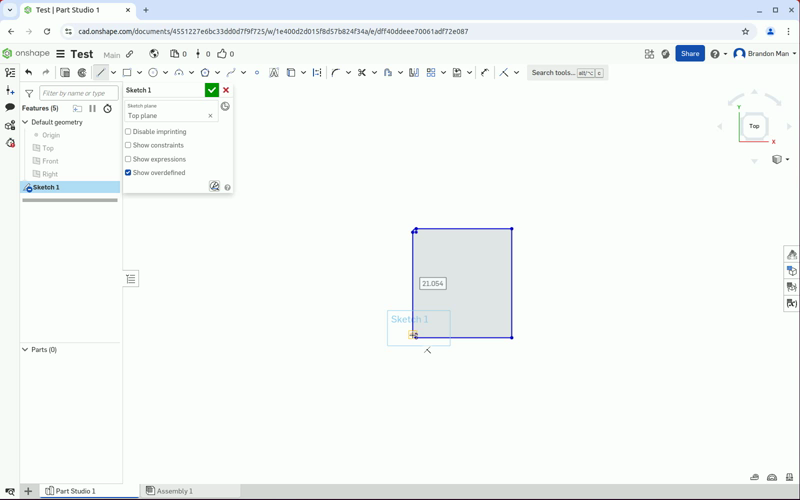
key(esc)
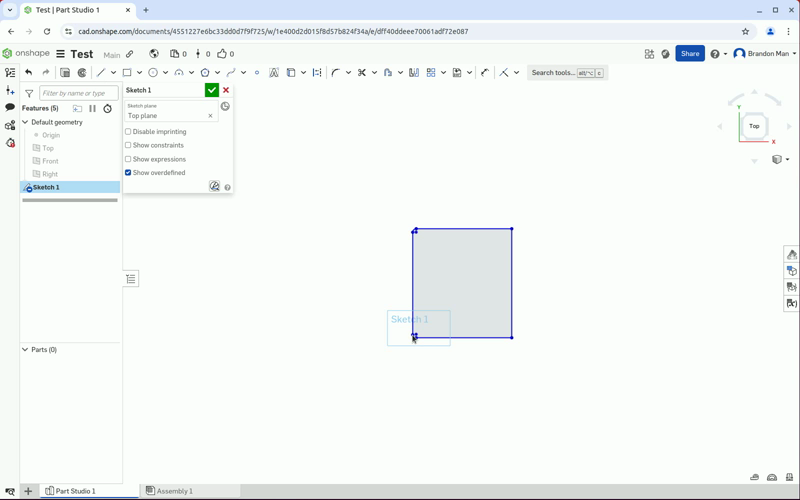
key(c)
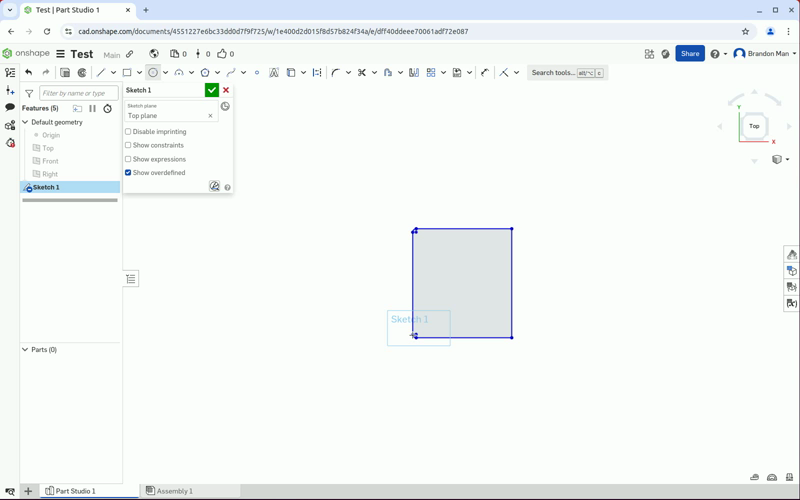
key_down(shift)
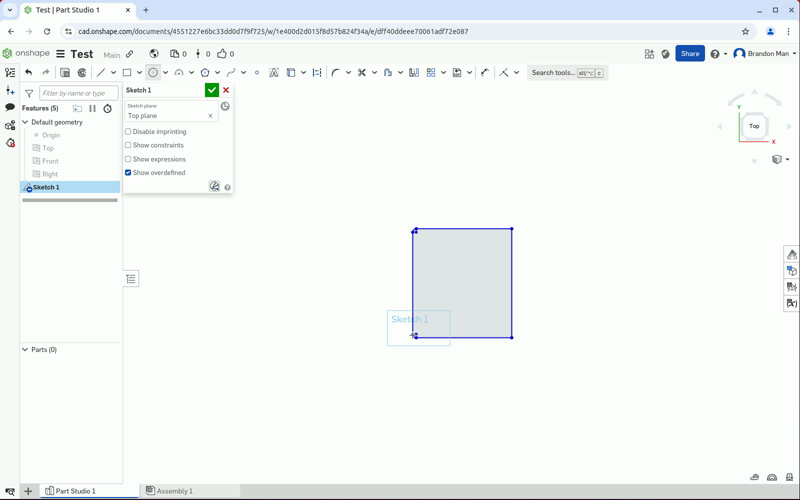
mouse_move(460, 283)
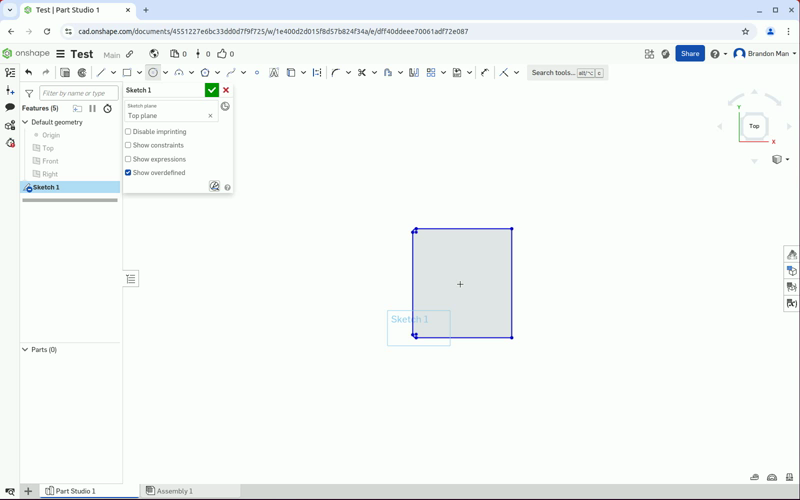
click(460, 283)
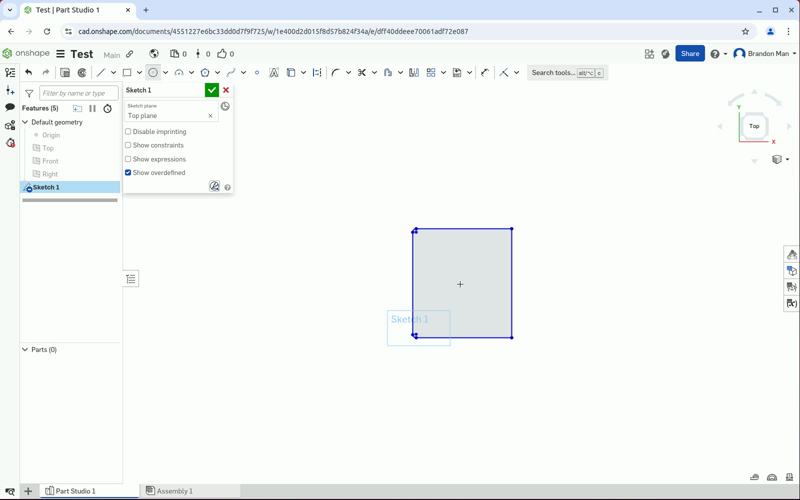
key_up(shift)
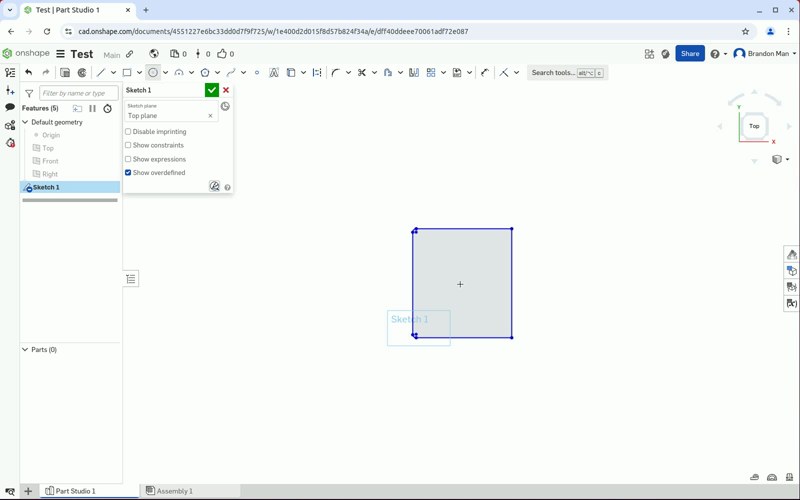
mouse_move(463, 283)
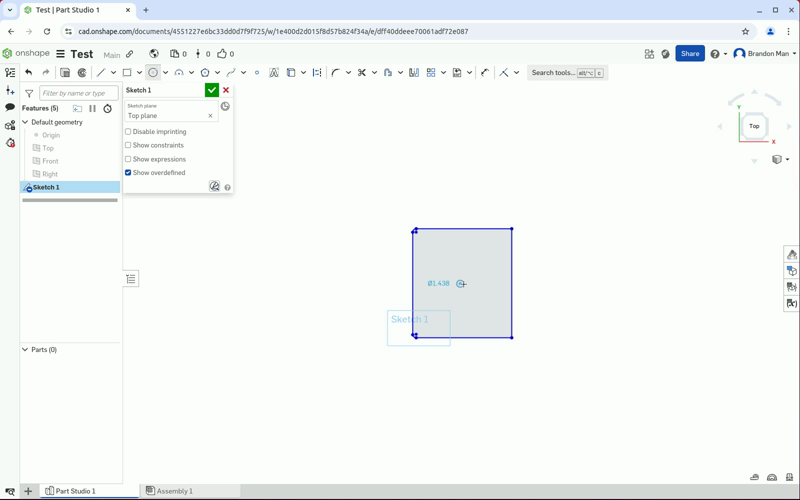
click(463, 283)
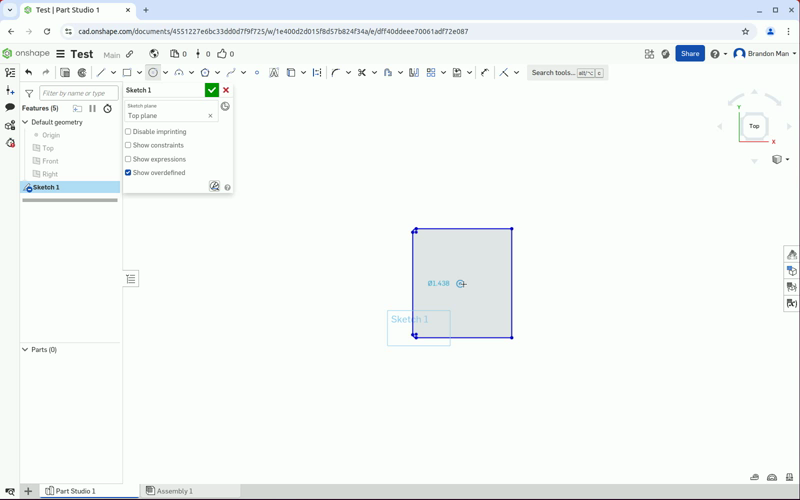
key(esc)
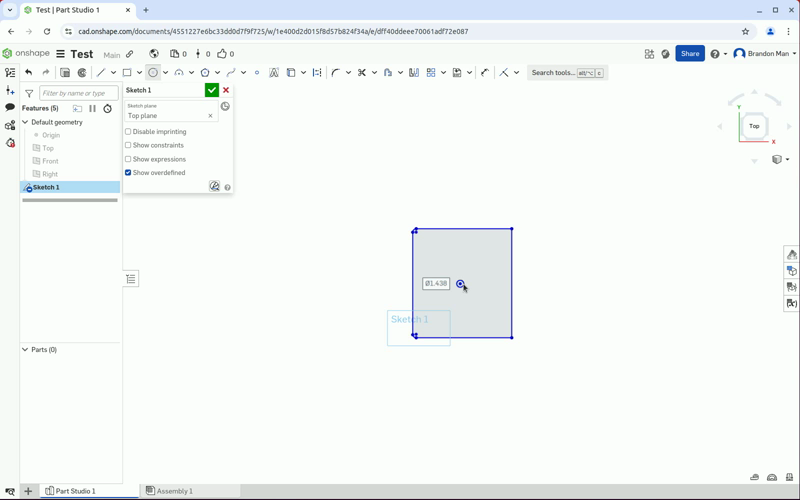
mouse_move(494, 272)
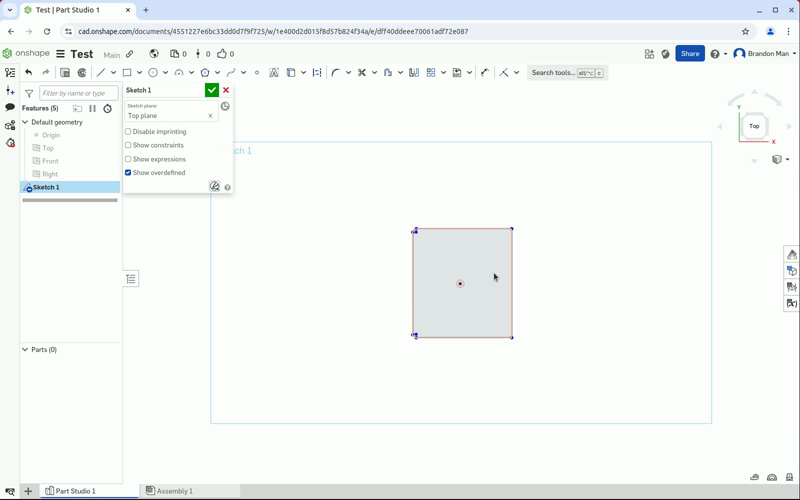
click(494, 272)
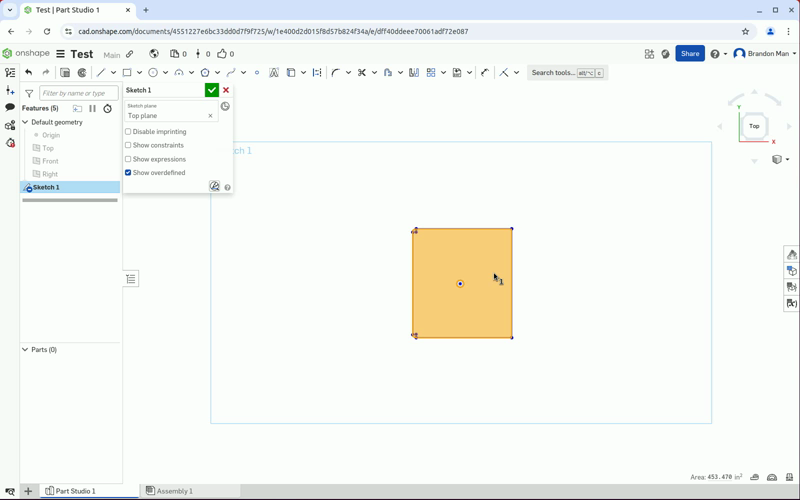
mouse_move(73, 352)
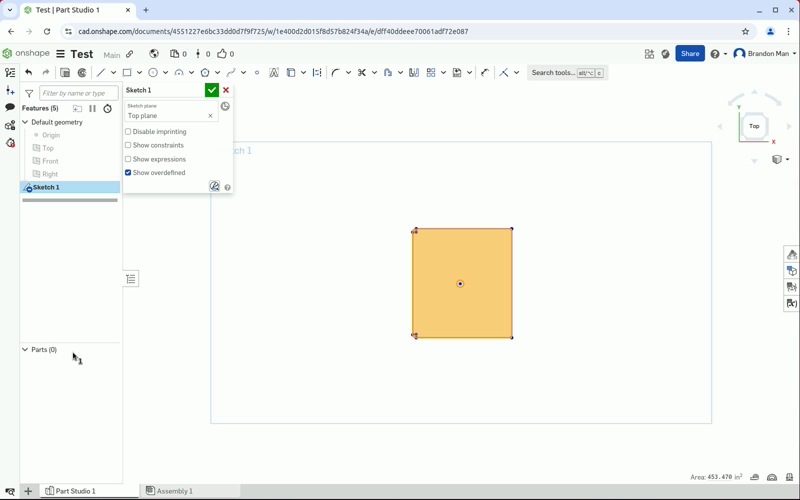
key(shift+y)
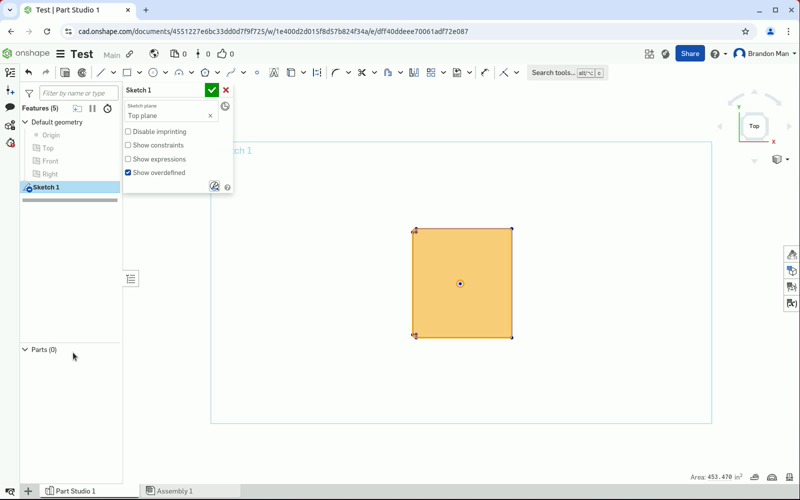
key(shift+e)
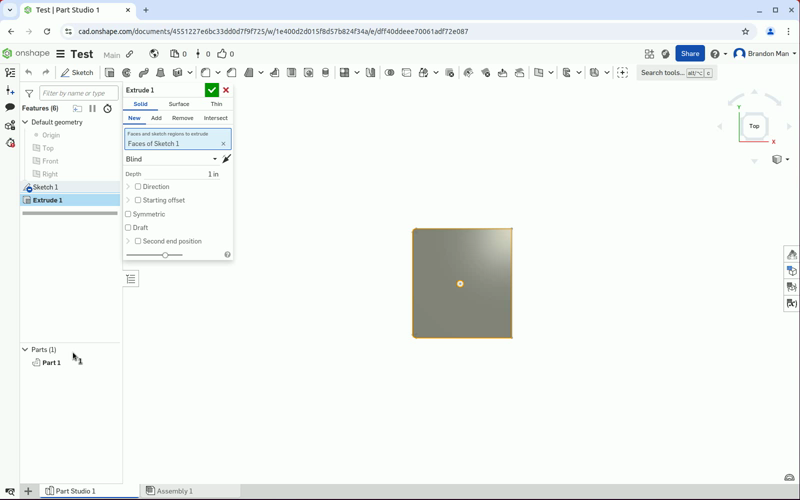
mouse_move(143, 106)
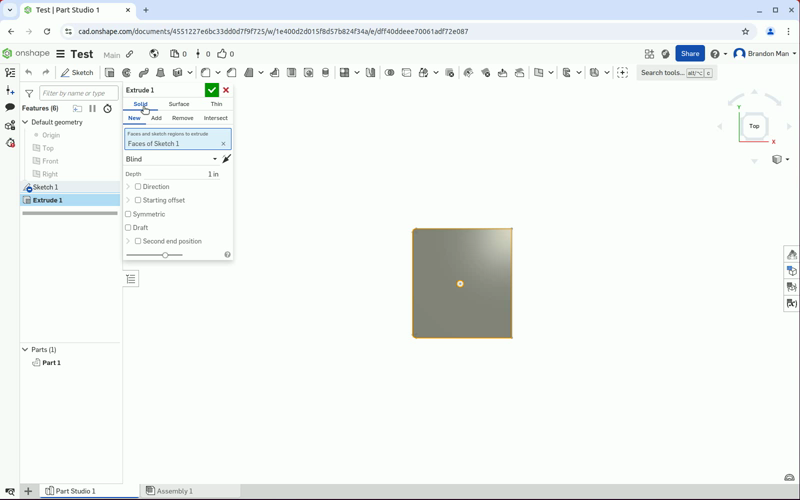
click(143, 106)
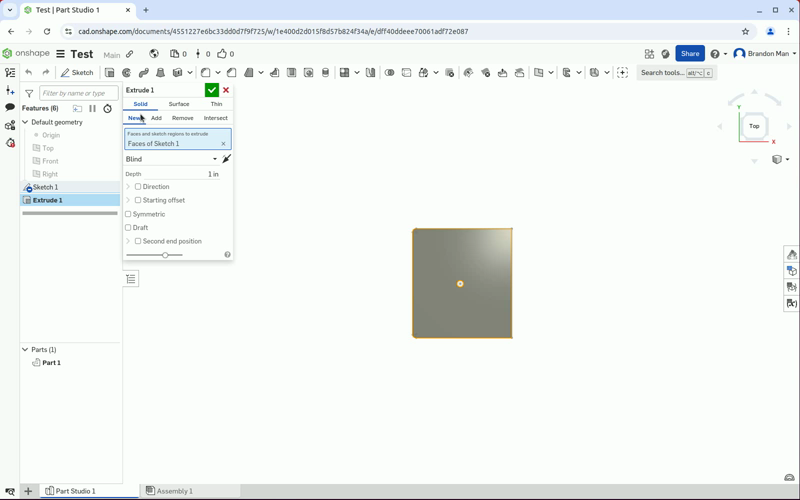
mouse_move(137, 120)
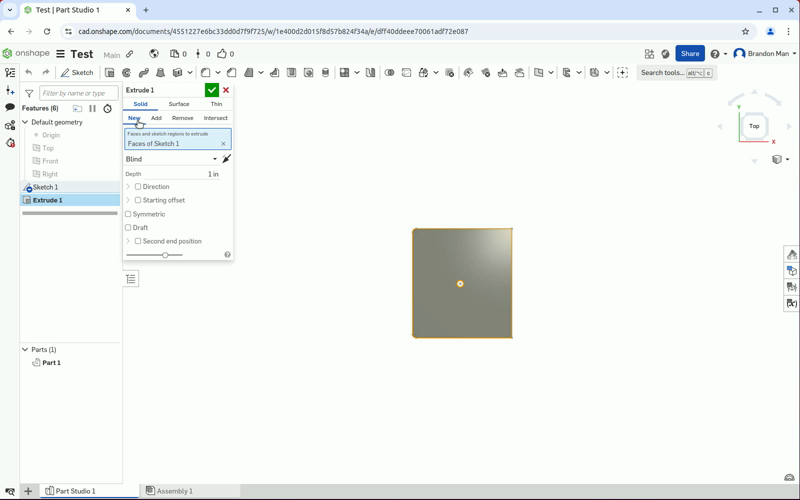
click(137, 120)
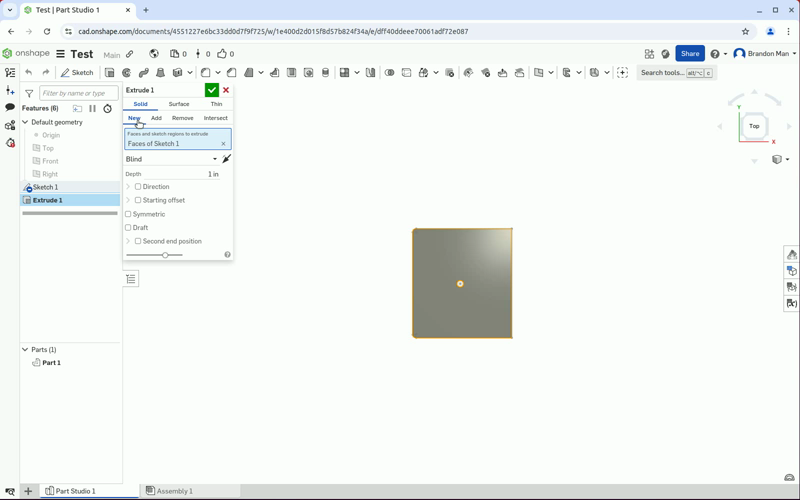
key(tab, 4)
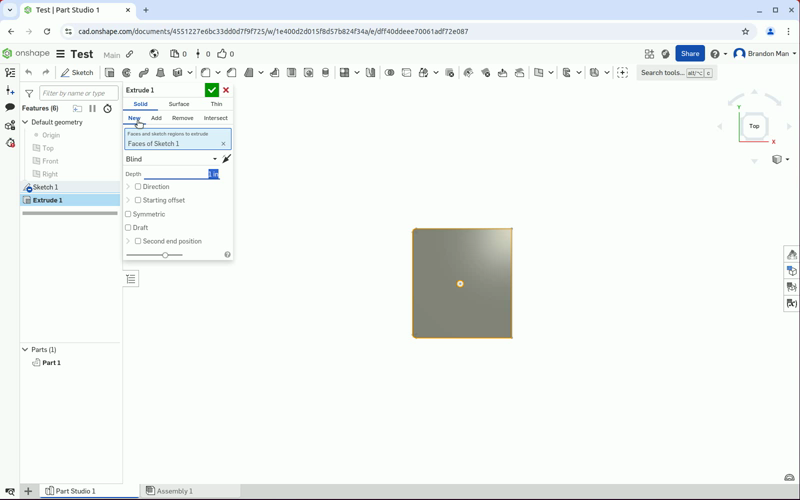
text(0.722)
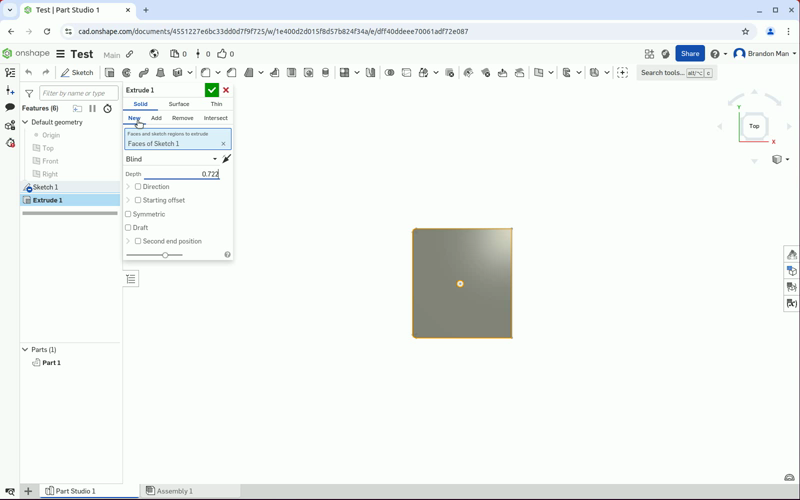
key(enter)
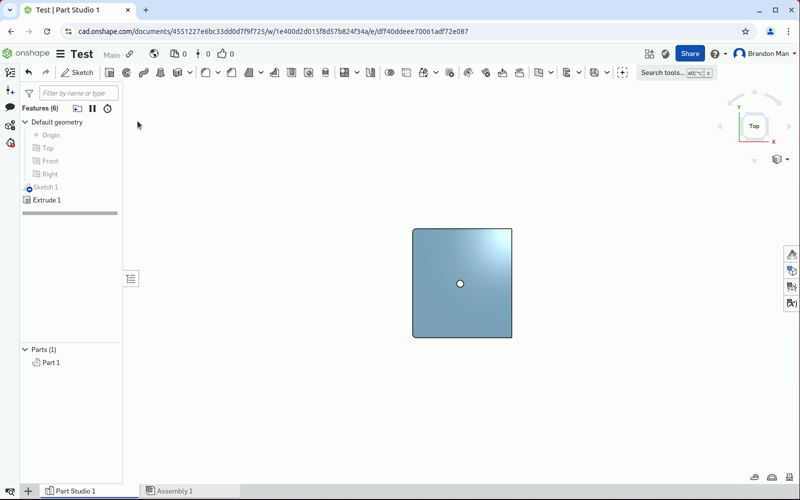
key(shift+h)
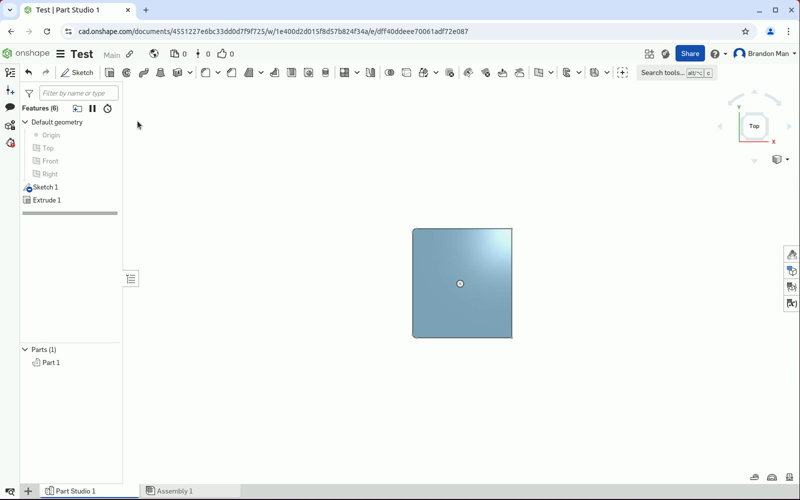
key(shift+h)
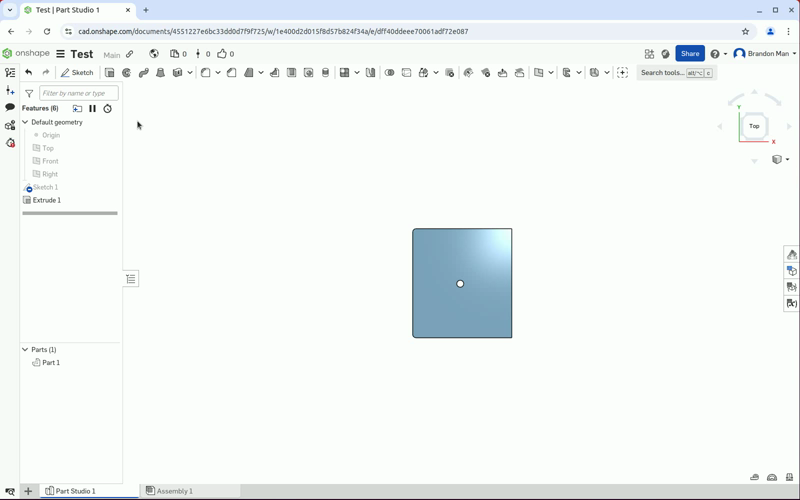
mouse_move(73, 189)
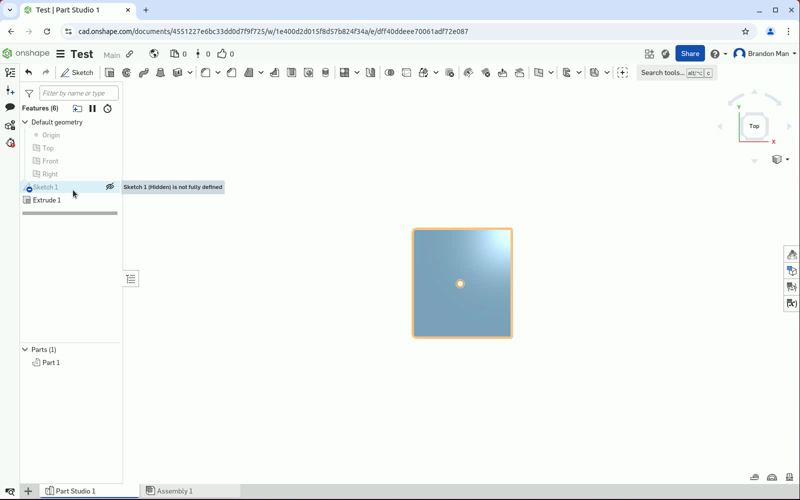
click(73, 189)
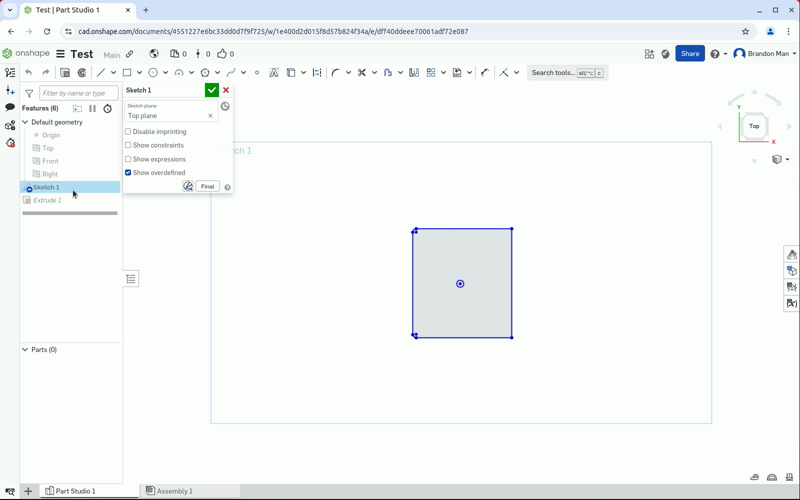
mouse_move(229, 92)
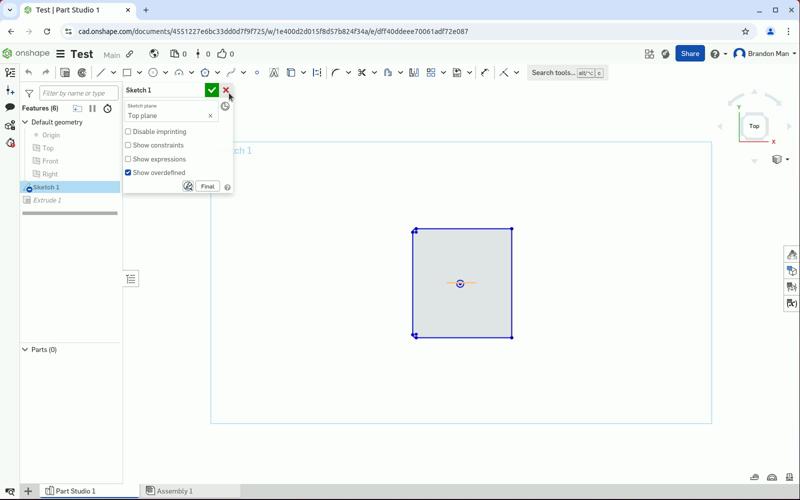
click(229, 92)
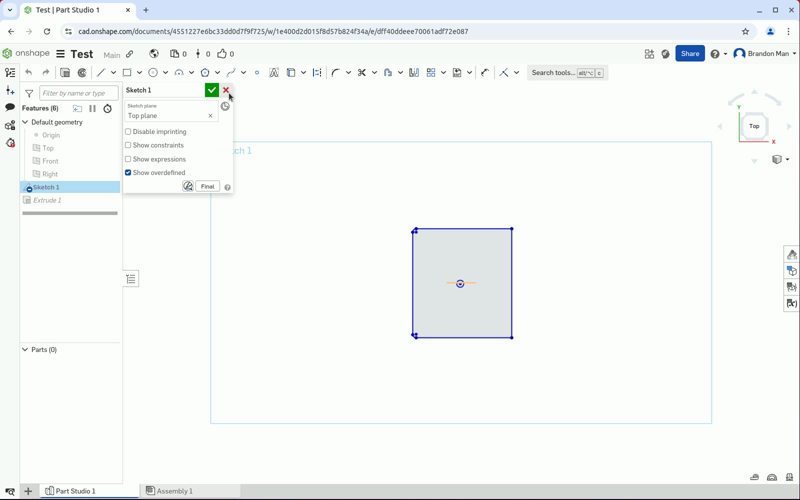
key(shift+s)
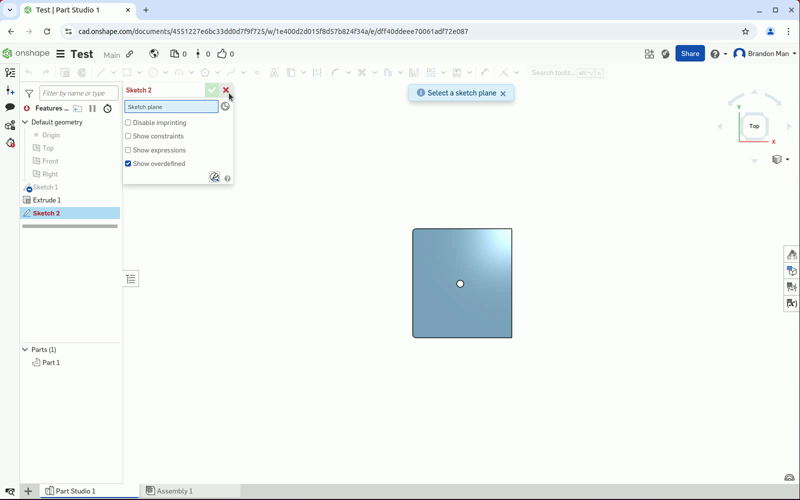
mouse_move(73, 150)
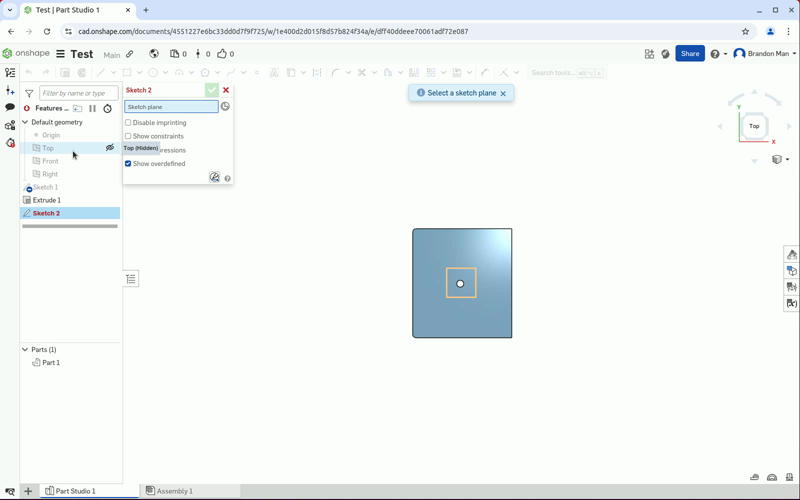
click(73, 150)
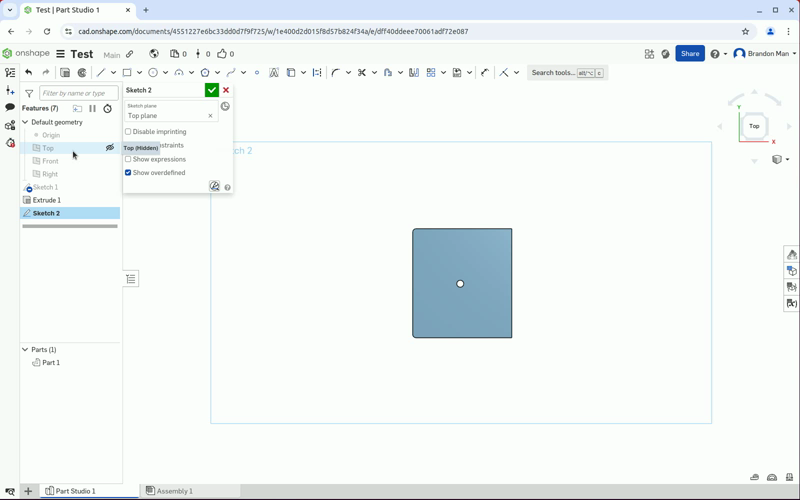
mouse_move(73, 352)
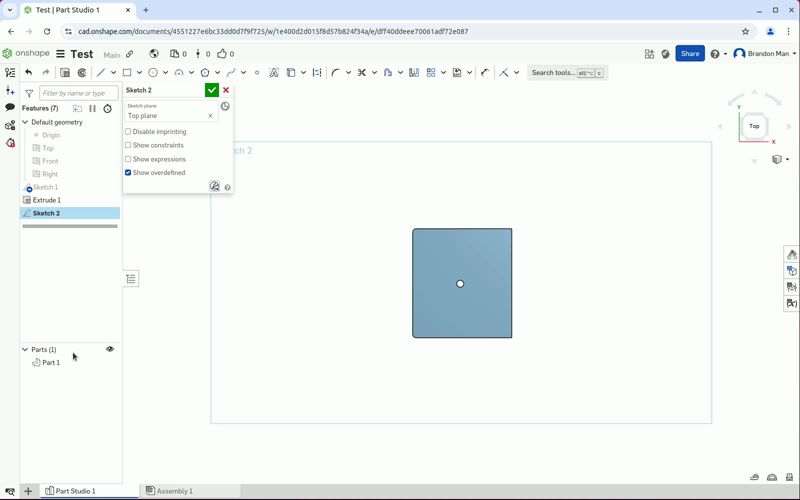
key(y)
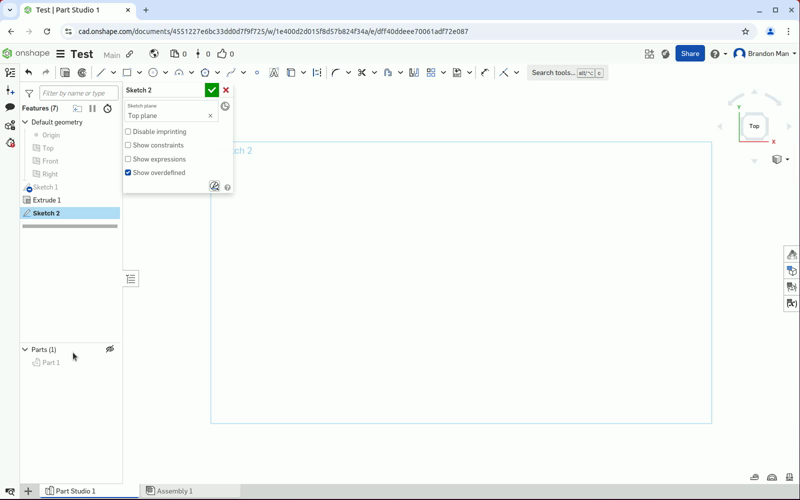
key(a)
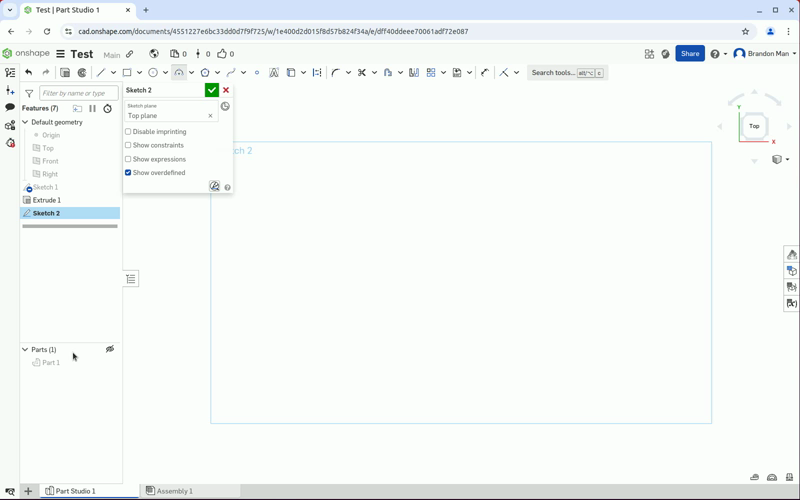
key_down(shift)
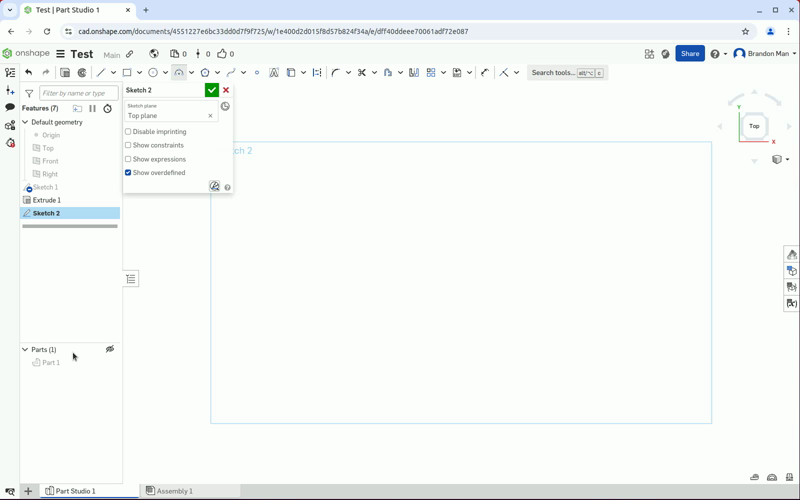
mouse_move(409, 337)
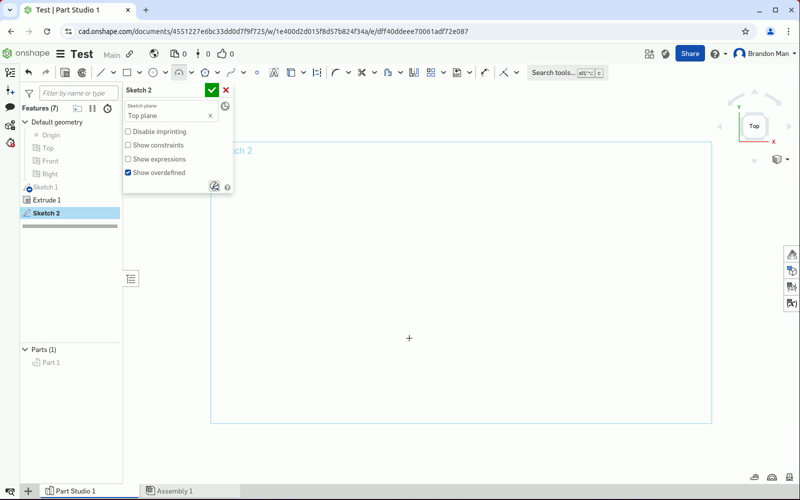
click(409, 337)
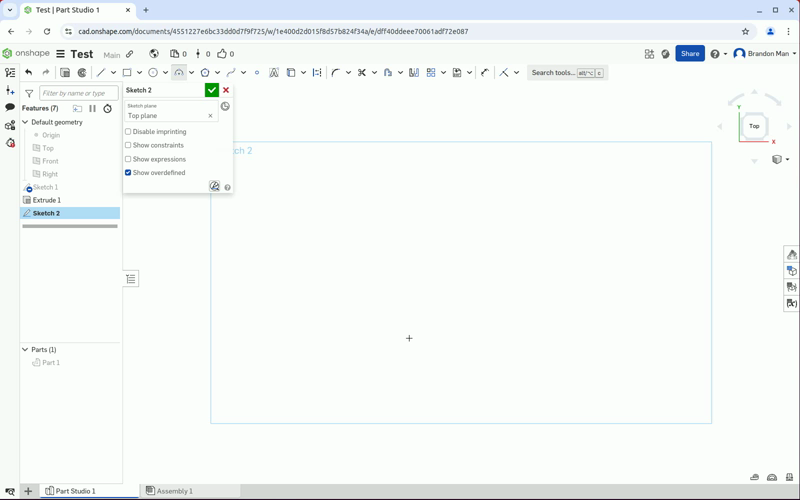
key_up(shift)
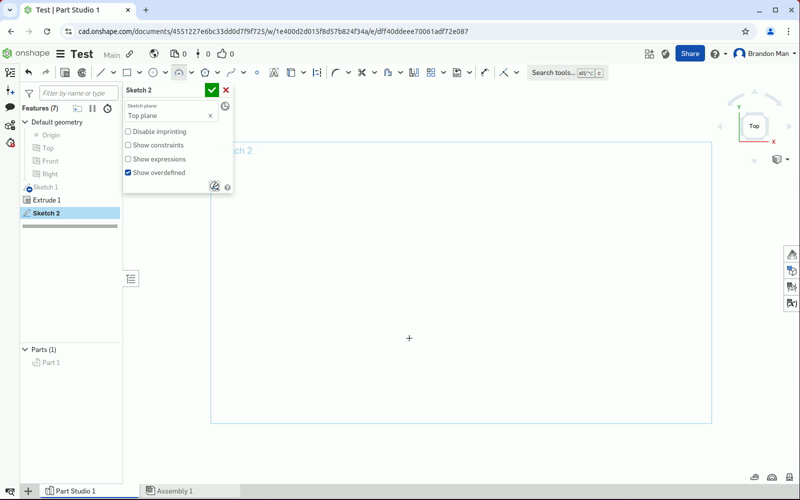
key_down(shift)
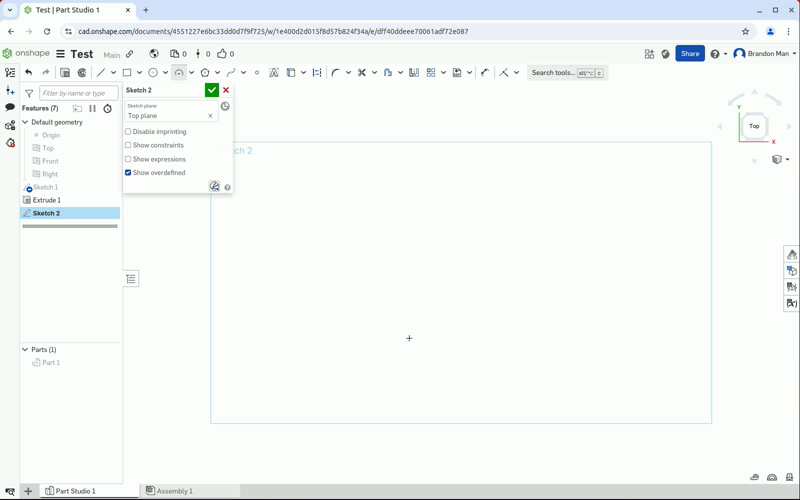
mouse_move(412, 341)
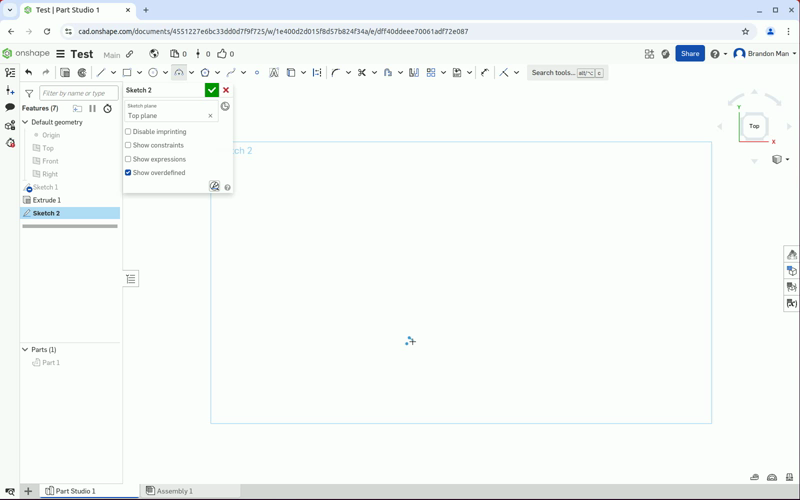
scroll(6)
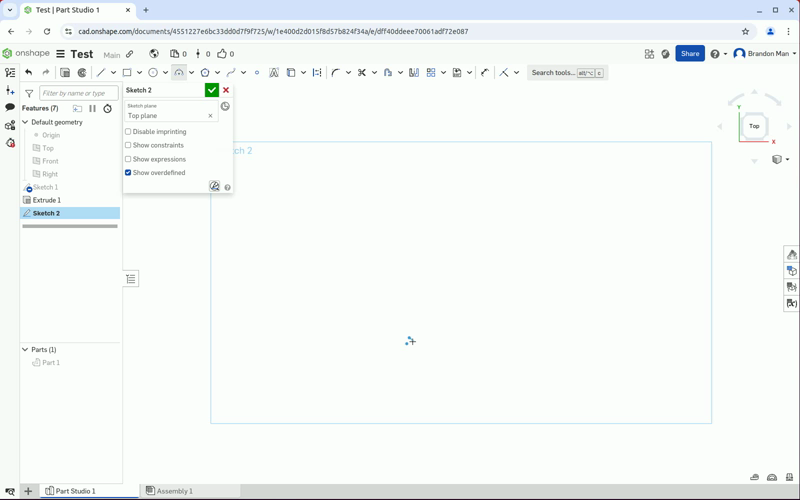
scroll(6)
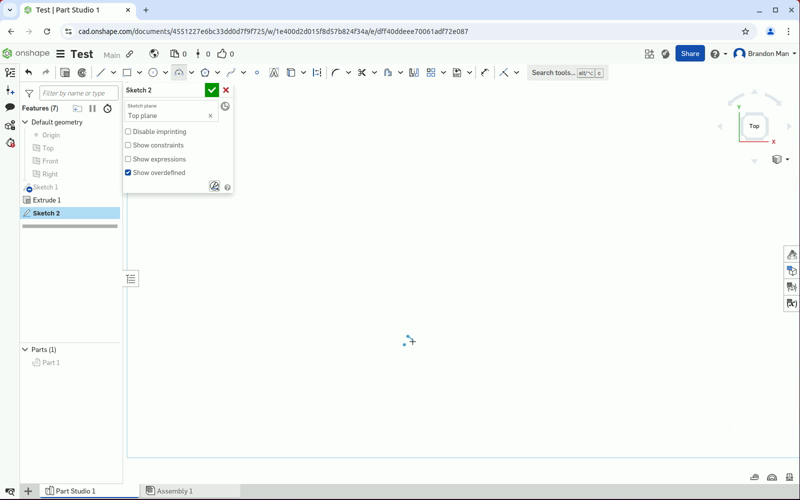
scroll(6)
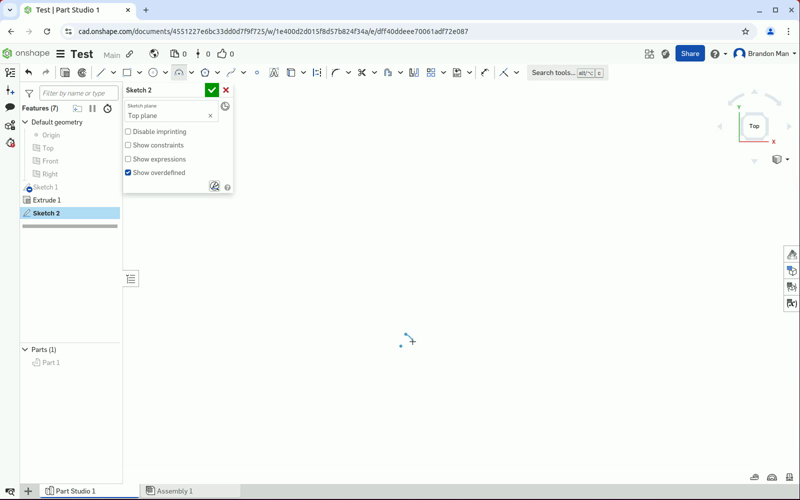
scroll(6)
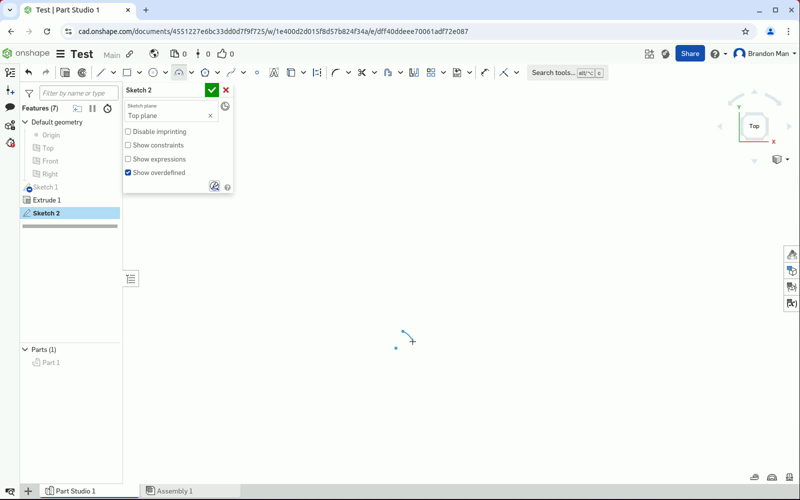
scroll(6)
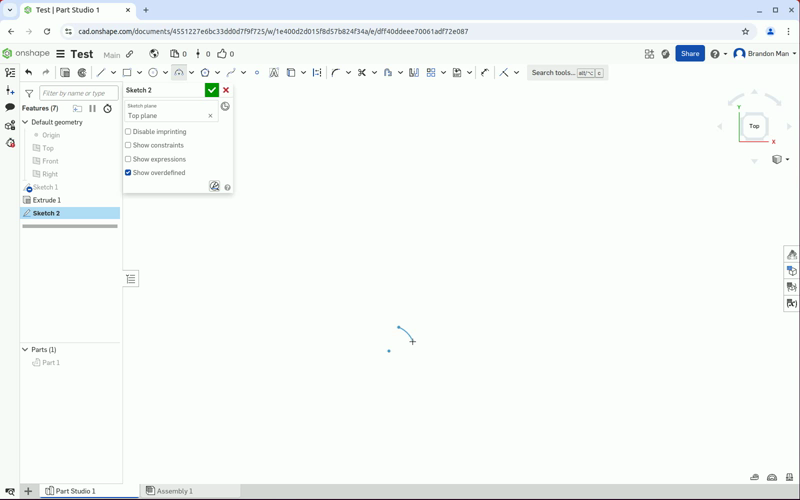
scroll(6)
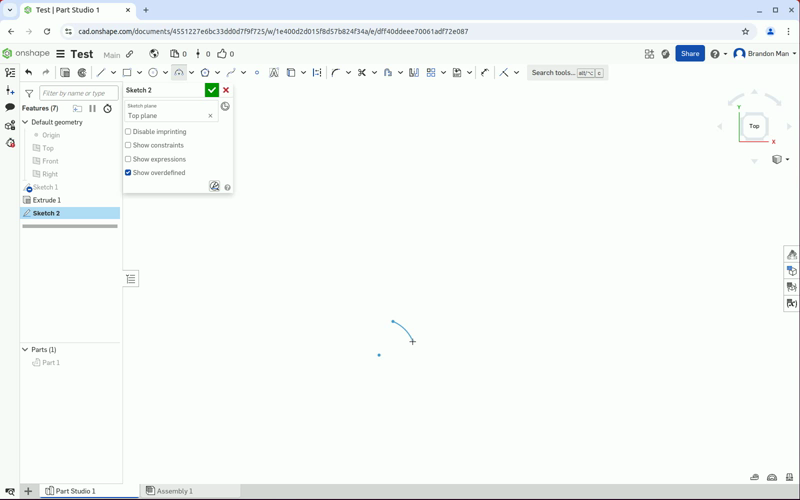
scroll(6)
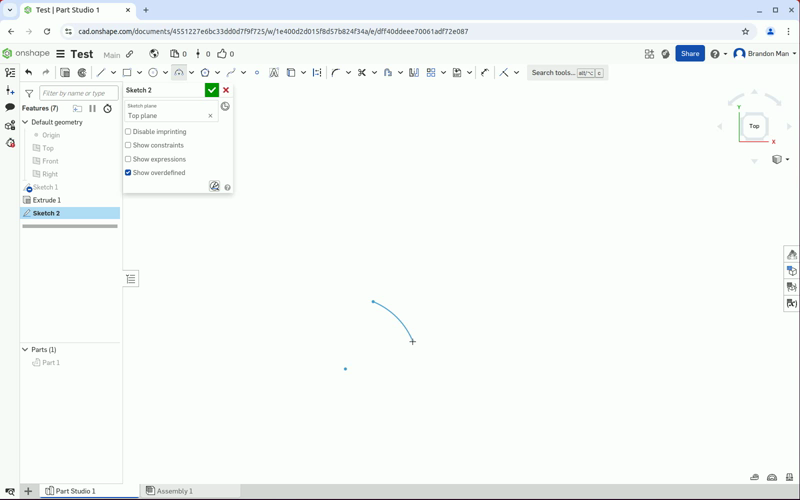
click(412, 341)
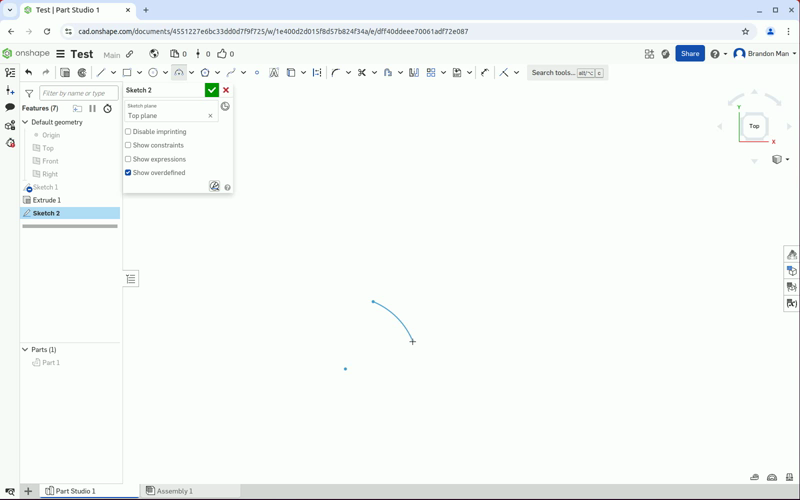
scroll(-6)
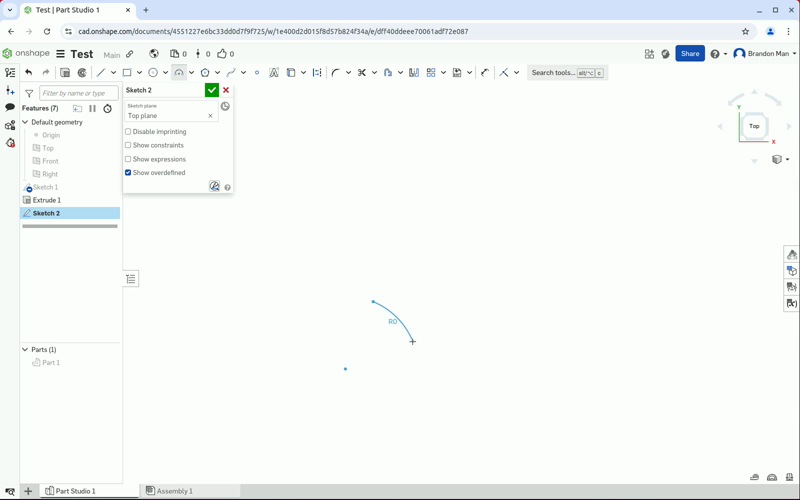
scroll(-6)
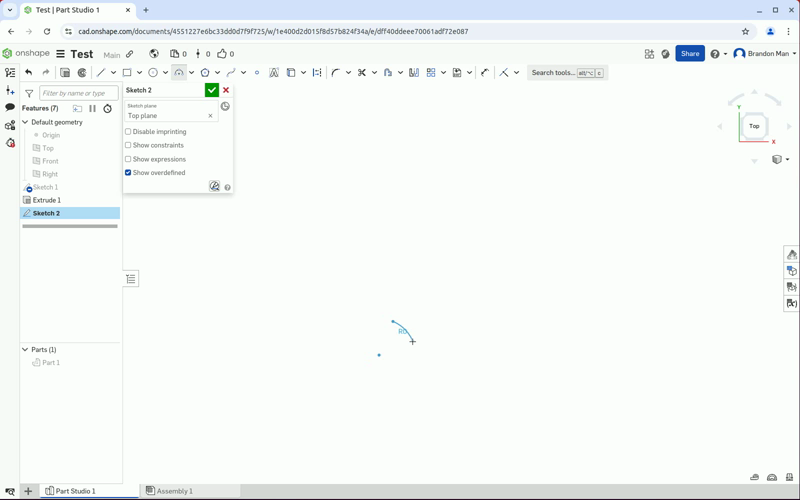
scroll(-6)
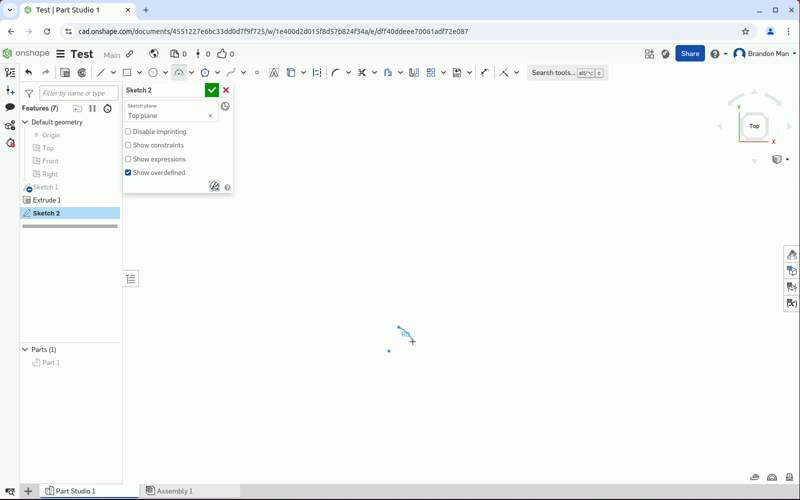
scroll(-6)
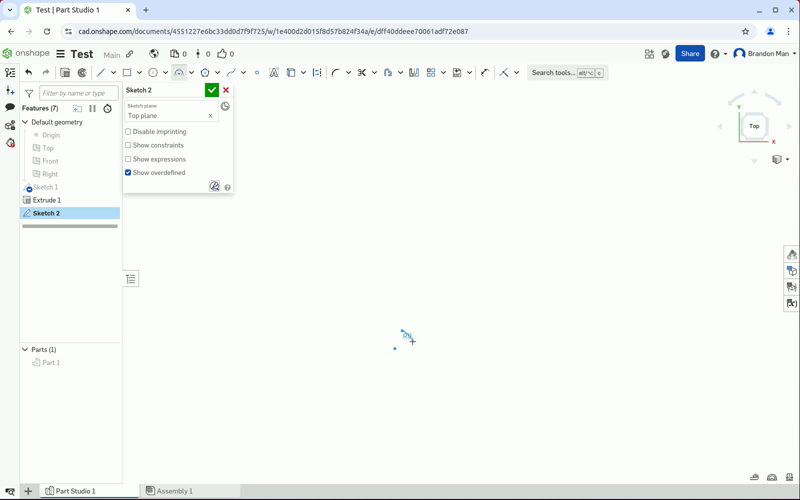
scroll(-6)
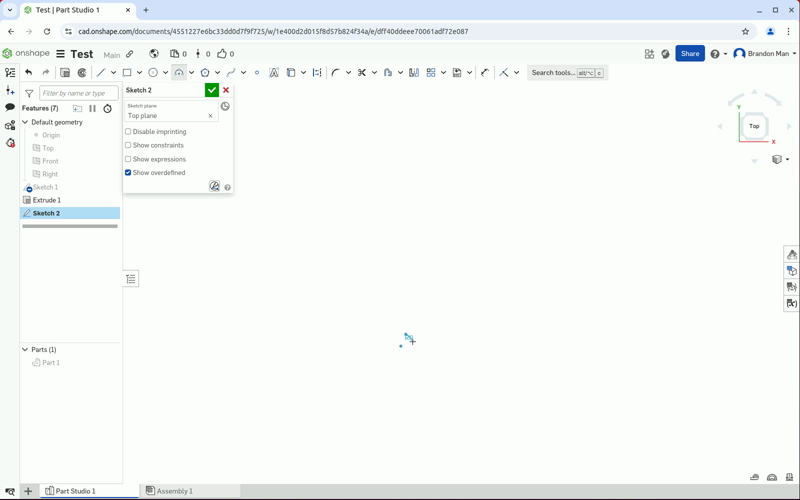
scroll(-6)
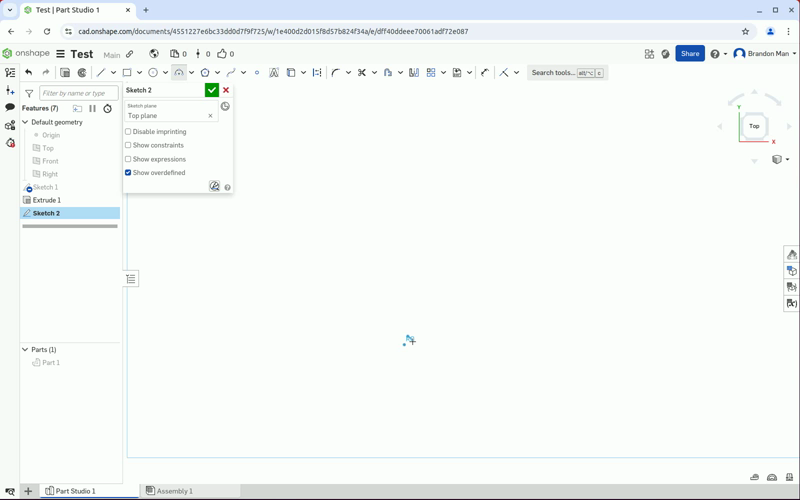
scroll(-6)
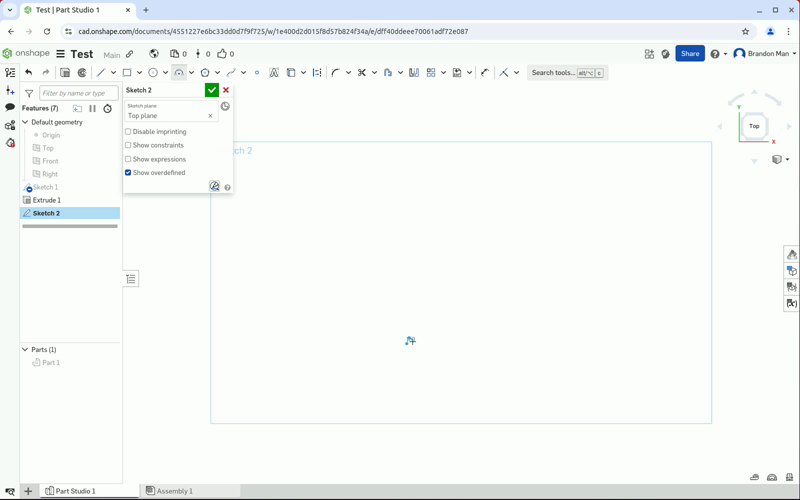
mouse_move(410, 340)
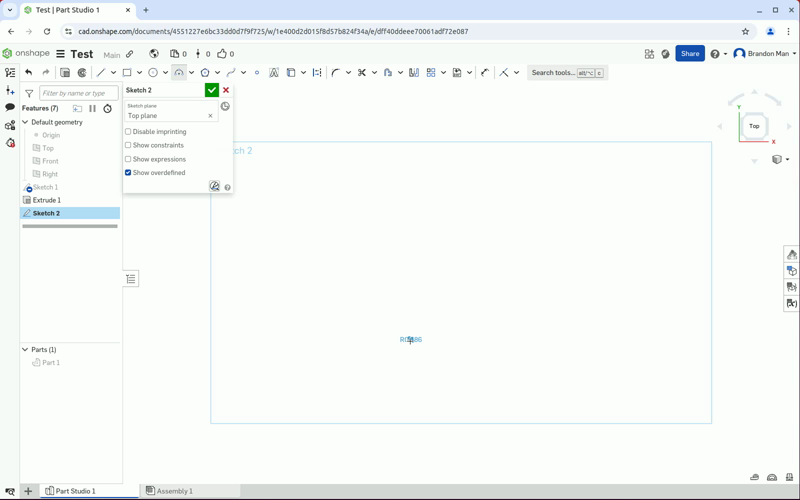
scroll(6)
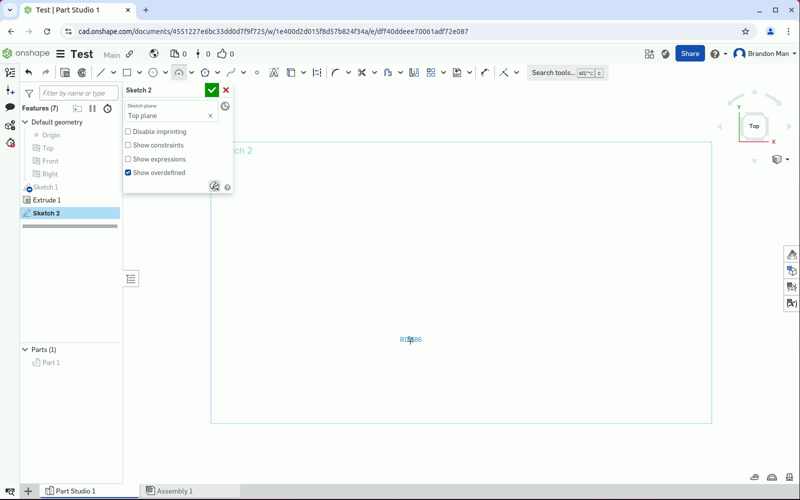
scroll(6)
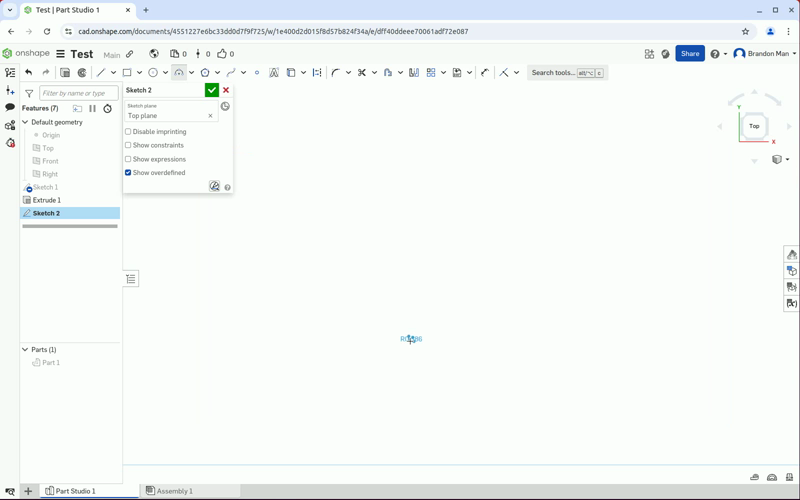
scroll(6)
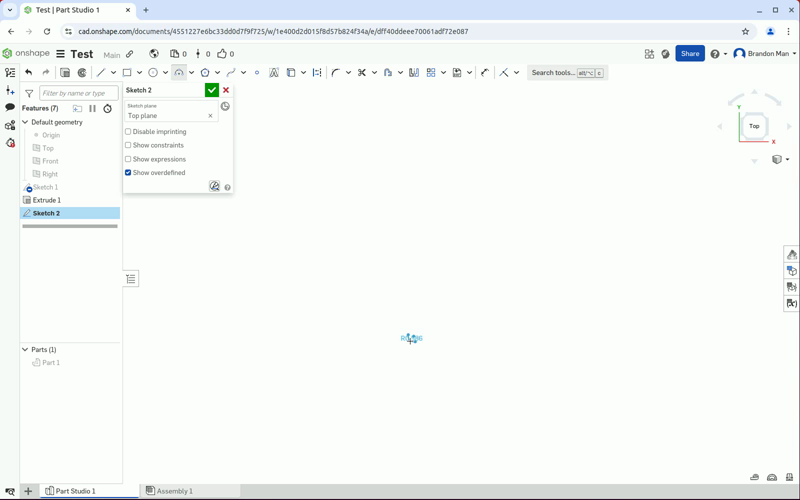
scroll(6)
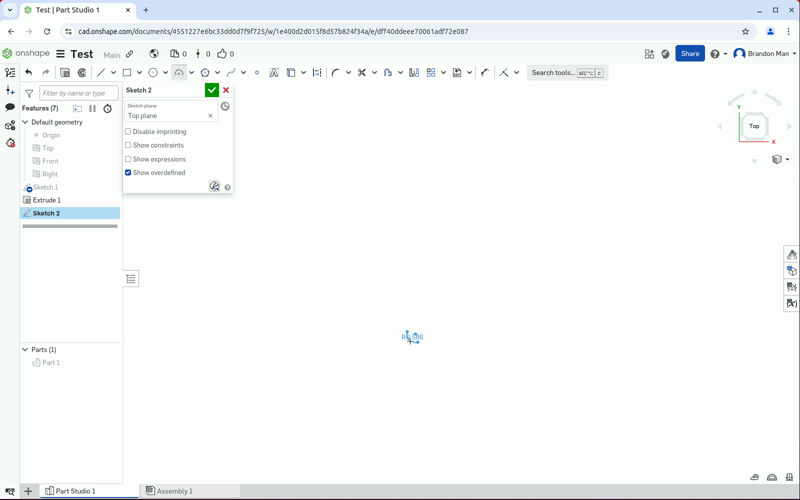
scroll(6)
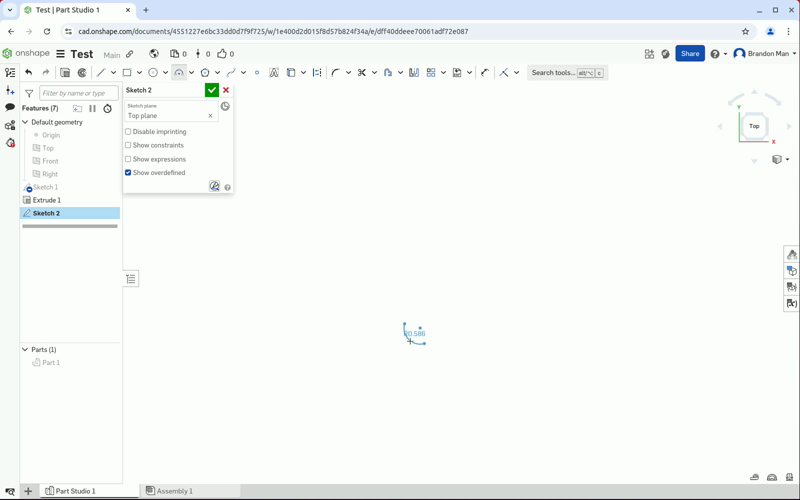
scroll(6)
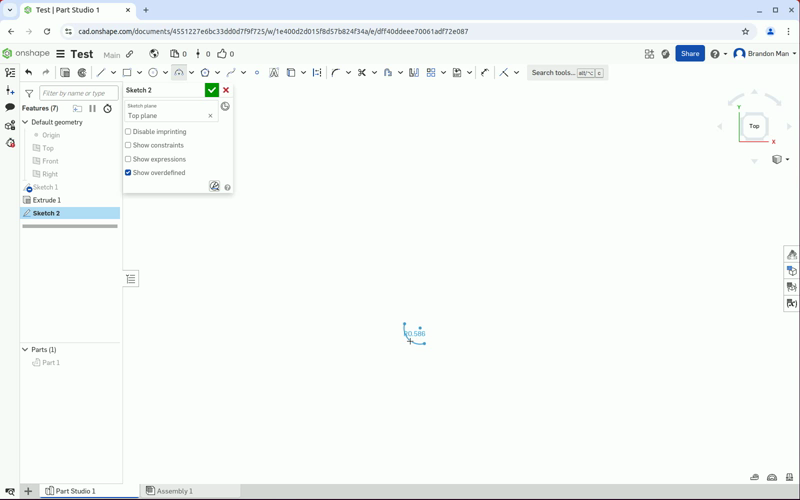
scroll(6)
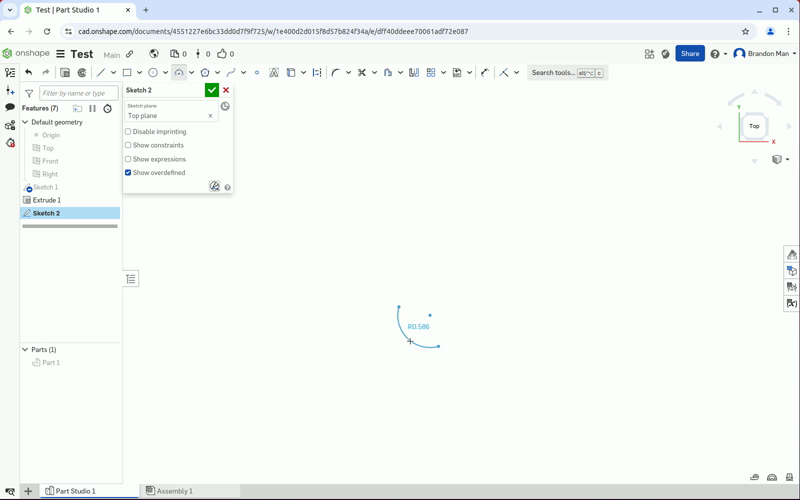
click(410, 340)
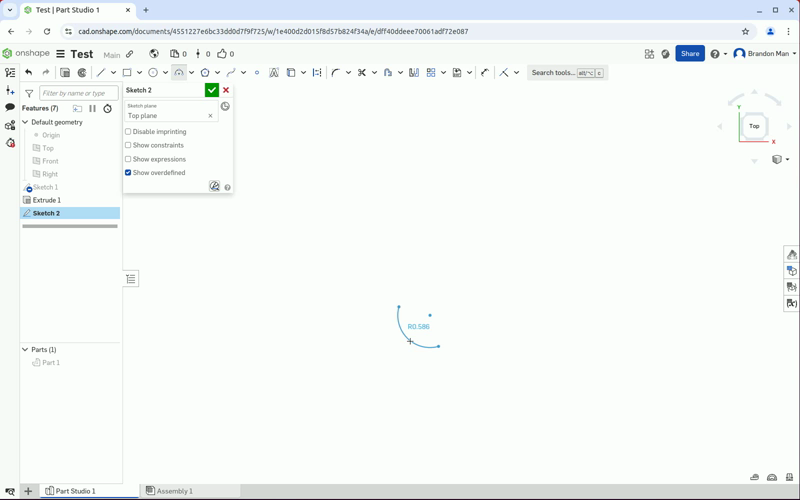
scroll(-6)
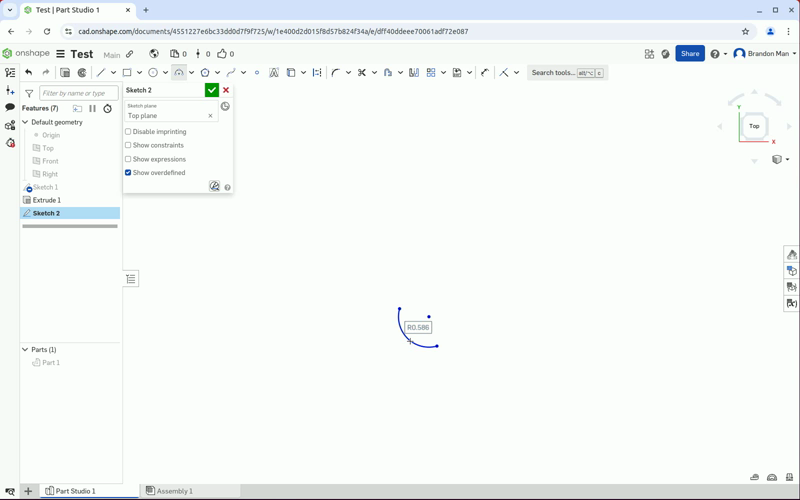
scroll(-6)
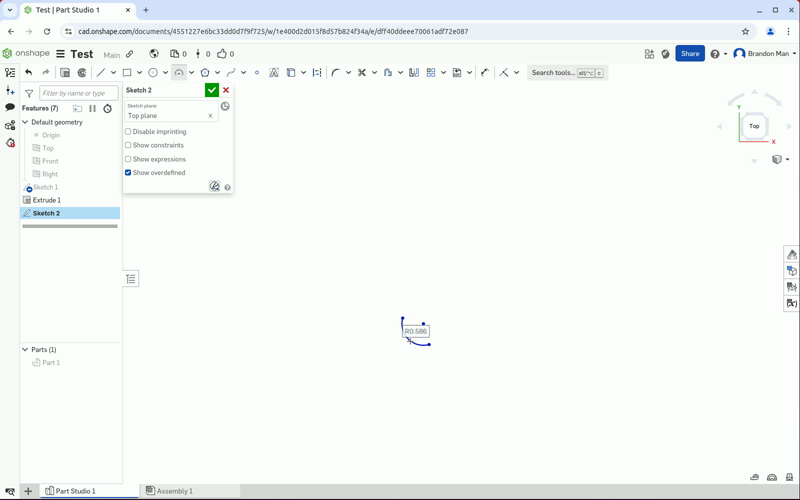
scroll(-6)
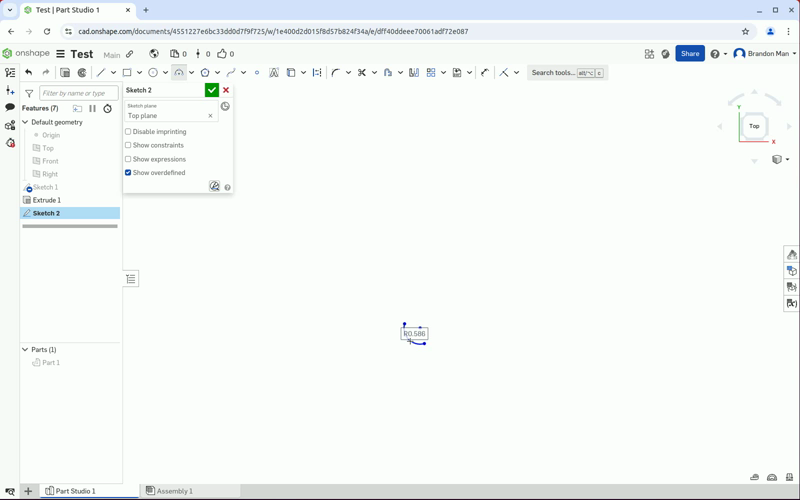
scroll(-6)
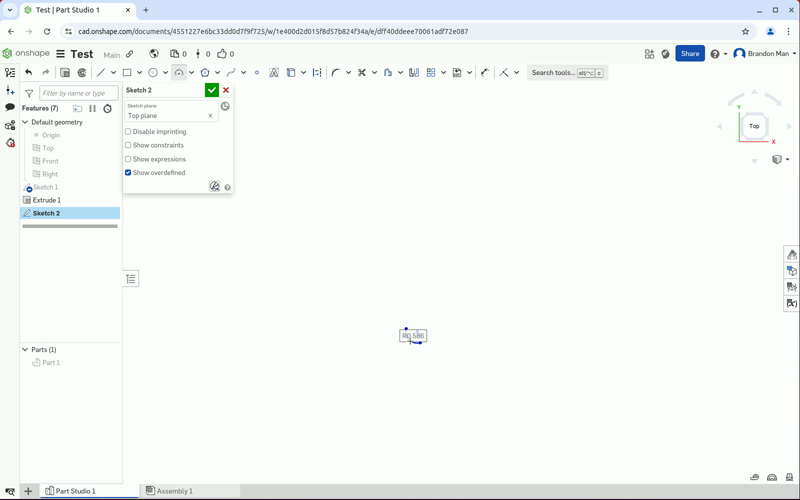
scroll(-6)
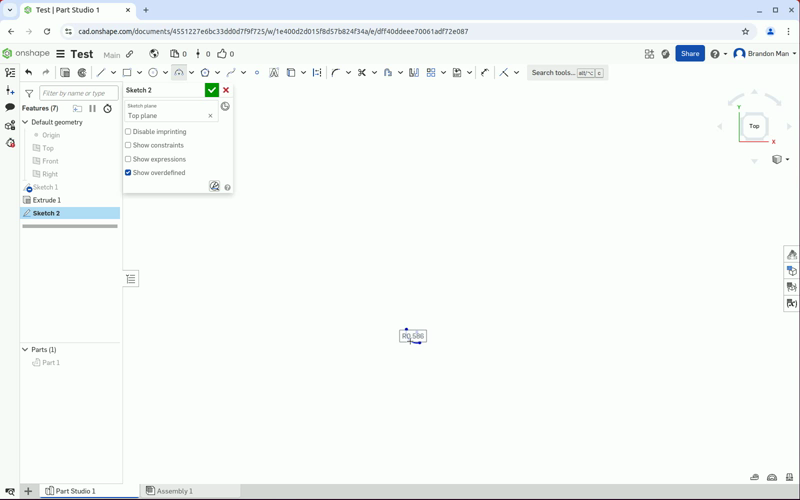
scroll(-6)
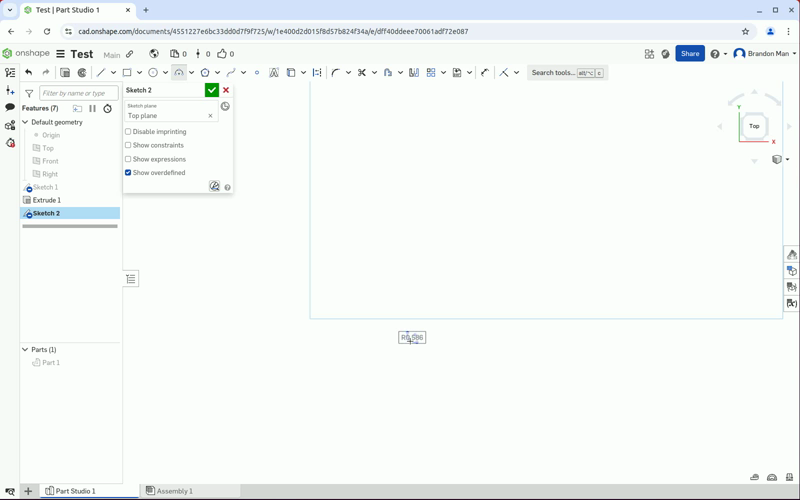
scroll(-6)
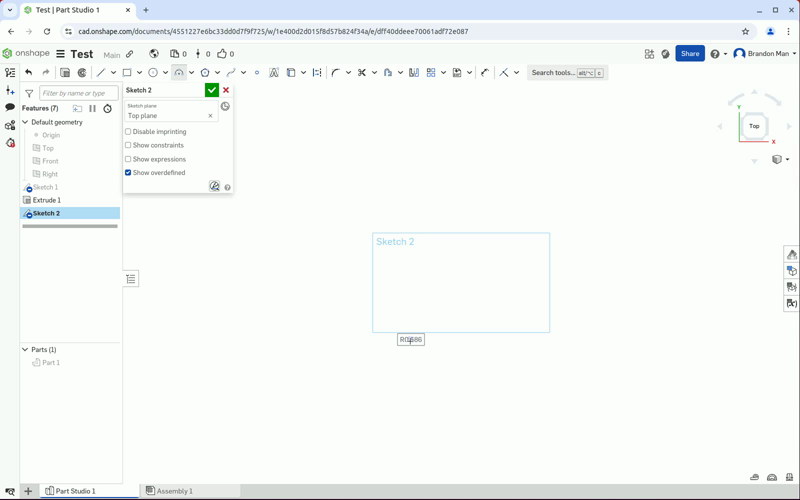
key_up(shift)
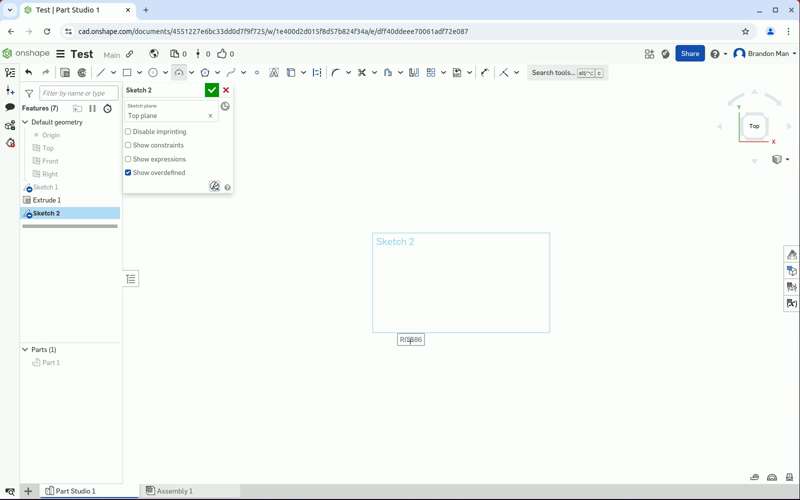
key(esc)
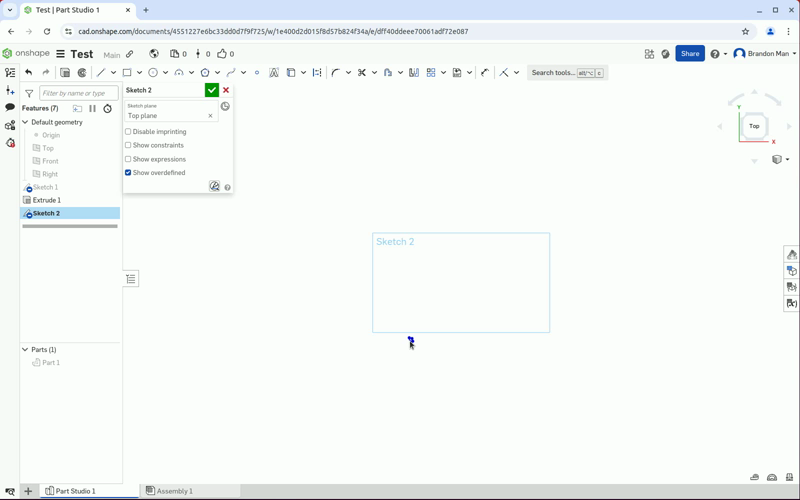
key(l)
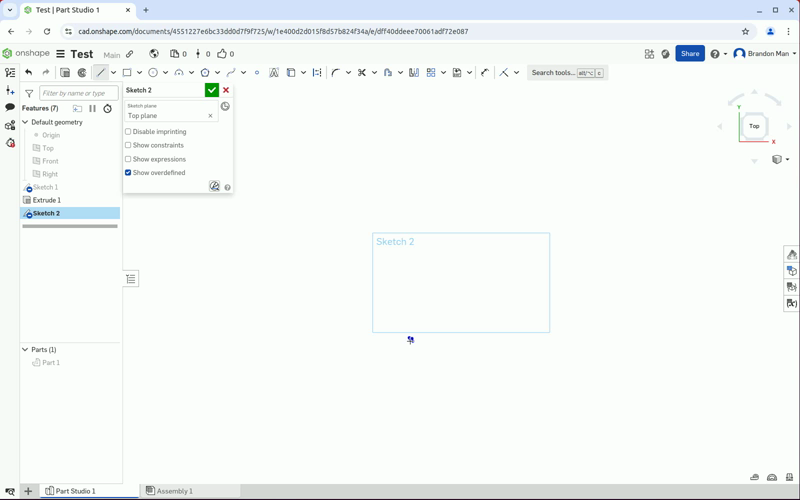
mouse_move(412, 341)
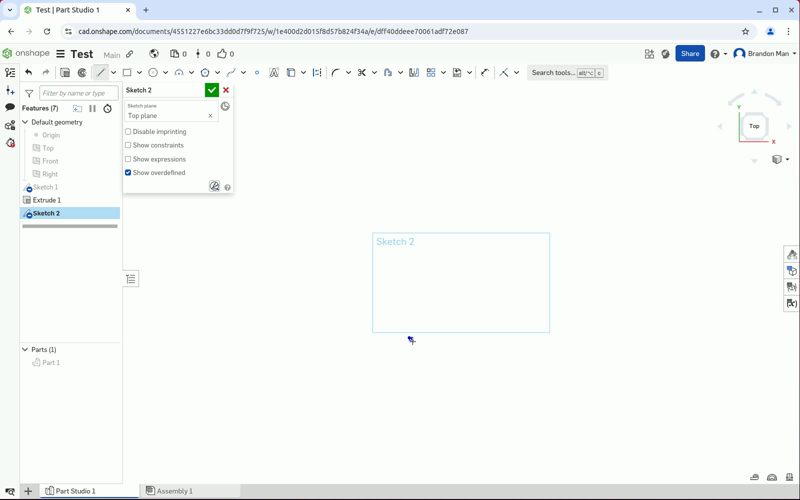
scroll(6)
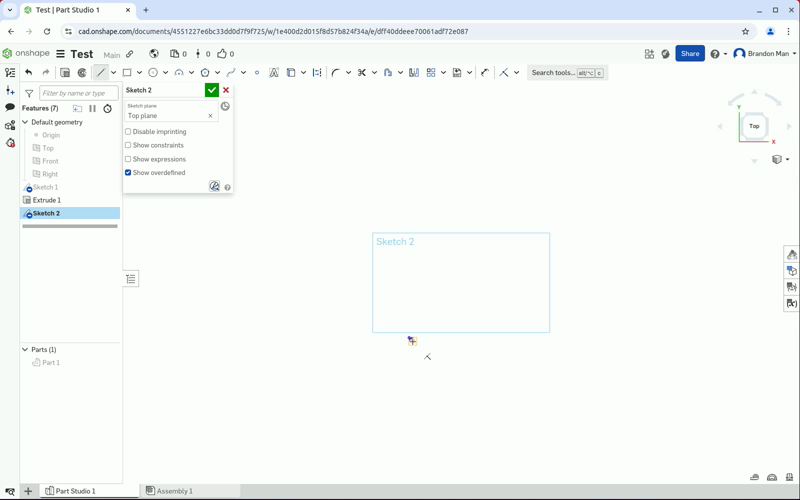
scroll(6)
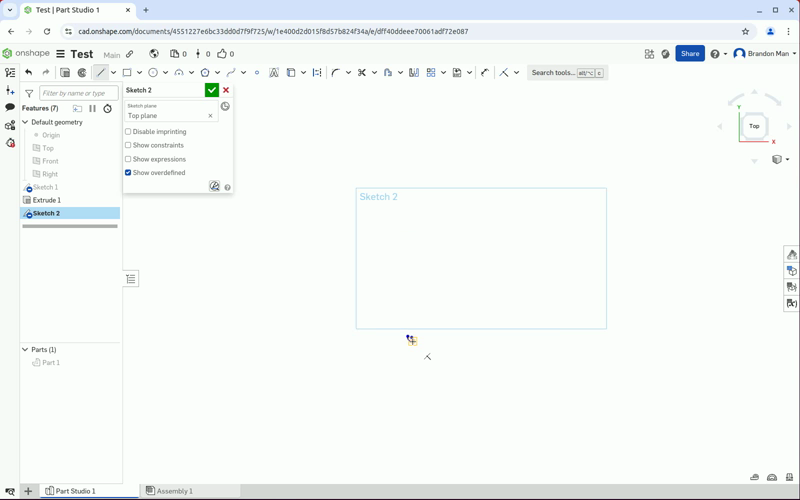
scroll(6)
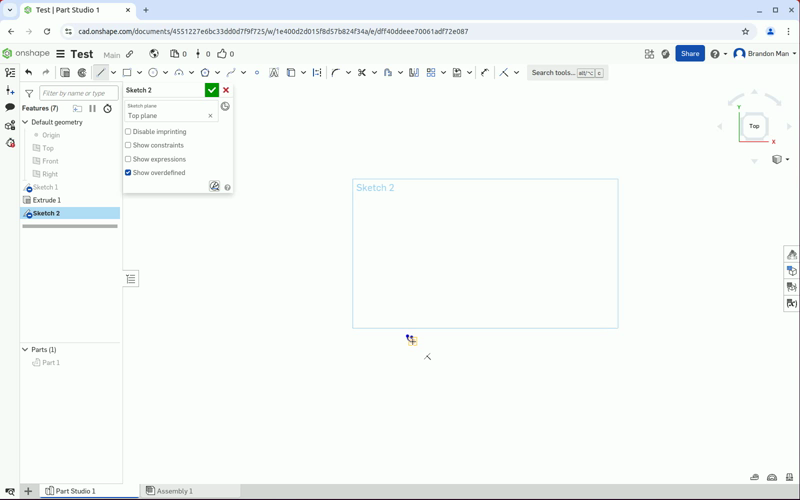
scroll(6)
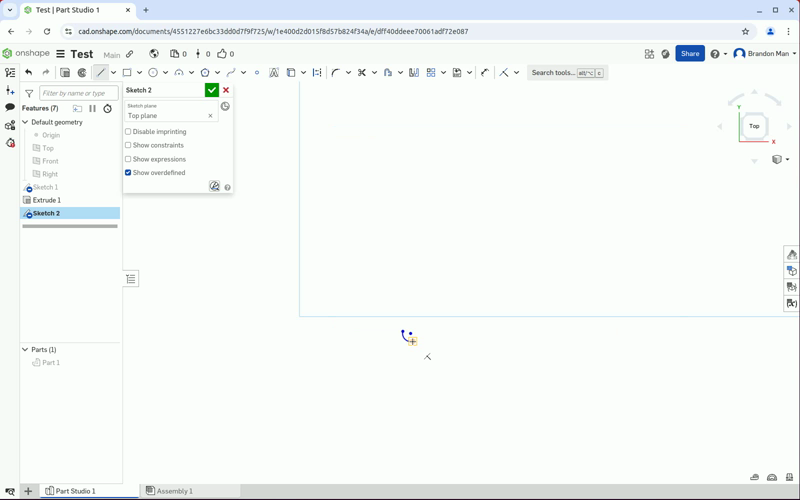
scroll(6)
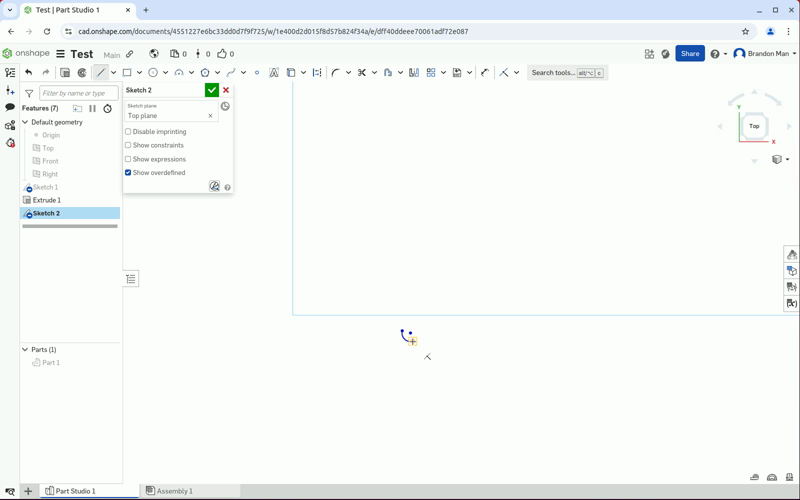
scroll(6)
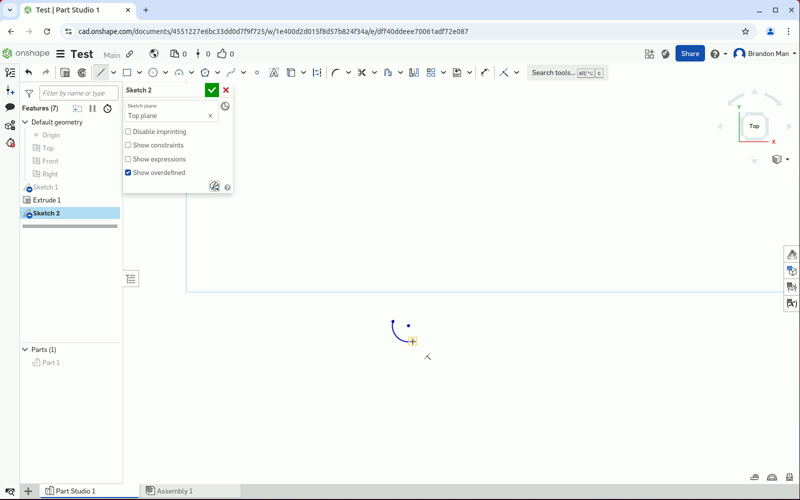
scroll(6)
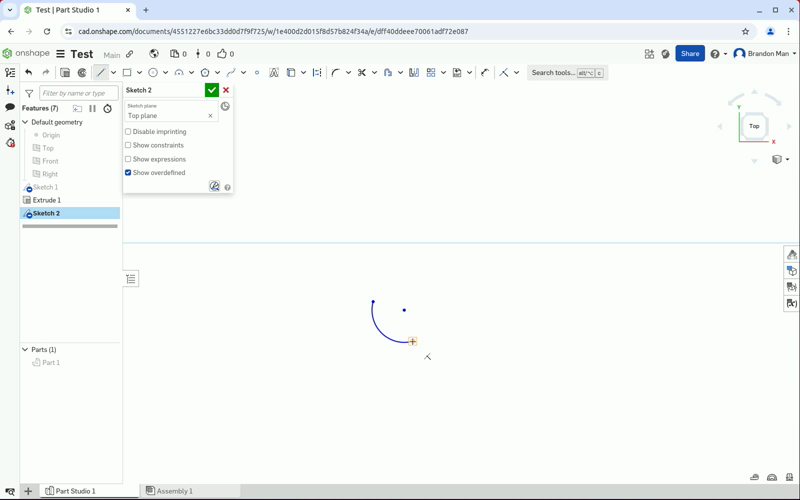
click(412, 341)
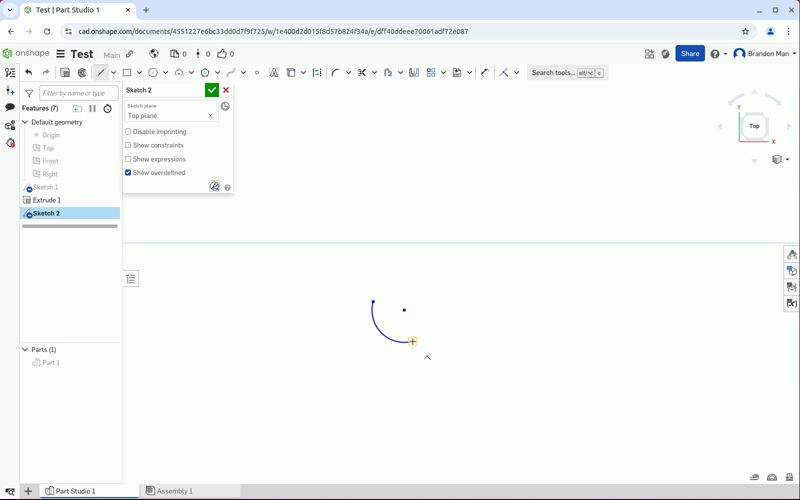
scroll(-6)
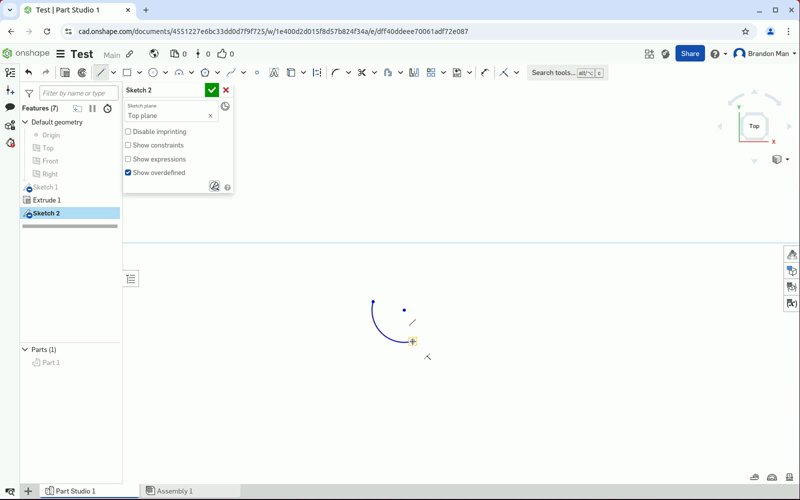
scroll(-6)
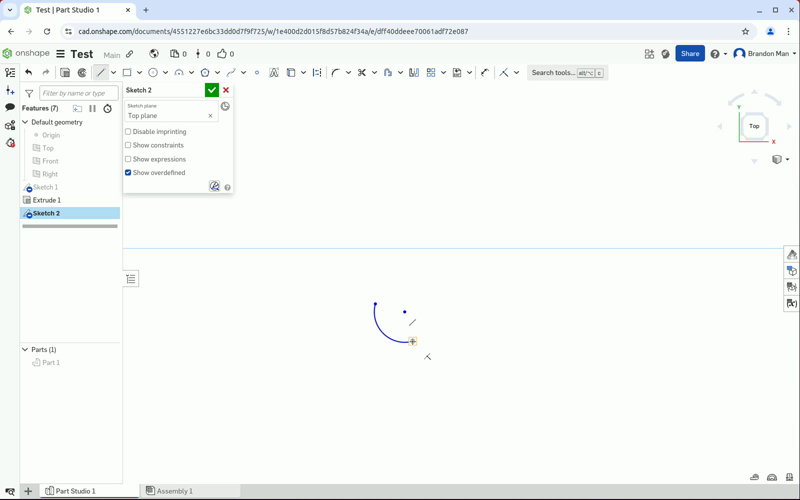
scroll(-6)
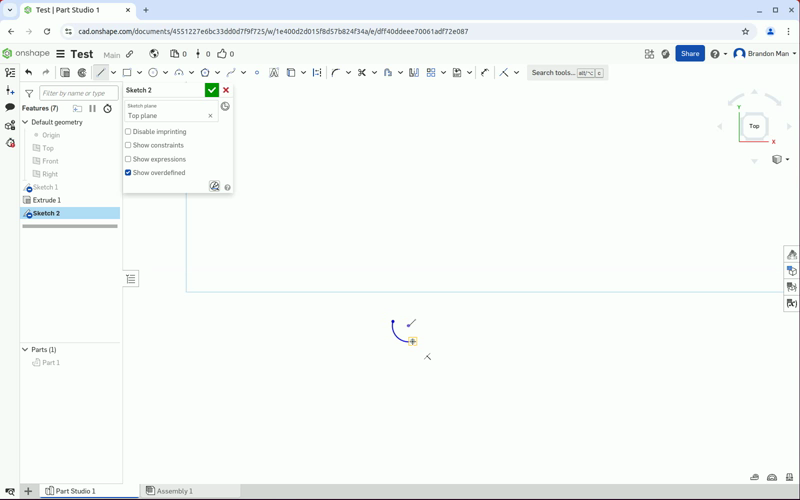
scroll(-6)
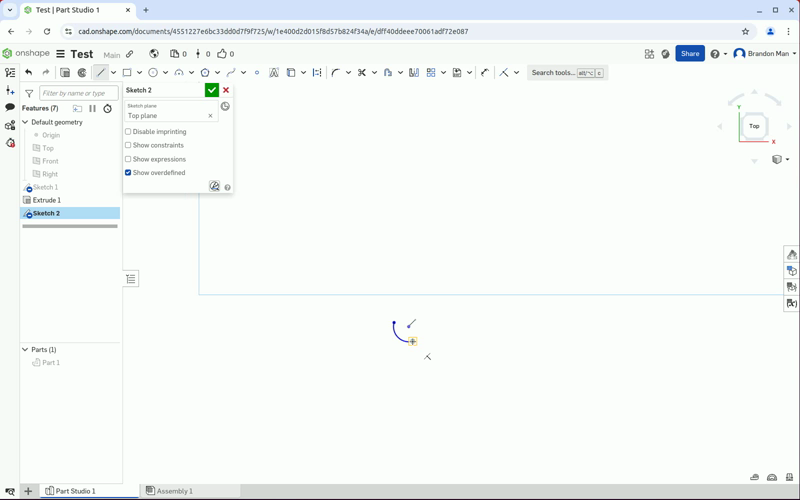
scroll(-6)
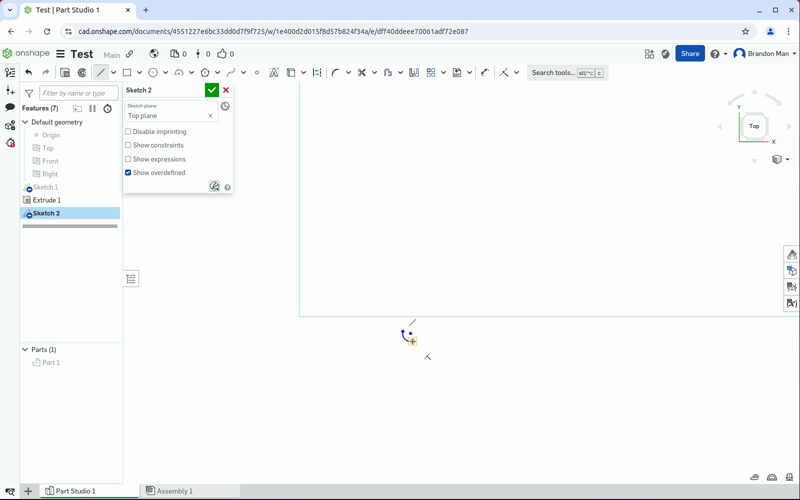
scroll(-6)
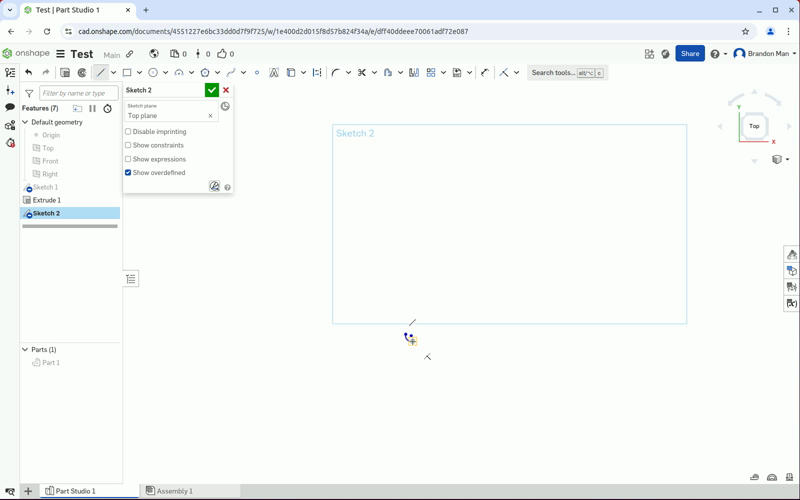
scroll(-6)
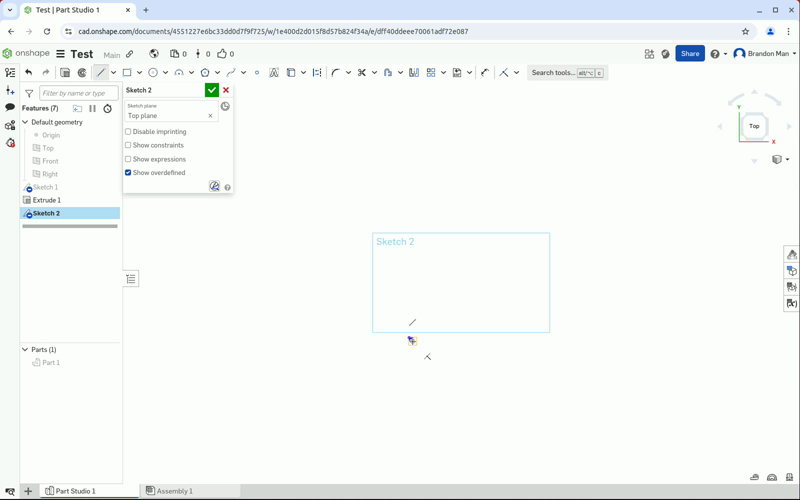
key_down(shift)
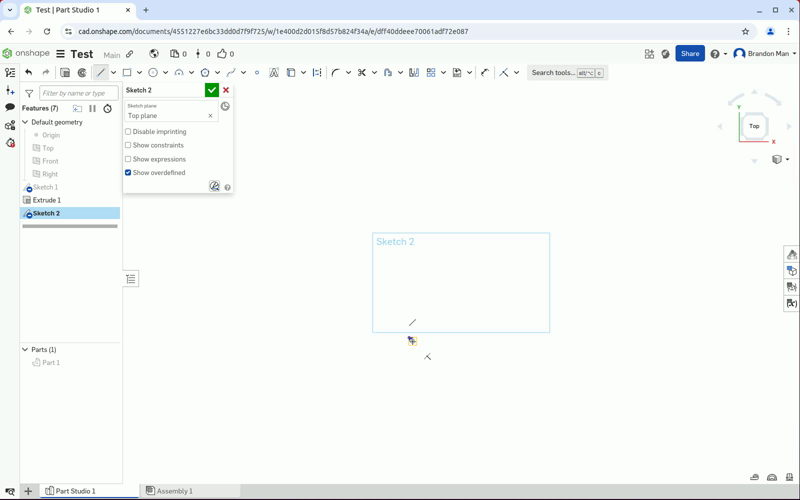
mouse_move(510, 341)
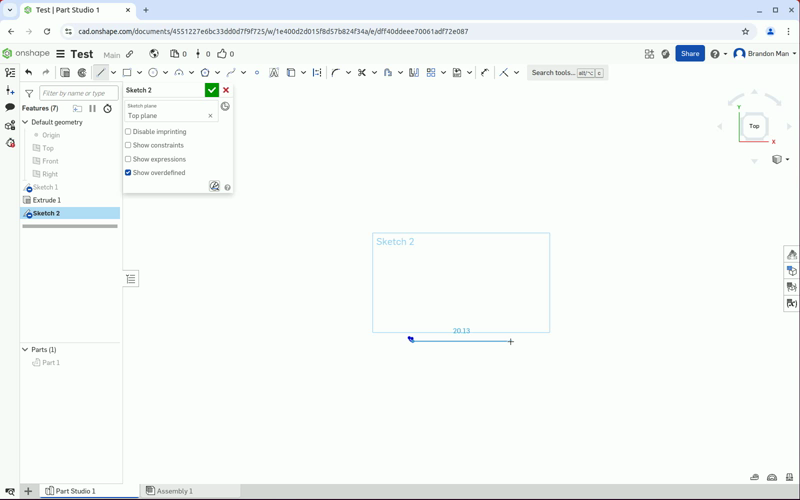
click(510, 341)
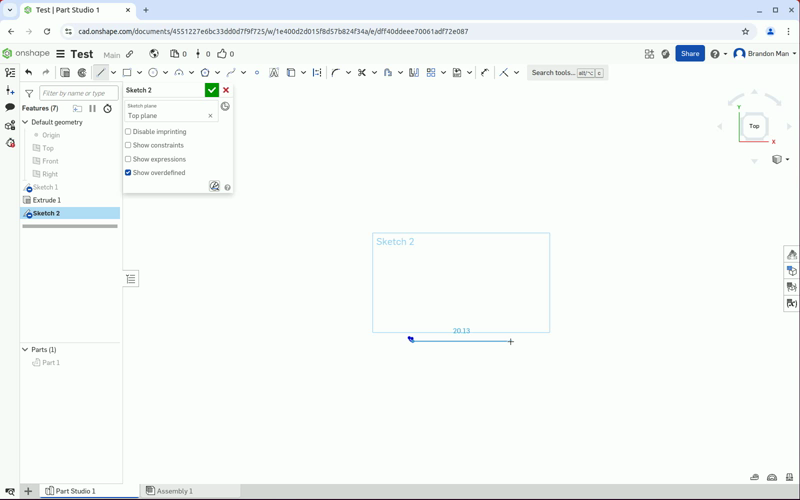
key_up(shift)
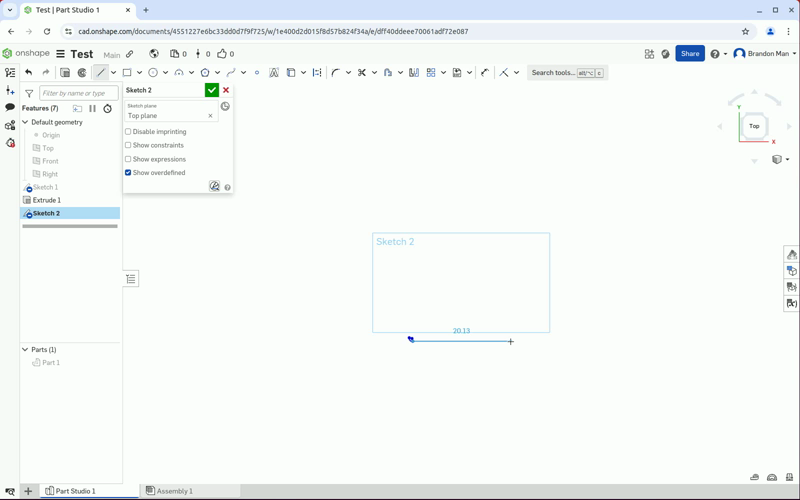
key_down(shift)
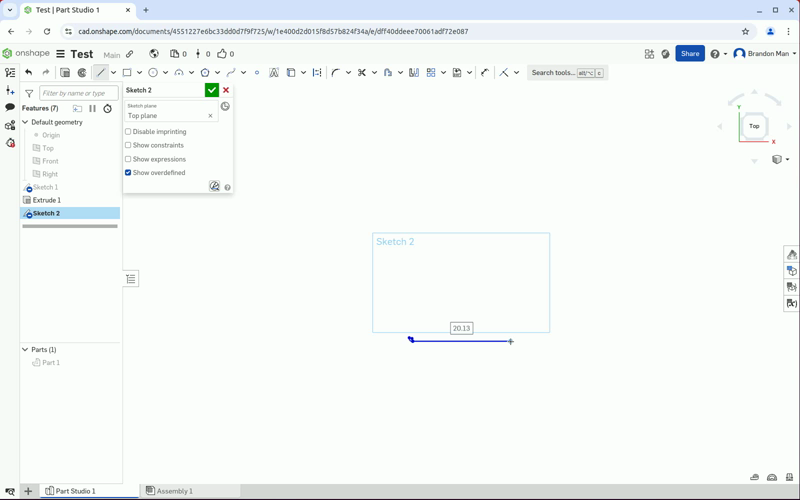
mouse_move(540, 341)
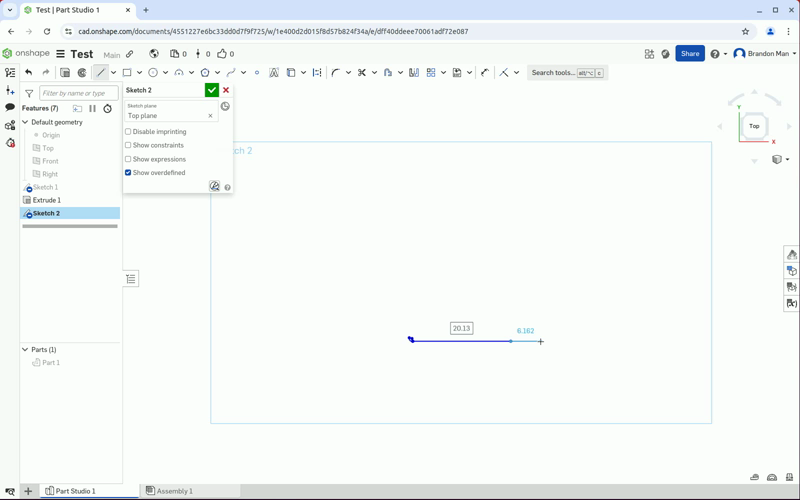
mouse_move(510, 337)
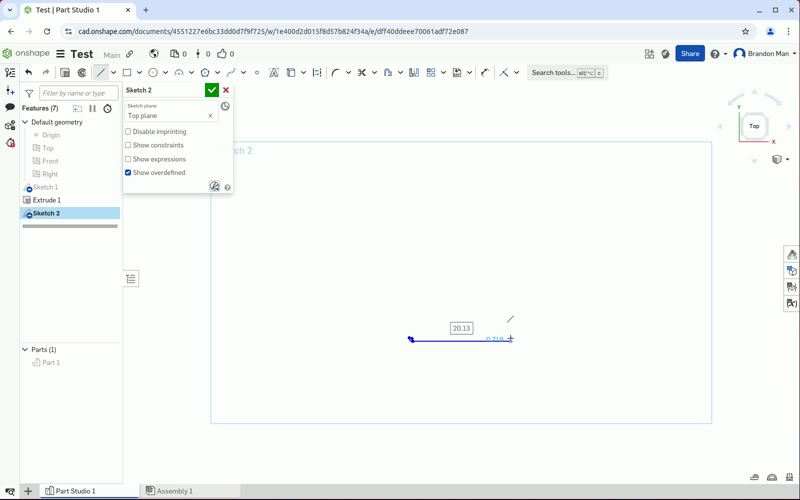
scroll(6)
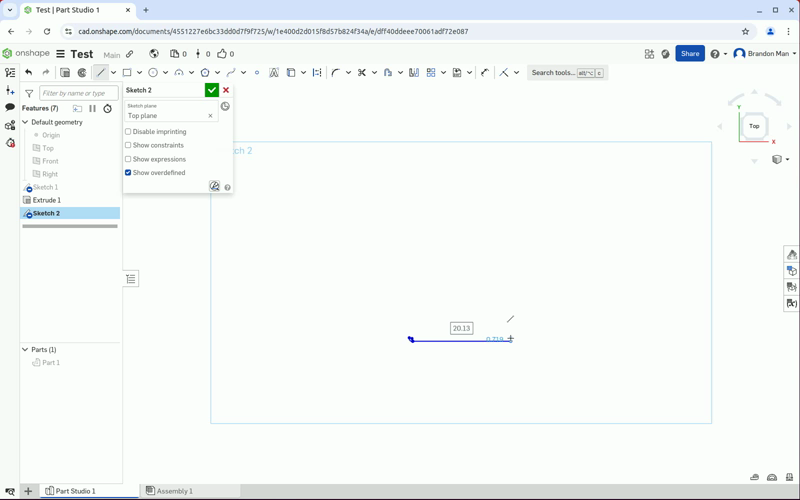
scroll(6)
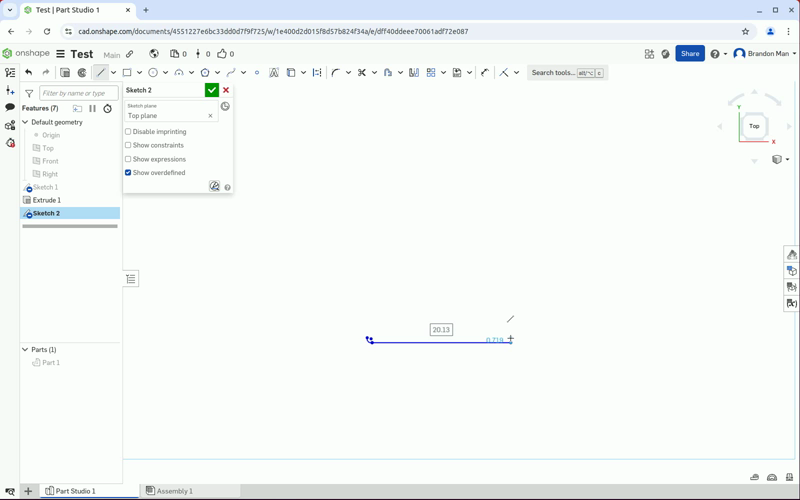
scroll(6)
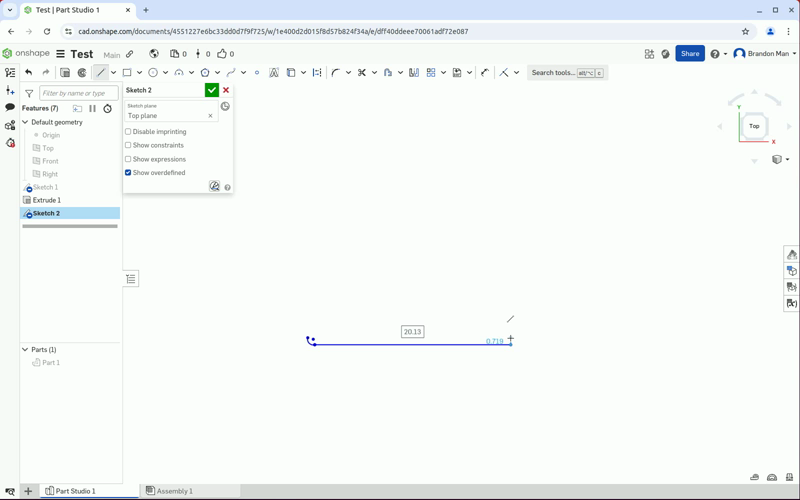
scroll(6)
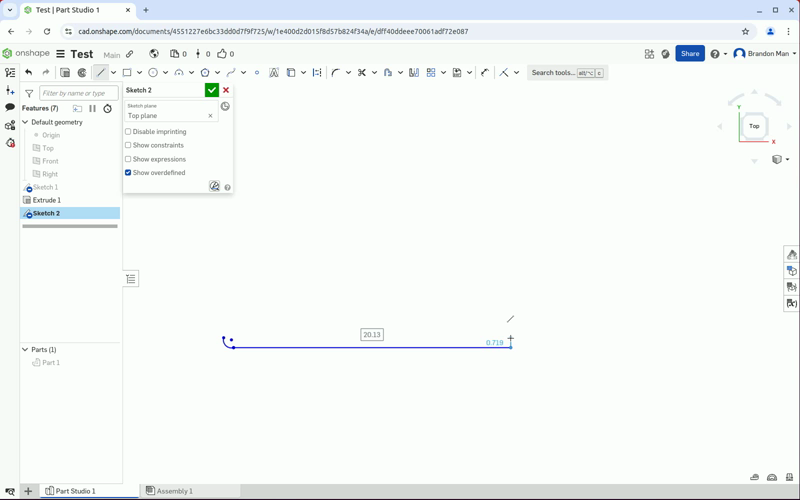
scroll(6)
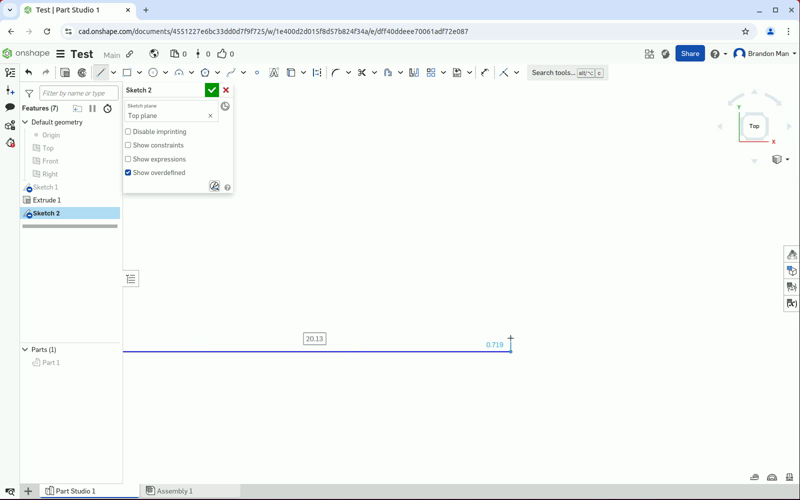
scroll(6)
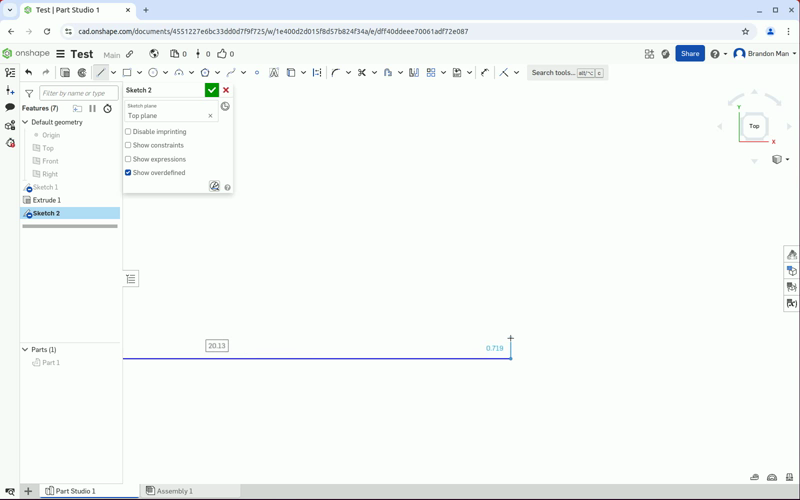
scroll(6)
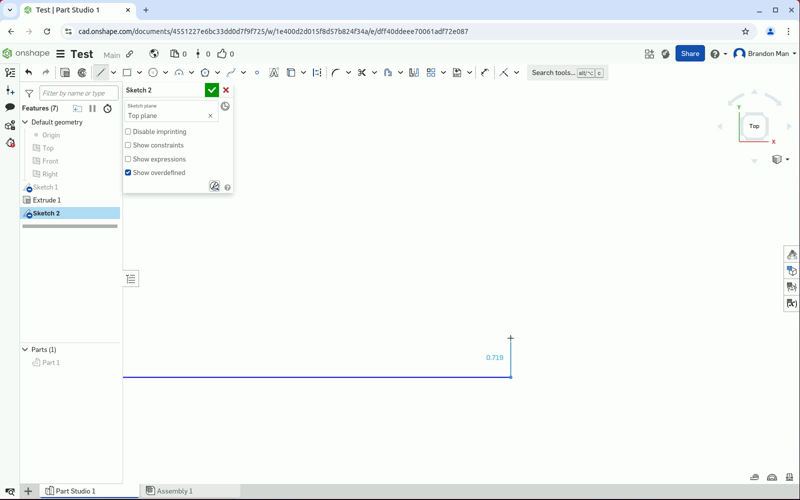
click(510, 337)
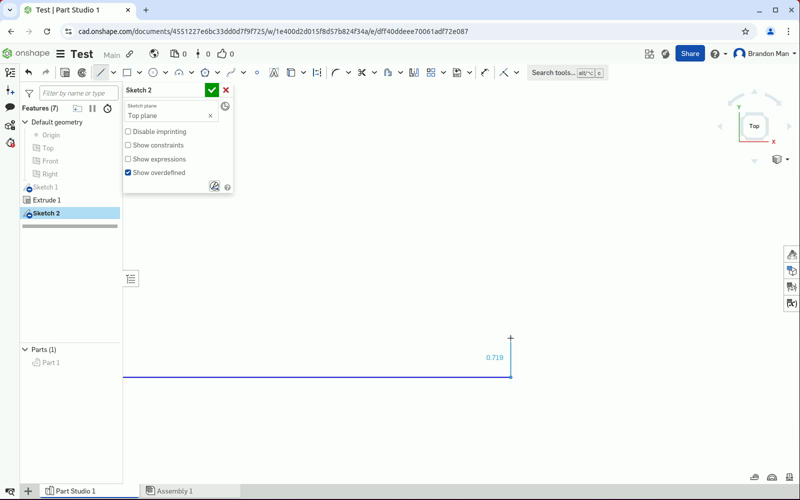
scroll(-6)
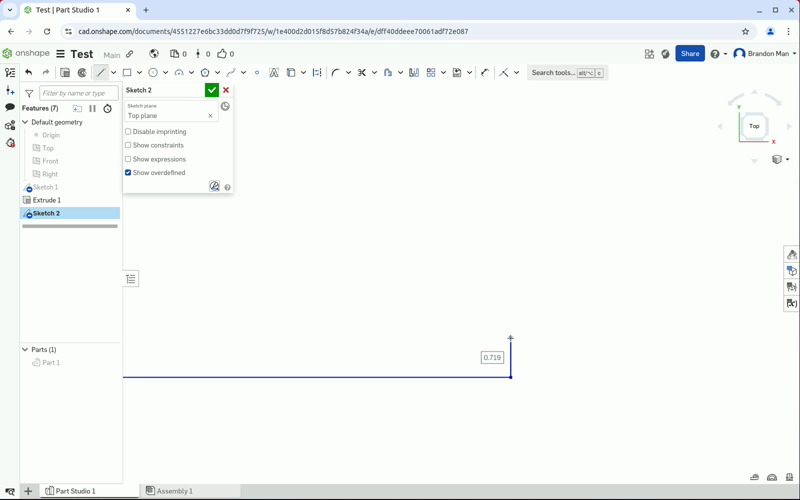
scroll(-6)
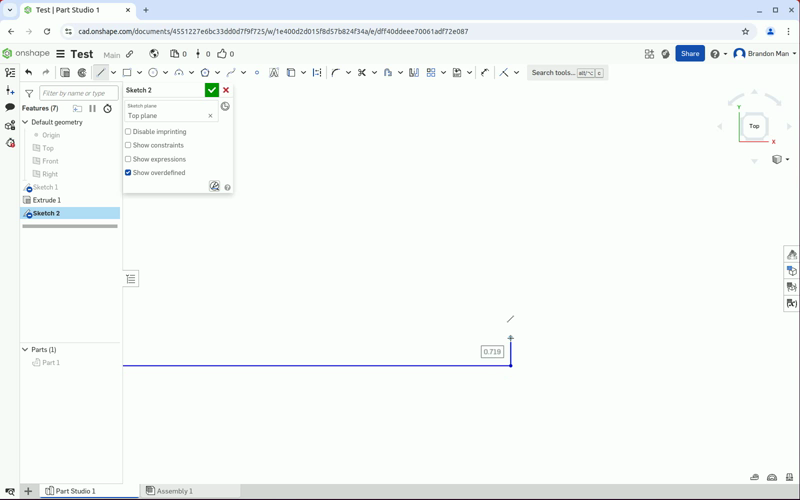
scroll(-6)
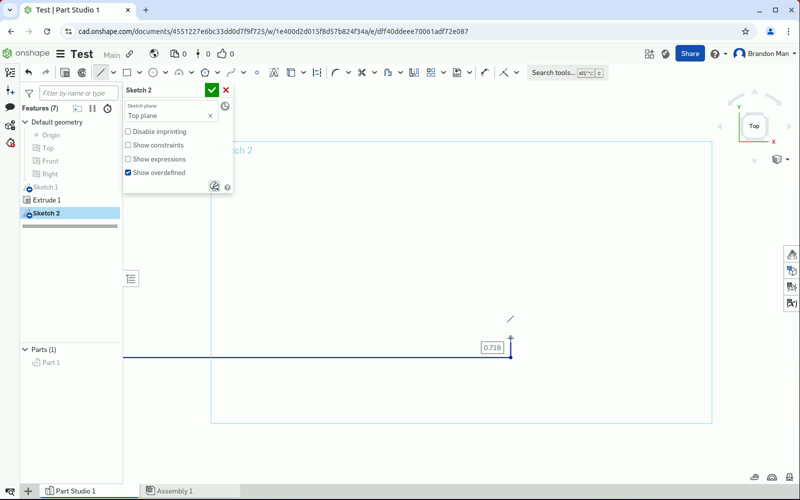
scroll(-6)
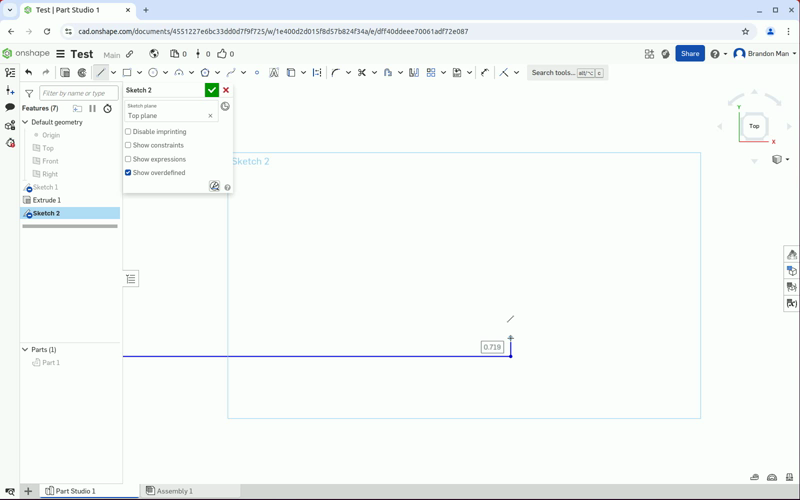
scroll(-6)
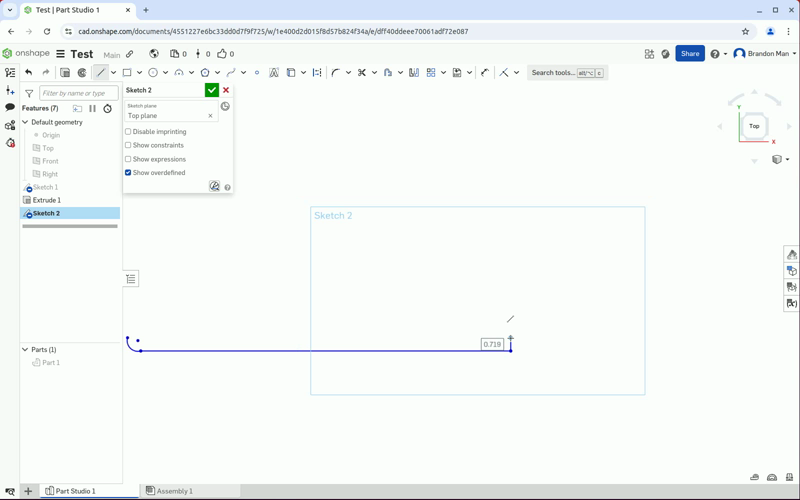
scroll(-6)
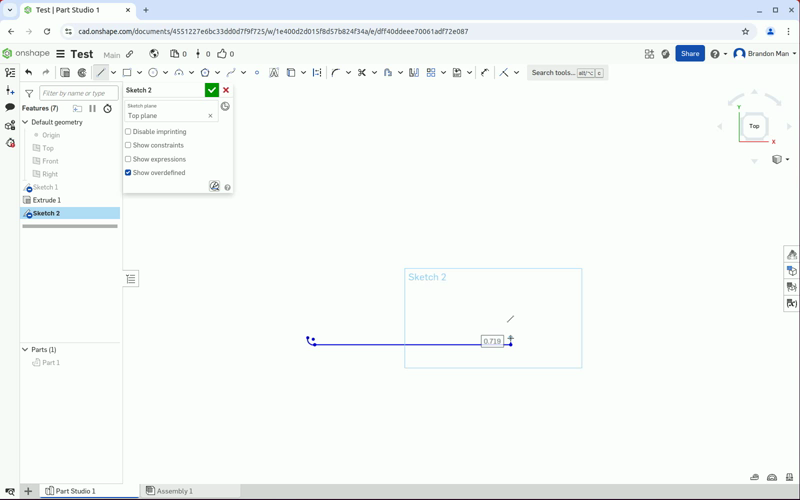
scroll(-6)
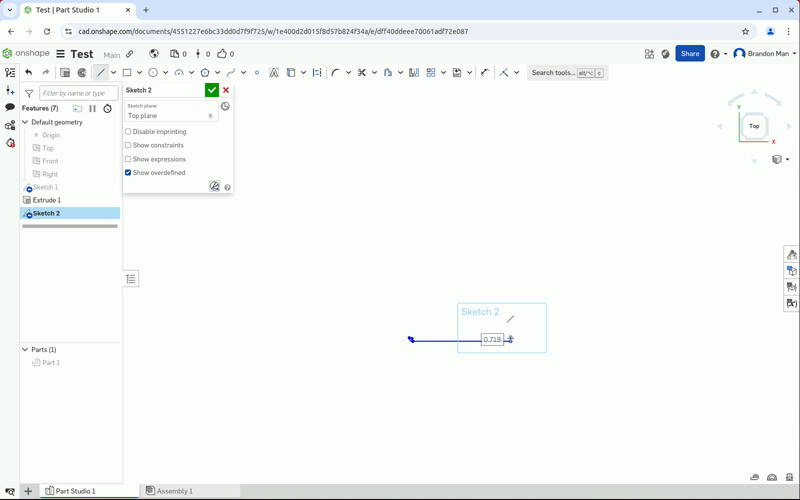
key_up(shift)
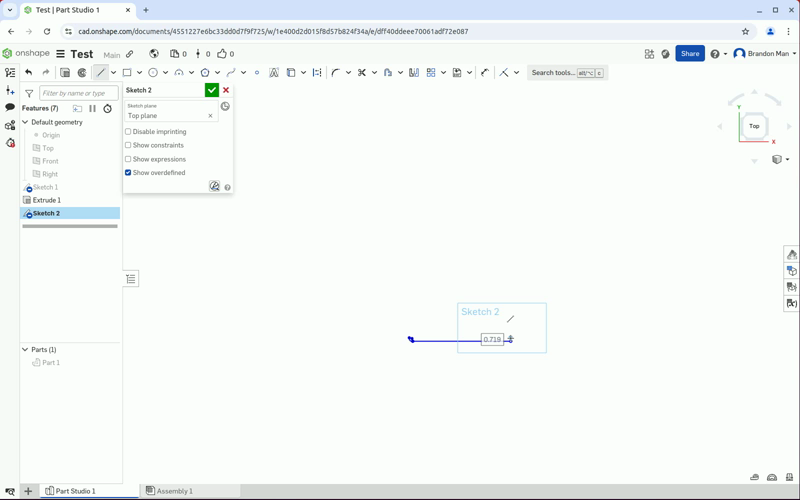
key_down(shift)
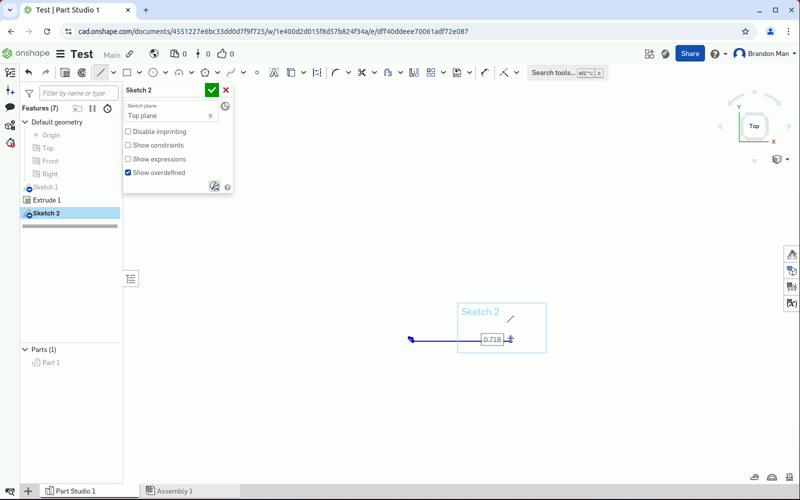
mouse_move(416, 337)
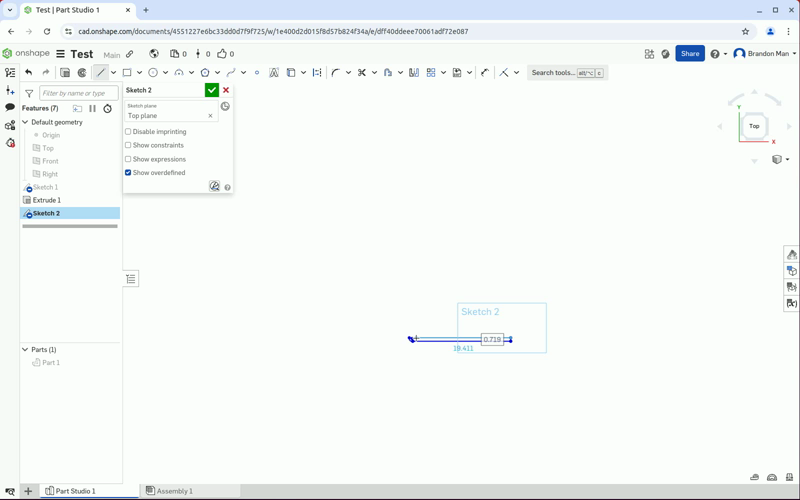
scroll(6)
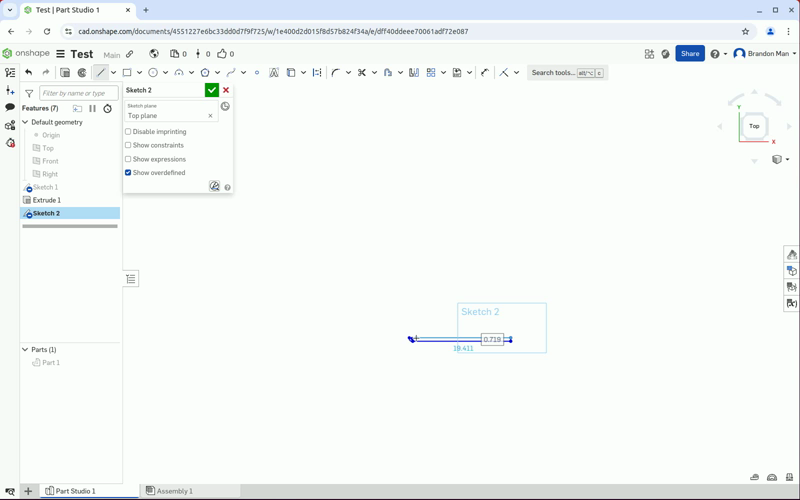
scroll(6)
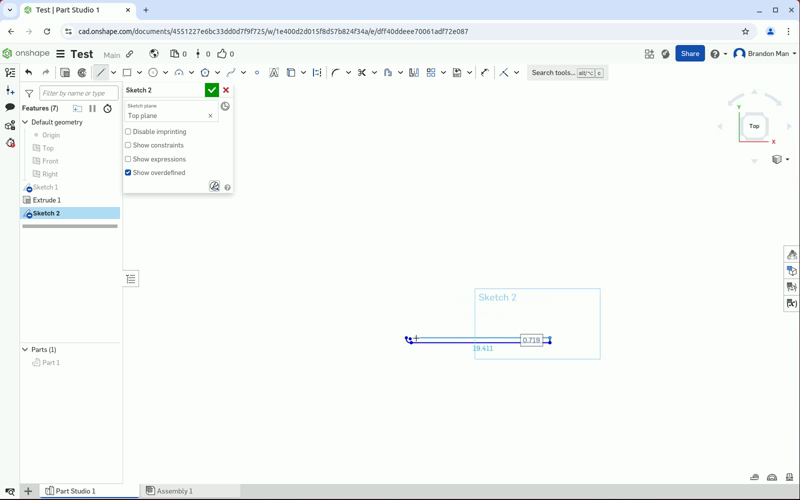
scroll(6)
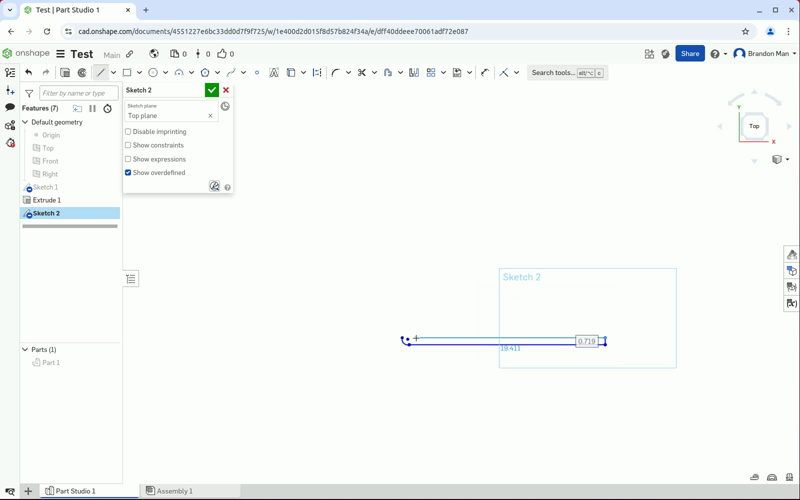
scroll(6)
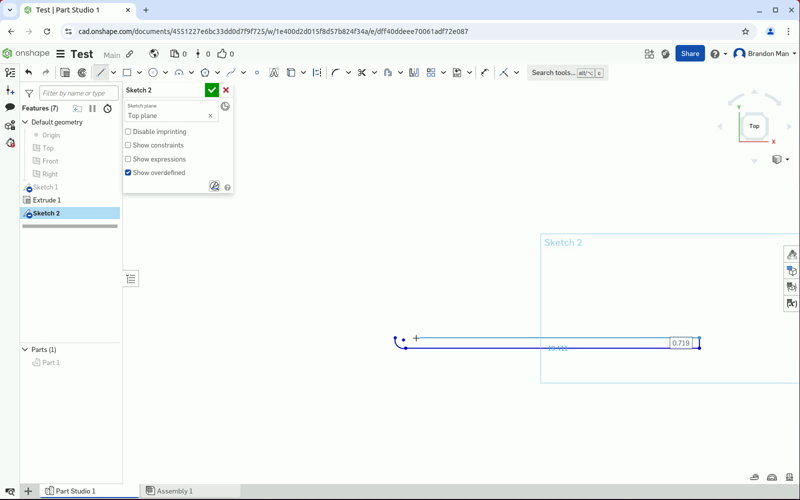
scroll(6)
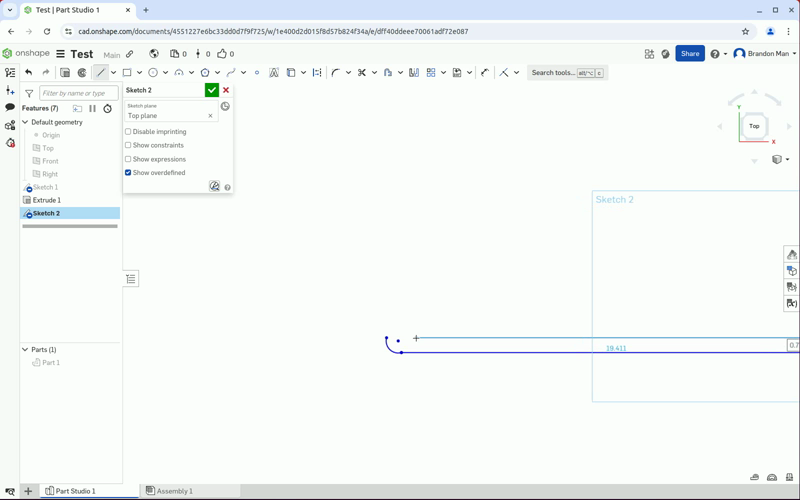
scroll(6)
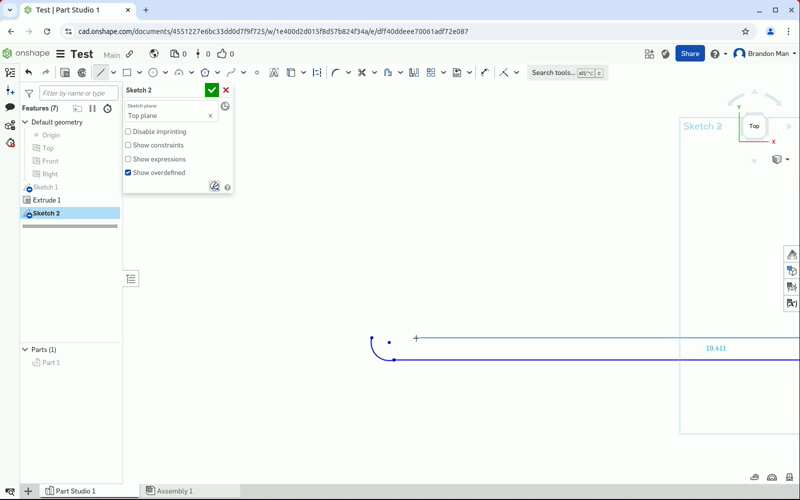
scroll(6)
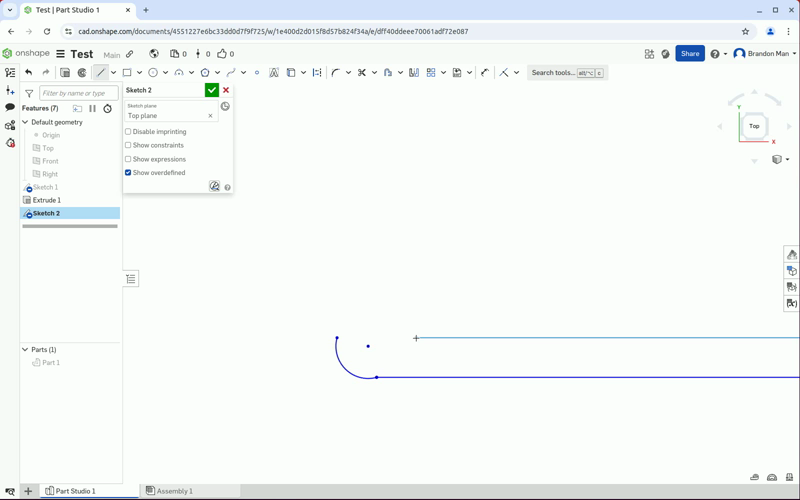
click(416, 337)
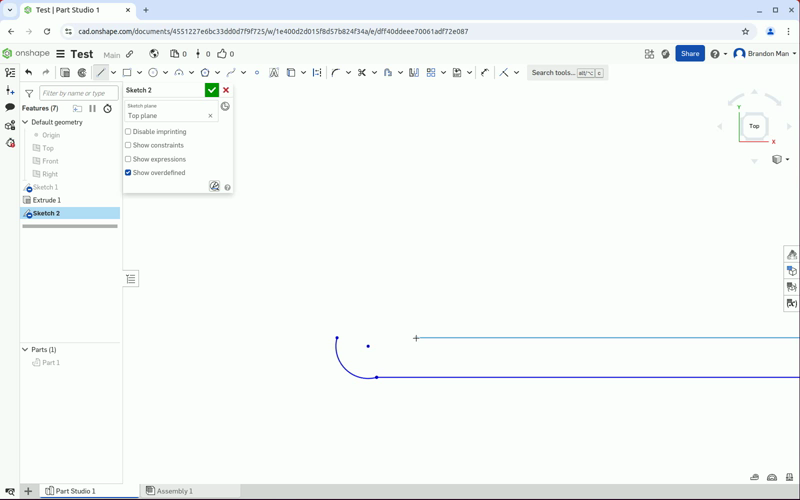
scroll(-6)
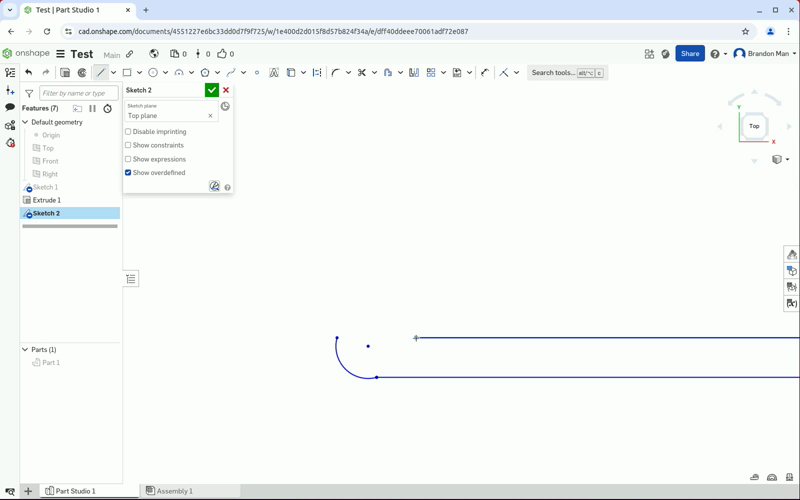
scroll(-6)
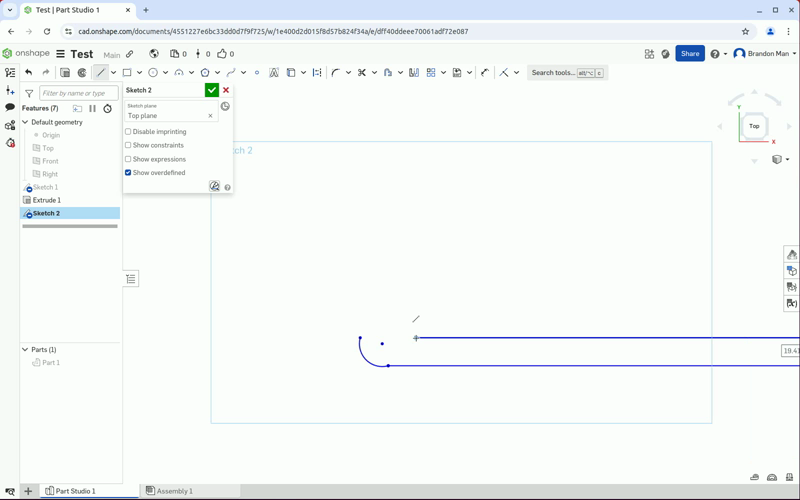
scroll(-6)
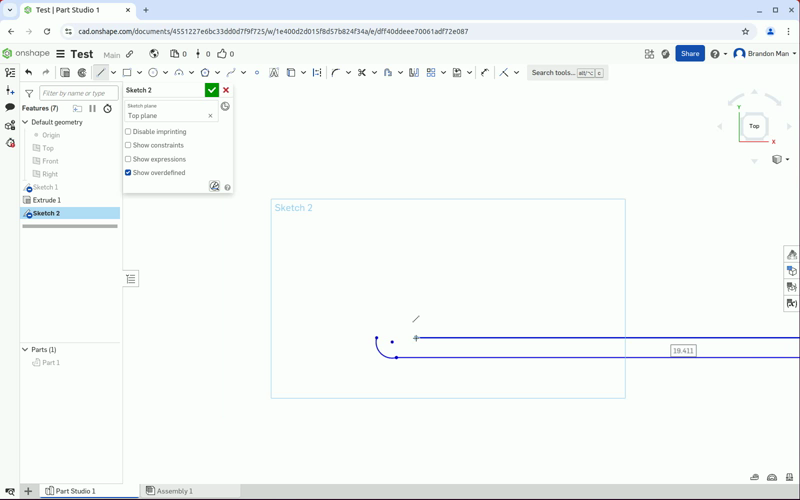
scroll(-6)
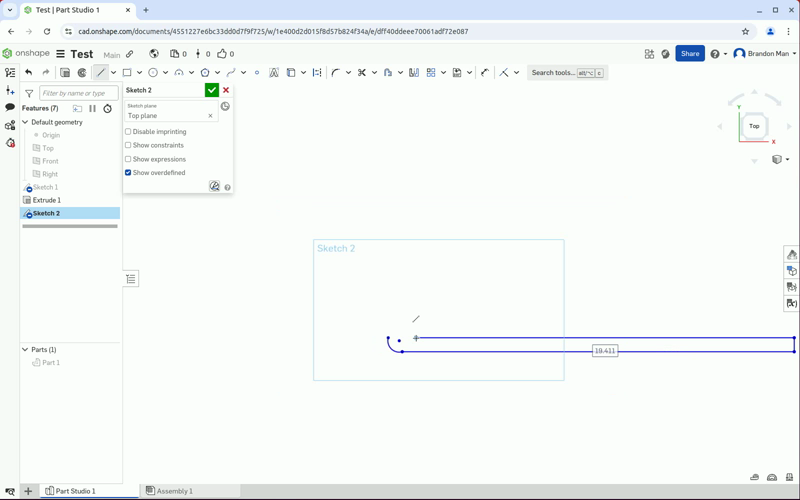
scroll(-6)
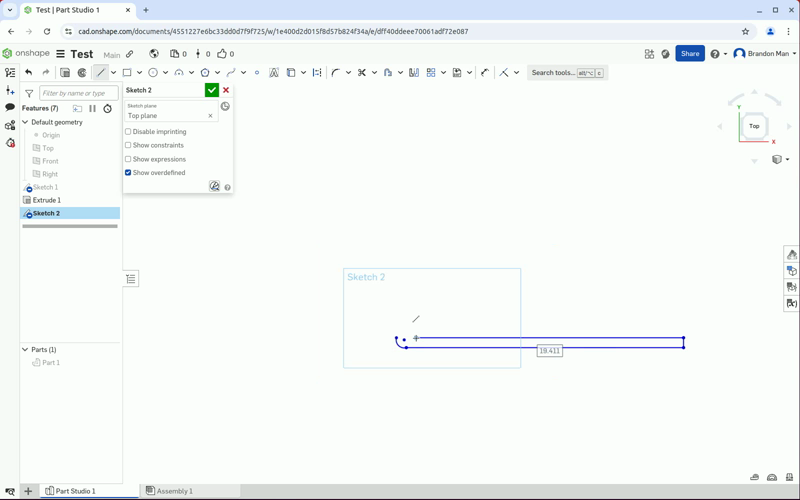
scroll(-6)
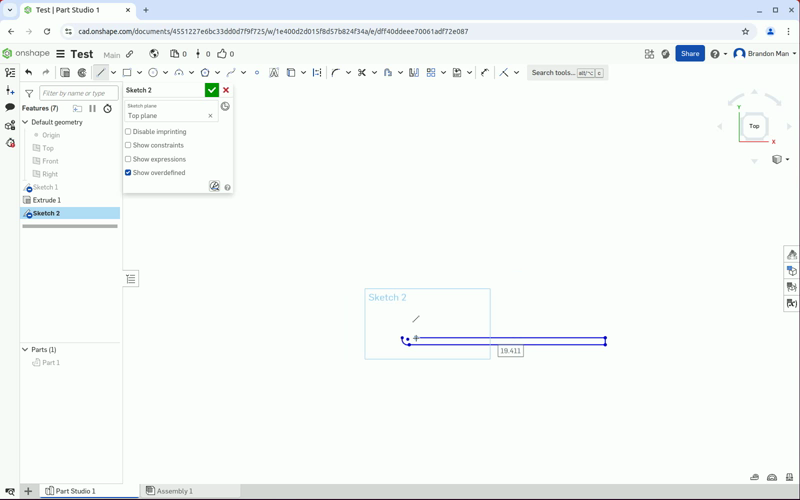
scroll(-6)
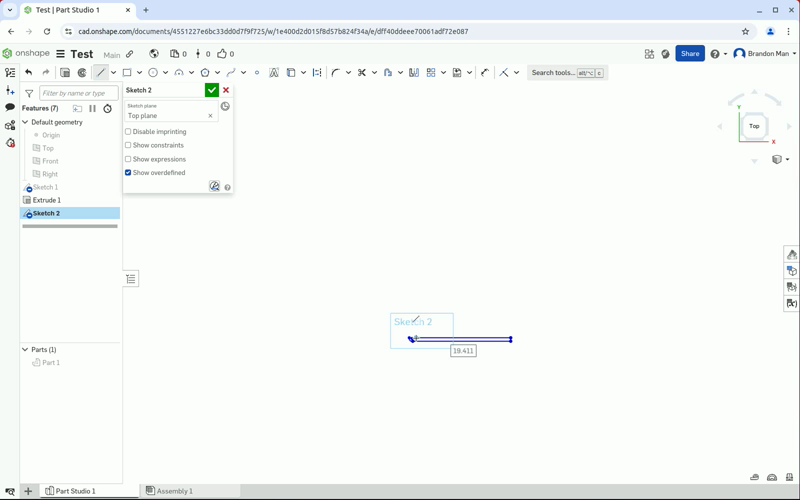
key_up(shift)
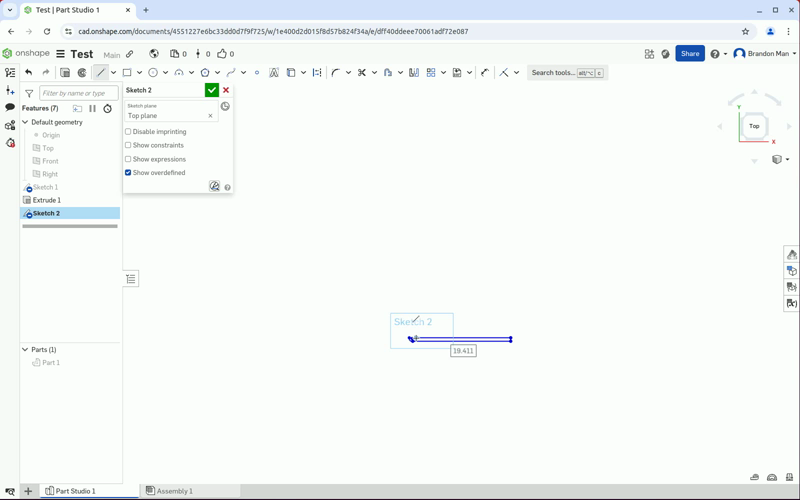
key(esc)
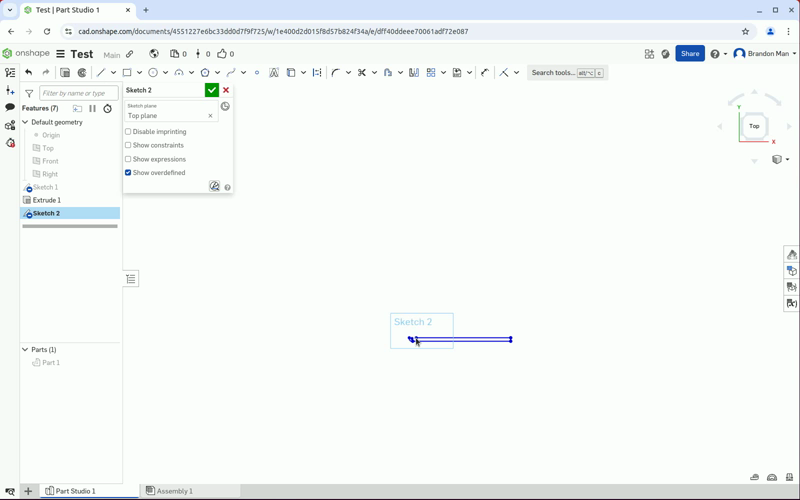
key(a)
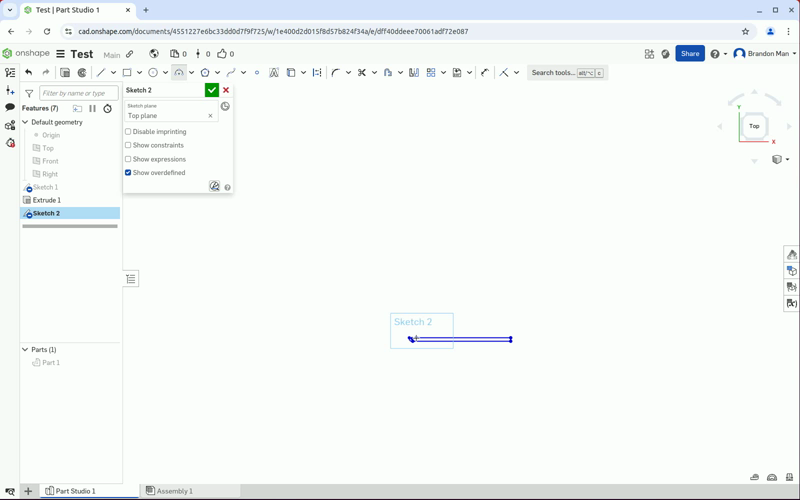
mouse_move(416, 337)
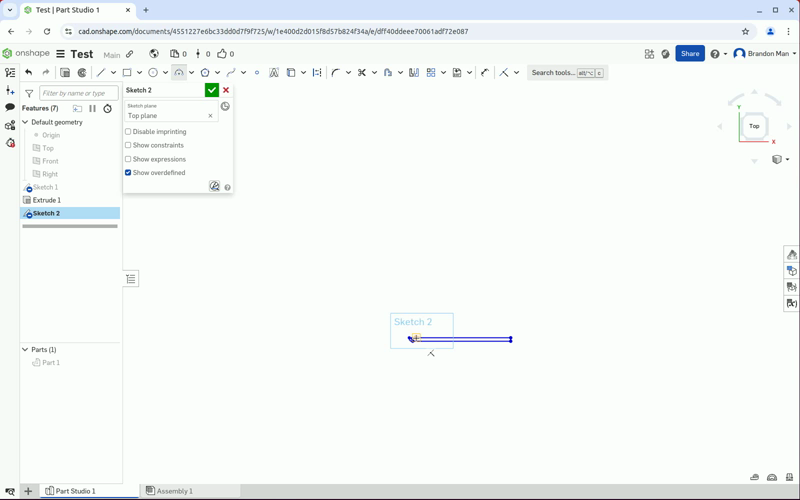
scroll(6)
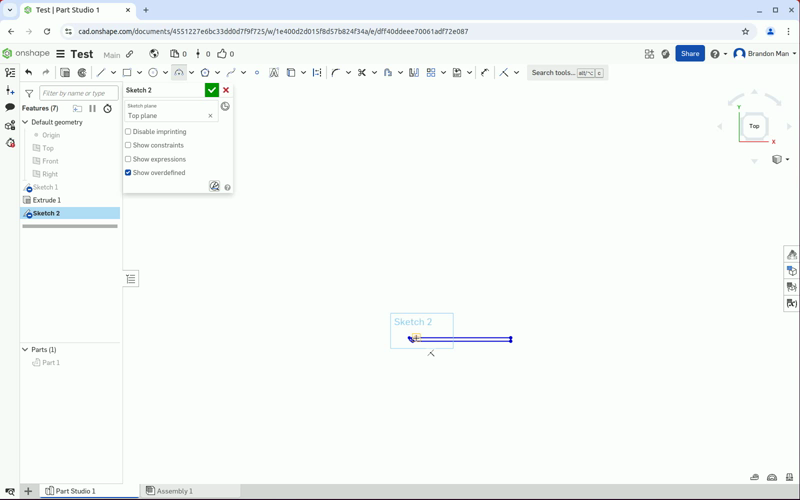
scroll(6)
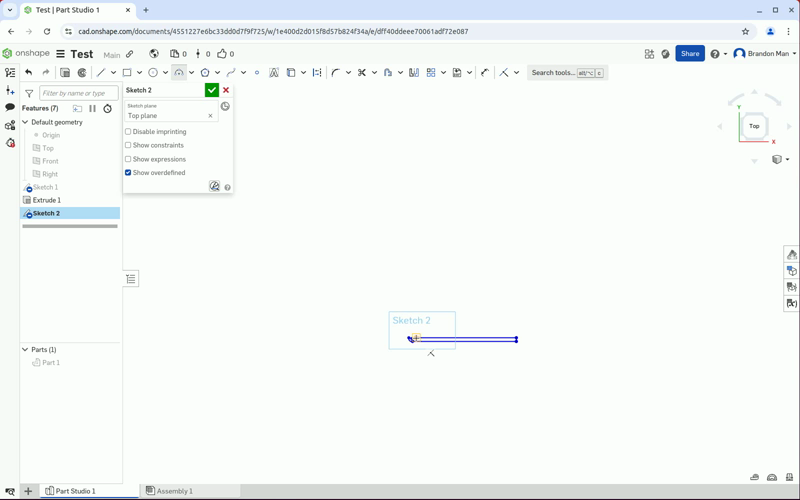
scroll(6)
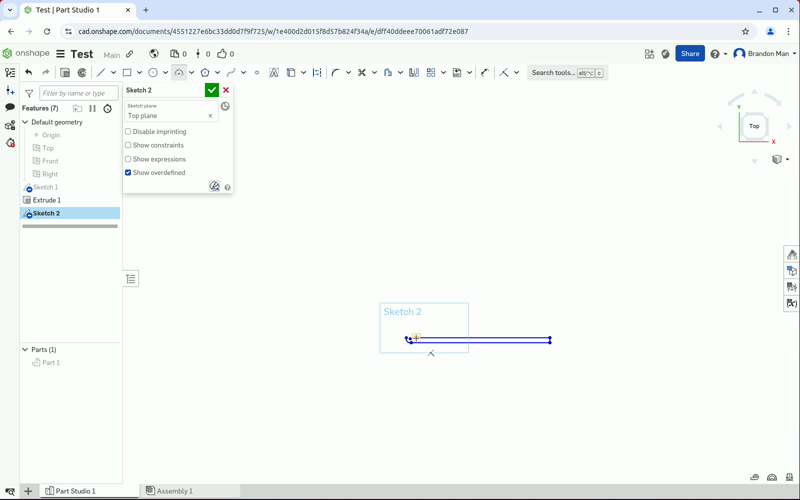
scroll(6)
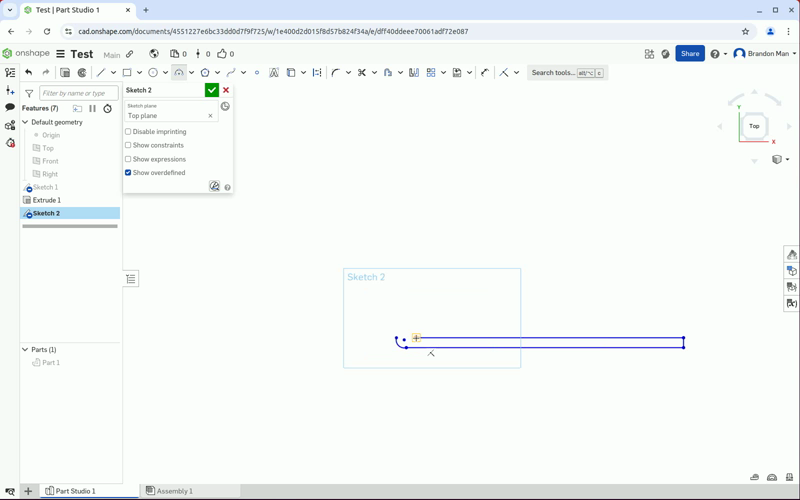
scroll(6)
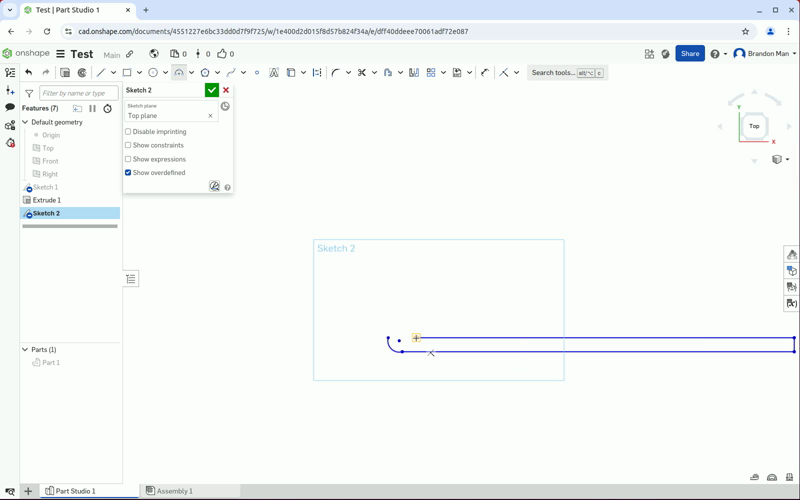
scroll(6)
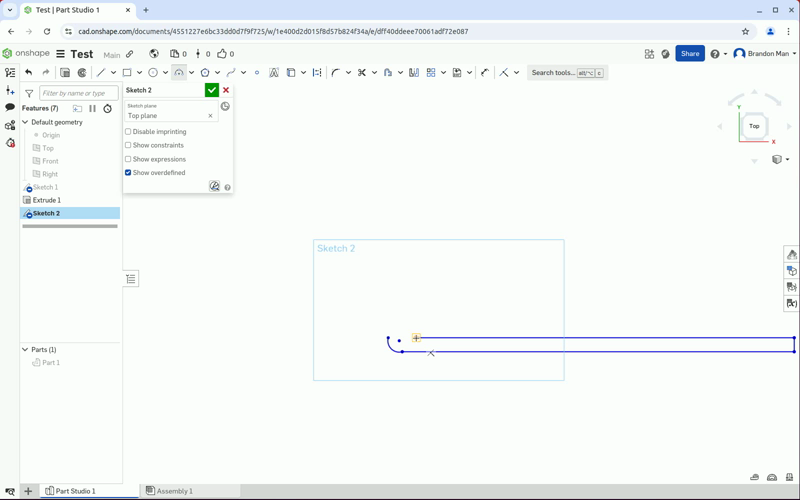
scroll(6)
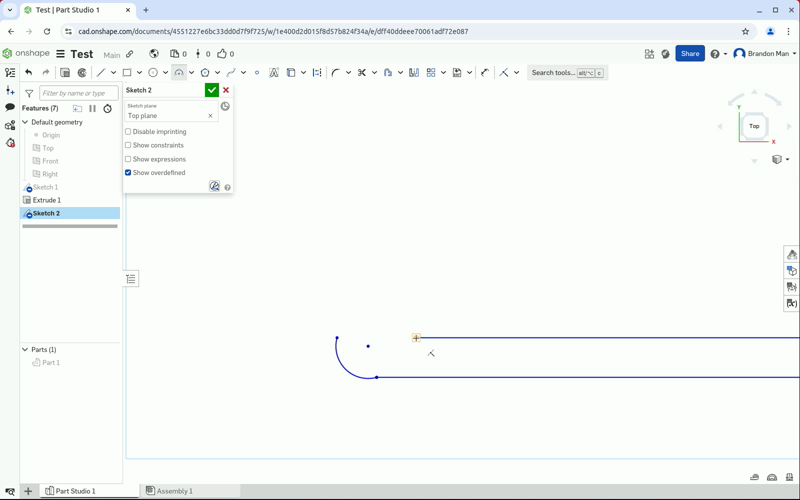
click(416, 337)
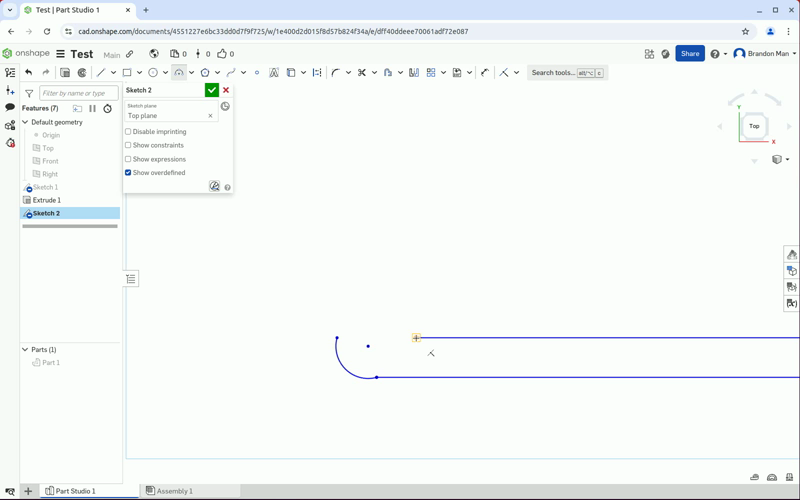
scroll(-6)
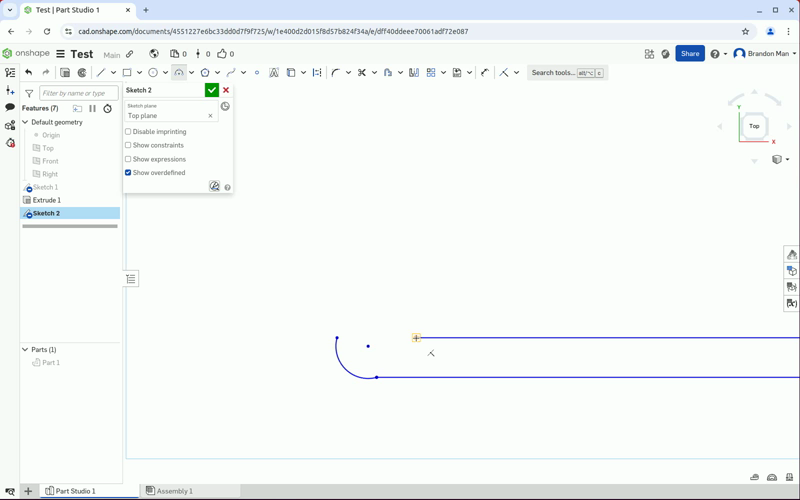
scroll(-6)
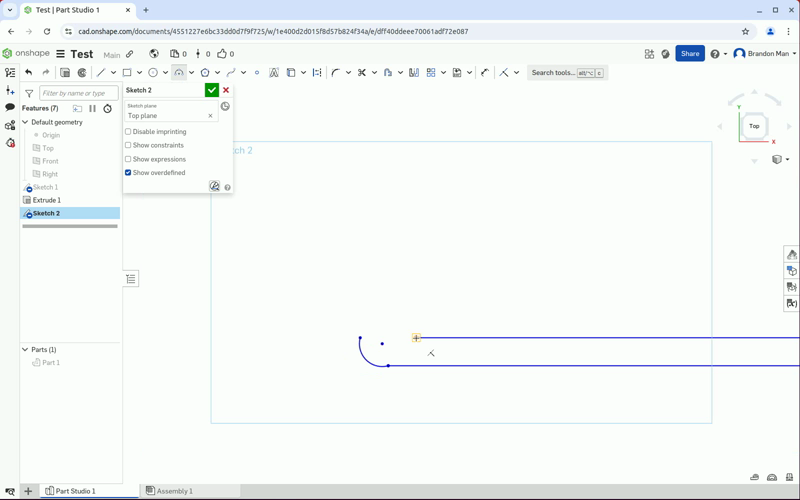
scroll(-6)
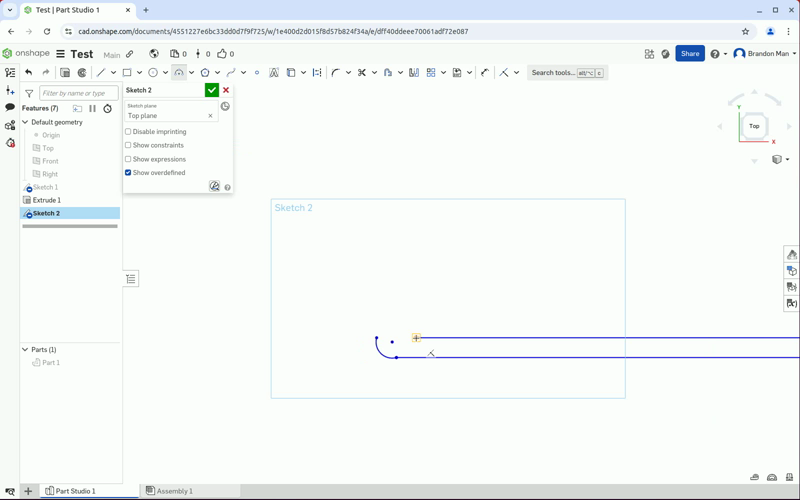
scroll(-6)
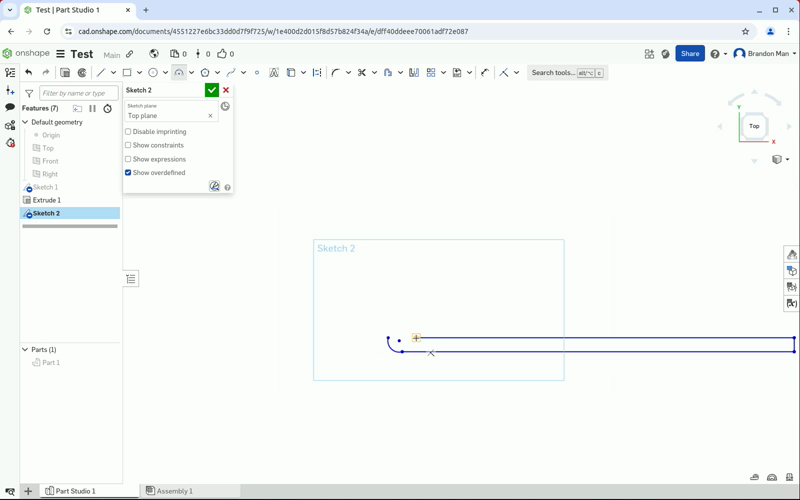
scroll(-6)
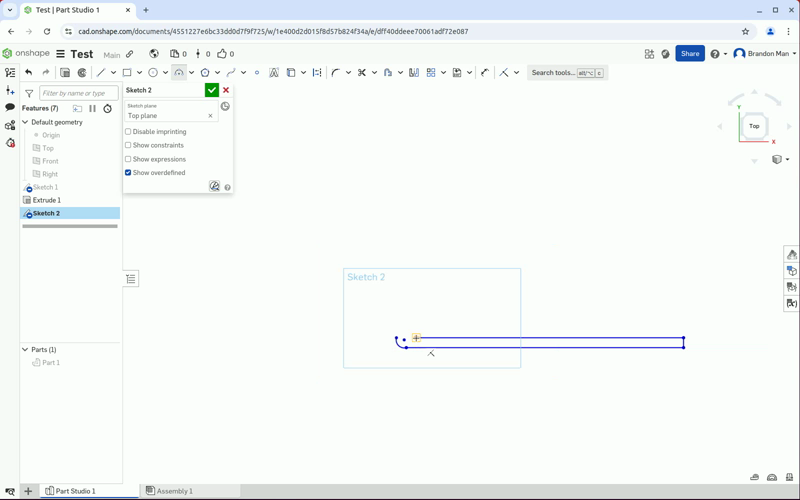
scroll(-6)
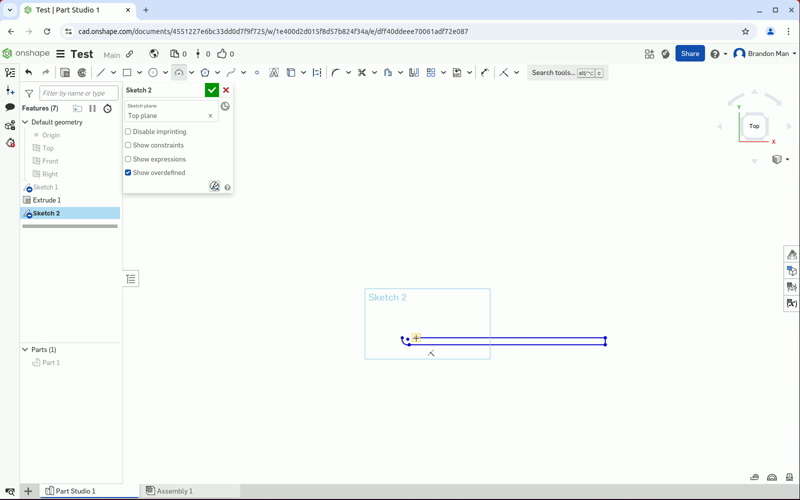
scroll(-6)
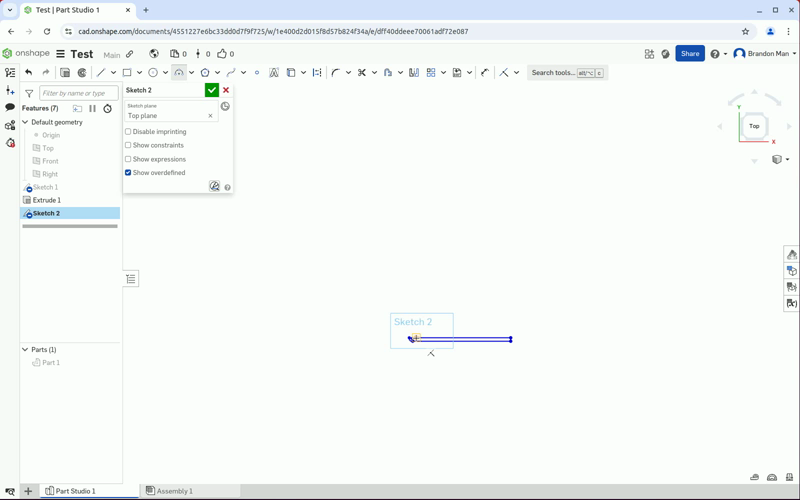
key_down(shift)
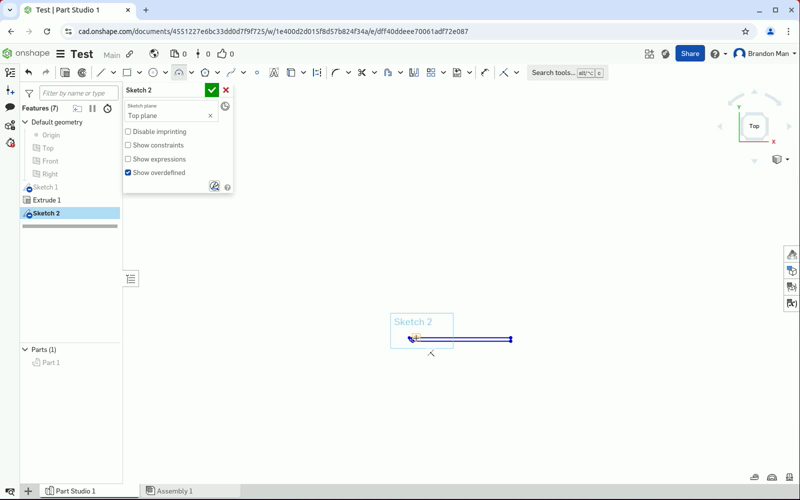
mouse_move(412, 334)
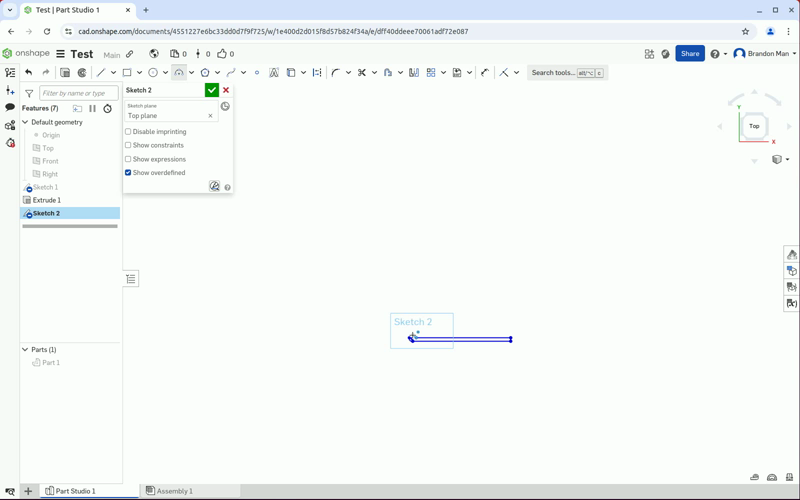
scroll(6)
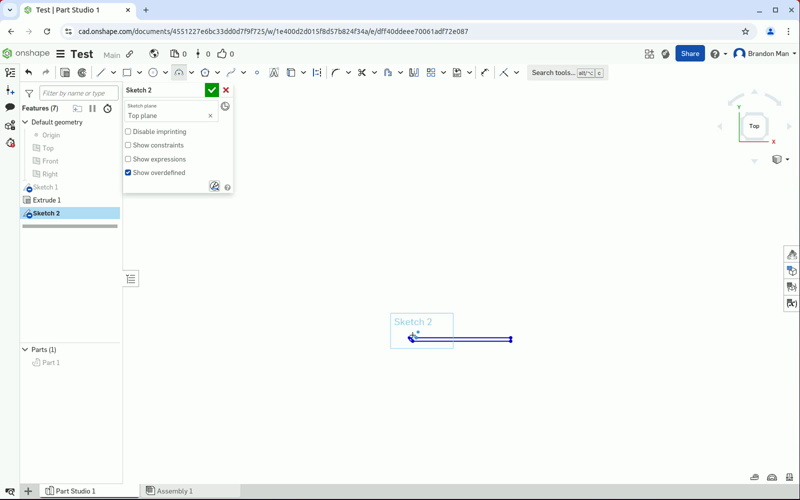
scroll(6)
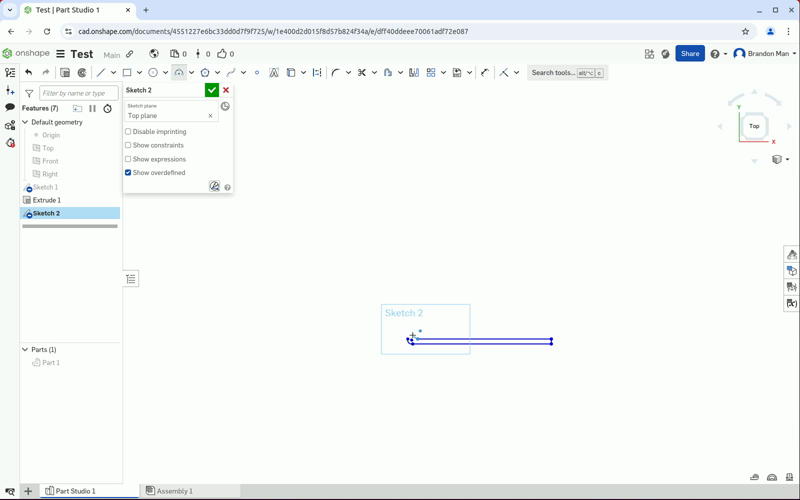
scroll(6)
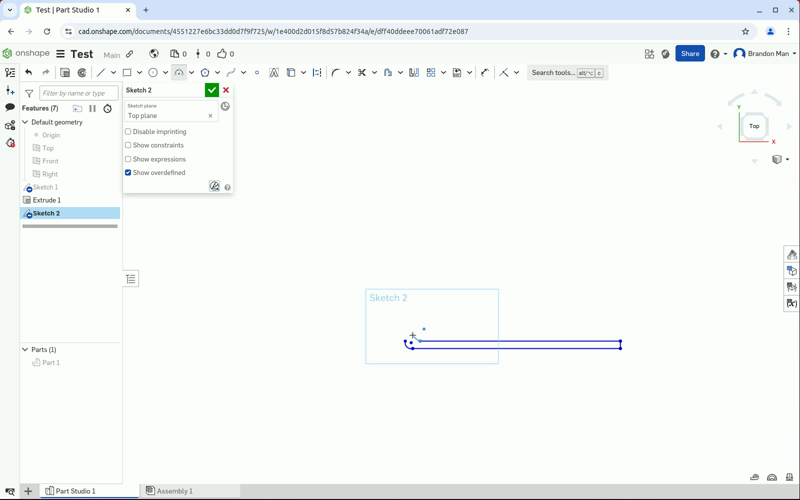
scroll(6)
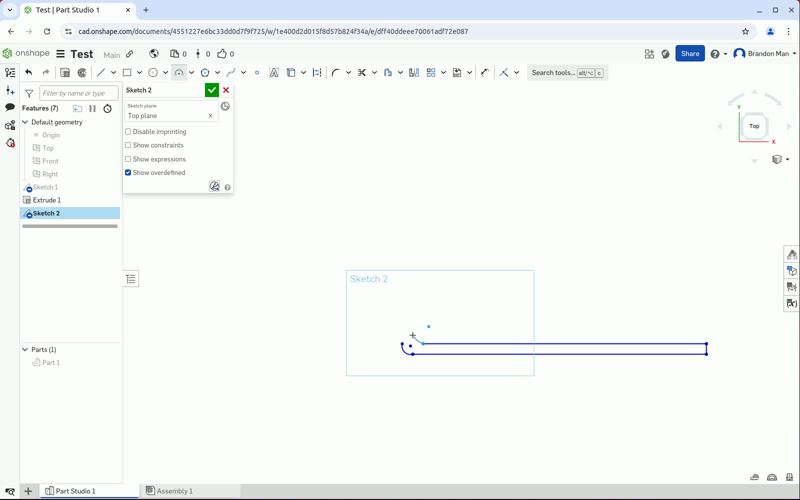
scroll(6)
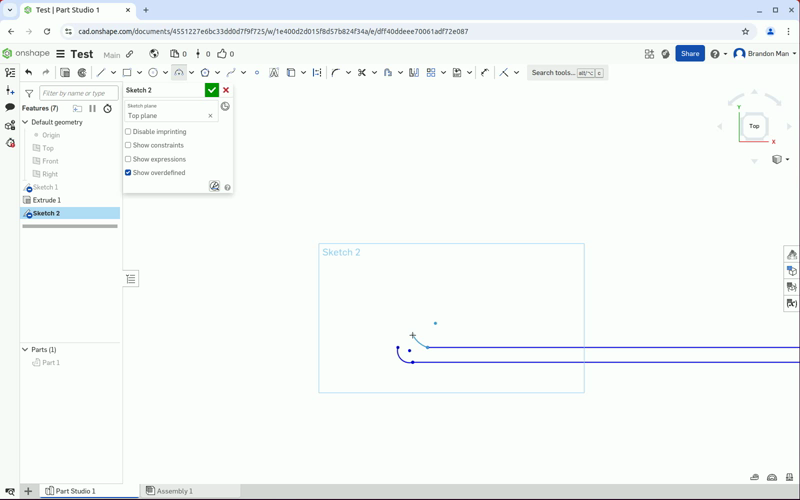
scroll(6)
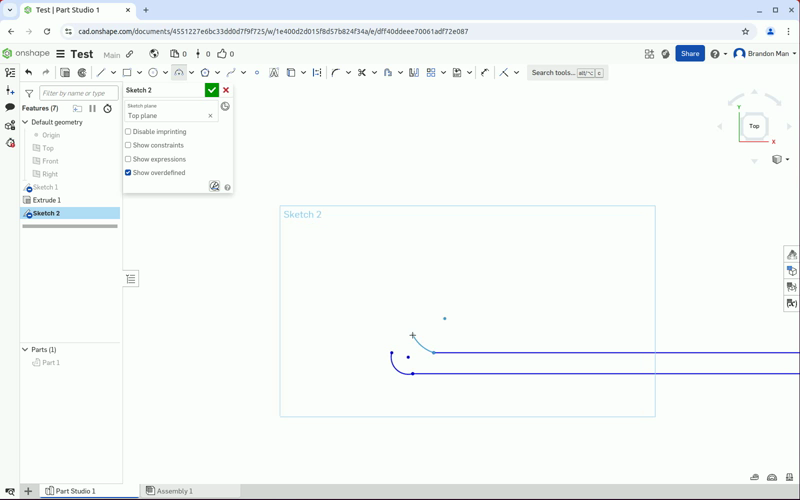
scroll(6)
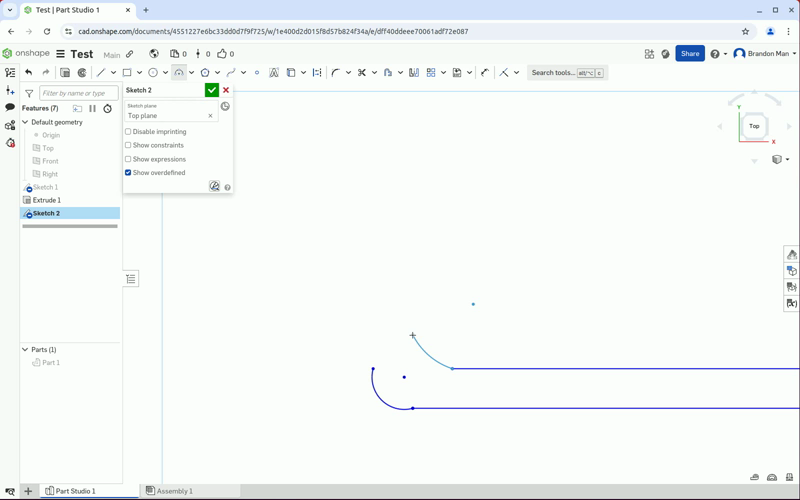
click(412, 334)
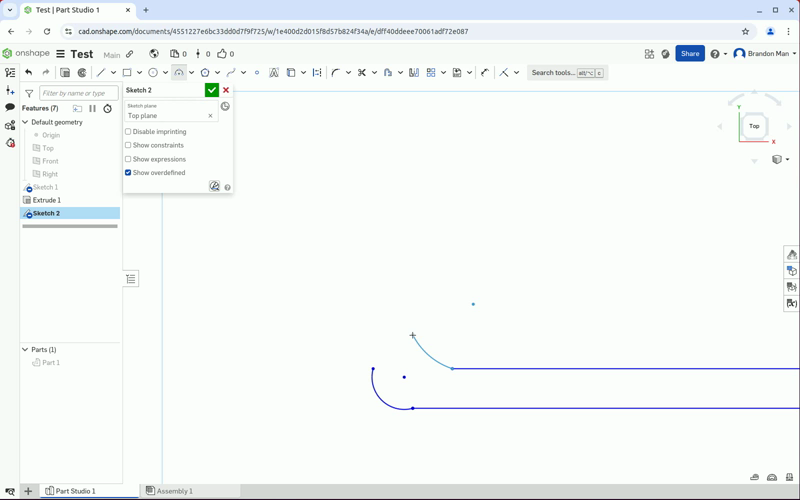
scroll(-6)
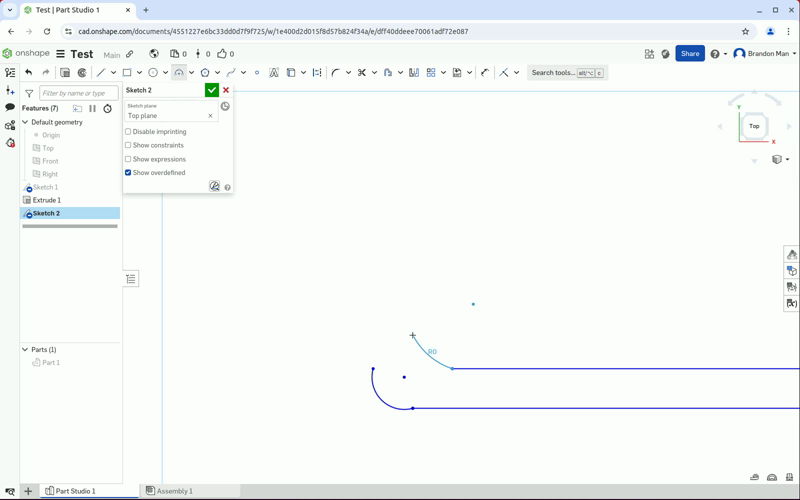
scroll(-6)
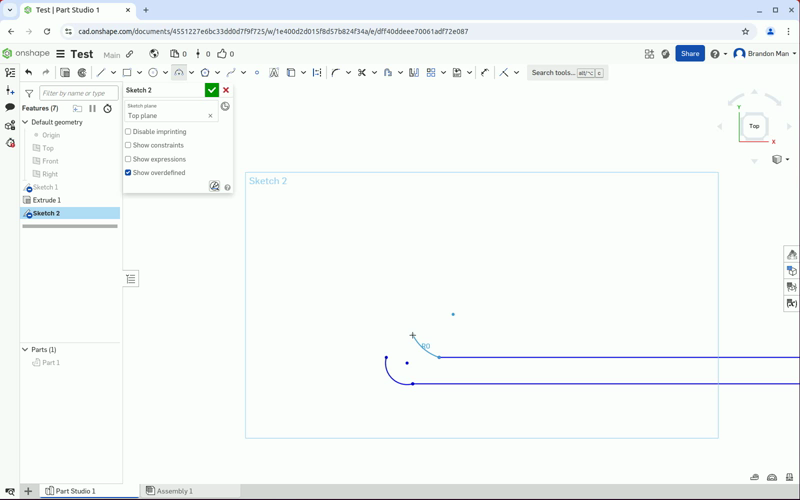
scroll(-6)
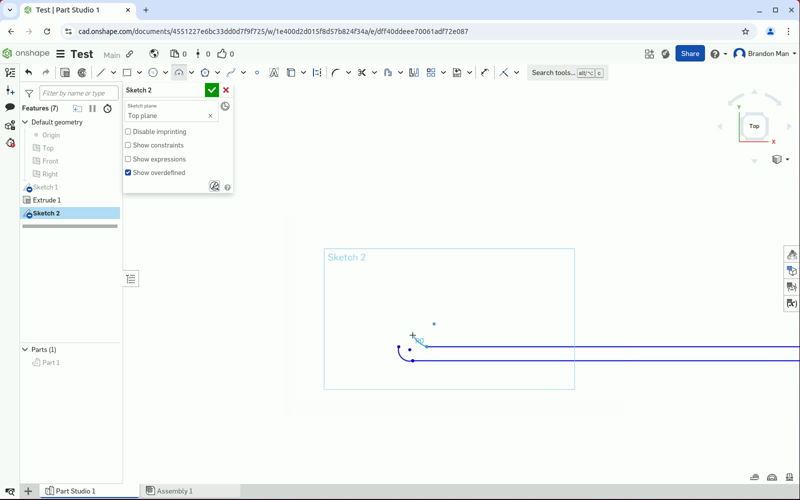
scroll(-6)
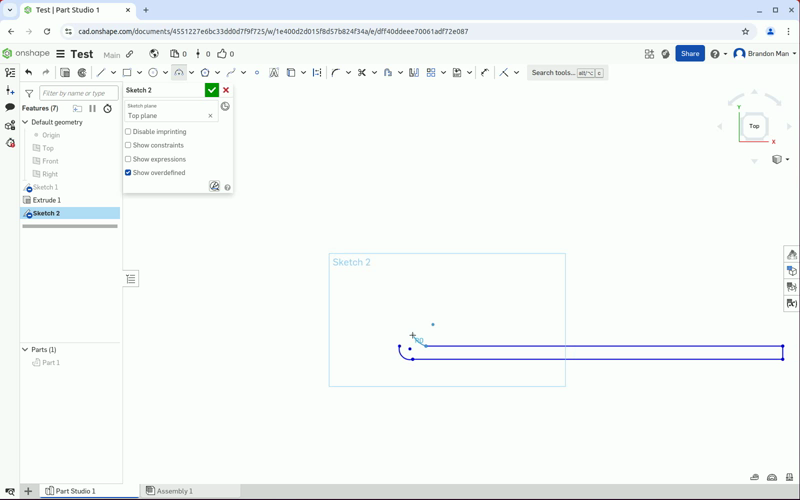
scroll(-6)
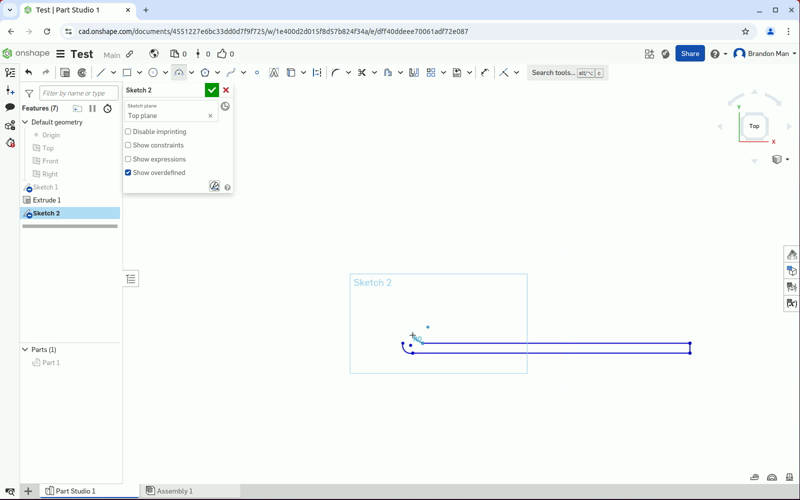
scroll(-6)
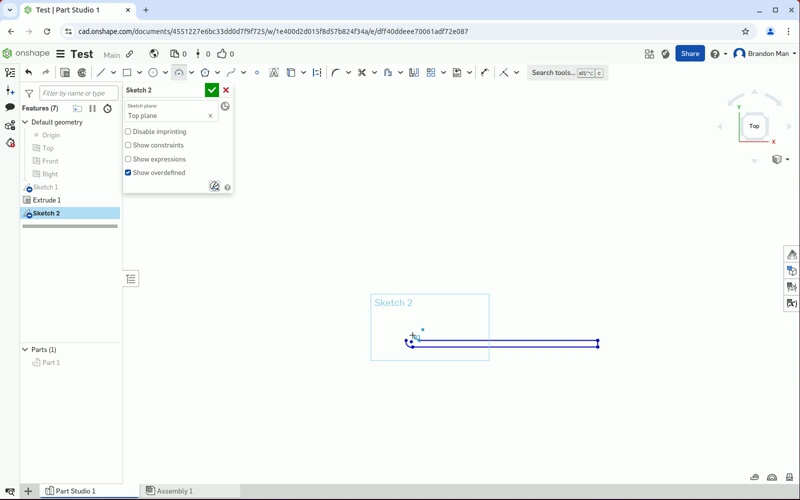
scroll(-6)
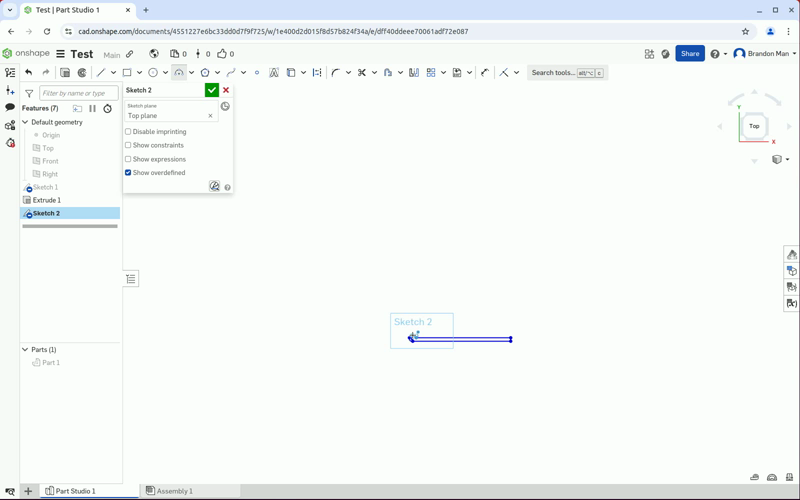
mouse_move(413, 336)
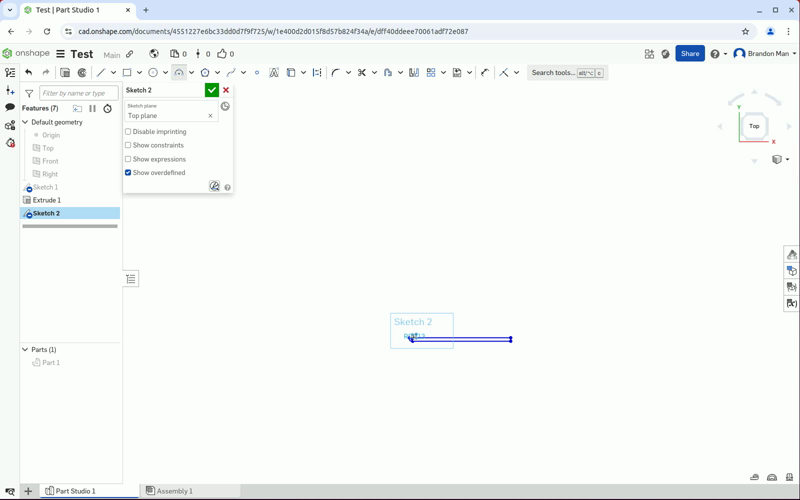
scroll(6)
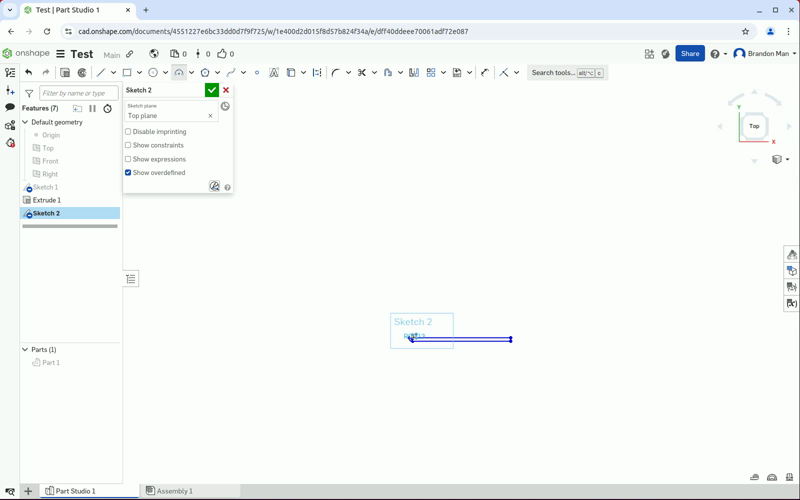
scroll(6)
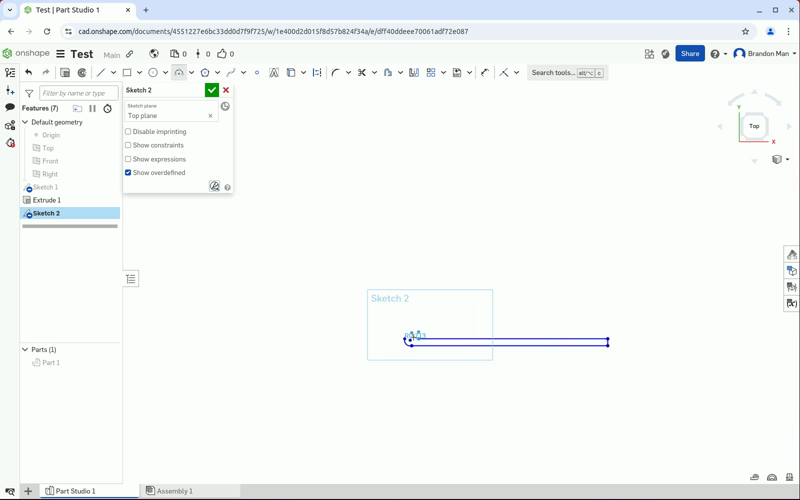
scroll(6)
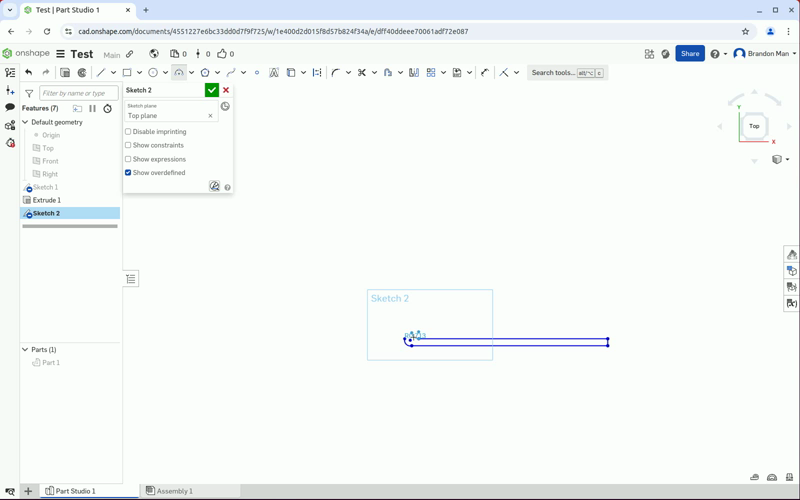
scroll(6)
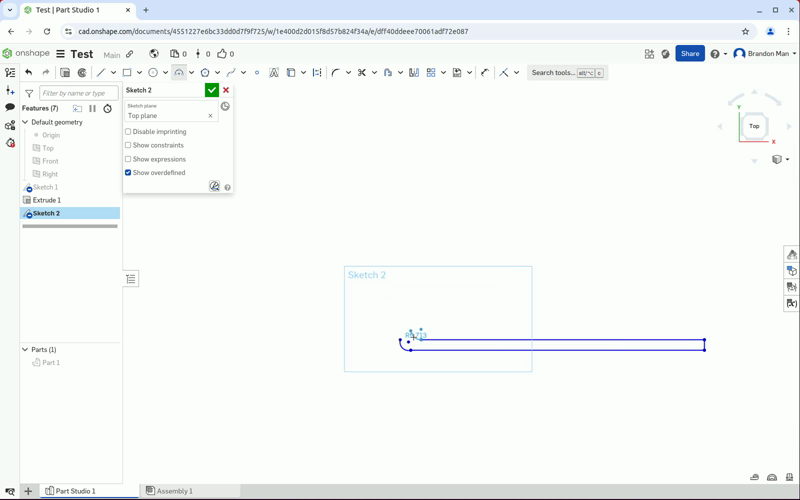
scroll(6)
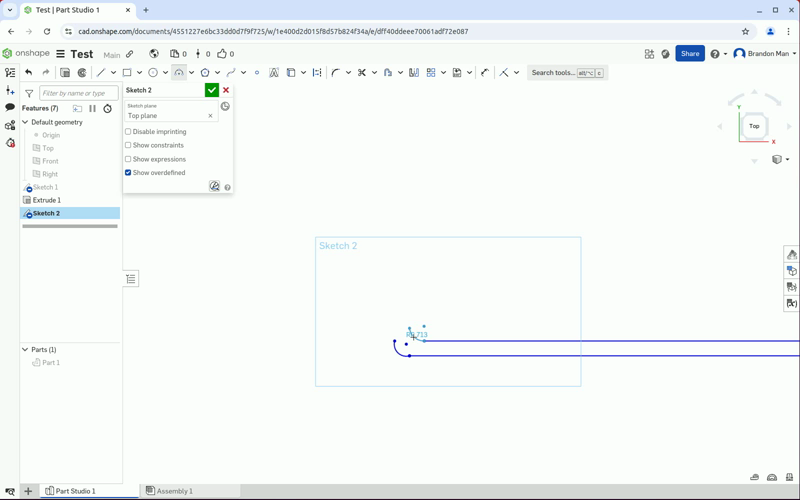
scroll(6)
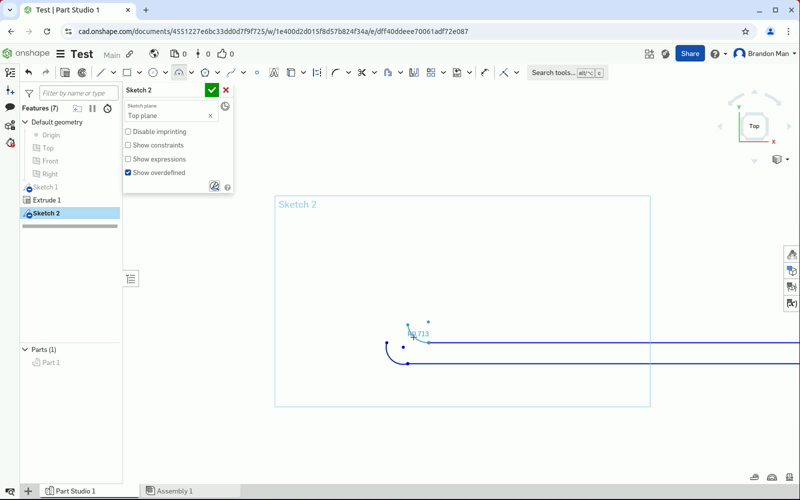
scroll(6)
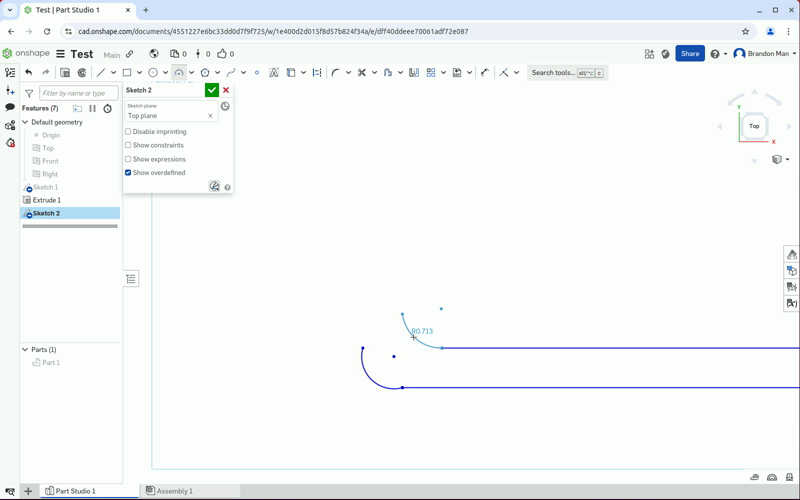
click(413, 336)
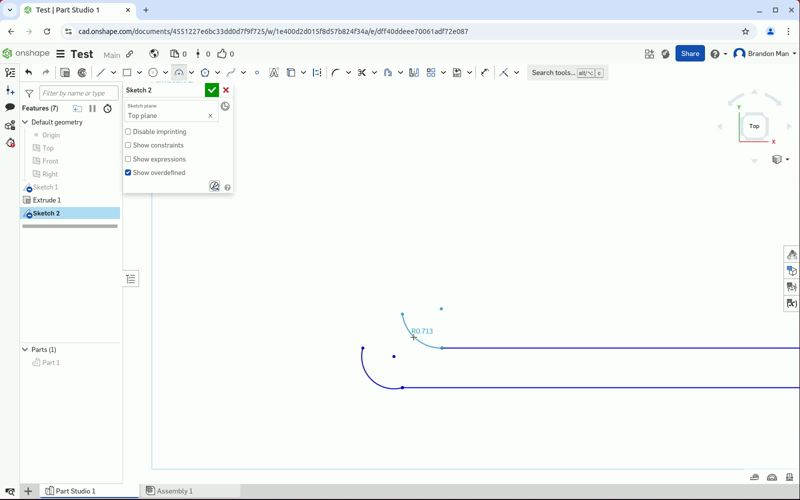
scroll(-6)
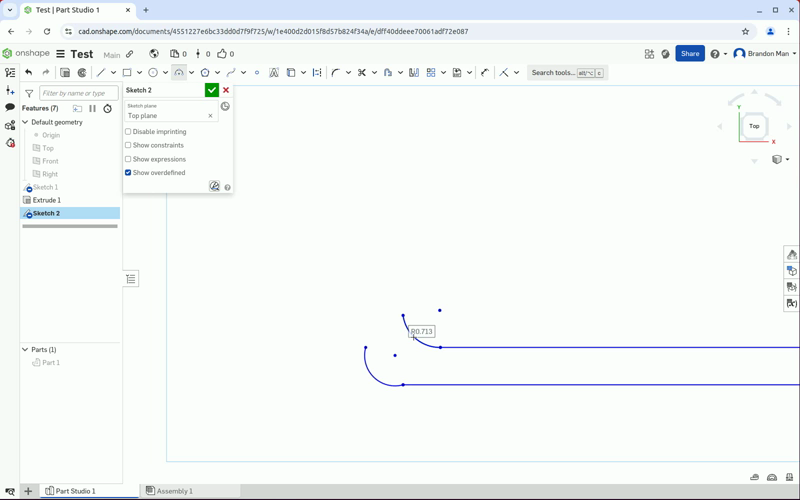
scroll(-6)
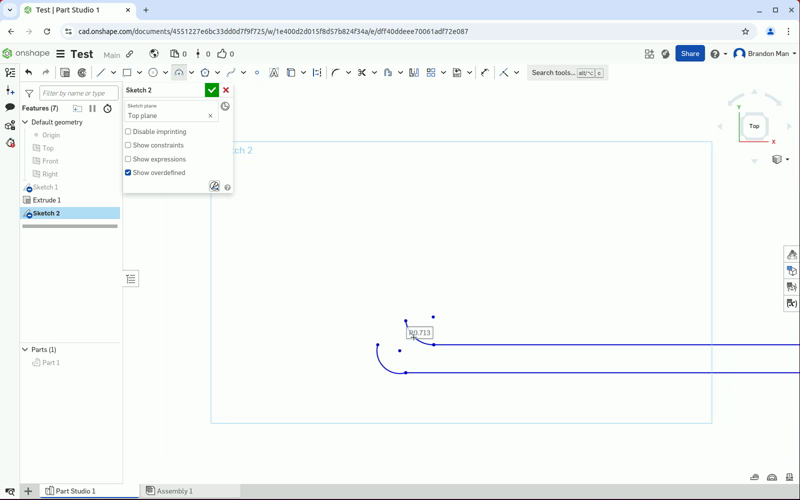
scroll(-6)
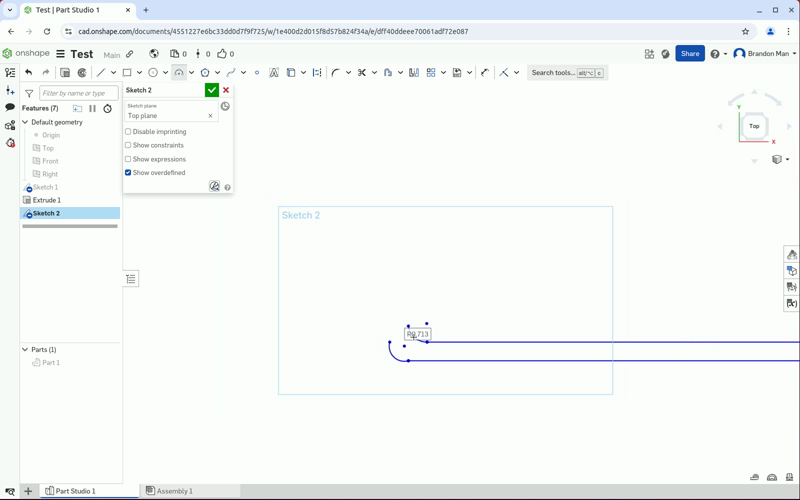
scroll(-6)
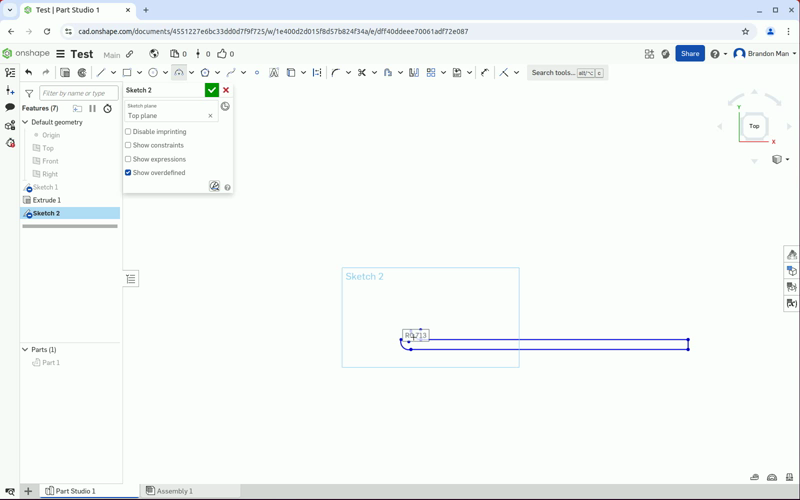
scroll(-6)
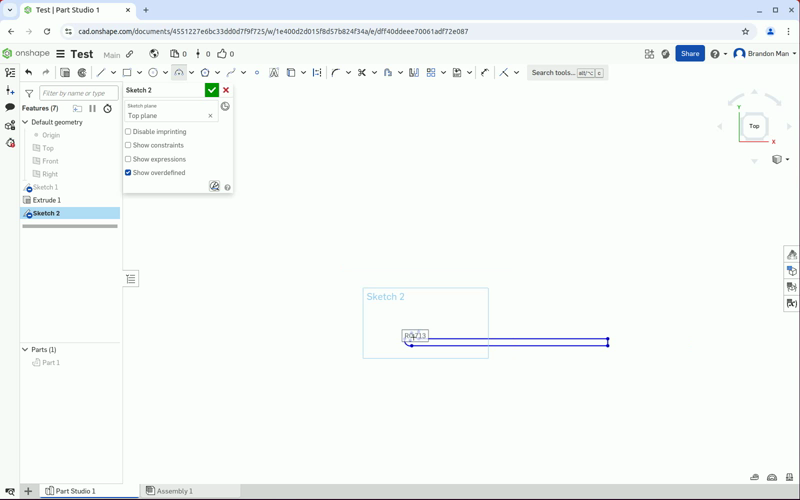
scroll(-6)
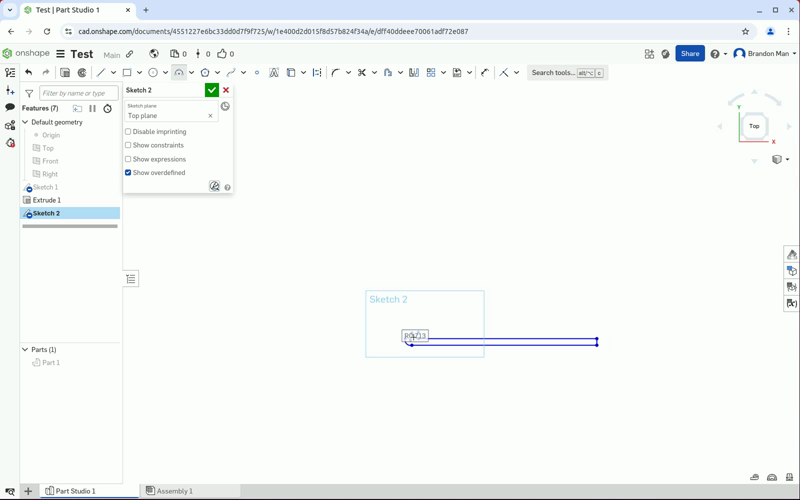
scroll(-6)
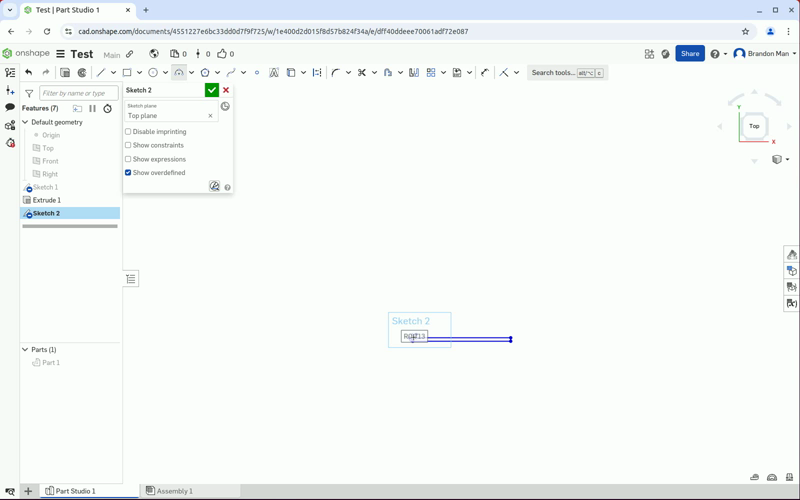
key_up(shift)
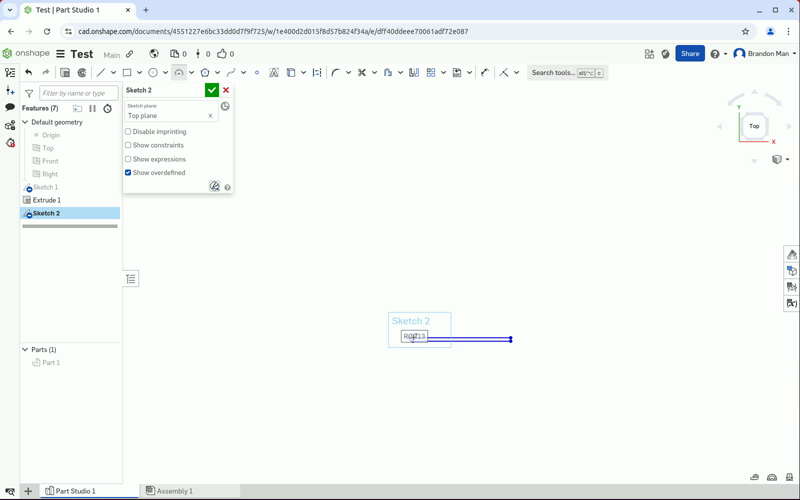
key(esc)
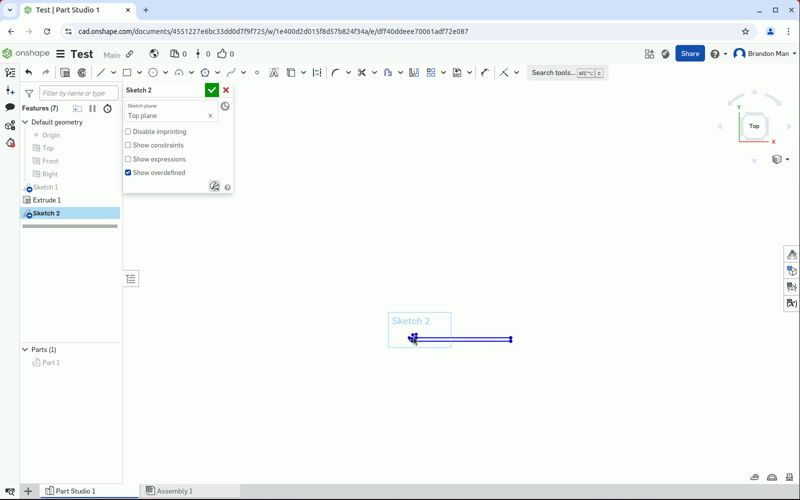
key(l)
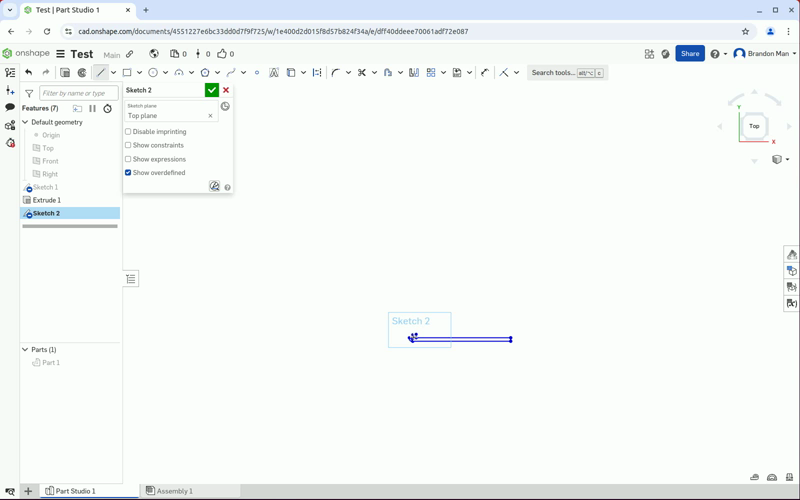
mouse_move(412, 334)
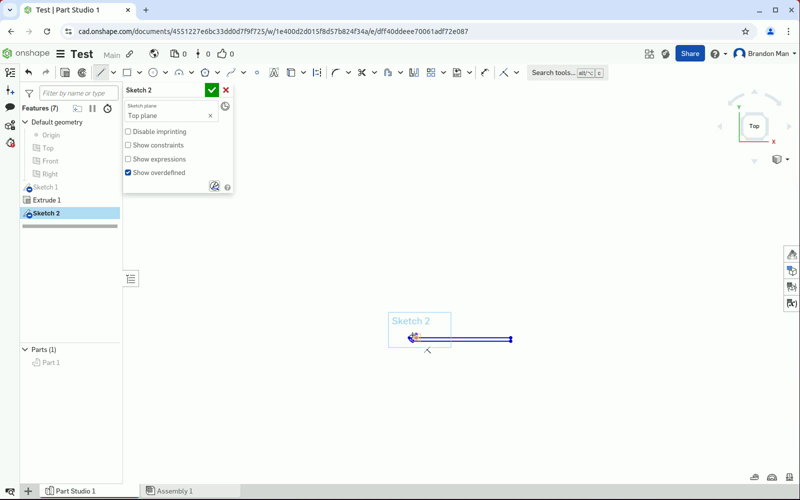
scroll(6)
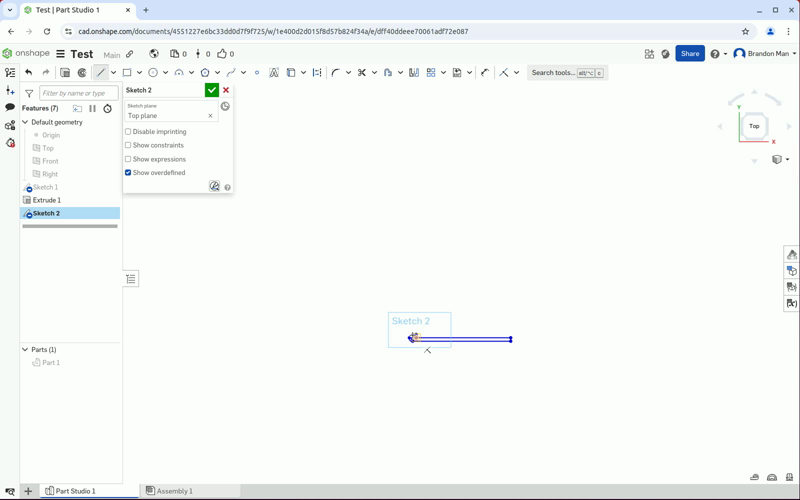
scroll(6)
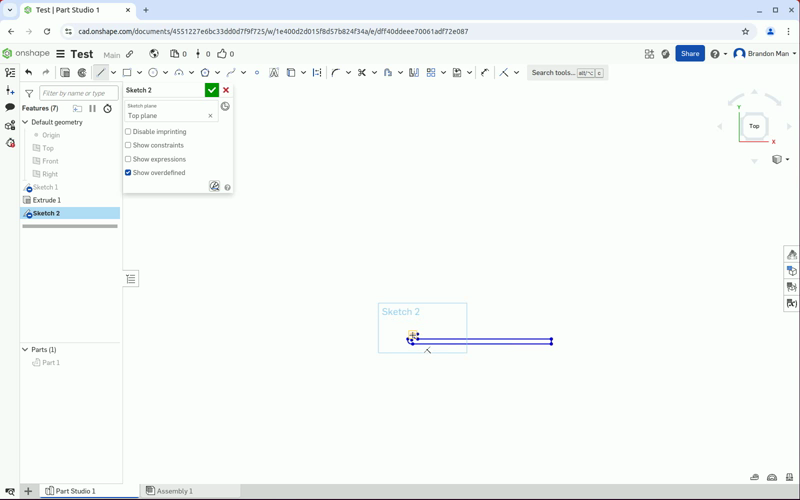
scroll(6)
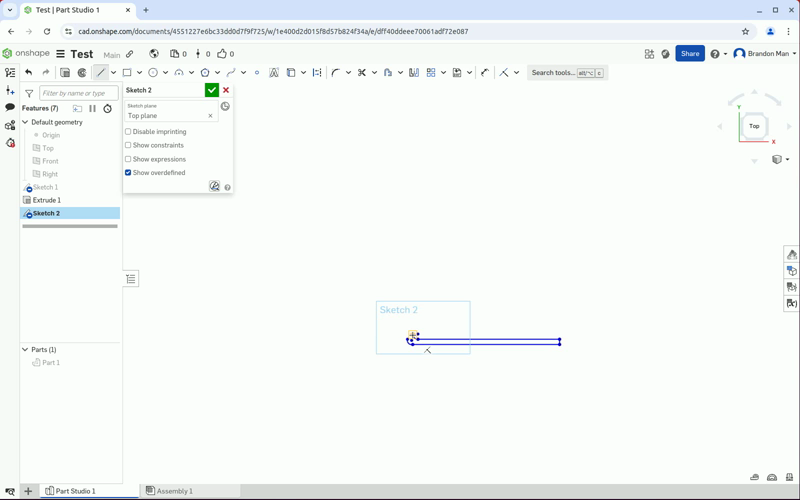
scroll(6)
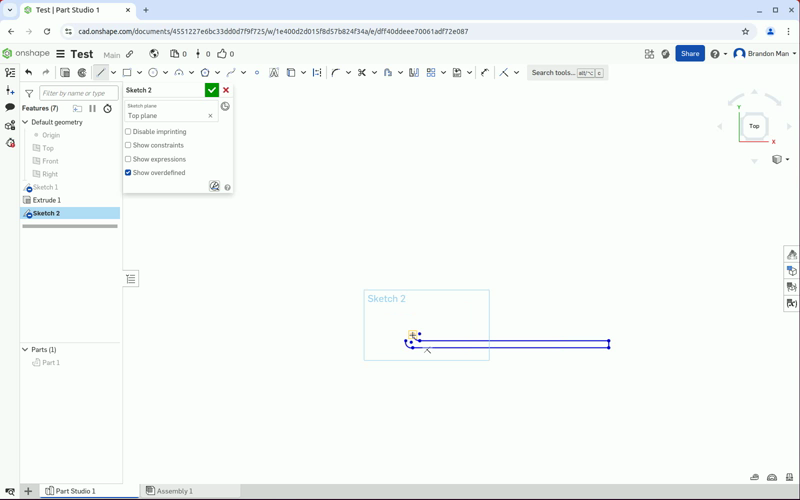
scroll(6)
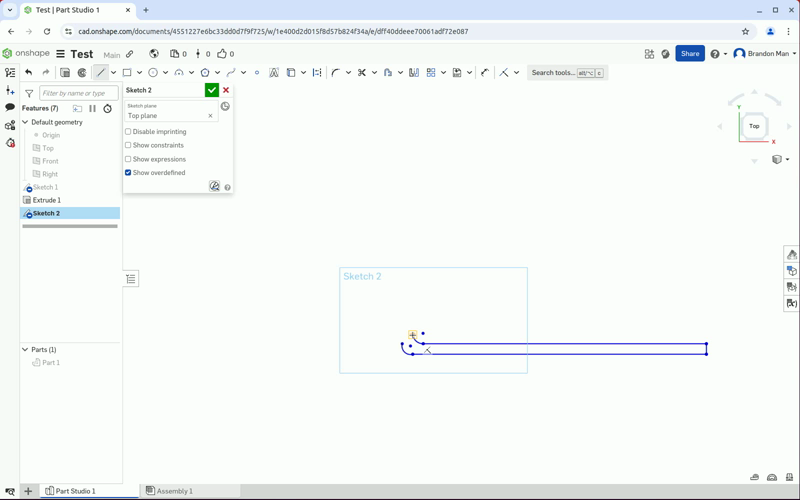
scroll(6)
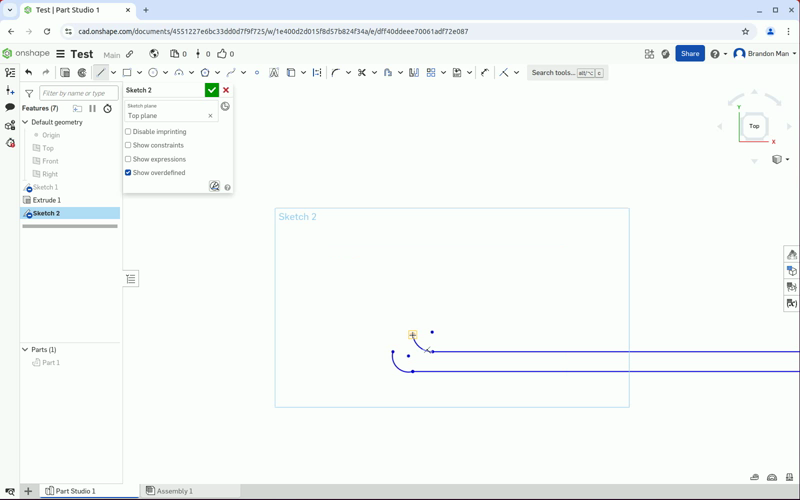
scroll(6)
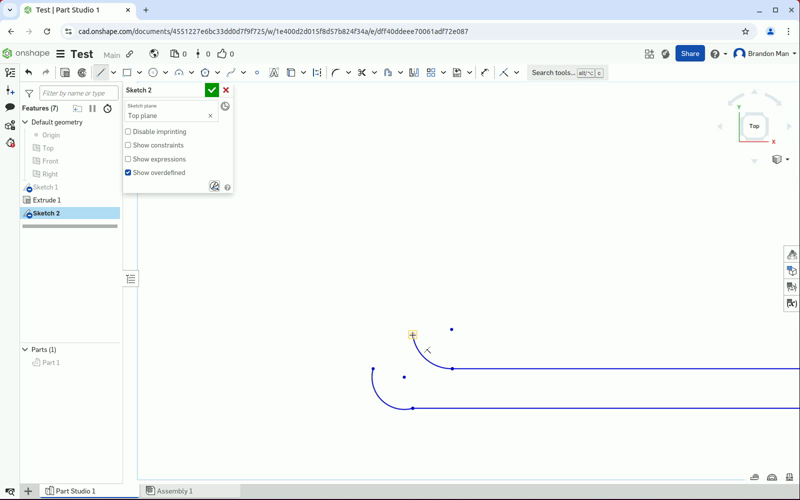
click(412, 334)
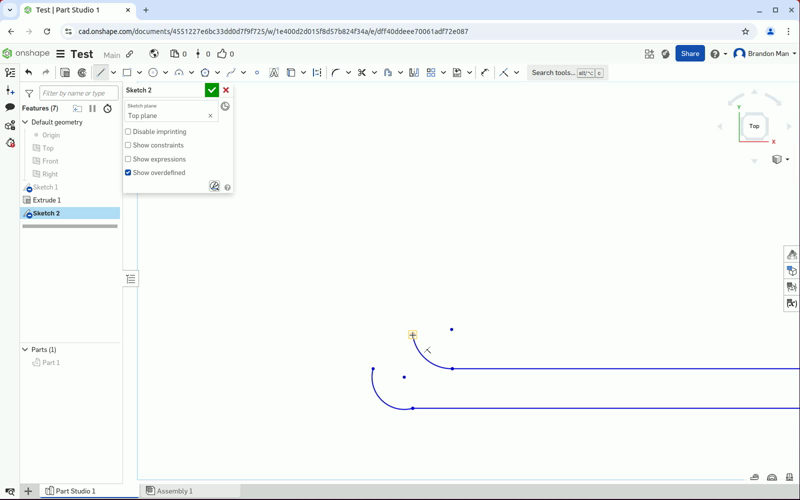
scroll(-6)
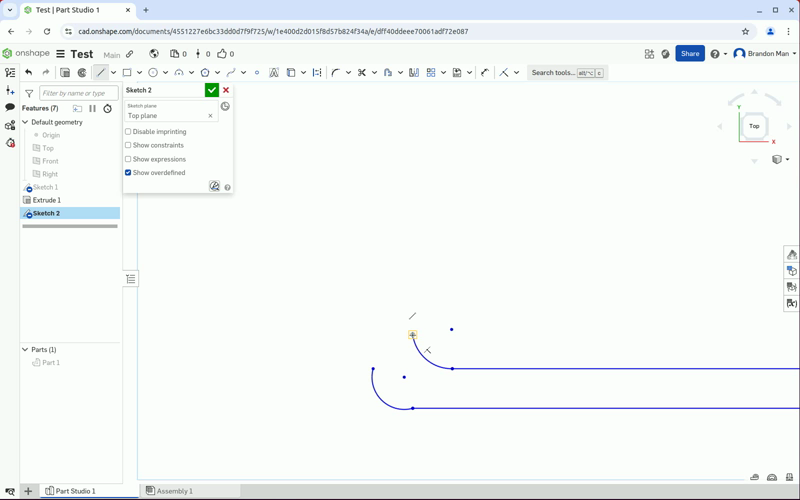
scroll(-6)
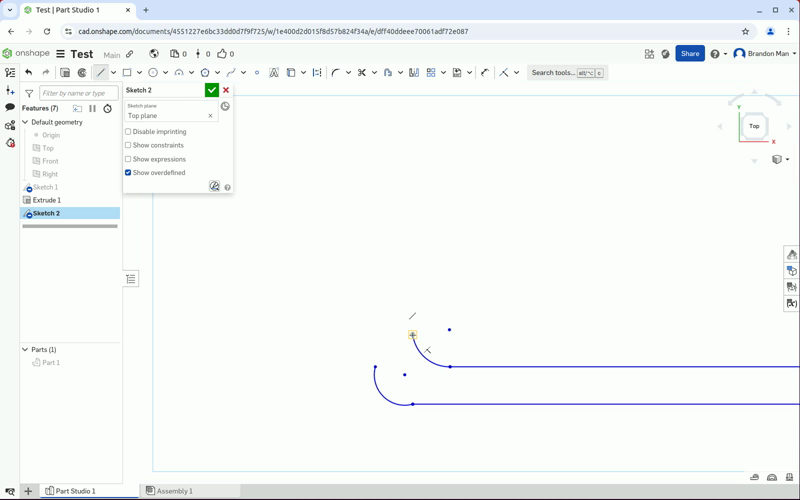
scroll(-6)
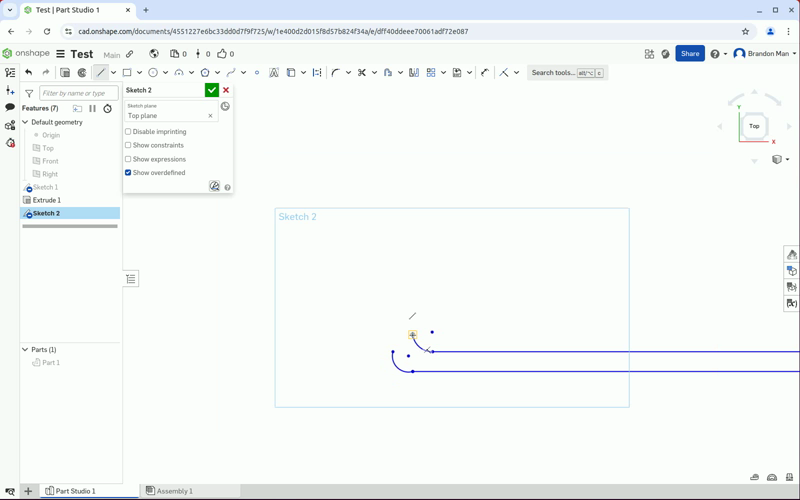
scroll(-6)
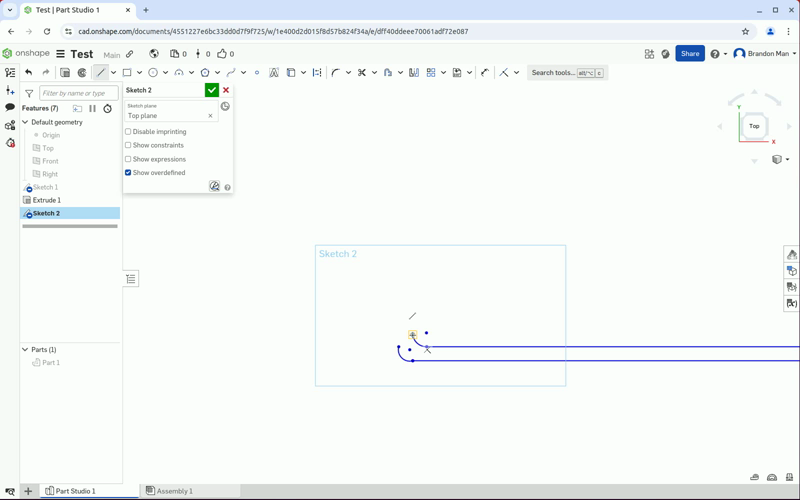
scroll(-6)
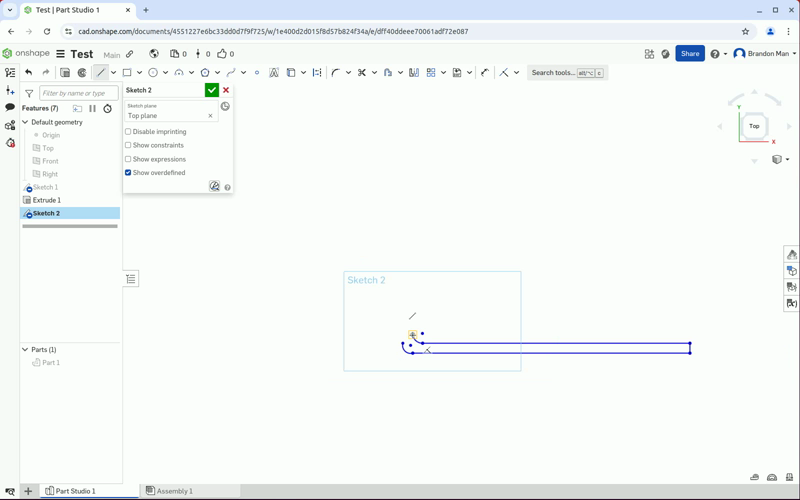
scroll(-6)
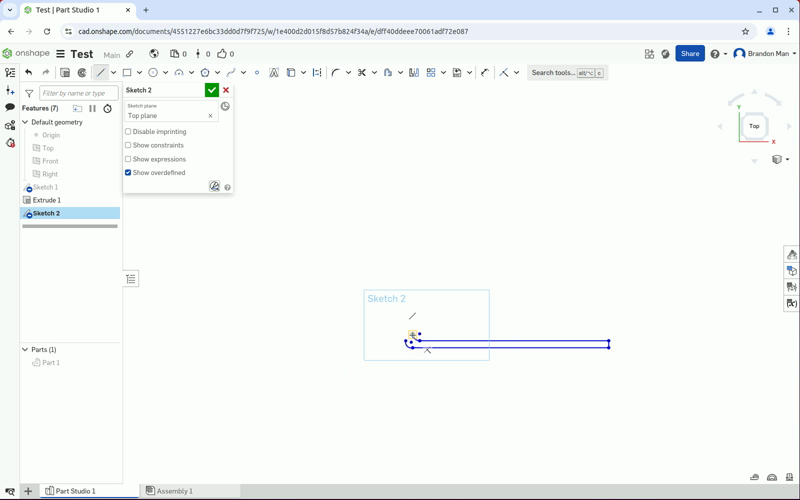
scroll(-6)
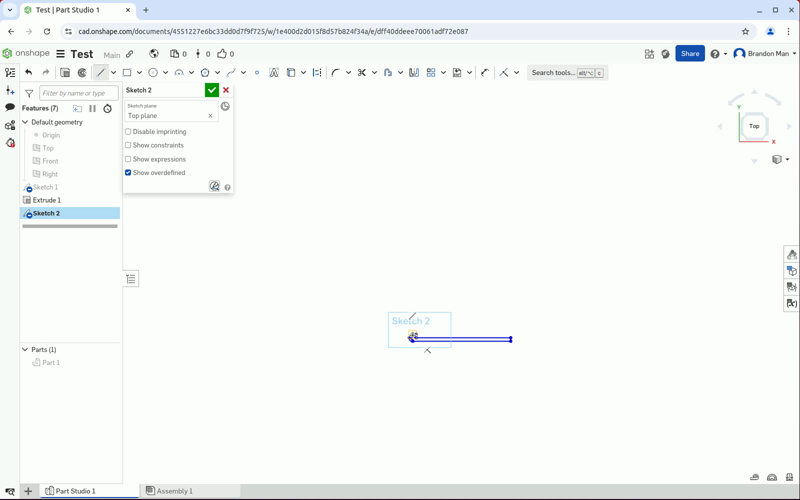
key_down(shift)
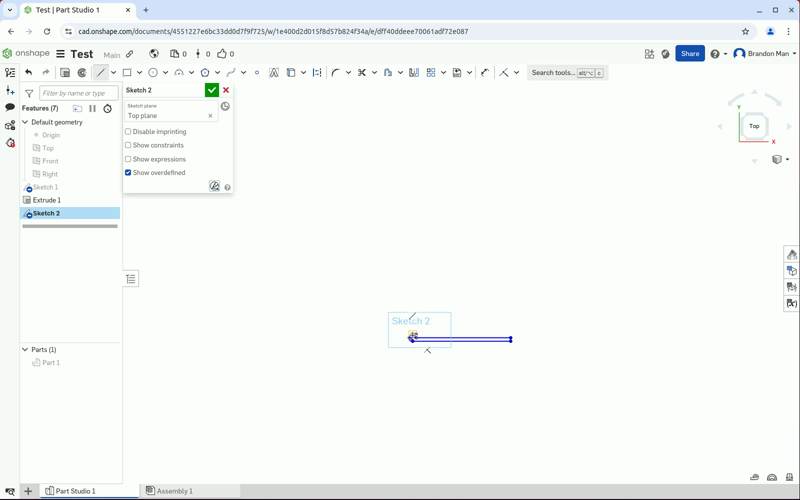
mouse_move(412, 232)
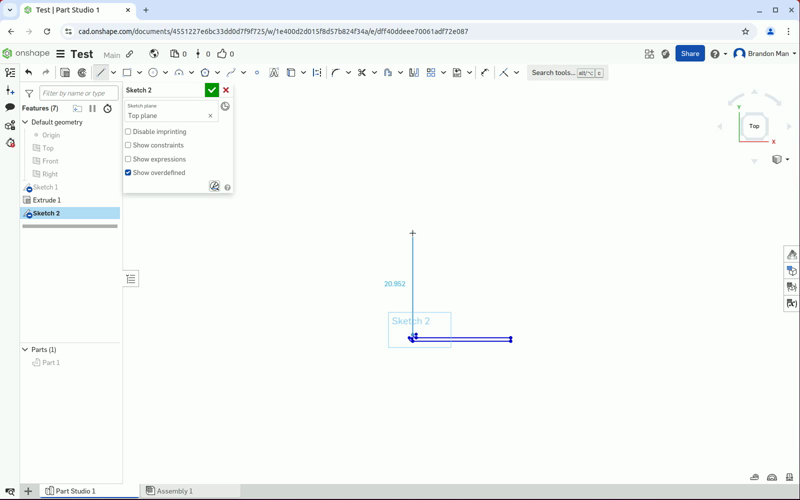
click(412, 232)
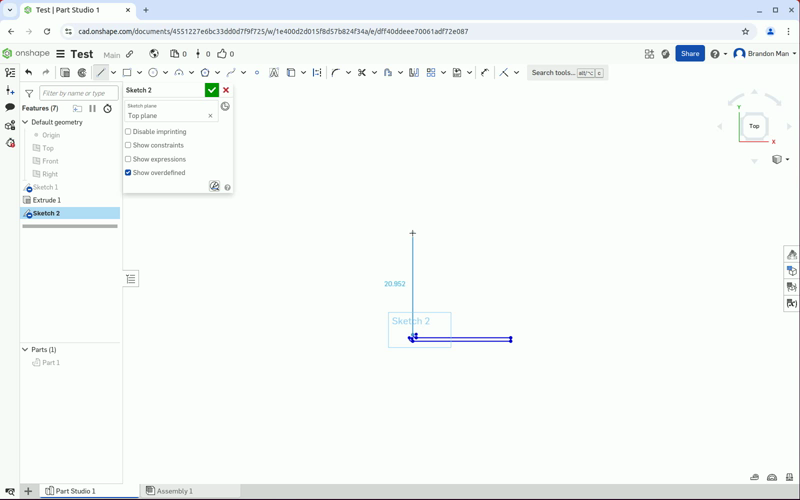
key_up(shift)
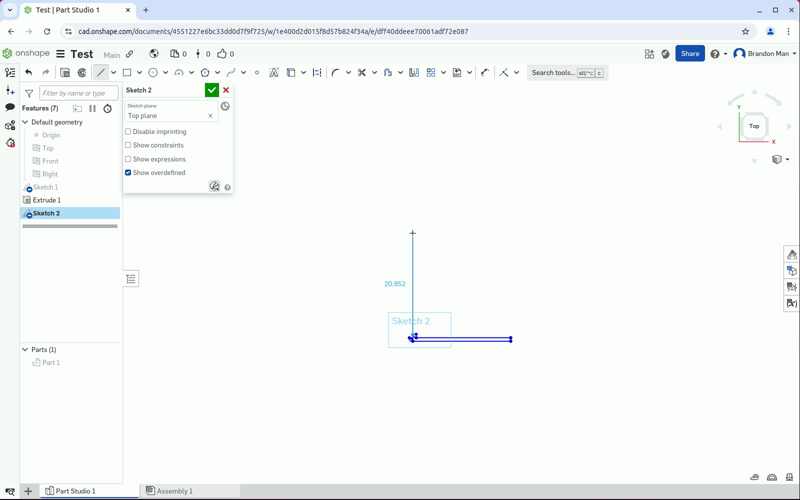
key(esc)
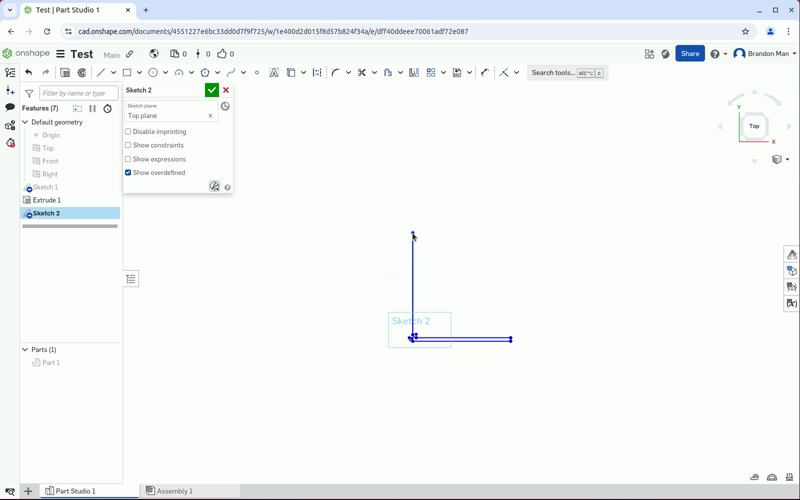
key(a)
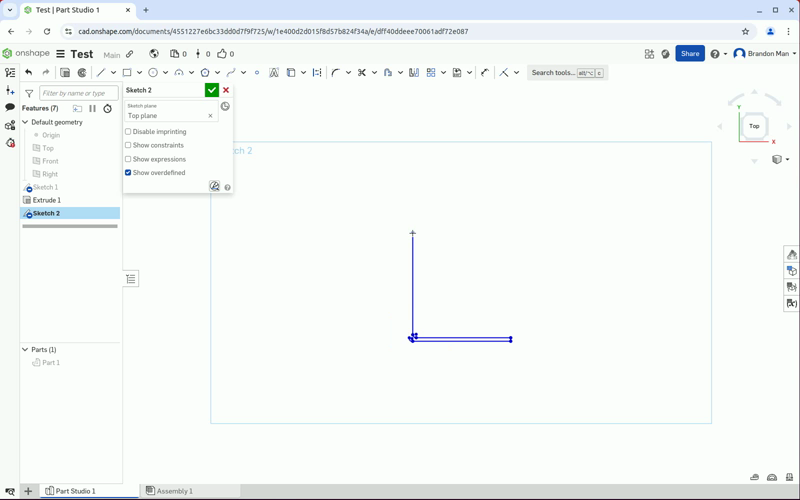
mouse_move(412, 232)
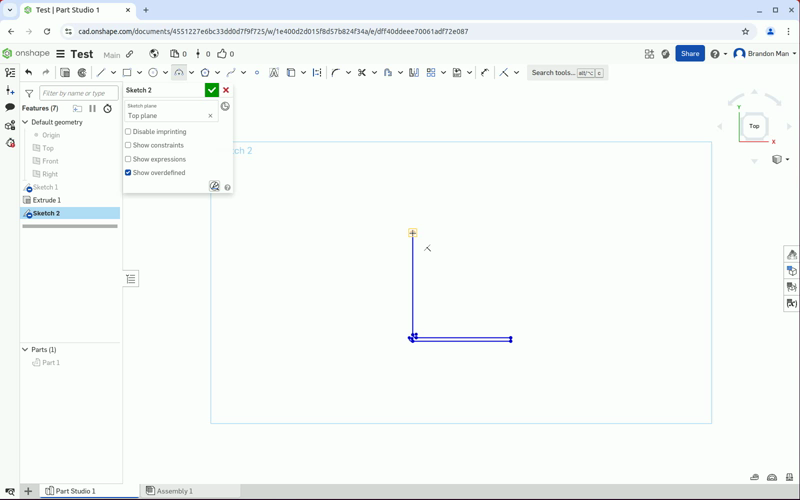
click(412, 232)
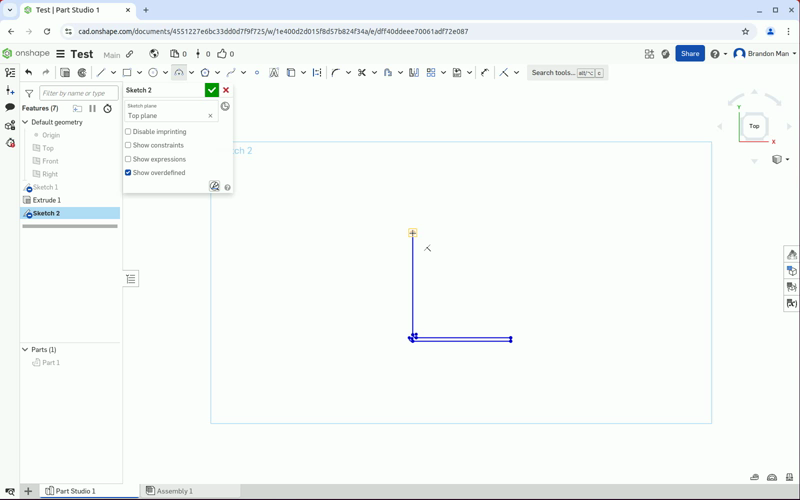
key_down(shift)
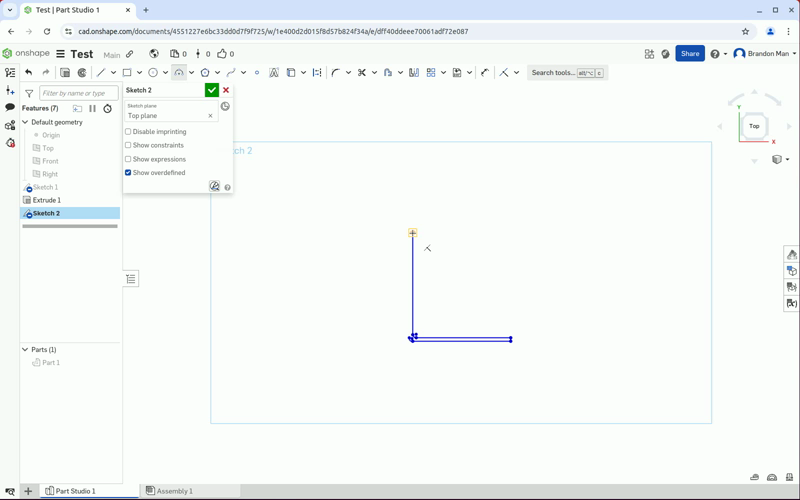
mouse_move(416, 228)
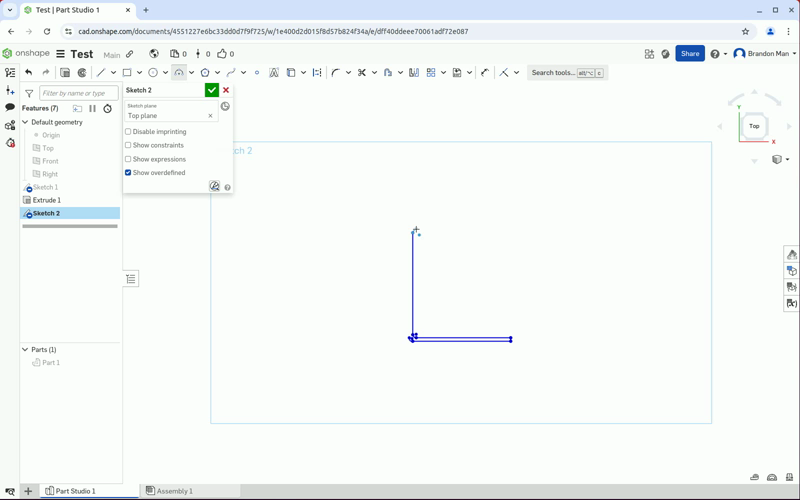
scroll(6)
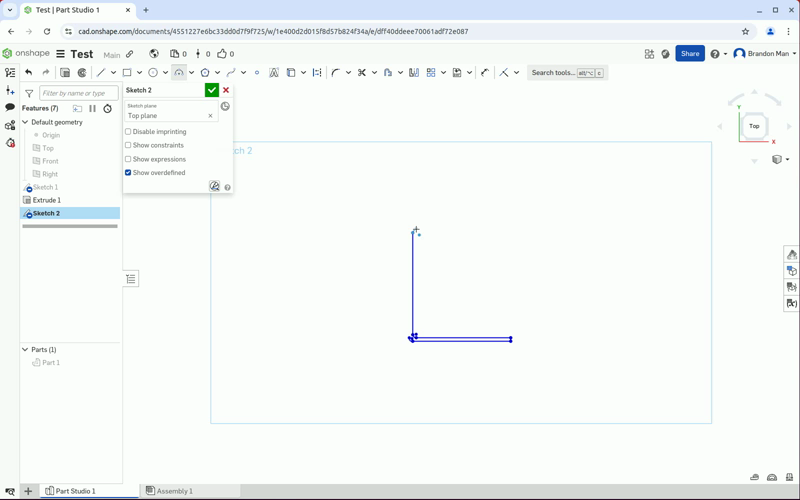
scroll(6)
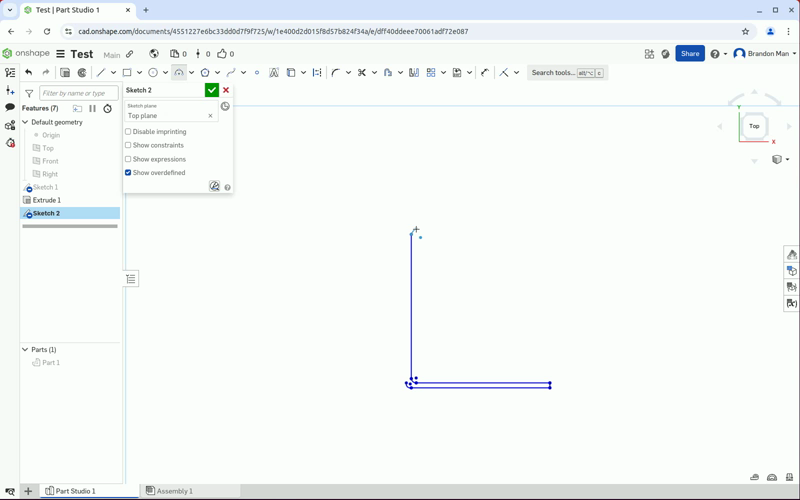
scroll(6)
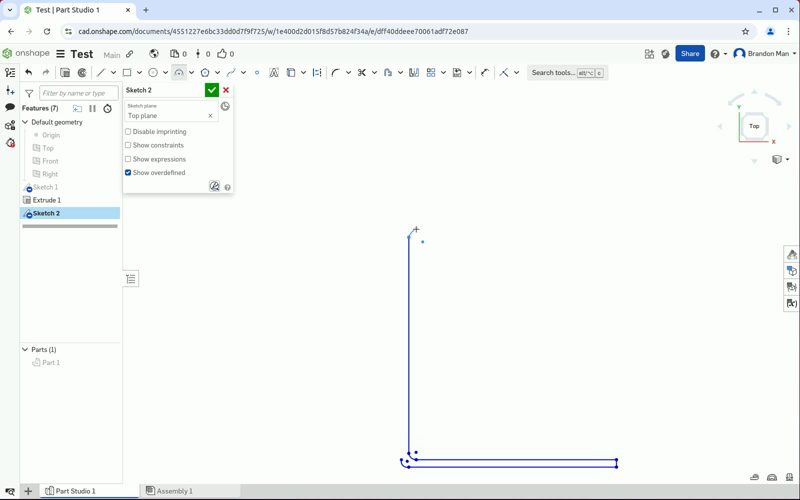
scroll(6)
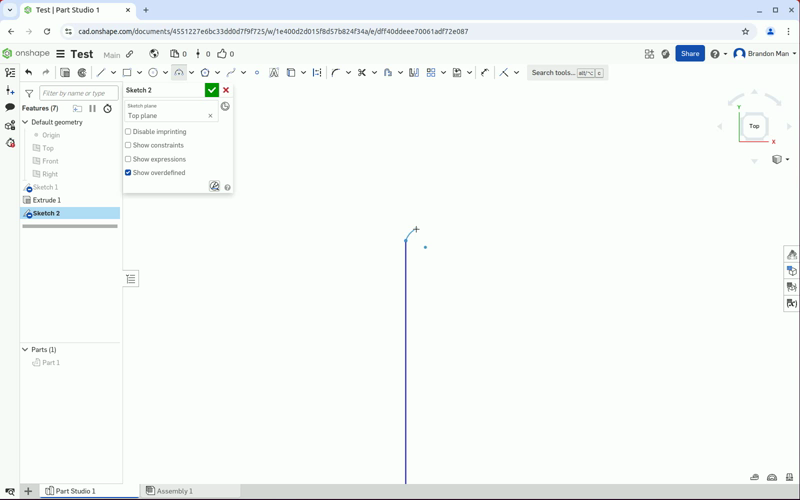
scroll(6)
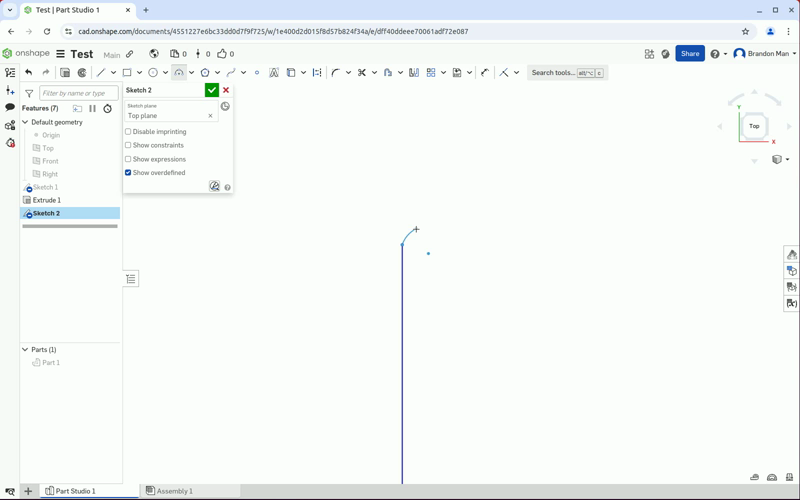
scroll(6)
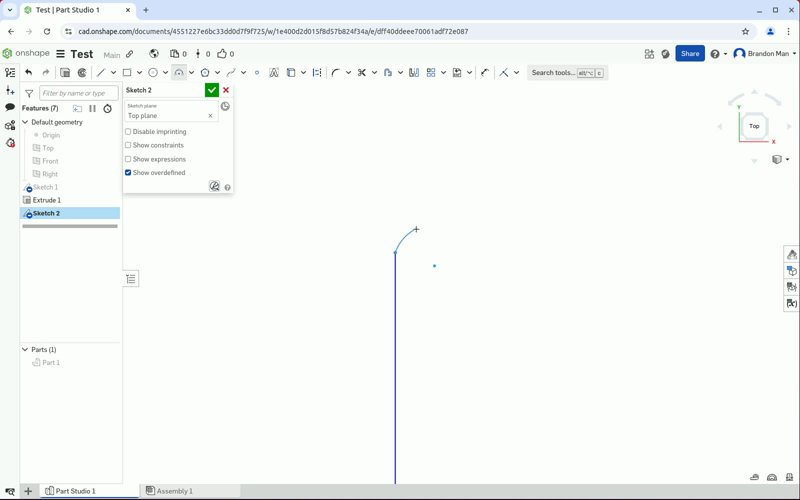
scroll(6)
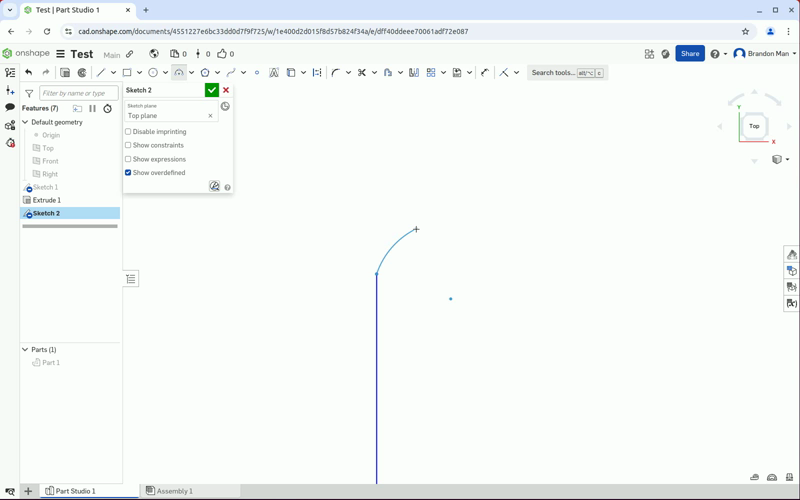
click(416, 228)
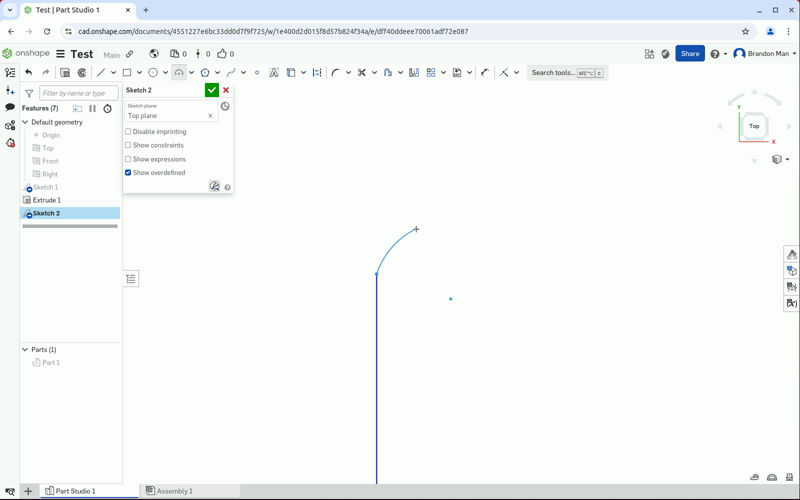
scroll(-6)
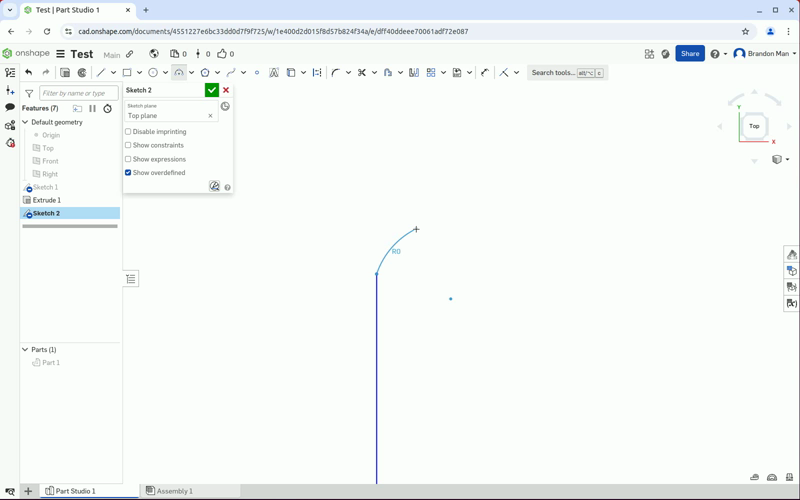
scroll(-6)
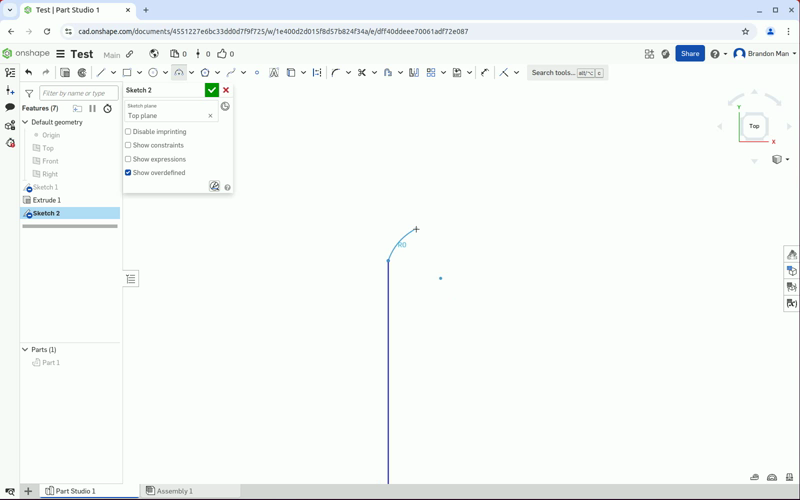
scroll(-6)
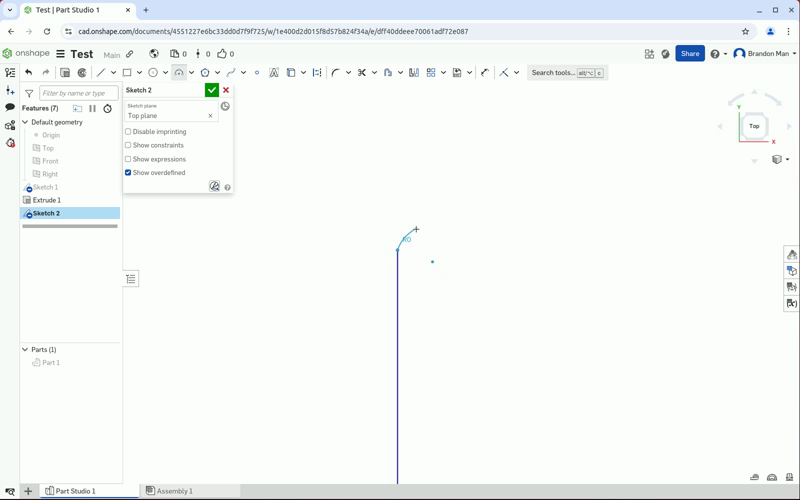
scroll(-6)
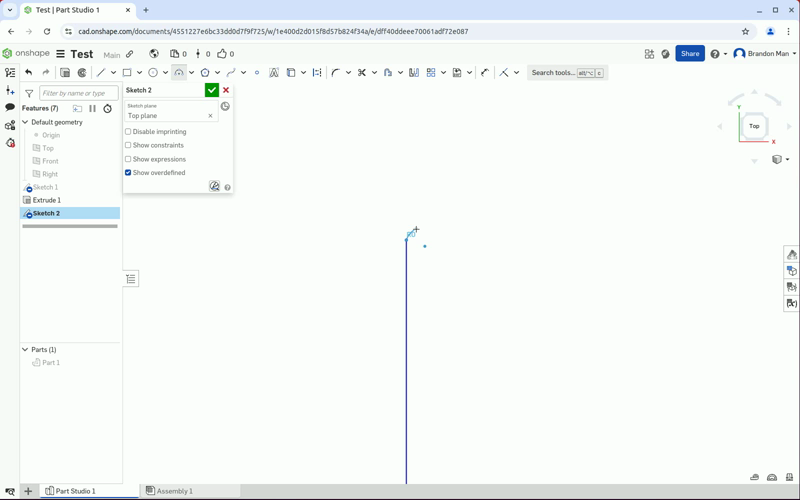
scroll(-6)
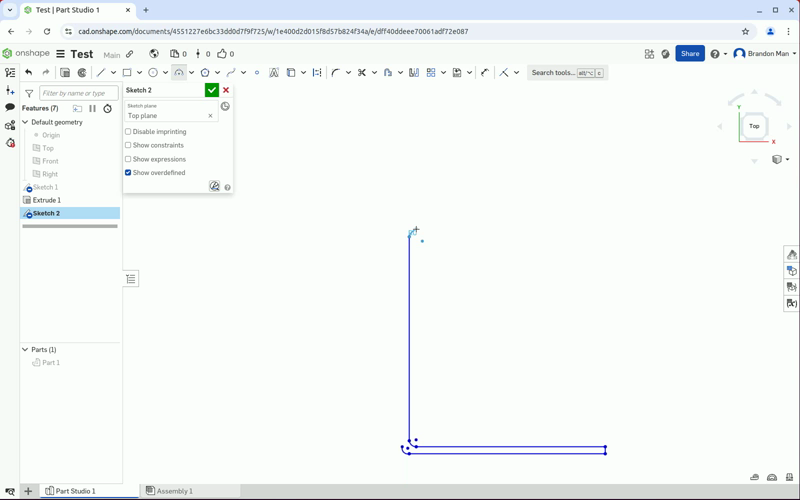
scroll(-6)
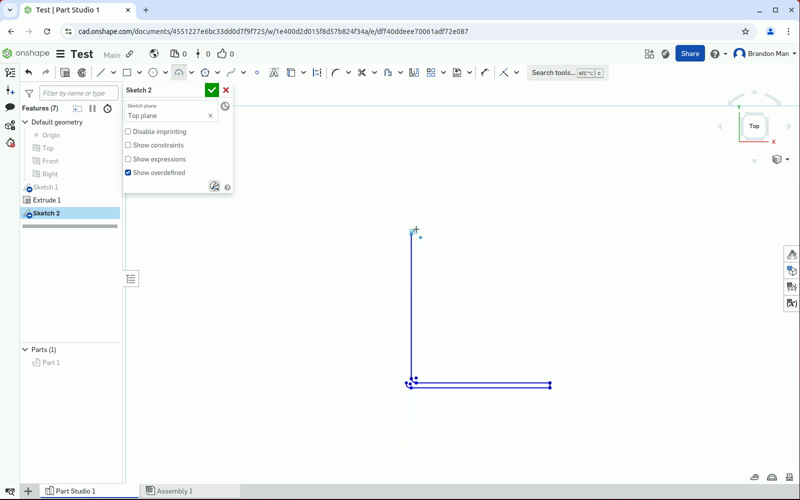
scroll(-6)
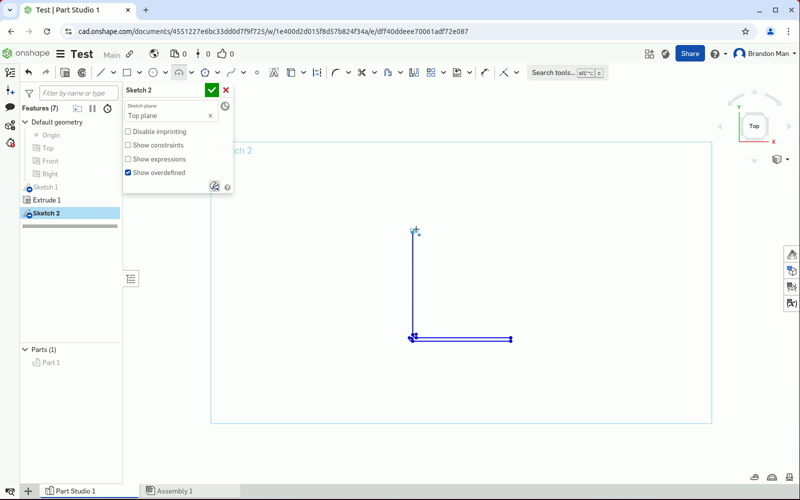
mouse_move(413, 230)
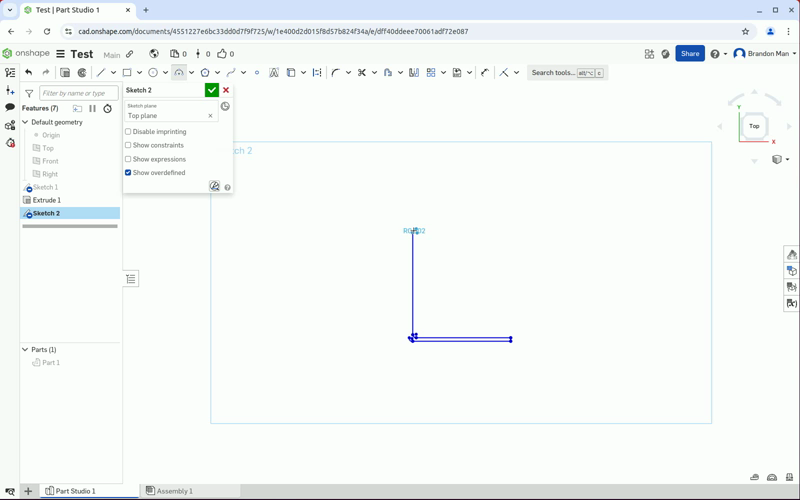
scroll(6)
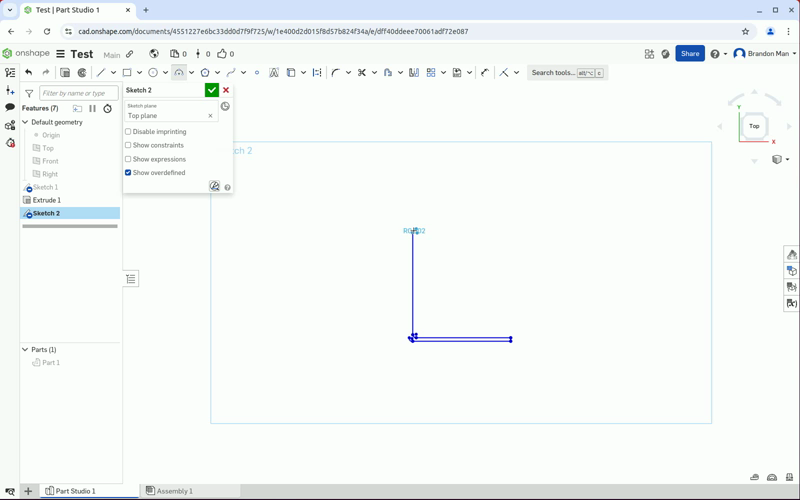
scroll(6)
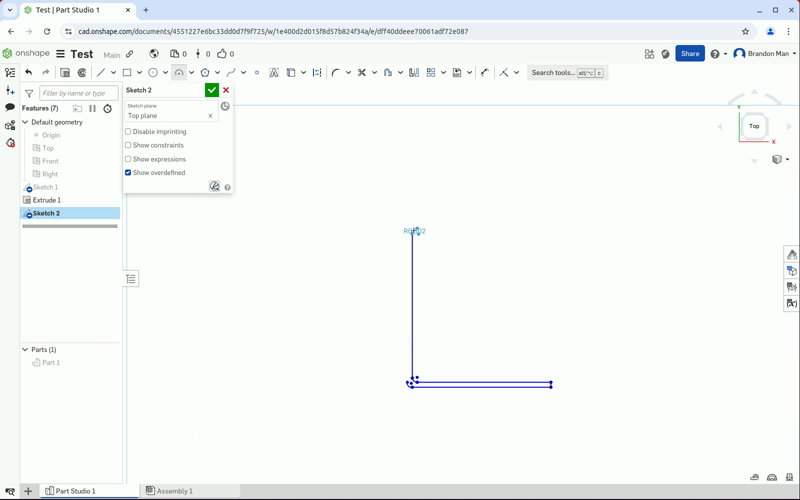
scroll(6)
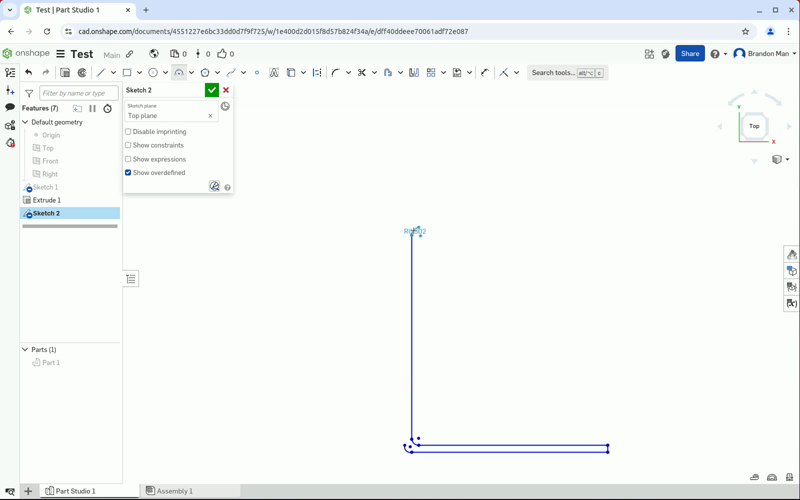
scroll(6)
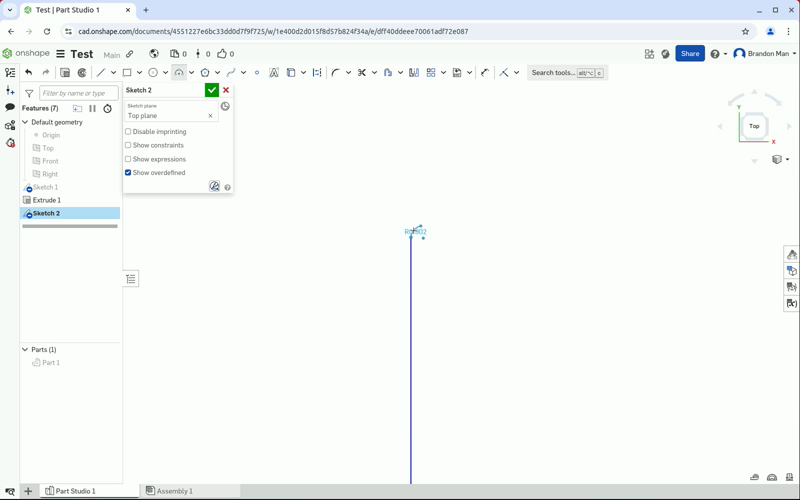
scroll(6)
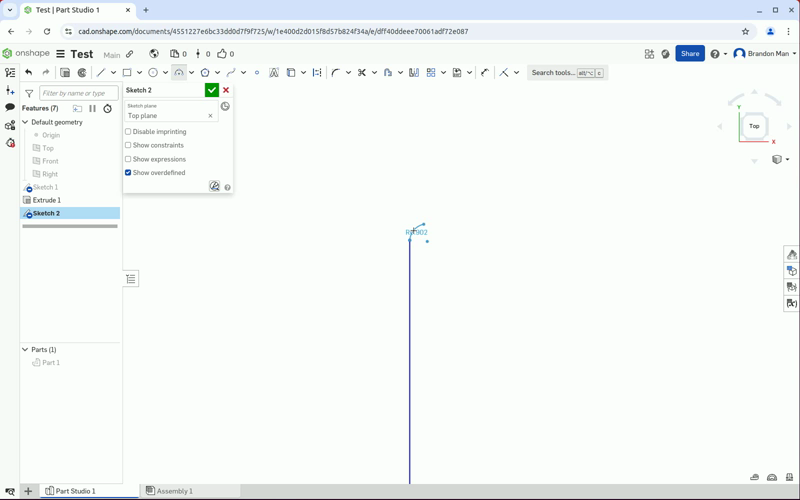
scroll(6)
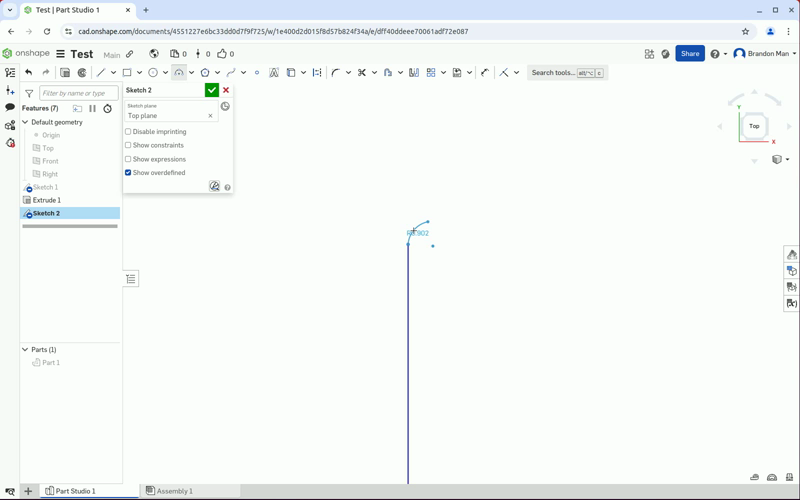
scroll(6)
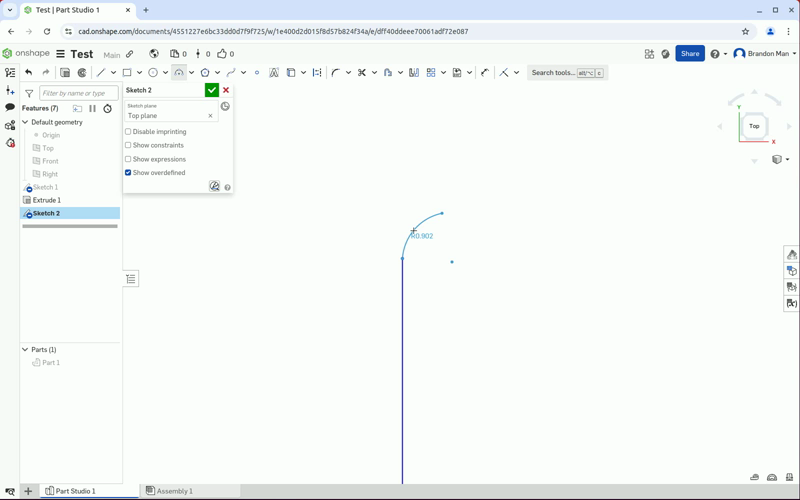
click(413, 230)
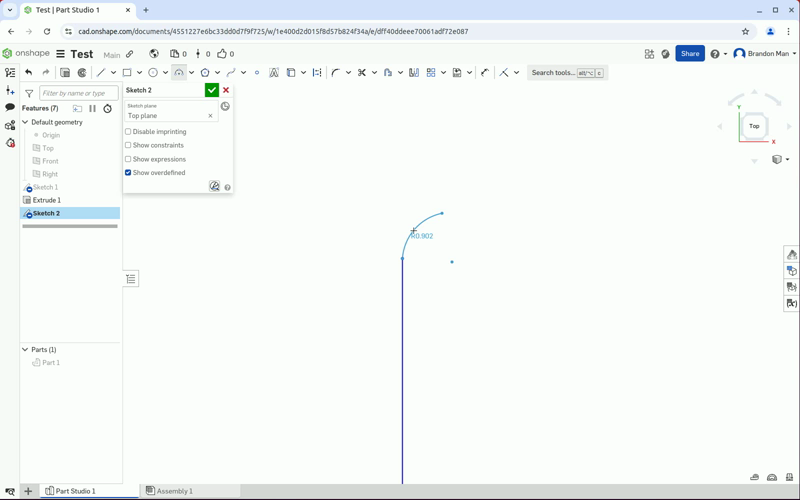
scroll(-6)
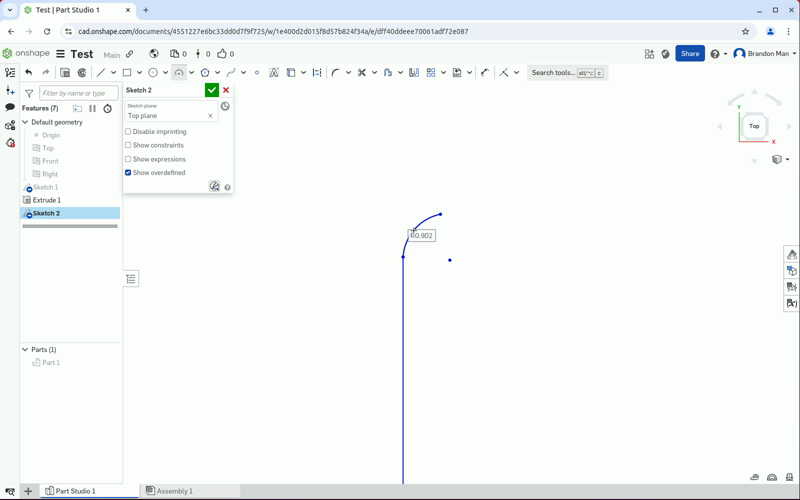
scroll(-6)
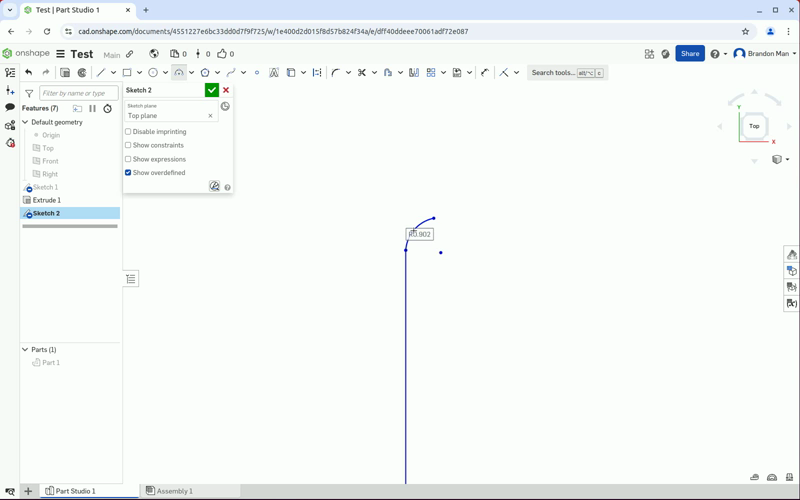
scroll(-6)
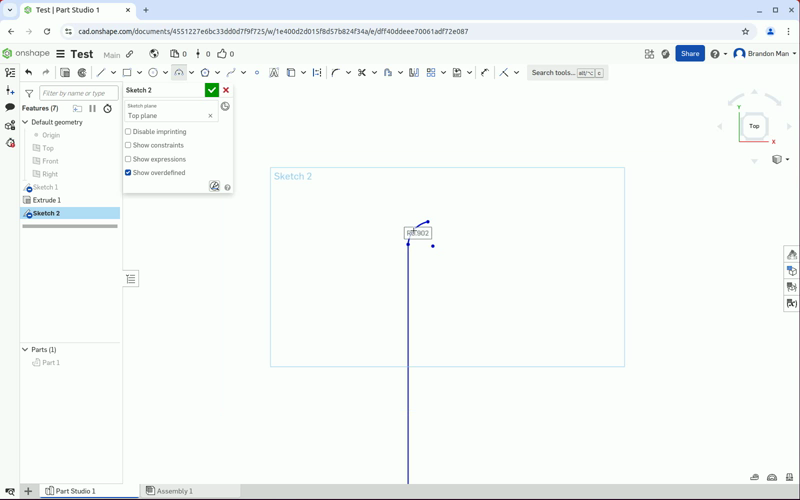
scroll(-6)
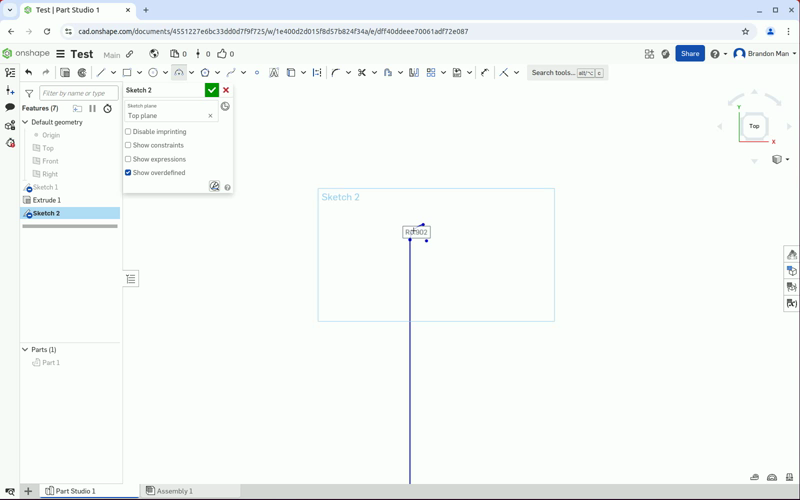
scroll(-6)
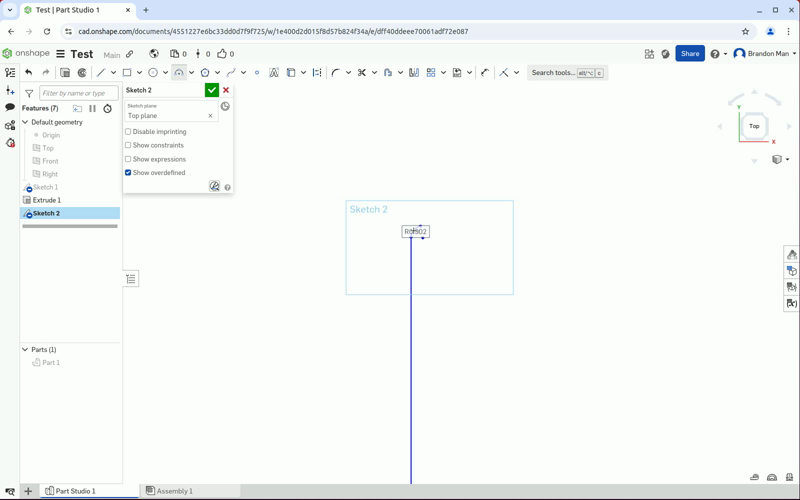
scroll(-6)
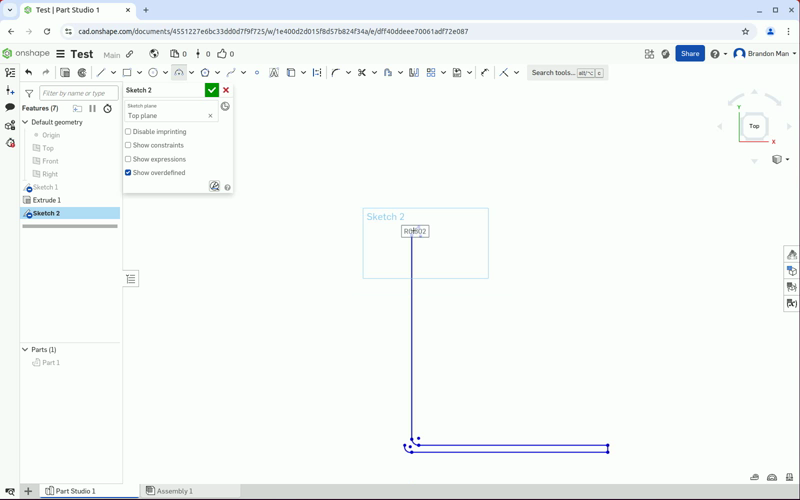
scroll(-6)
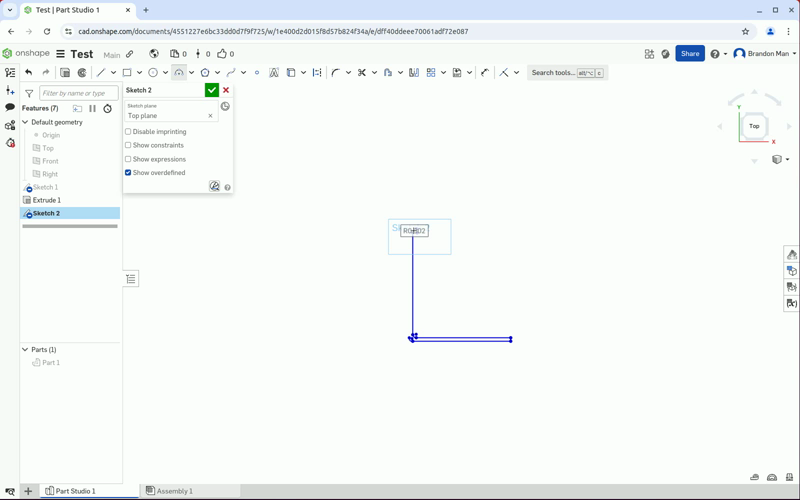
key_up(shift)
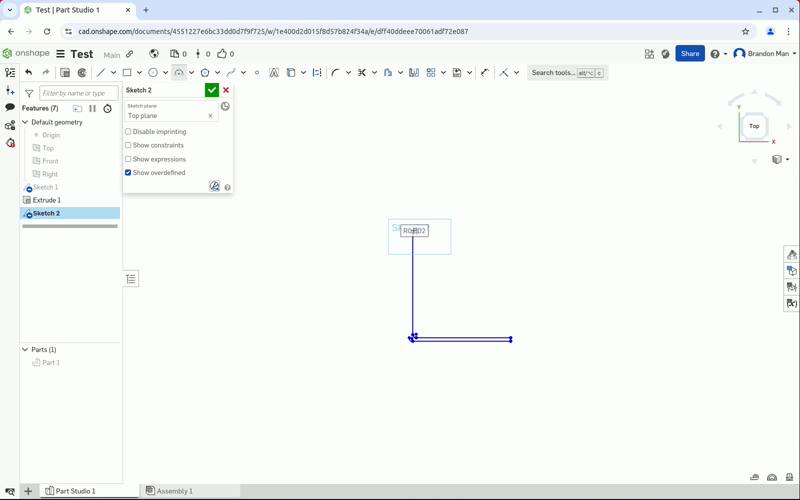
key(esc)
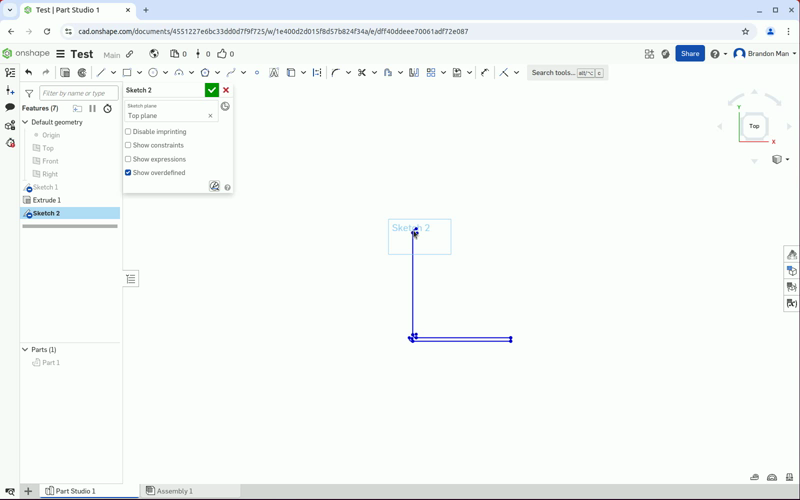
key(l)
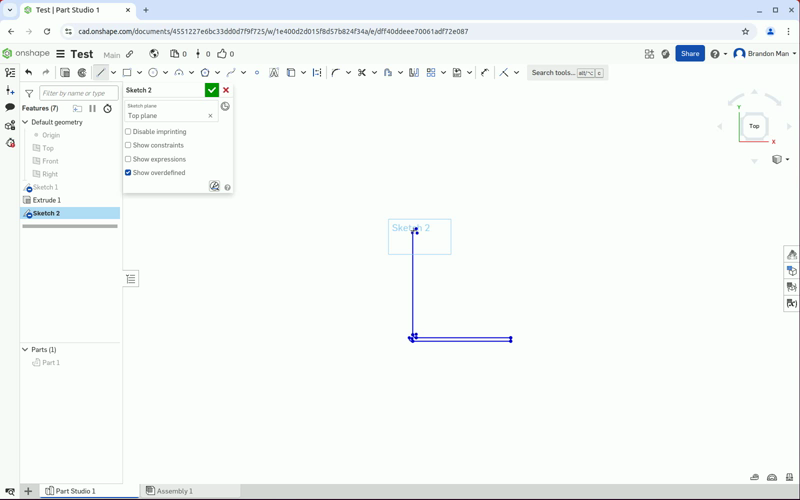
mouse_move(416, 228)
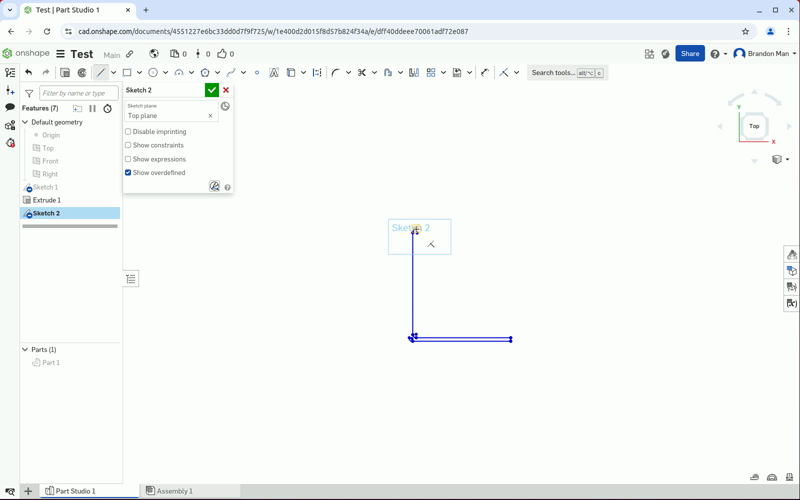
scroll(6)
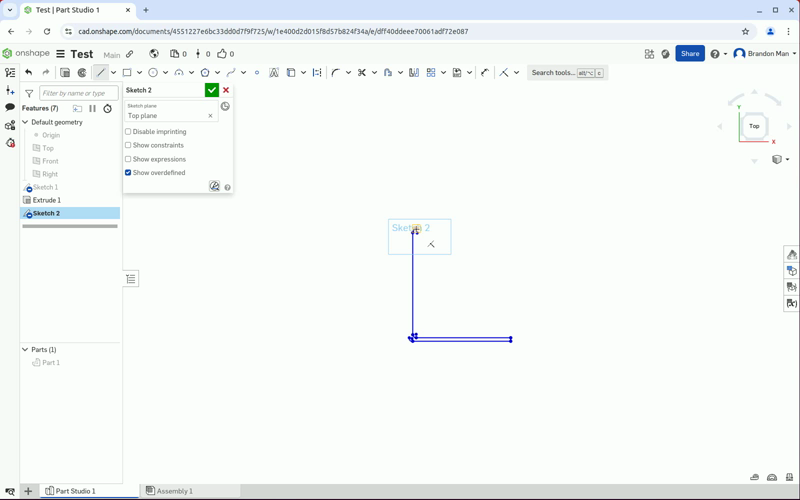
scroll(6)
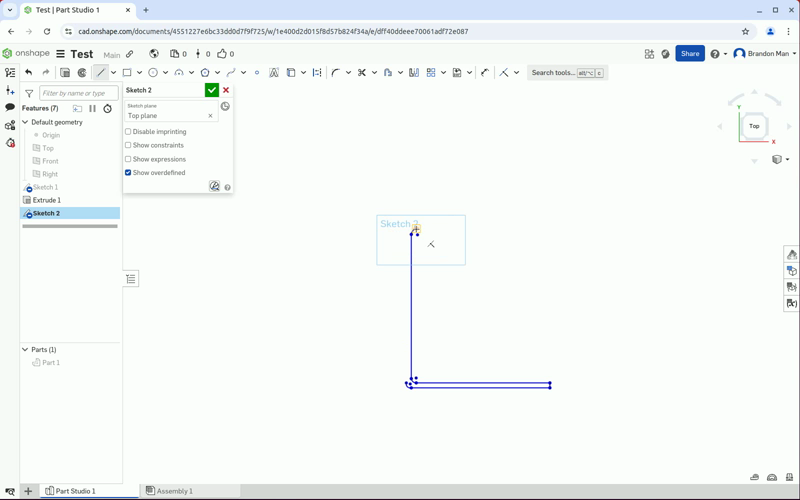
scroll(6)
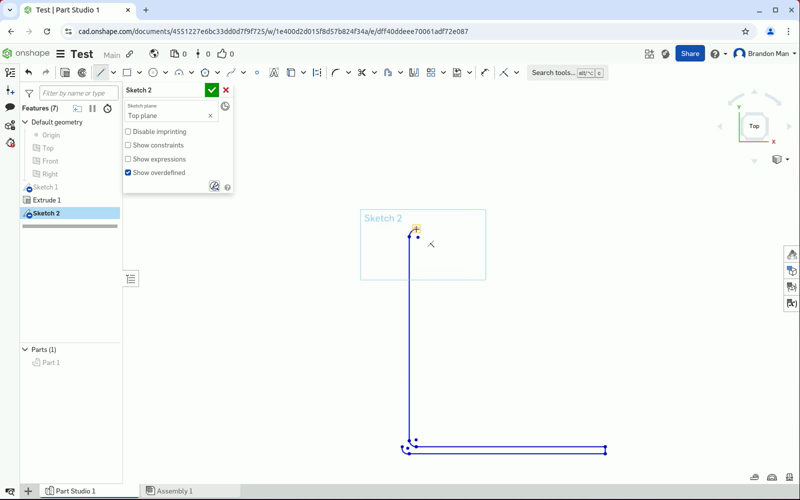
scroll(6)
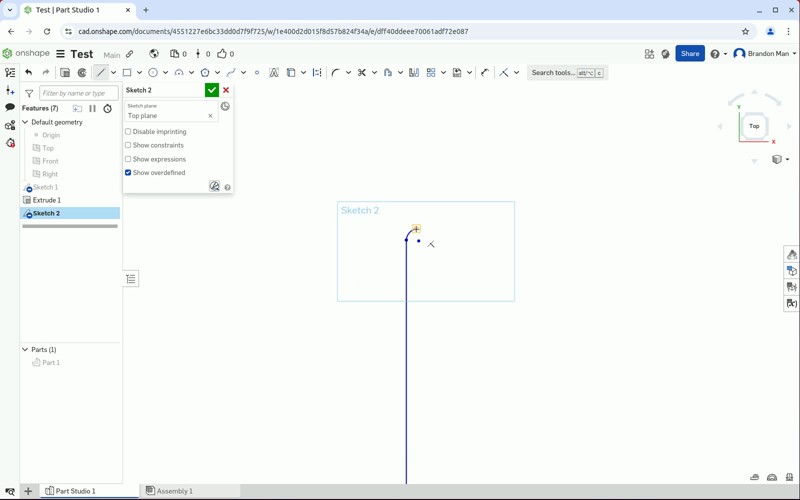
scroll(6)
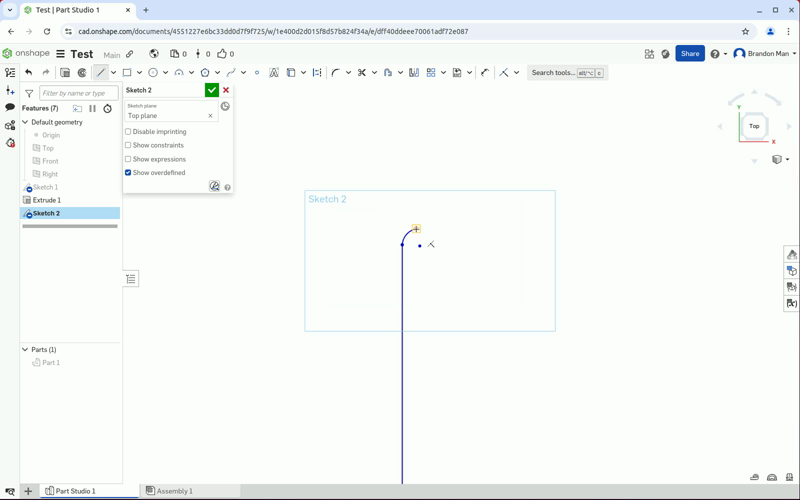
scroll(6)
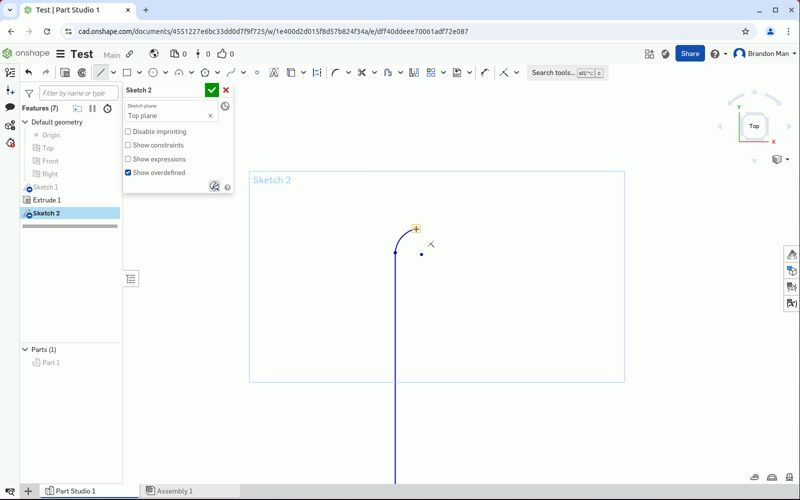
scroll(6)
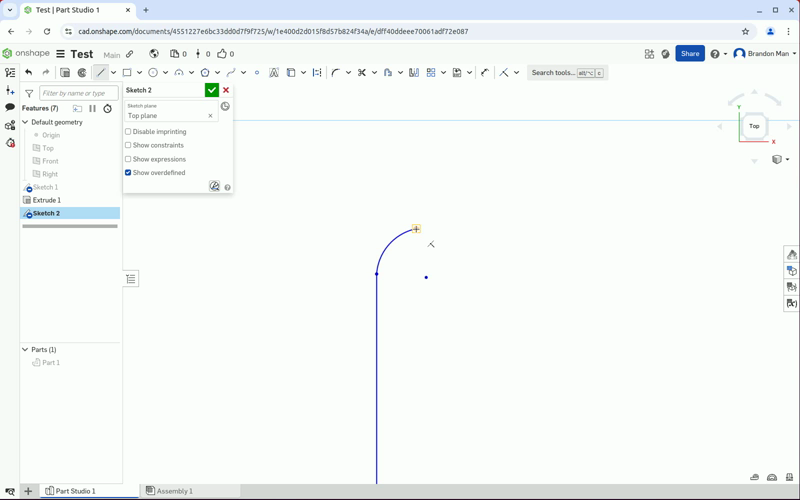
click(416, 228)
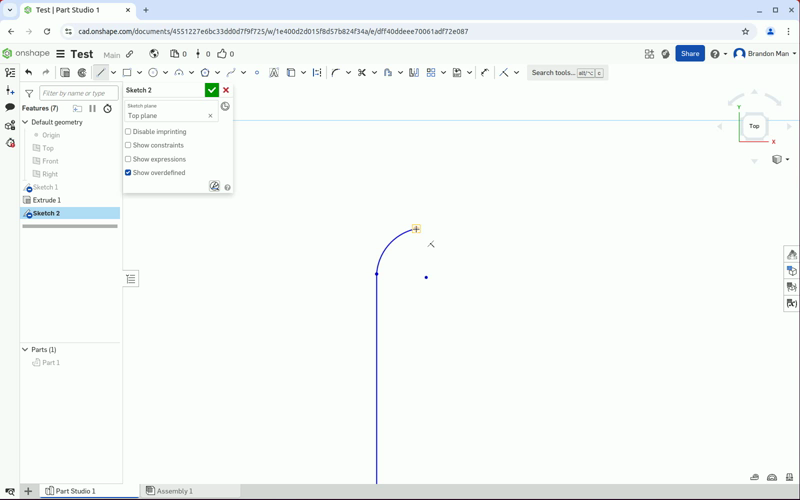
scroll(-6)
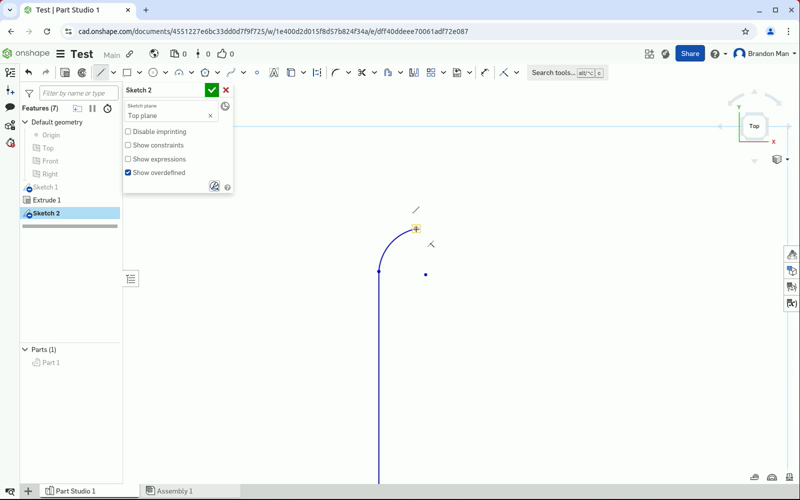
scroll(-6)
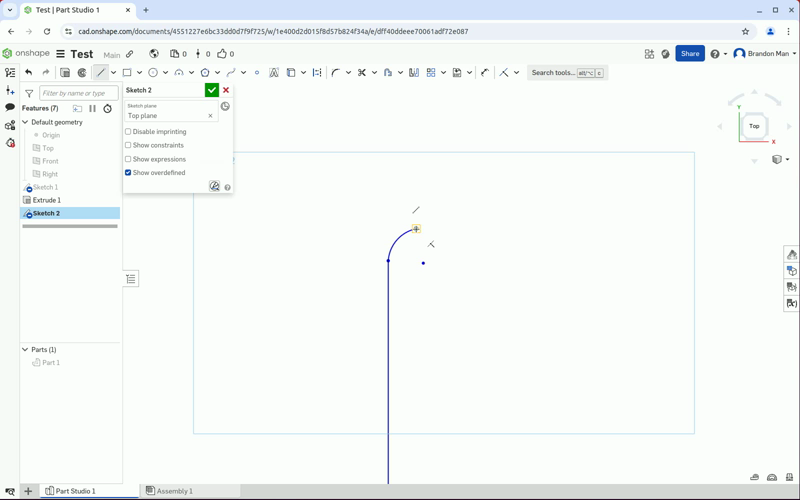
scroll(-6)
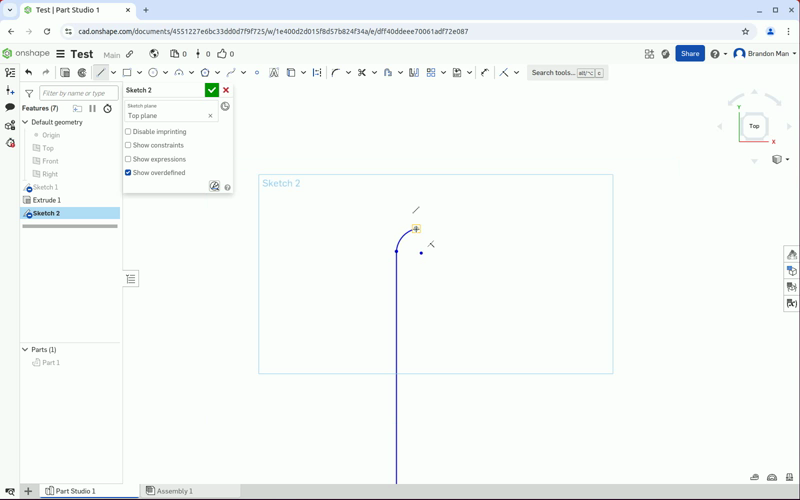
scroll(-6)
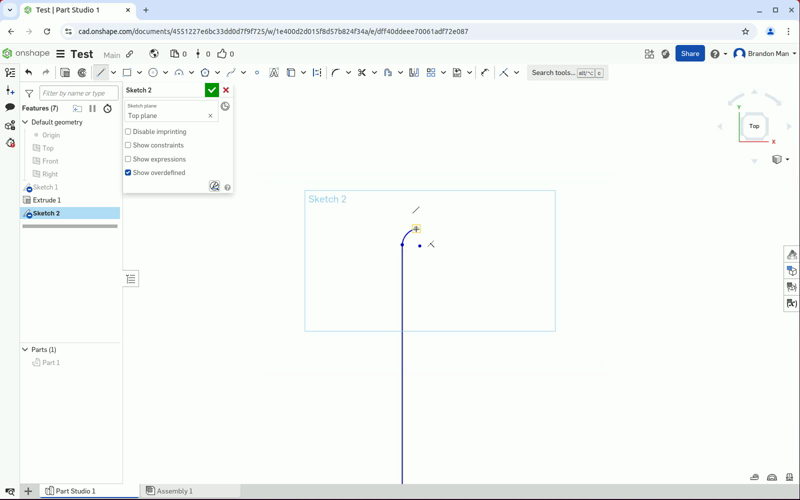
scroll(-6)
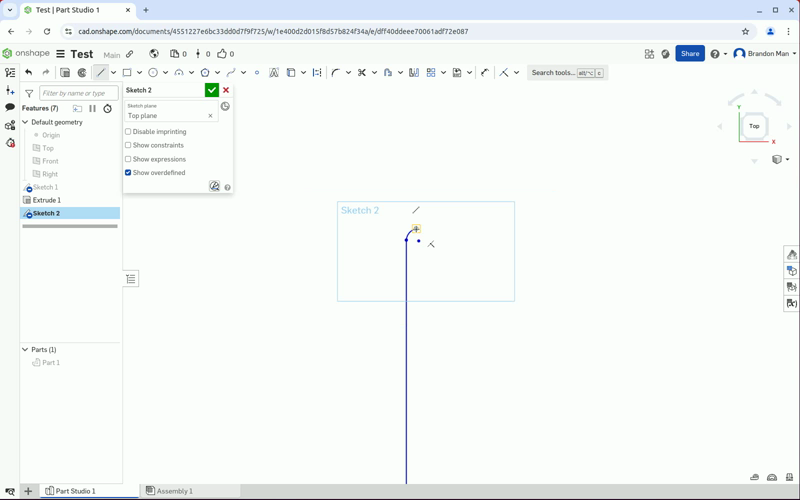
scroll(-6)
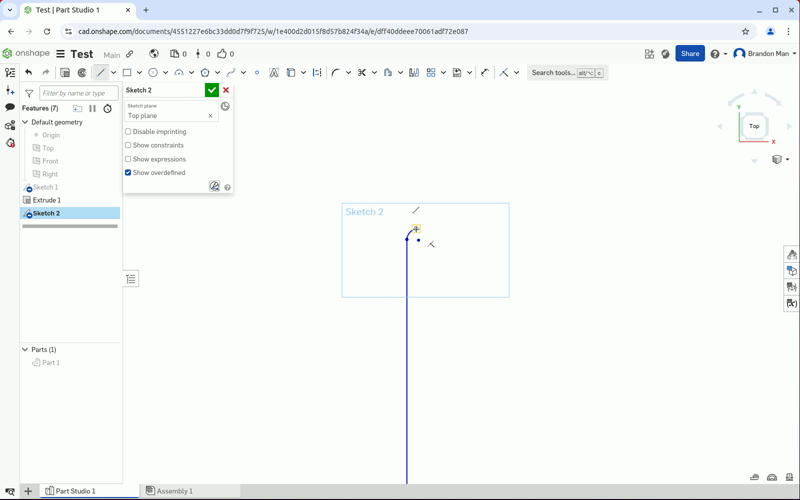
scroll(-6)
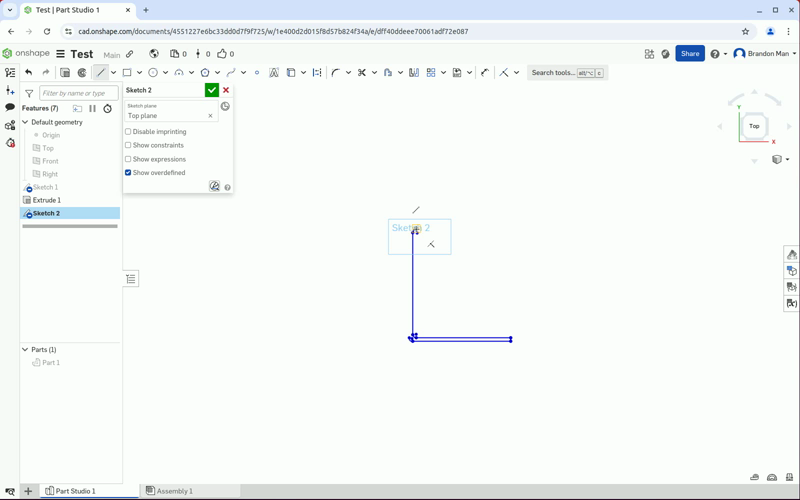
key_down(shift)
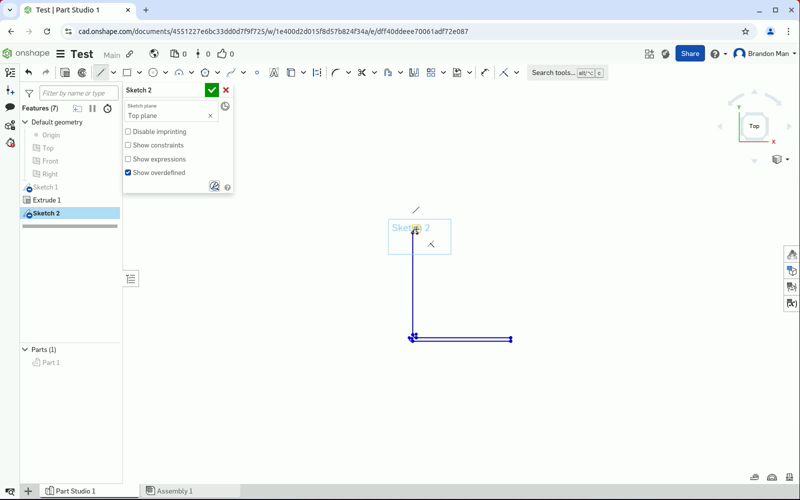
mouse_move(510, 228)
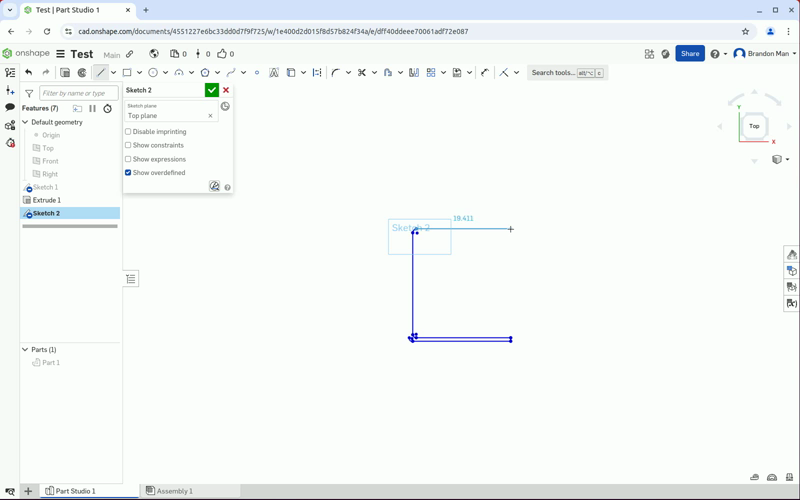
click(510, 228)
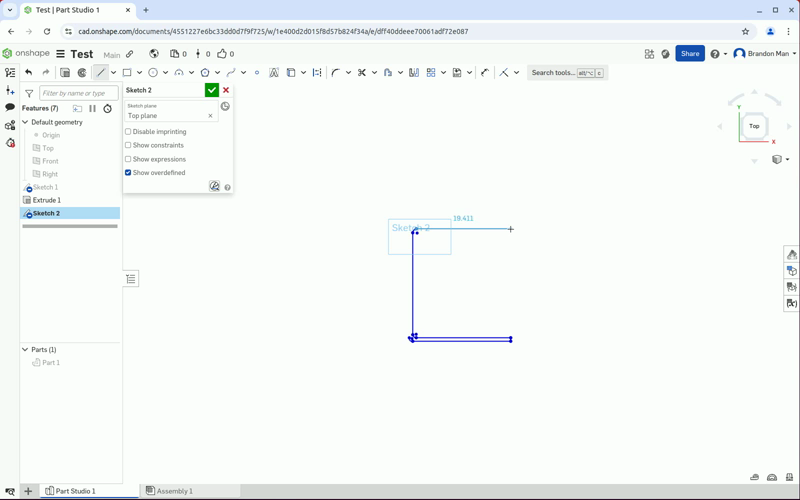
key_up(shift)
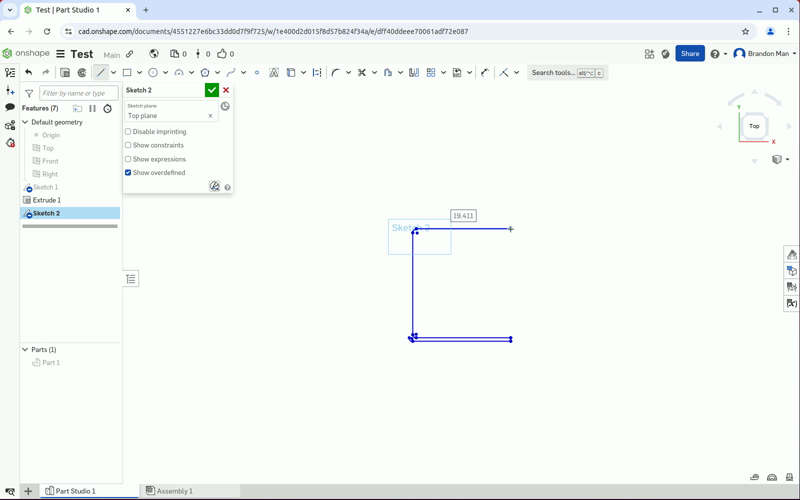
key_down(shift)
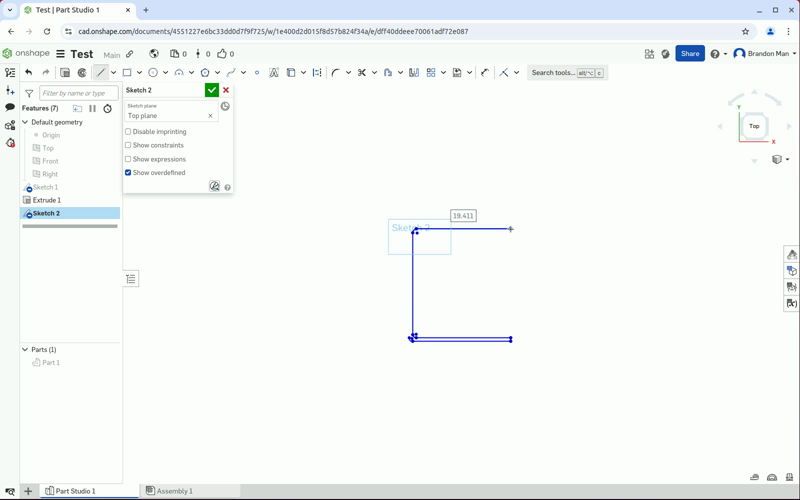
mouse_move(540, 228)
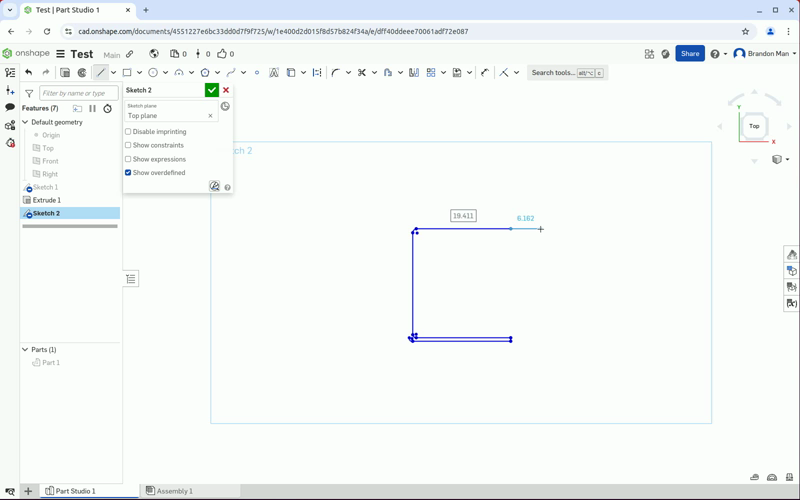
mouse_move(510, 225)
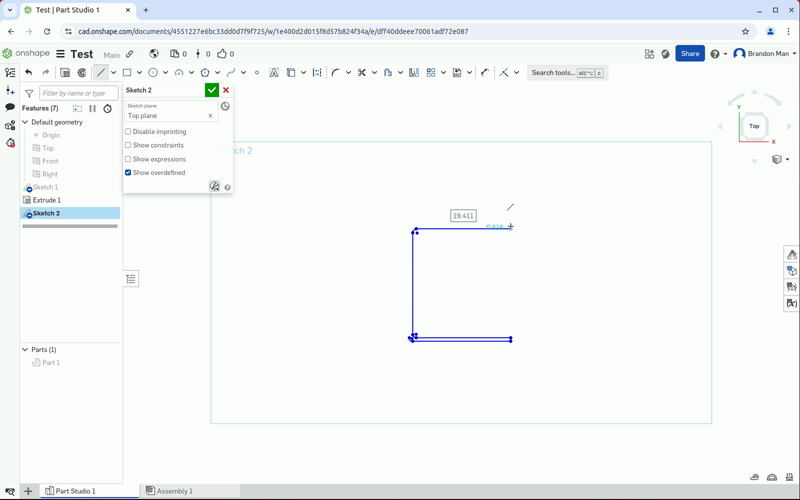
scroll(6)
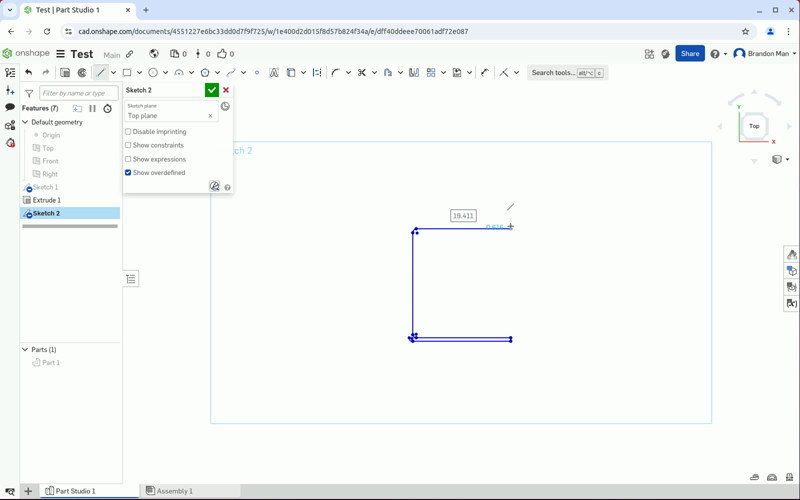
scroll(6)
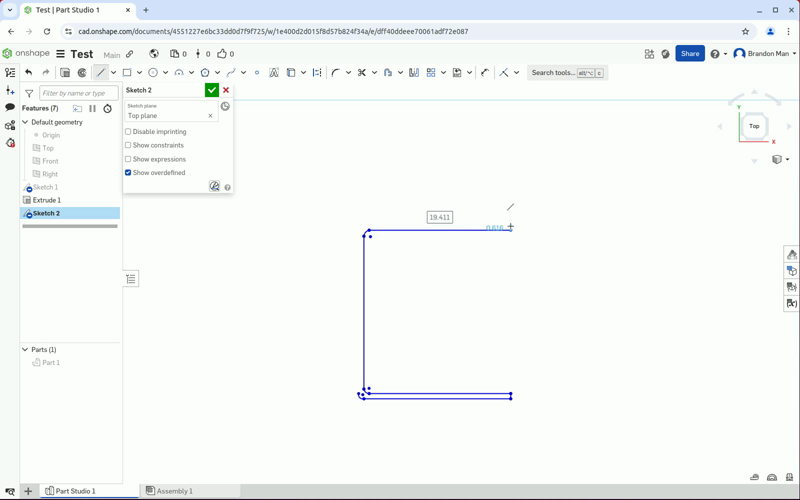
scroll(6)
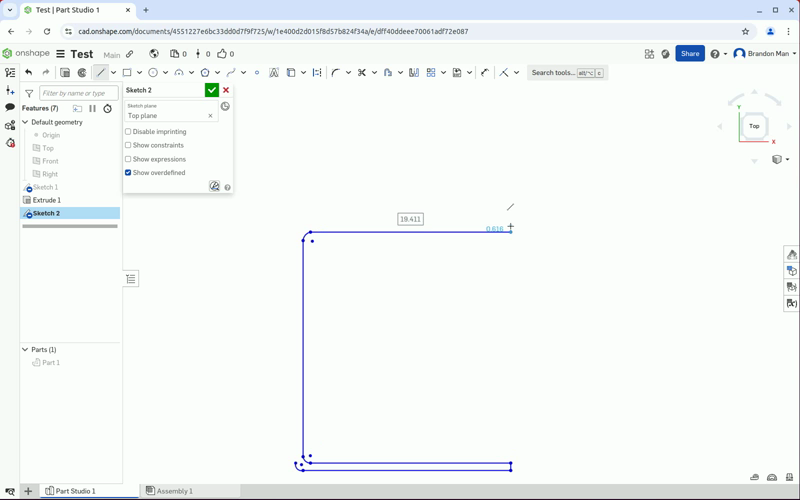
scroll(6)
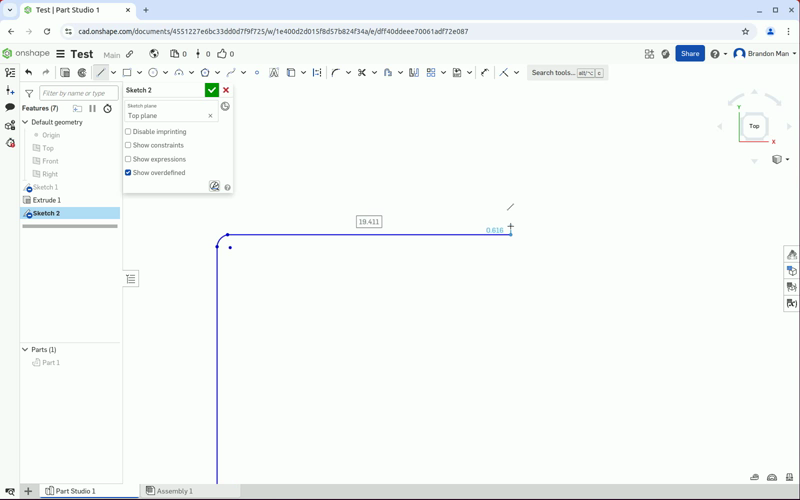
scroll(6)
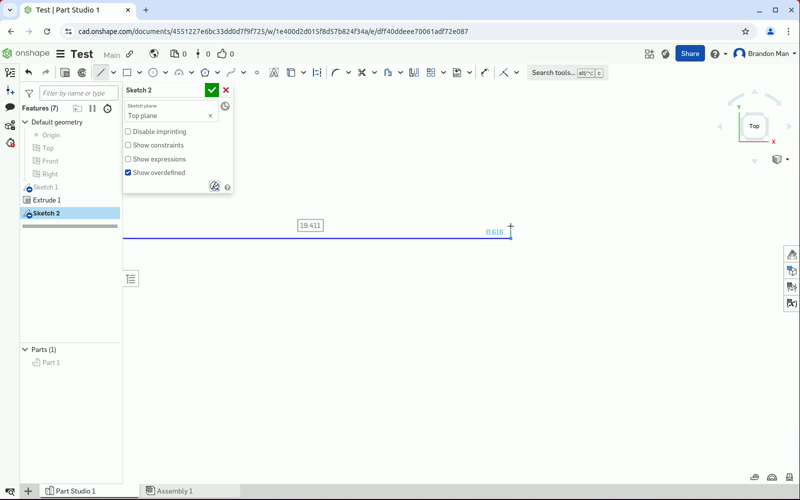
scroll(6)
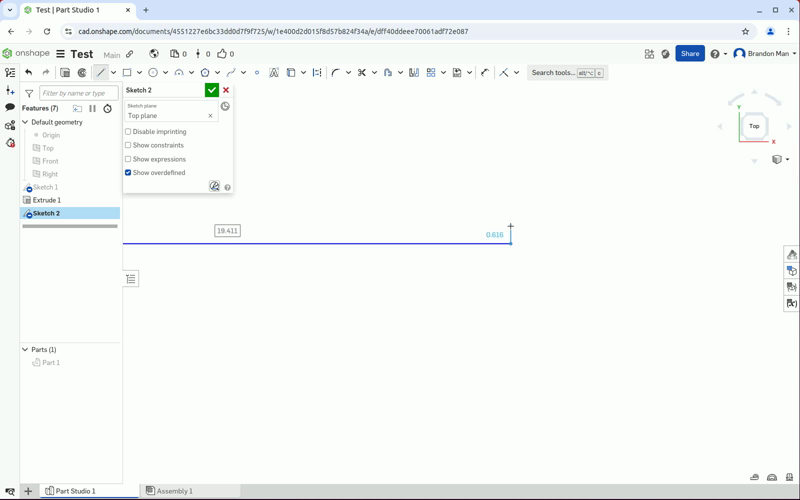
scroll(6)
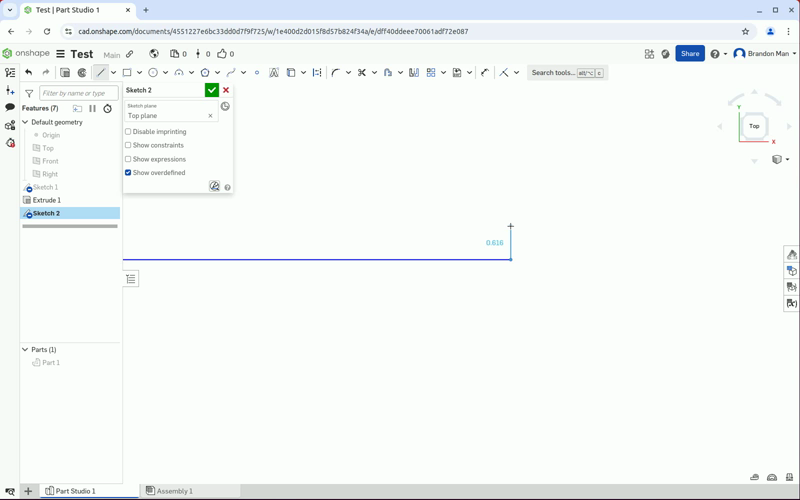
click(510, 225)
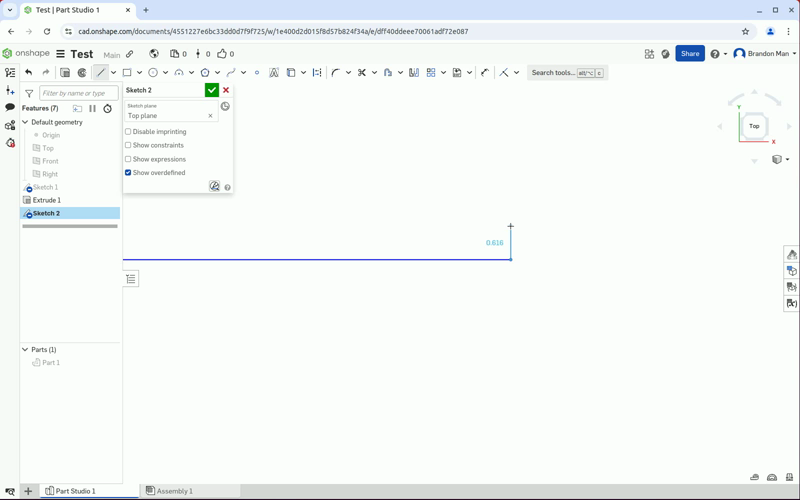
scroll(-6)
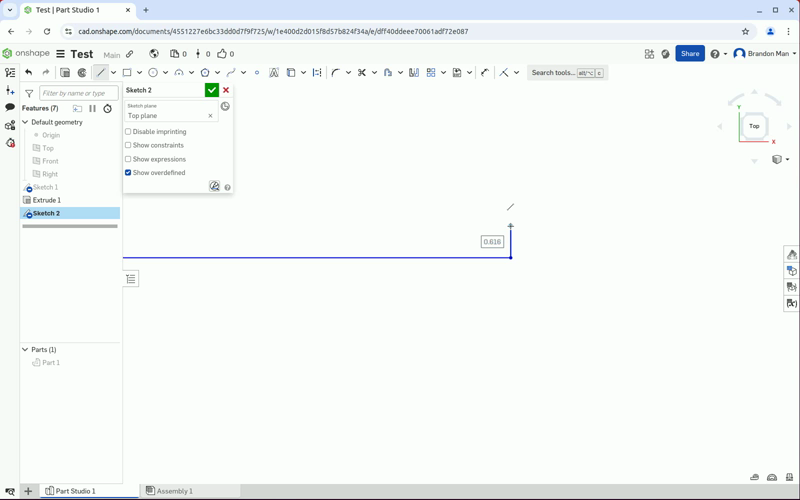
scroll(-6)
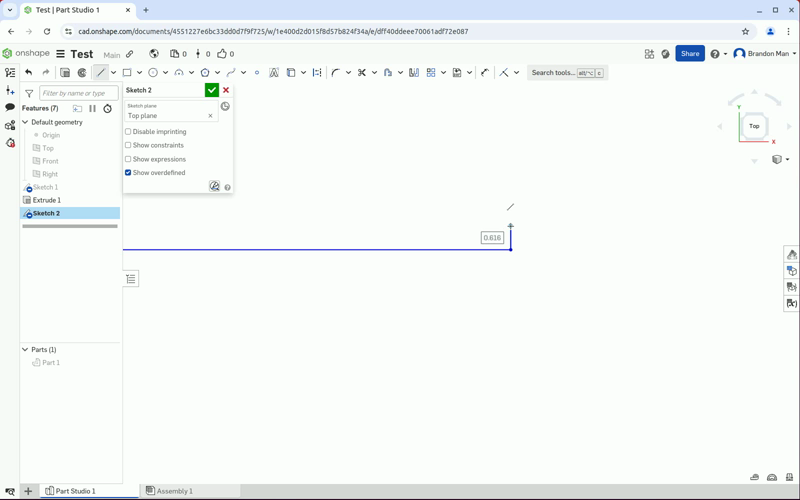
scroll(-6)
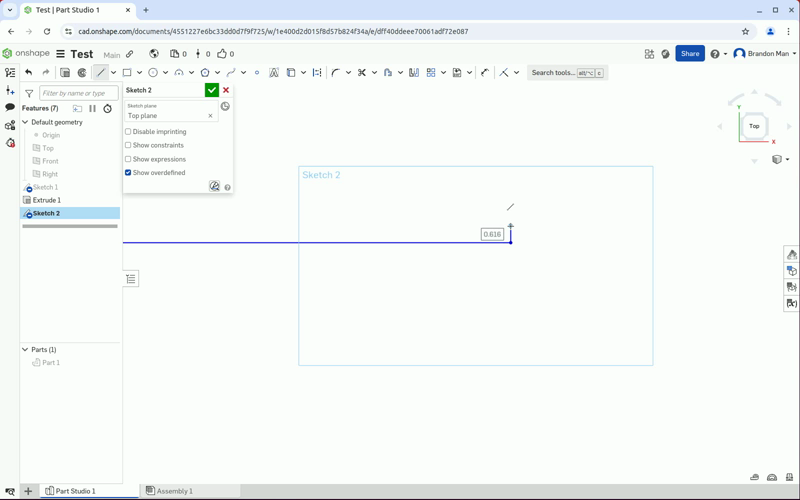
scroll(-6)
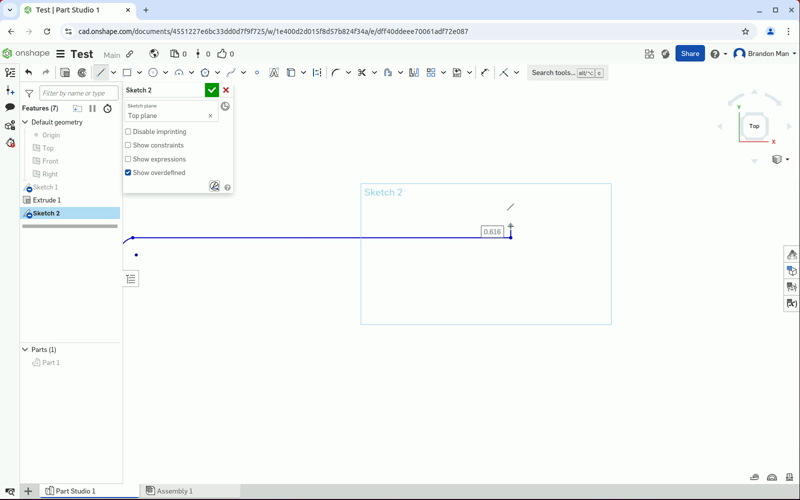
scroll(-6)
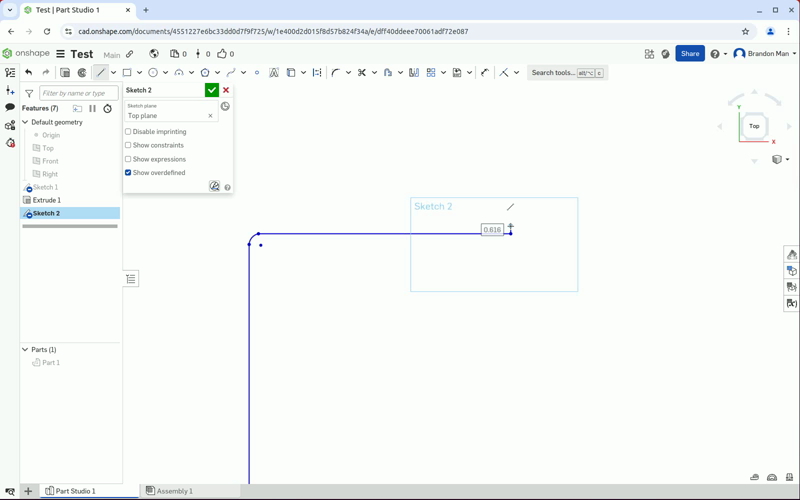
scroll(-6)
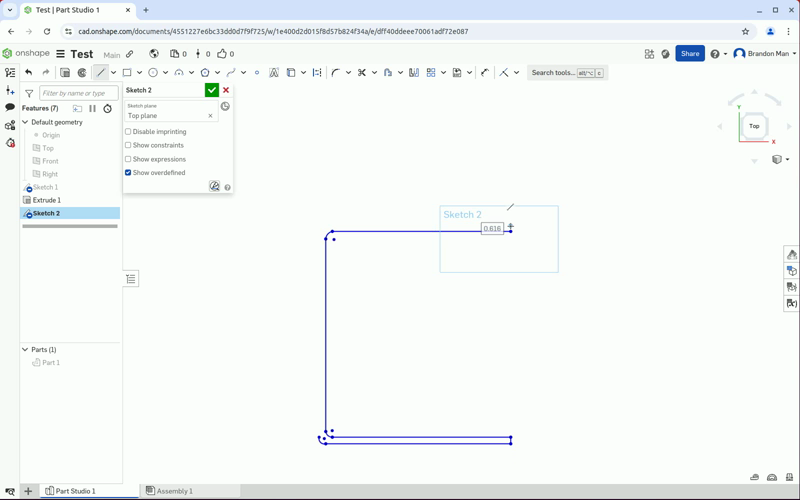
scroll(-6)
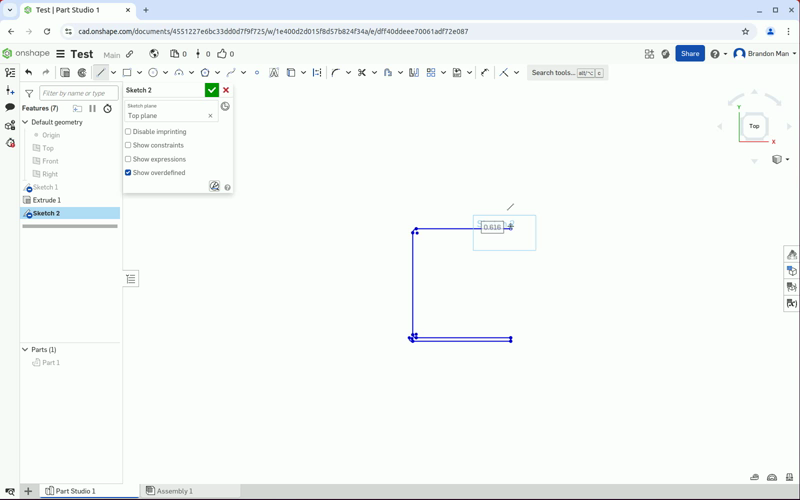
key_up(shift)
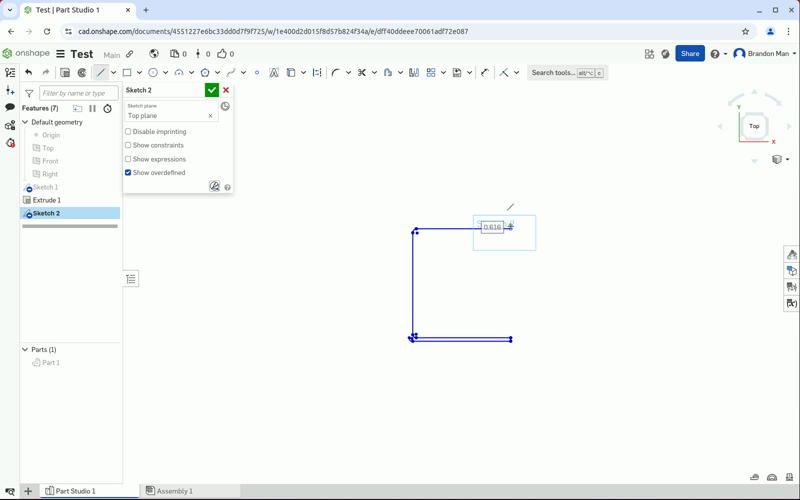
key_down(shift)
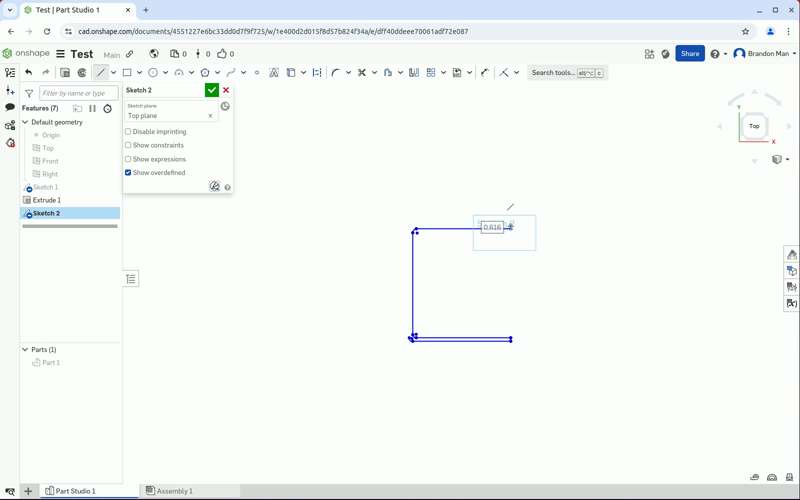
mouse_move(412, 225)
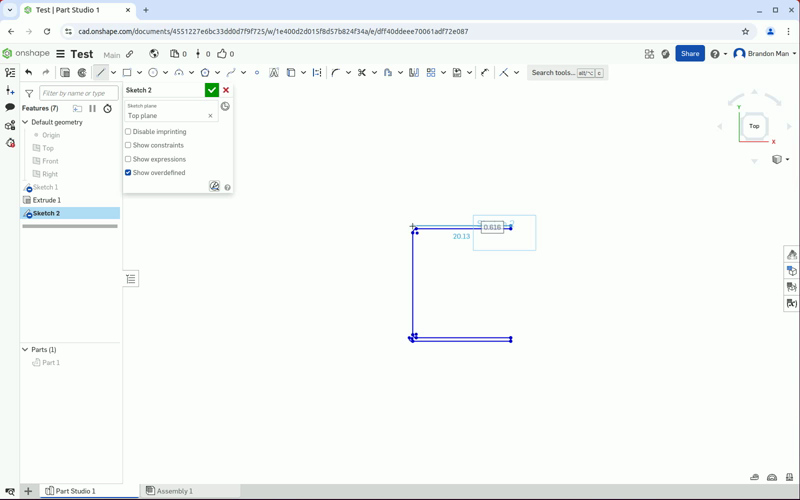
click(412, 225)
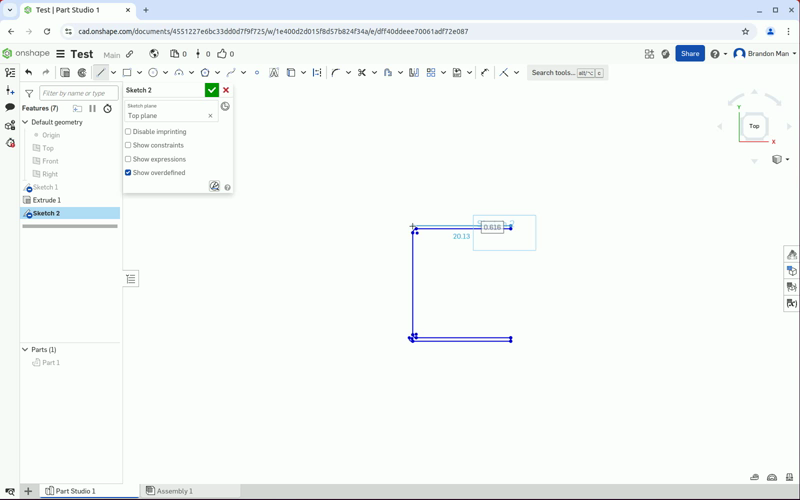
key_up(shift)
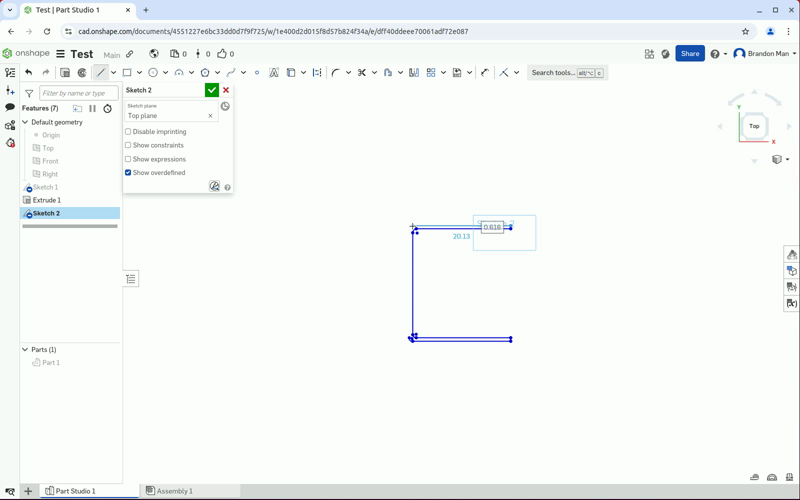
key(esc)
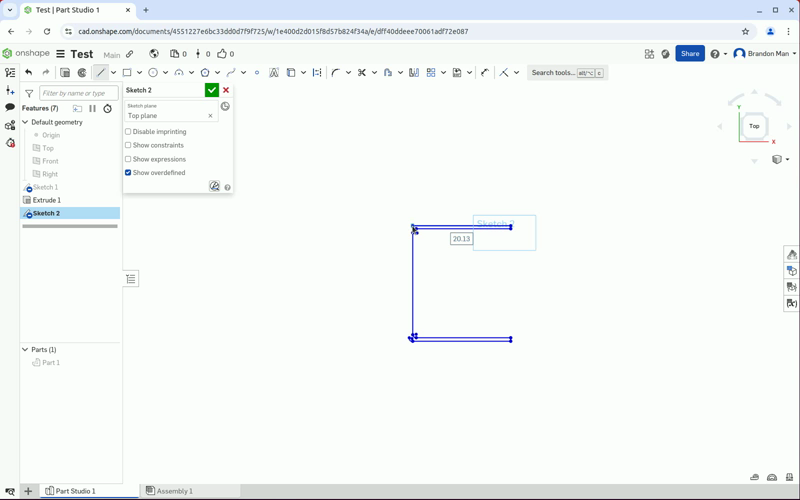
key(a)
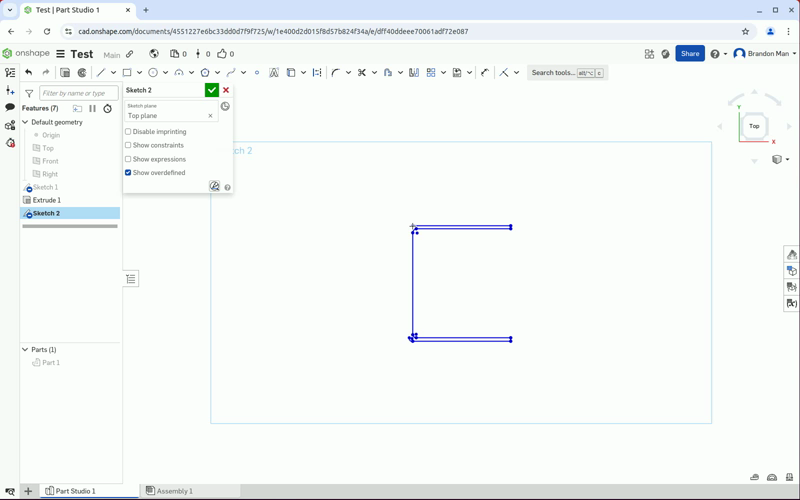
mouse_move(412, 225)
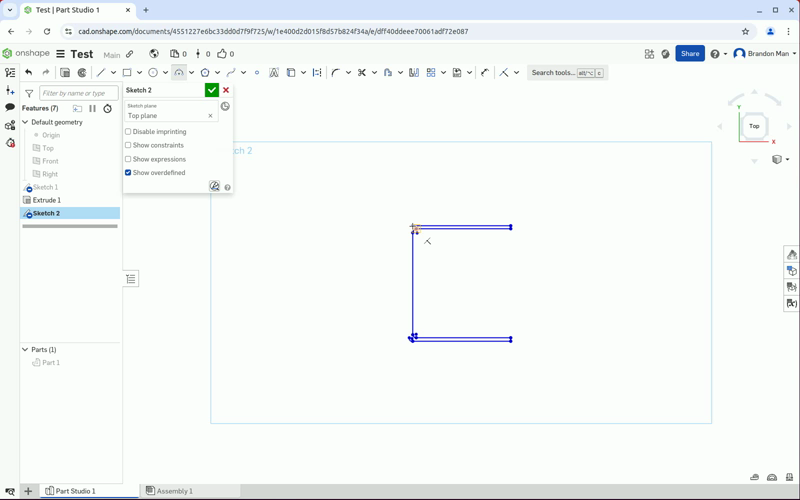
click(412, 225)
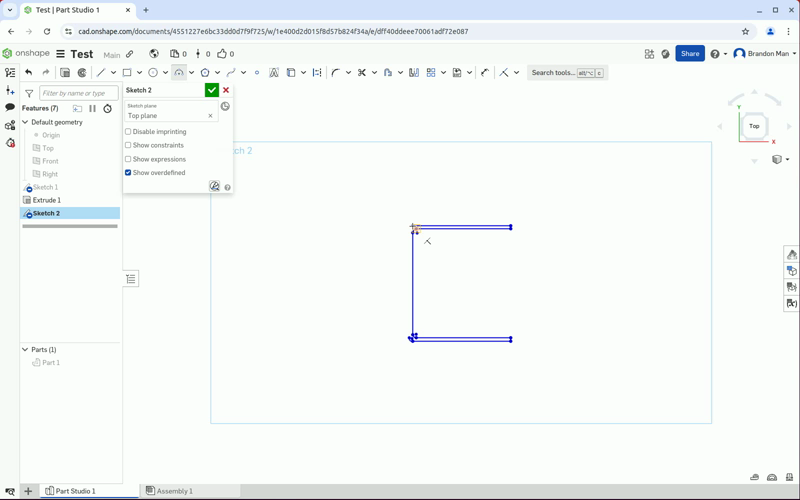
key_down(shift)
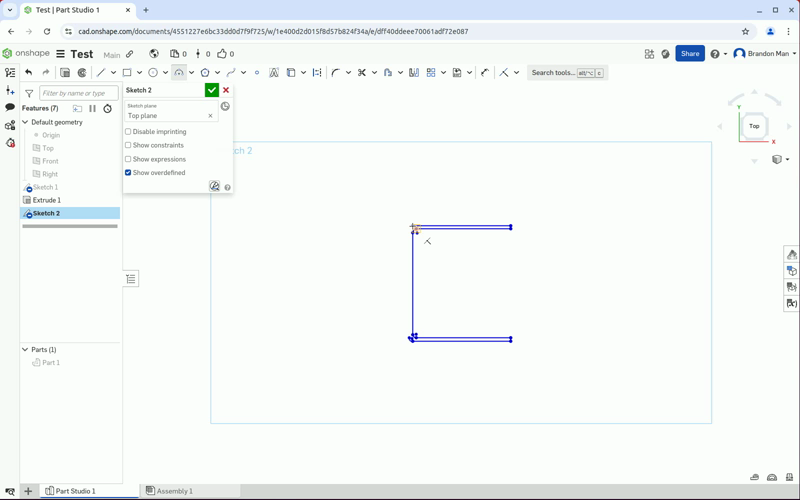
mouse_move(409, 228)
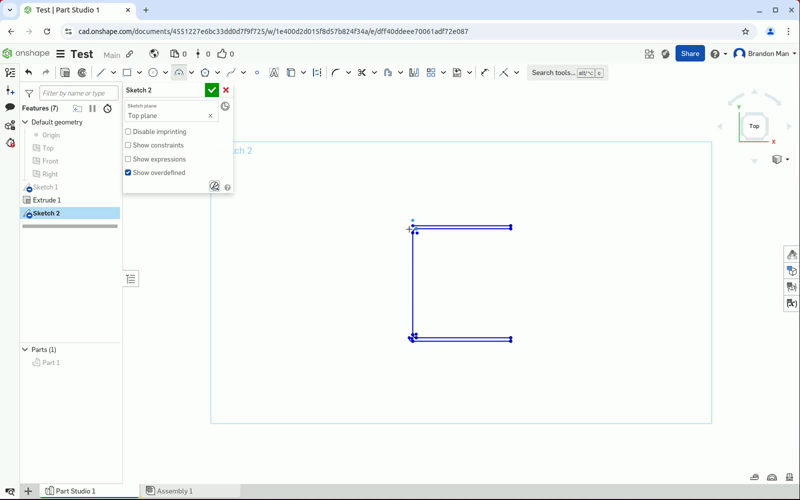
scroll(6)
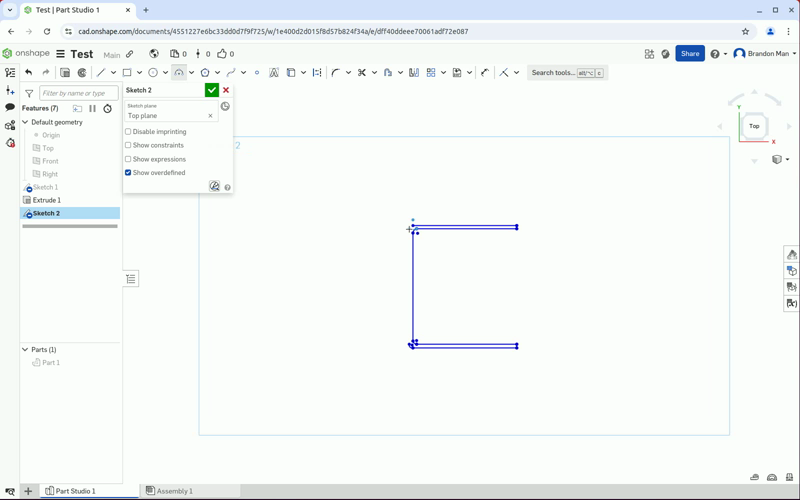
scroll(6)
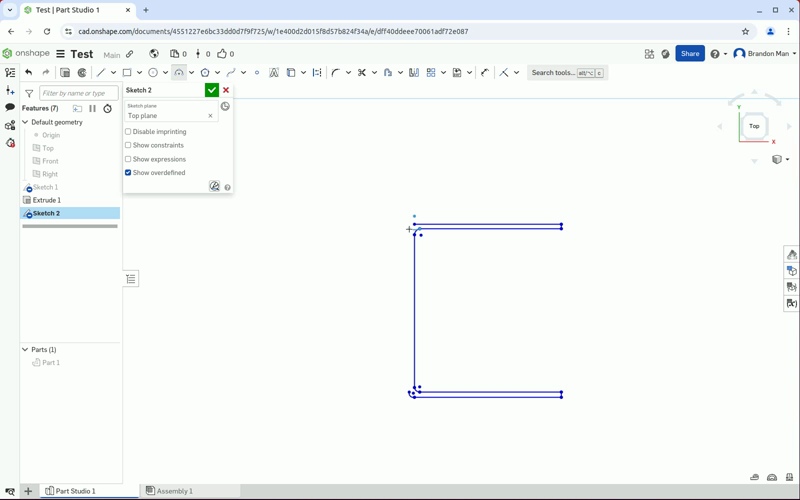
scroll(6)
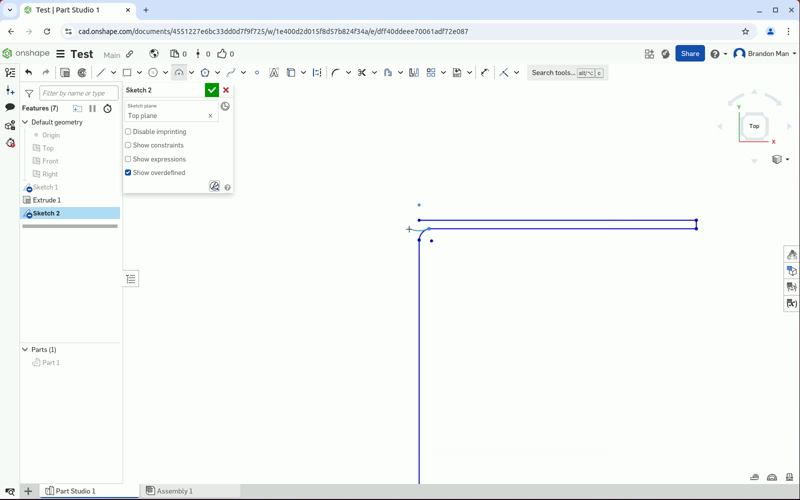
scroll(6)
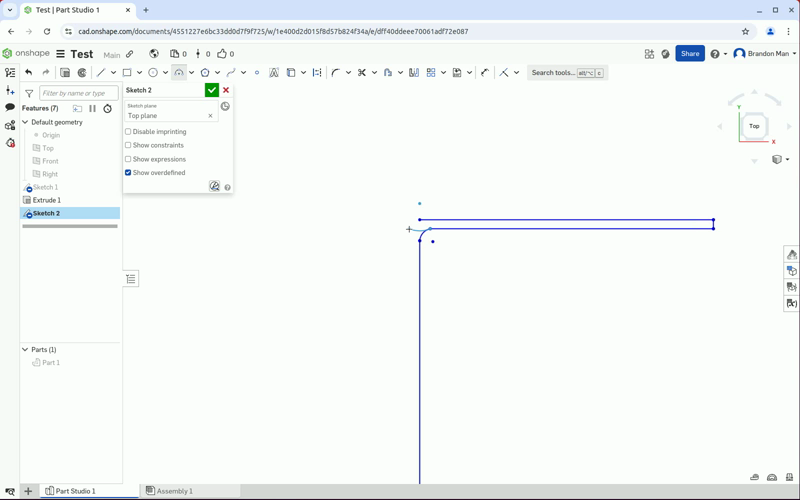
scroll(6)
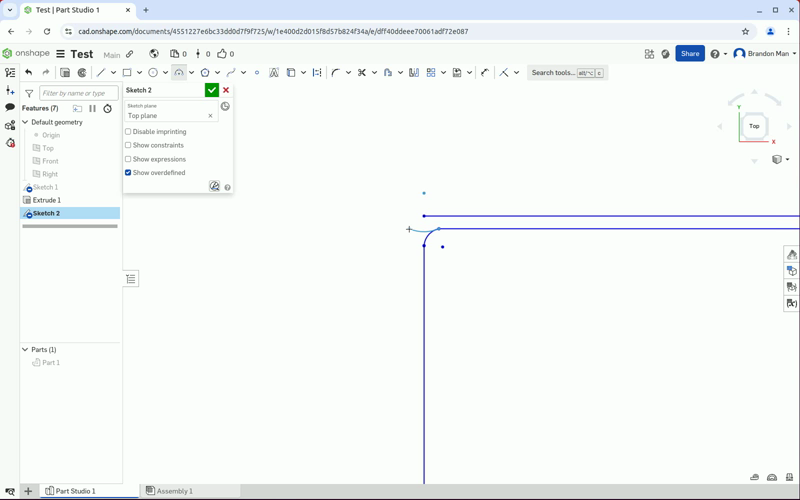
scroll(6)
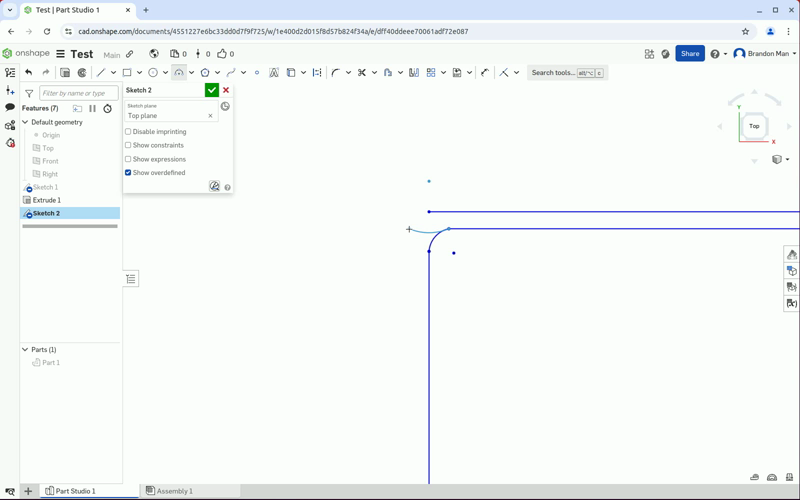
scroll(6)
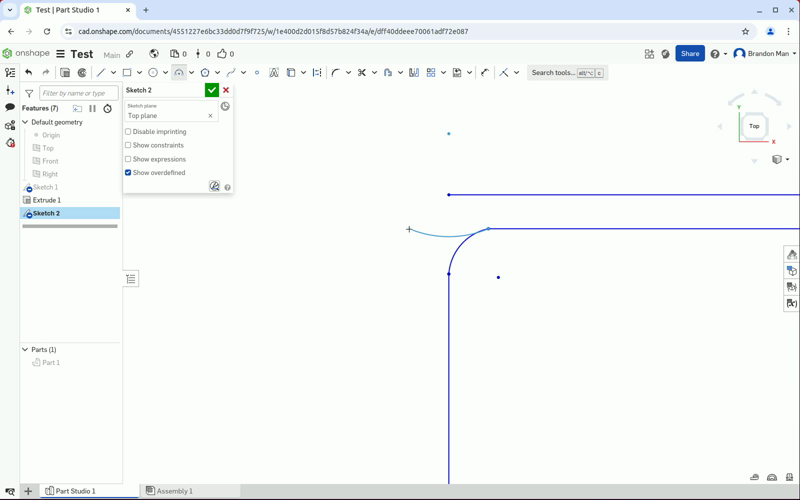
click(409, 228)
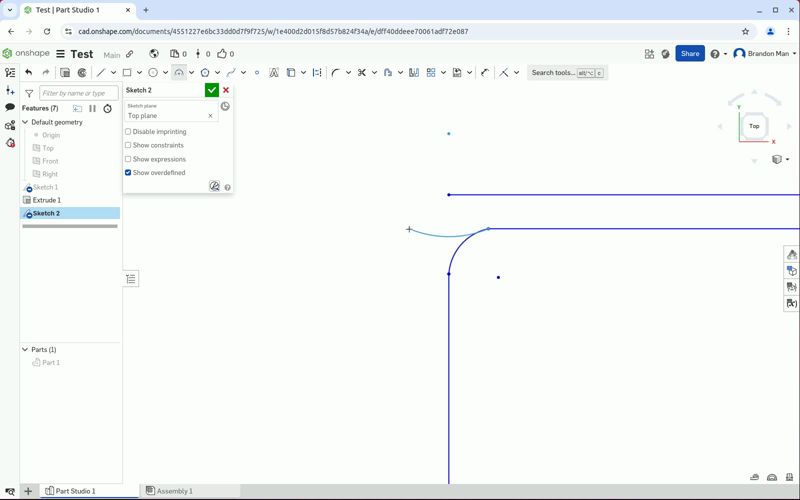
scroll(-6)
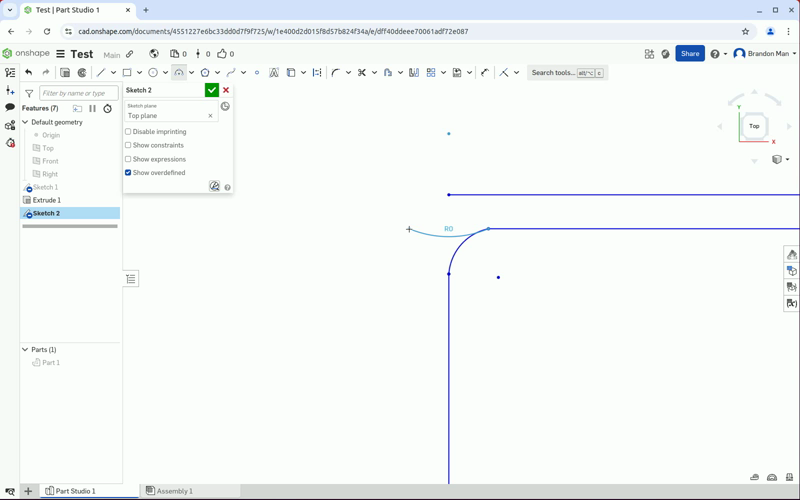
scroll(-6)
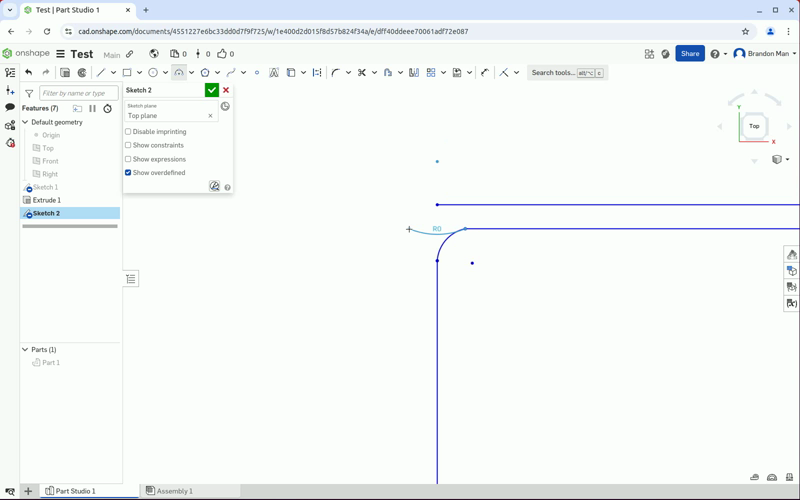
scroll(-6)
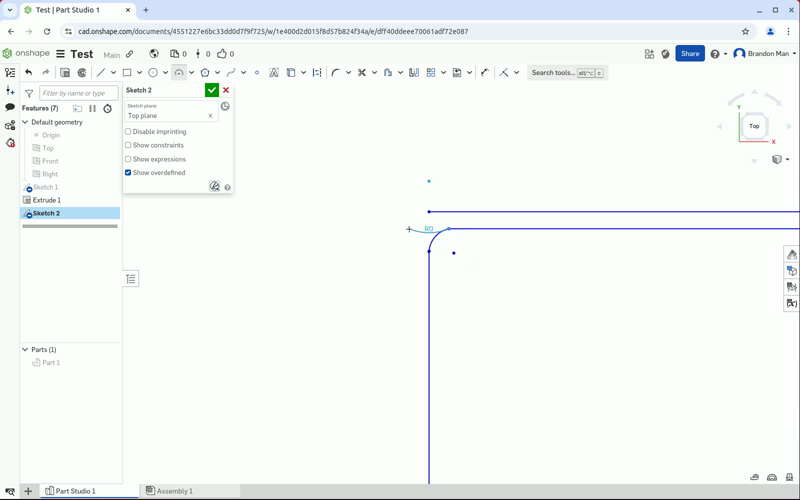
scroll(-6)
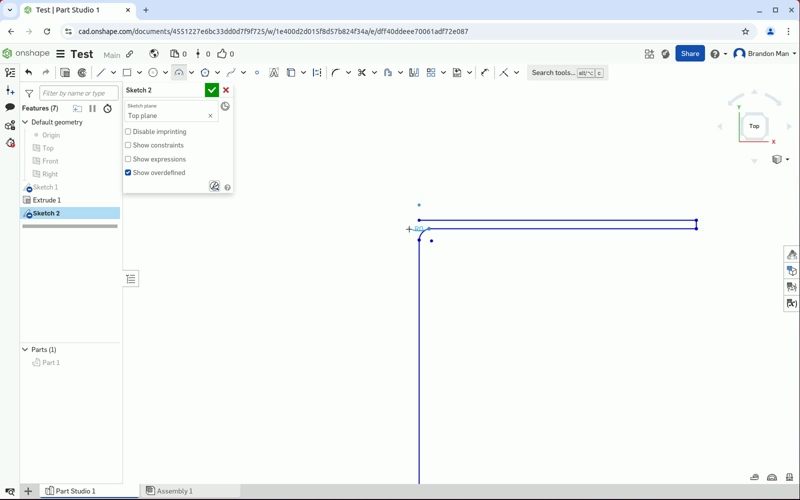
scroll(-6)
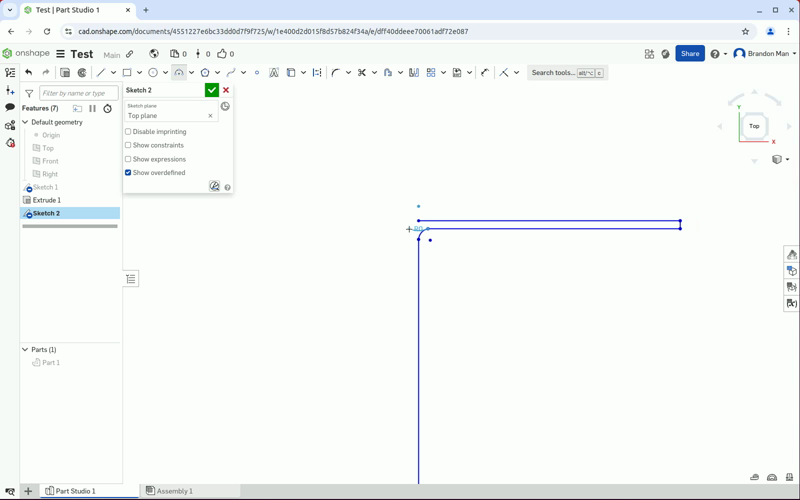
scroll(-6)
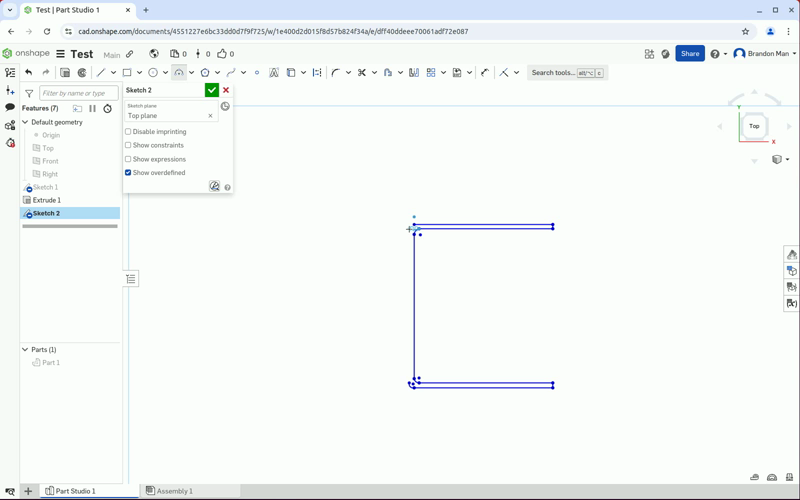
scroll(-6)
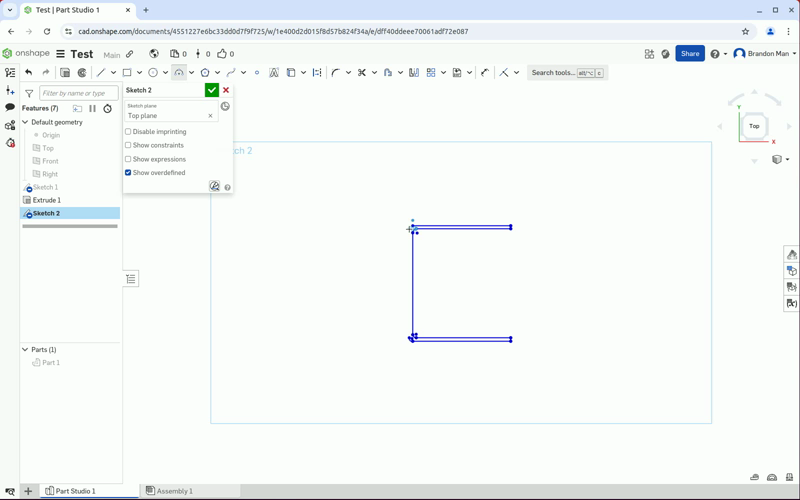
mouse_move(410, 226)
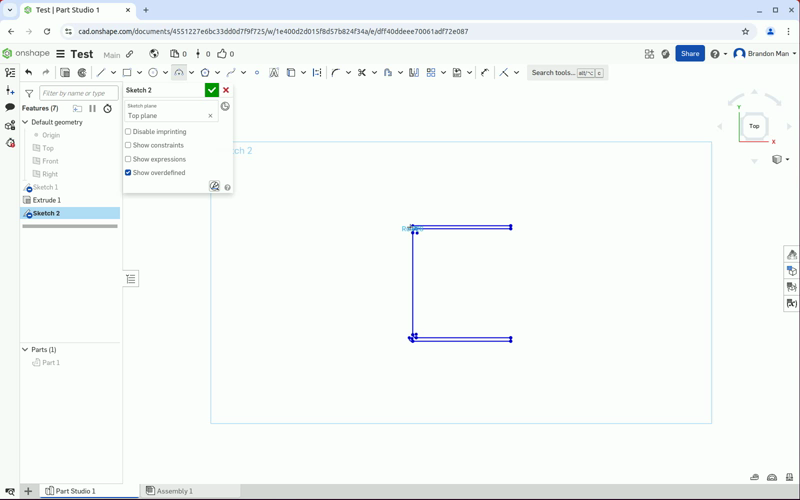
scroll(6)
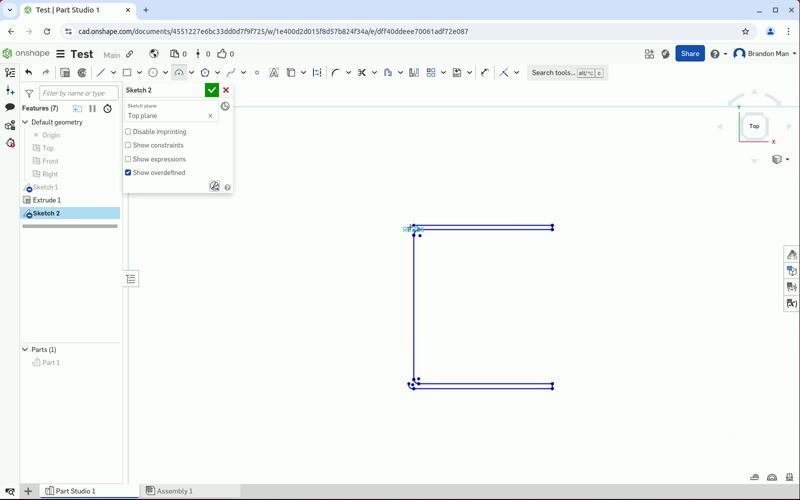
scroll(6)
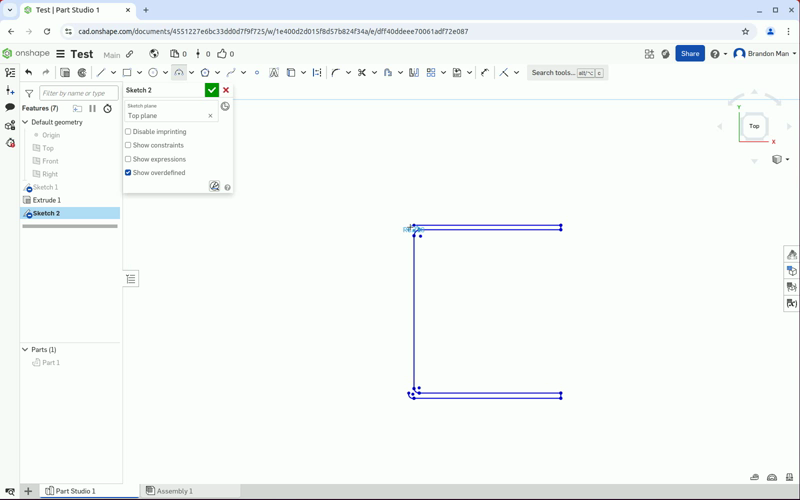
scroll(6)
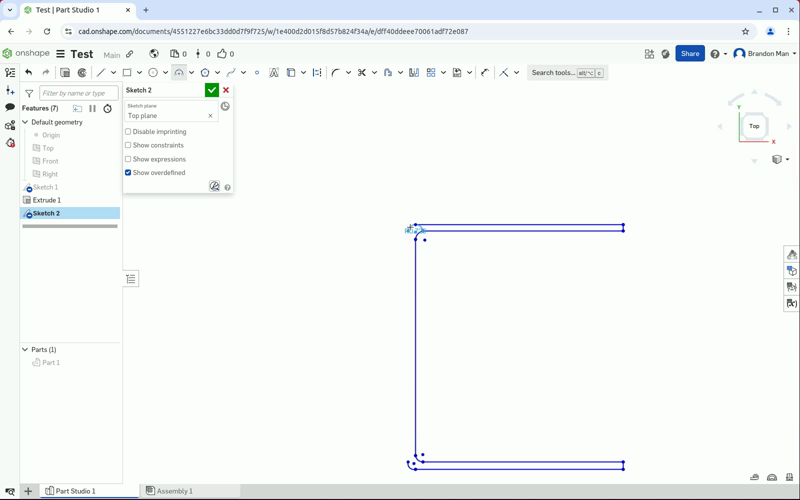
scroll(6)
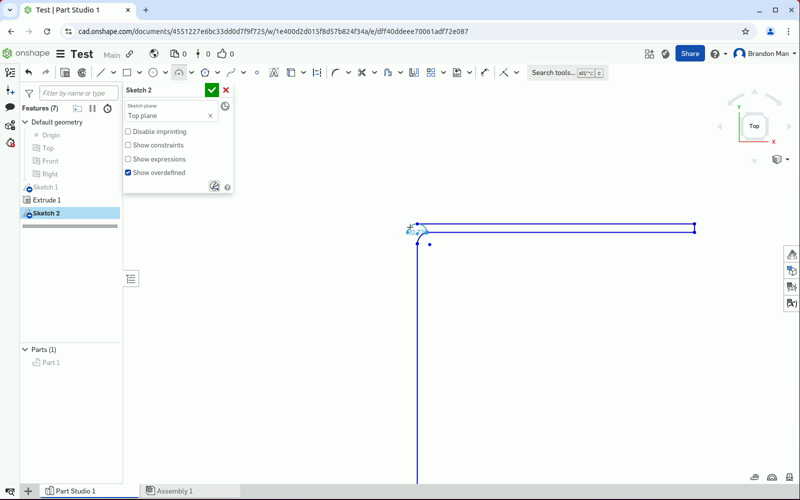
scroll(6)
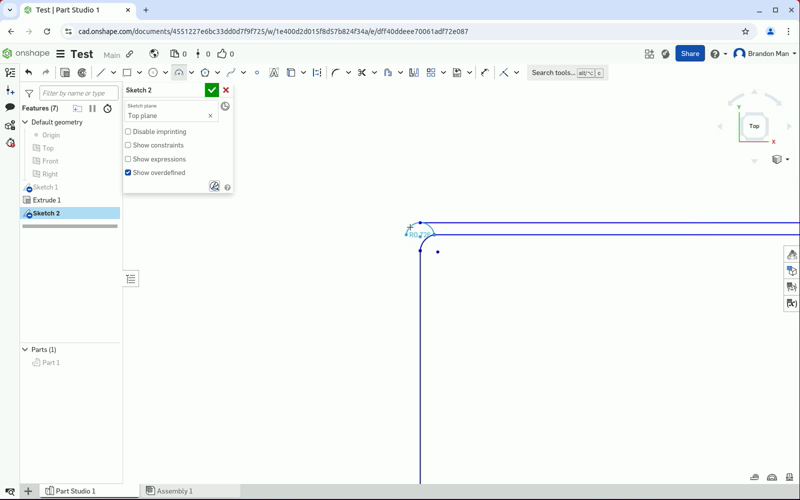
scroll(6)
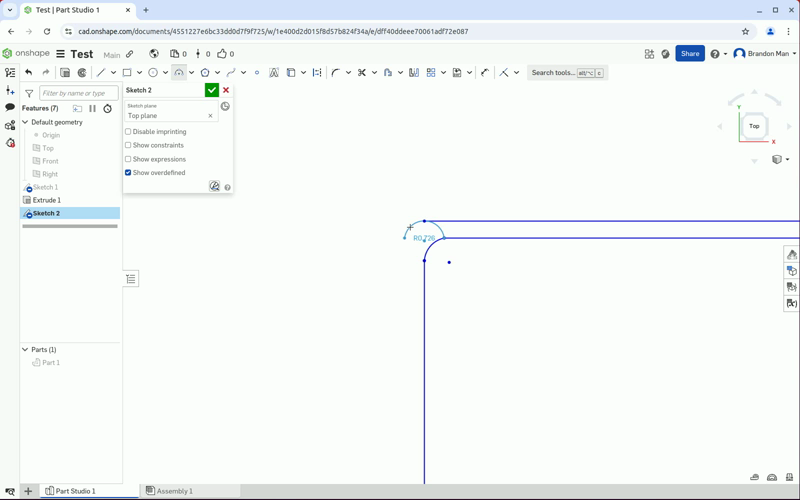
scroll(6)
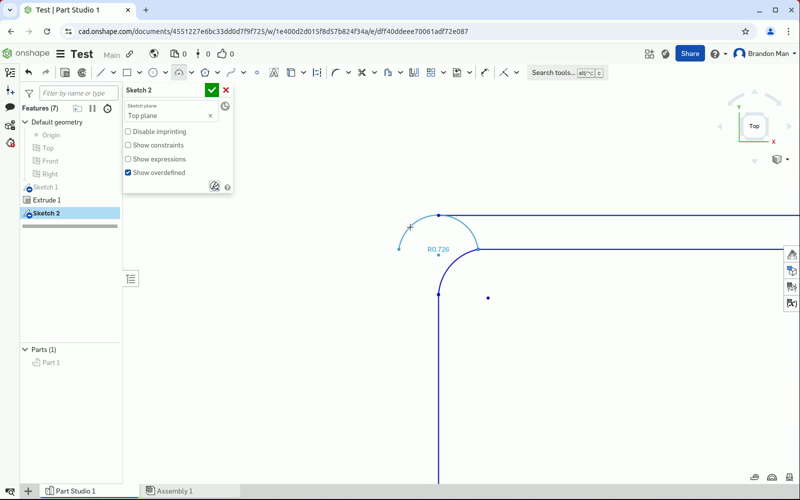
click(410, 226)
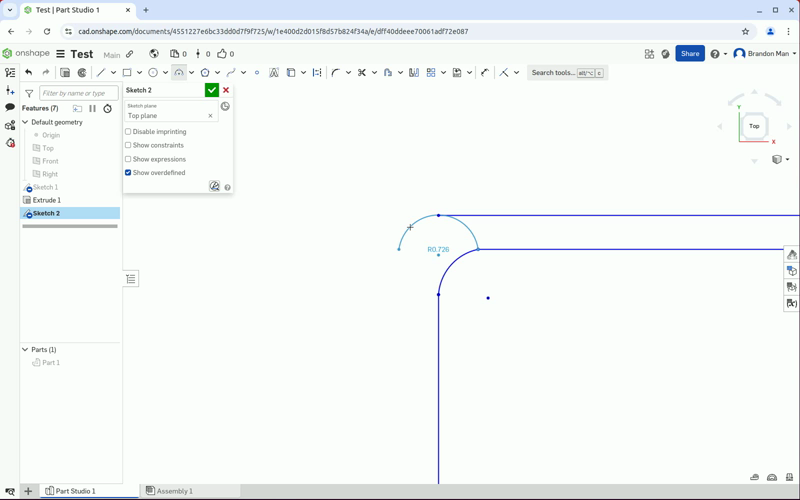
scroll(-6)
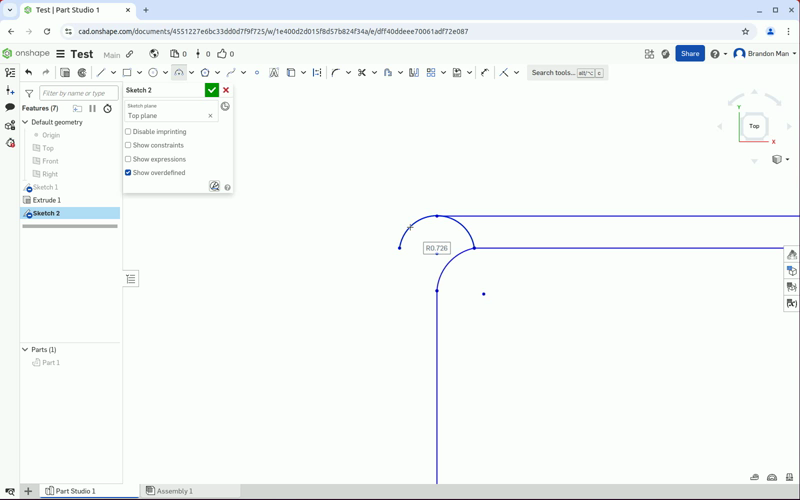
scroll(-6)
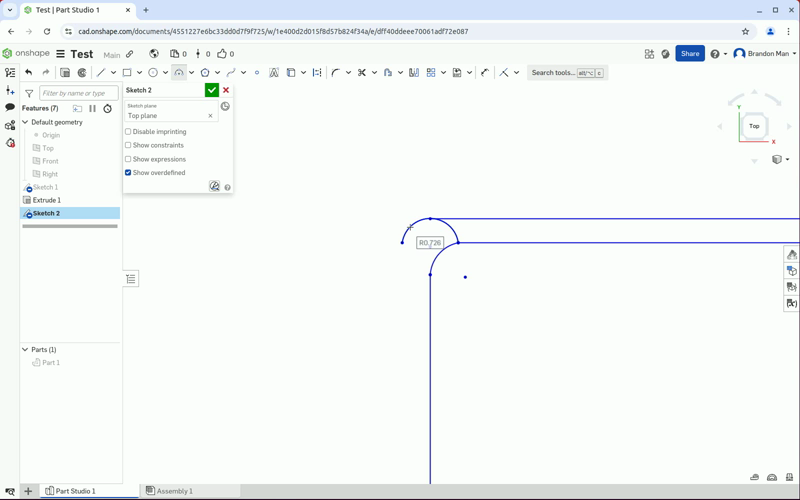
scroll(-6)
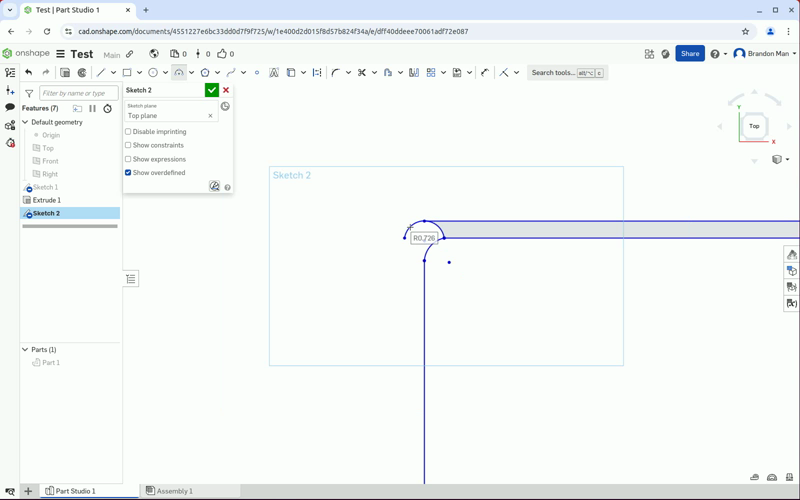
scroll(-6)
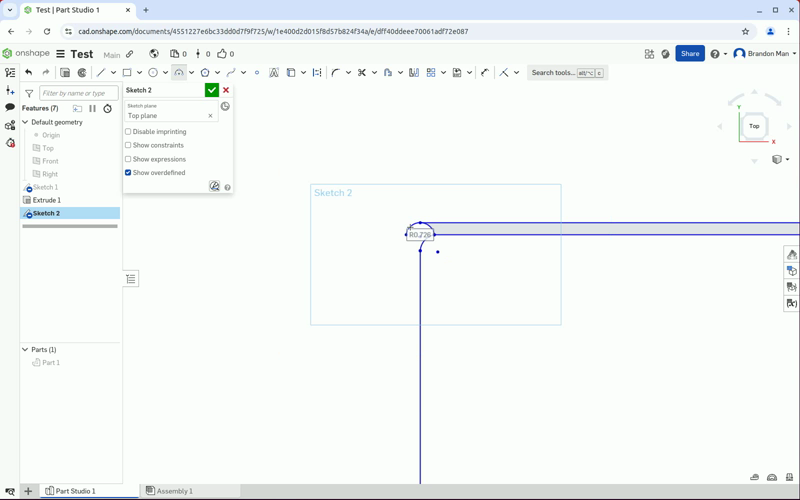
scroll(-6)
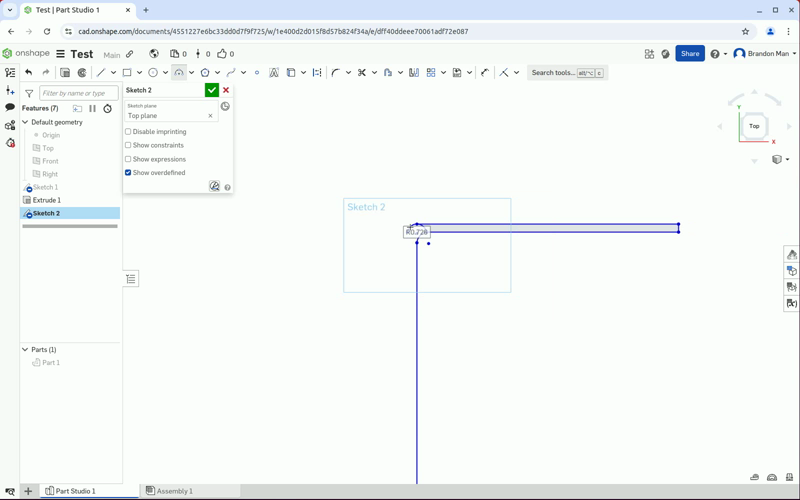
scroll(-6)
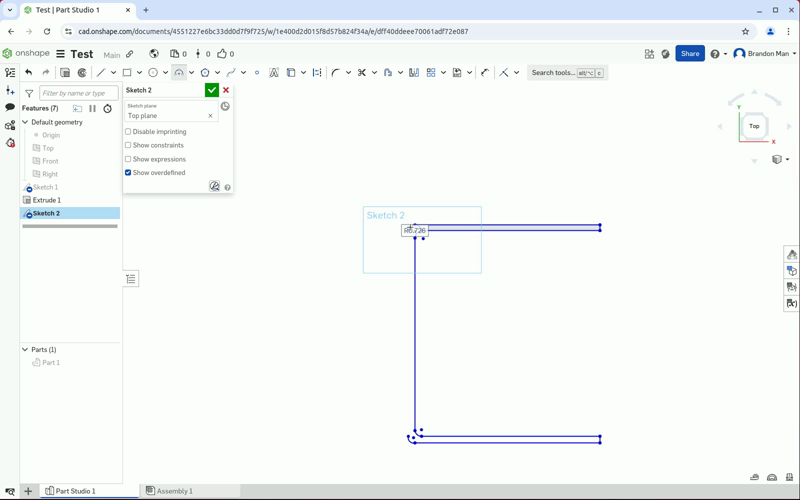
scroll(-6)
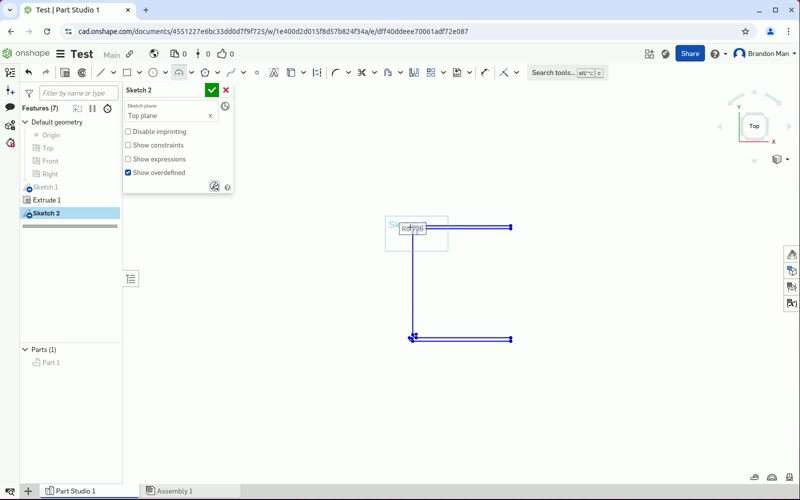
key_up(shift)
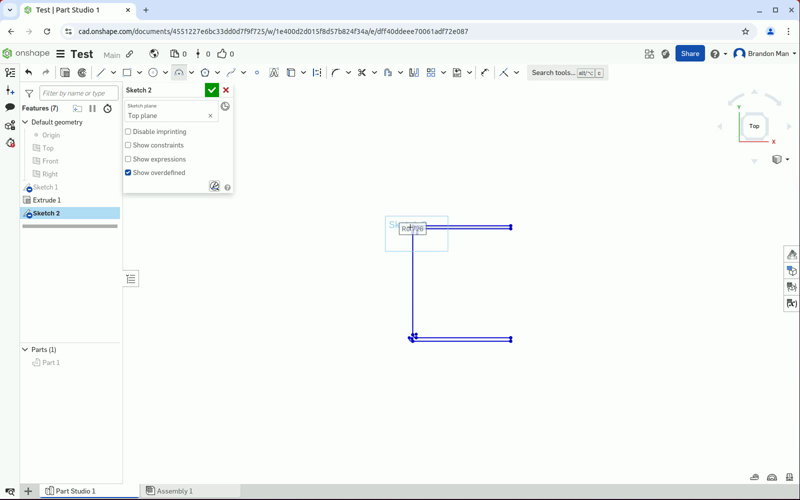
key(esc)
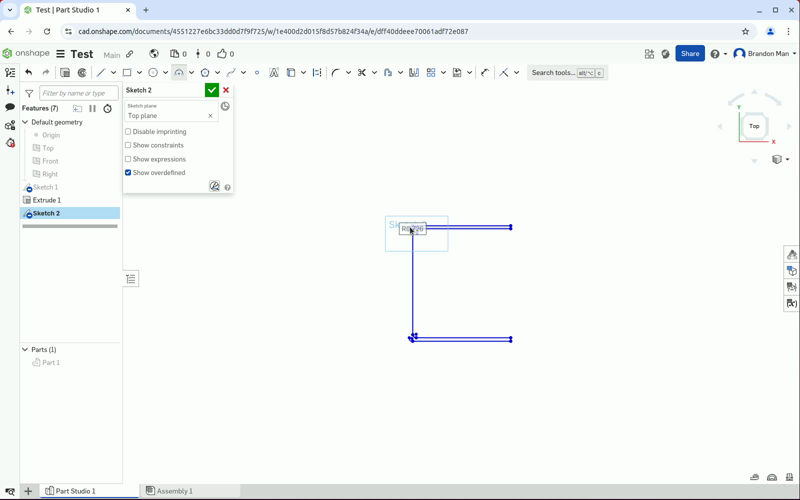
key(l)
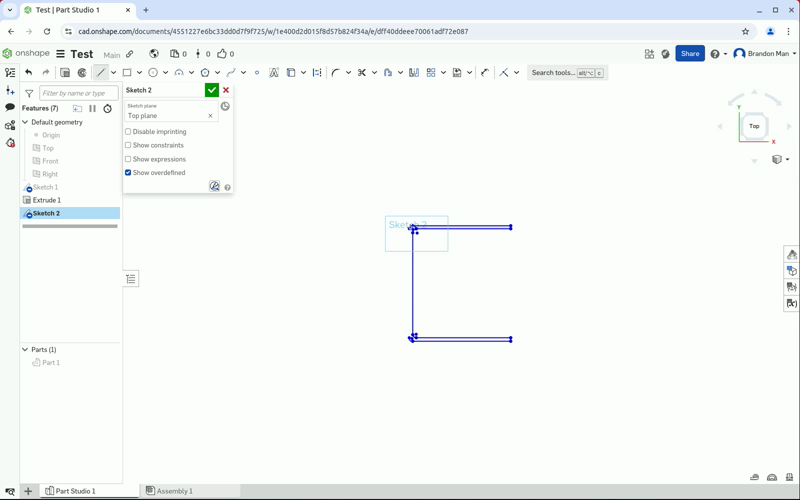
mouse_move(409, 228)
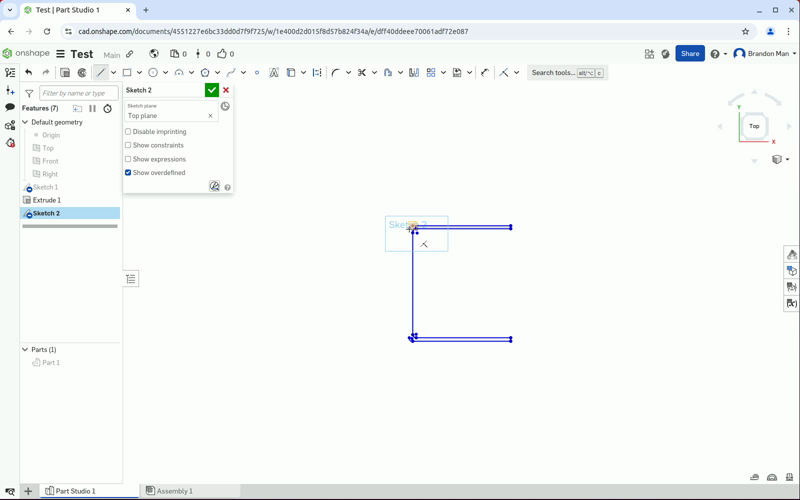
scroll(6)
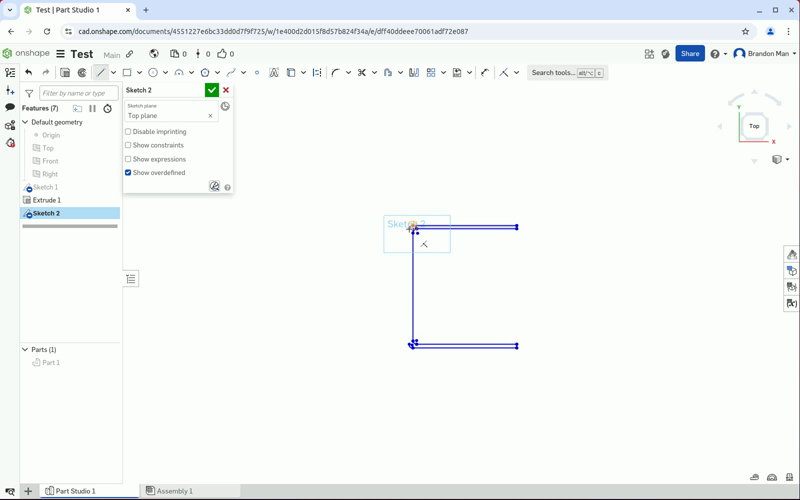
scroll(6)
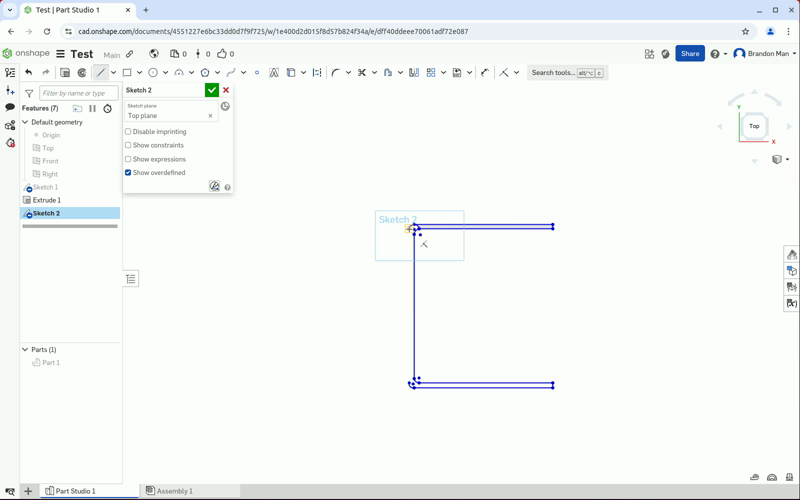
scroll(6)
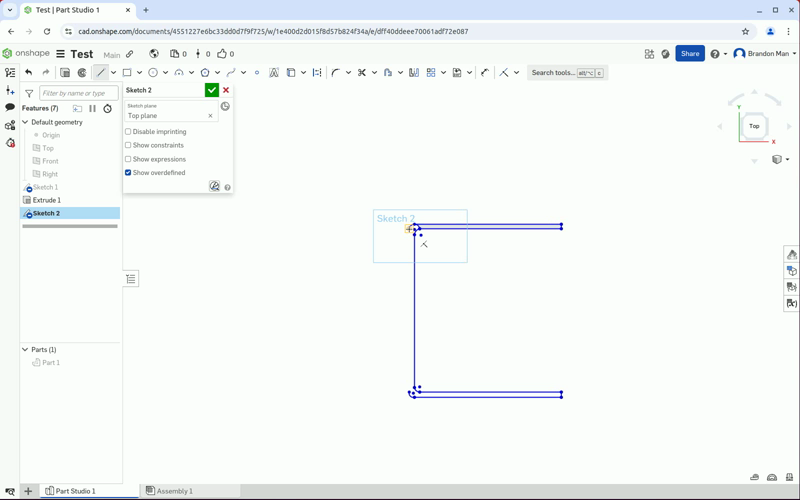
scroll(6)
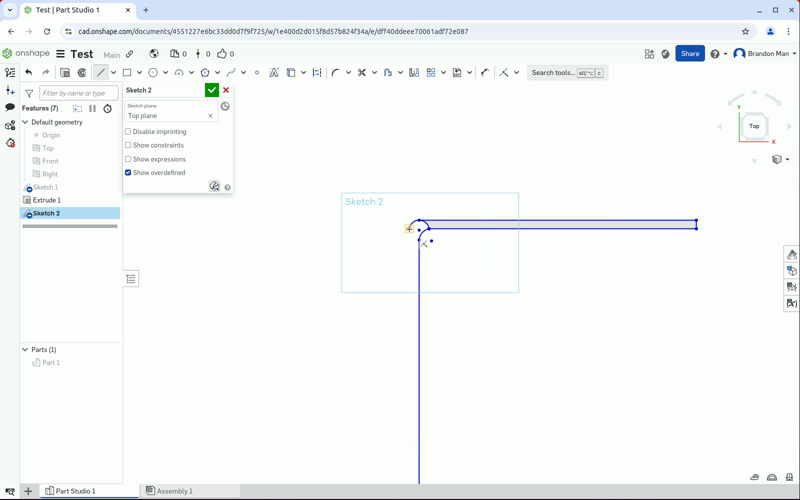
scroll(6)
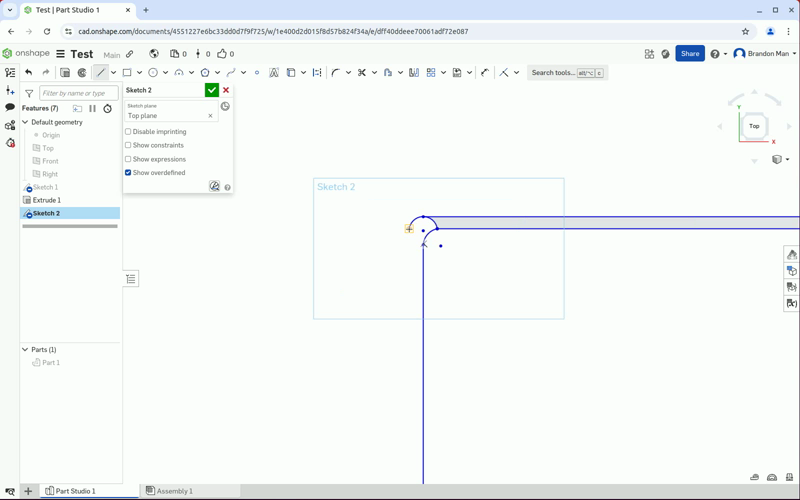
scroll(6)
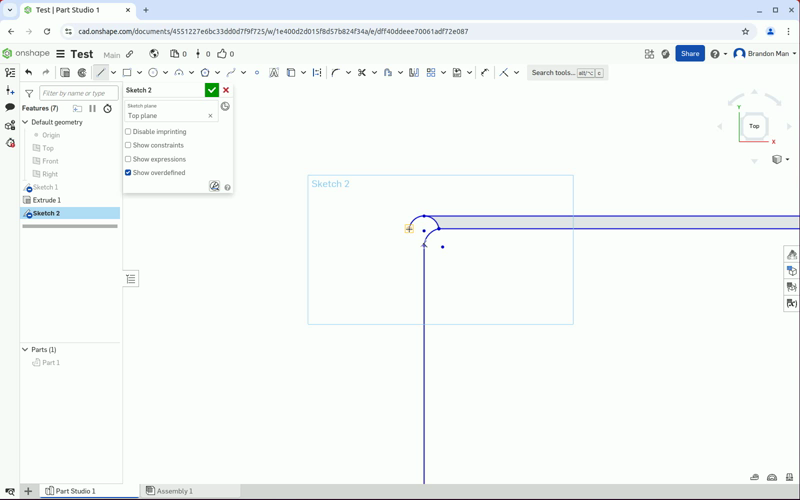
scroll(6)
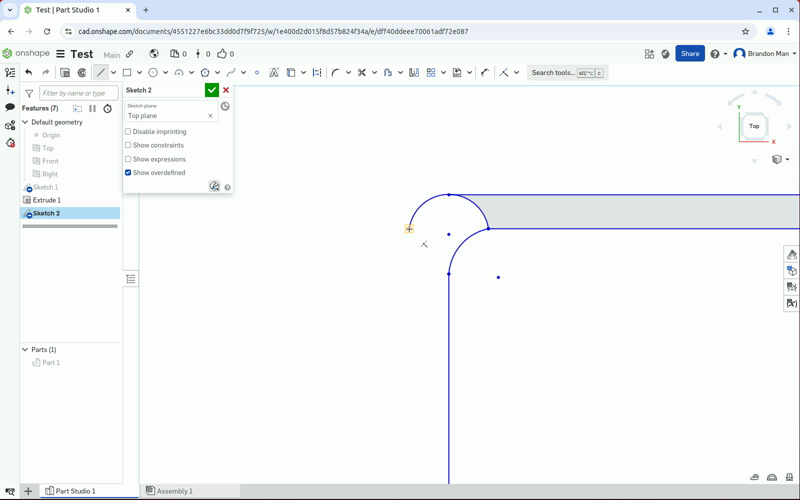
click(409, 228)
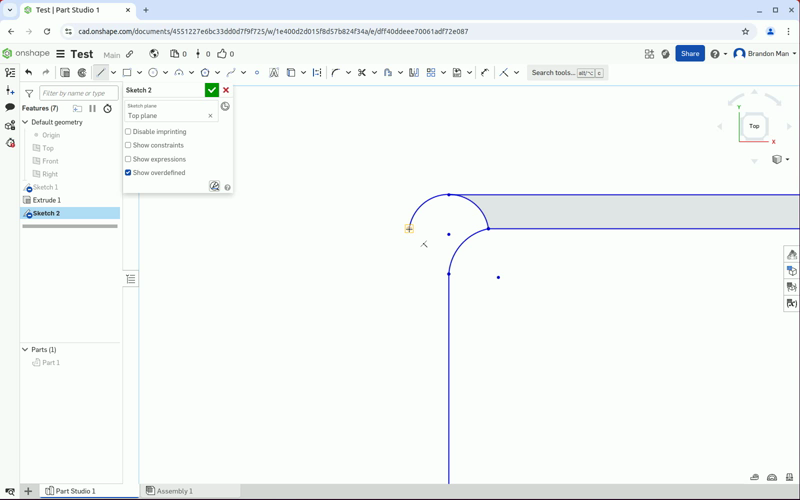
scroll(-6)
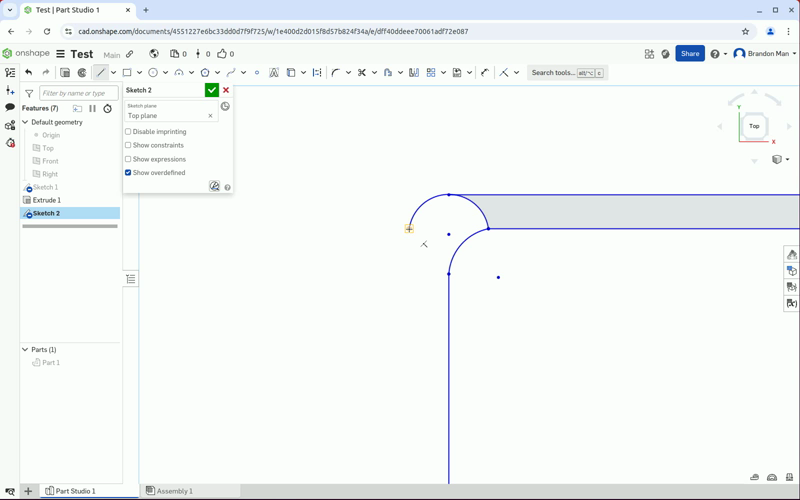
scroll(-6)
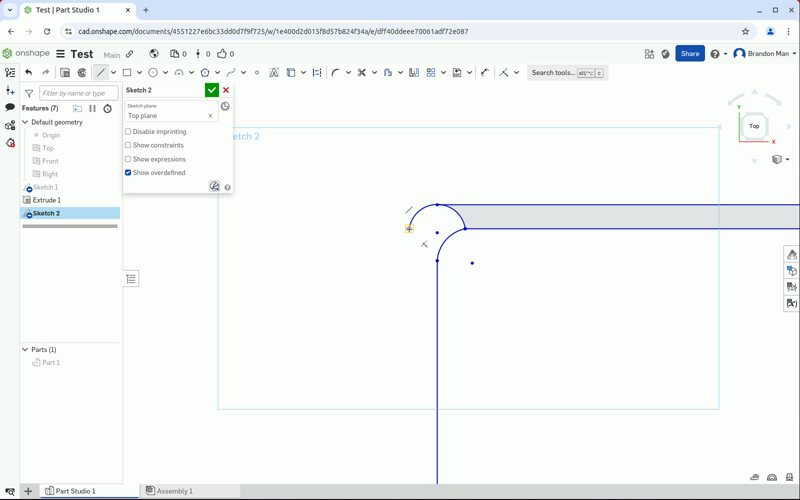
scroll(-6)
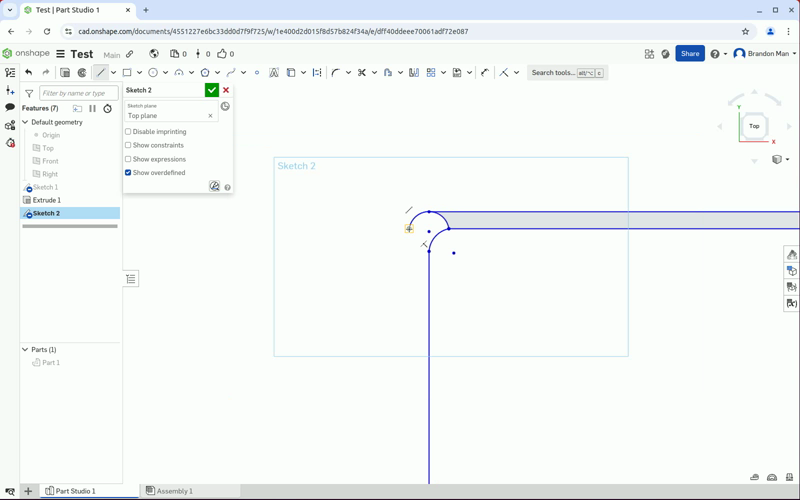
scroll(-6)
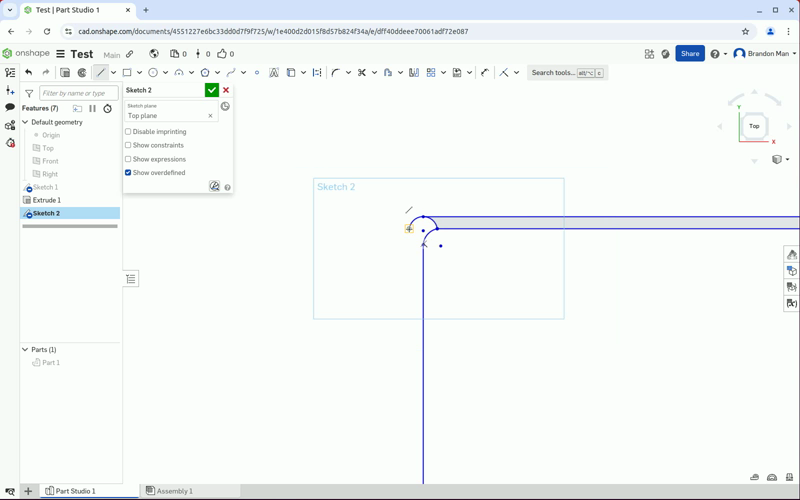
scroll(-6)
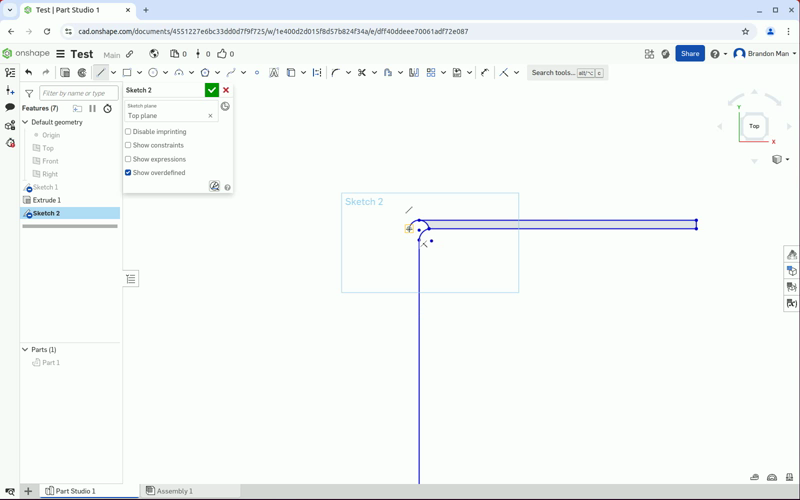
scroll(-6)
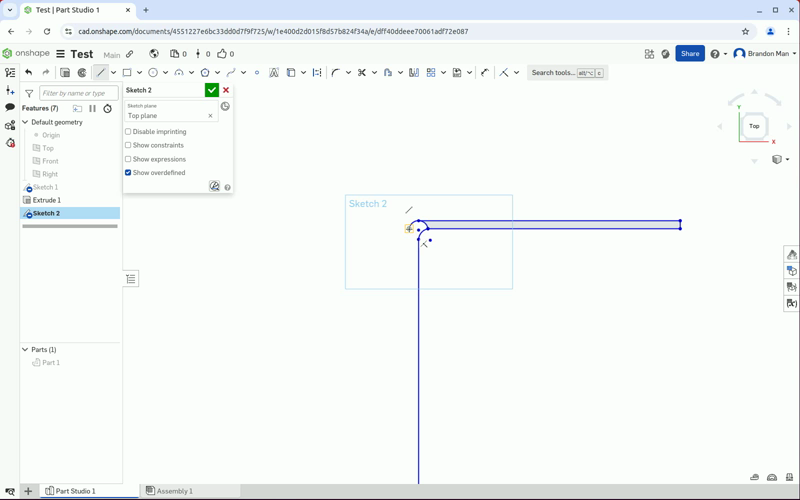
scroll(-6)
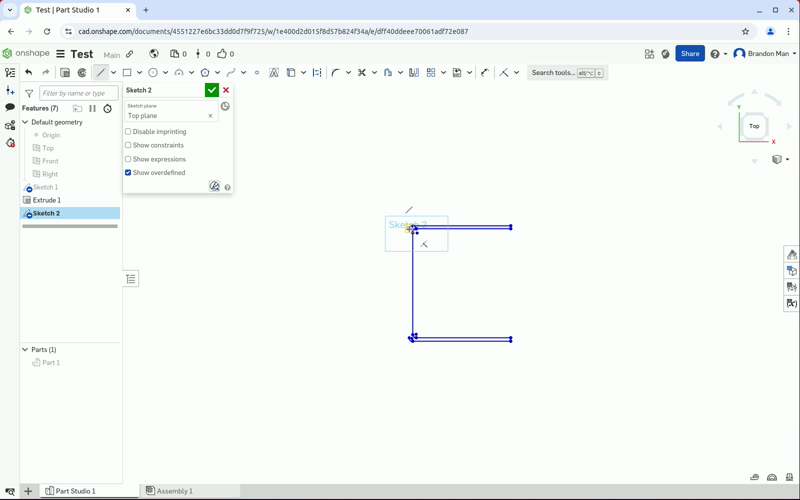
key_down(shift)
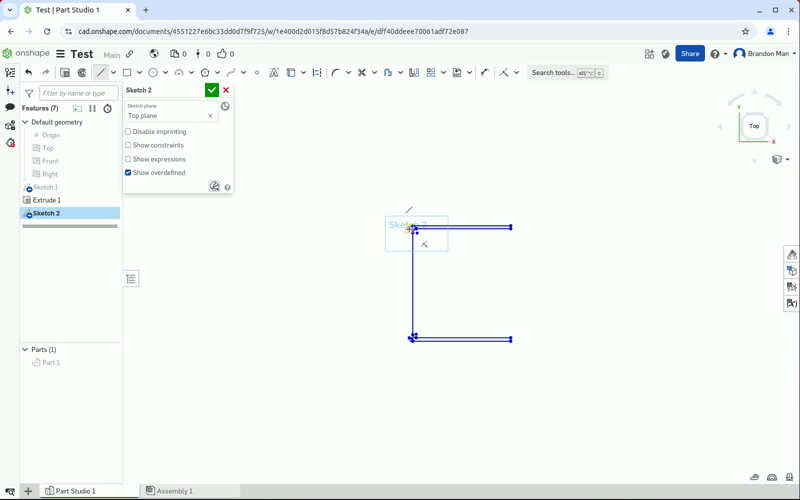
mouse_move(409, 337)
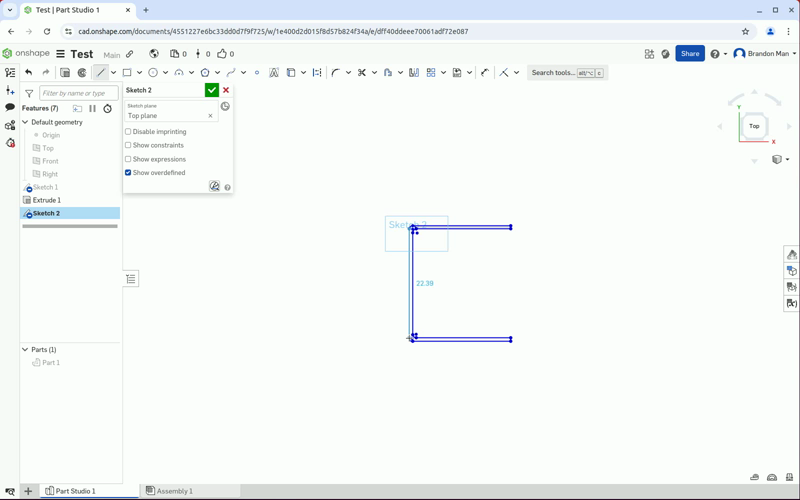
scroll(6)
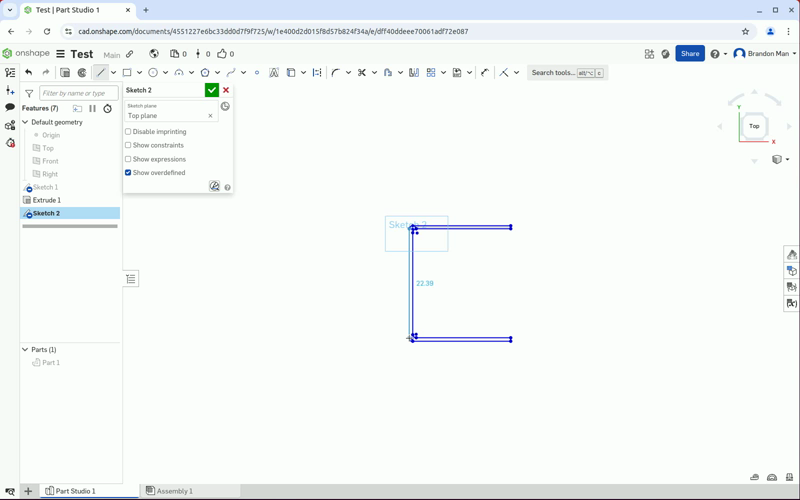
scroll(6)
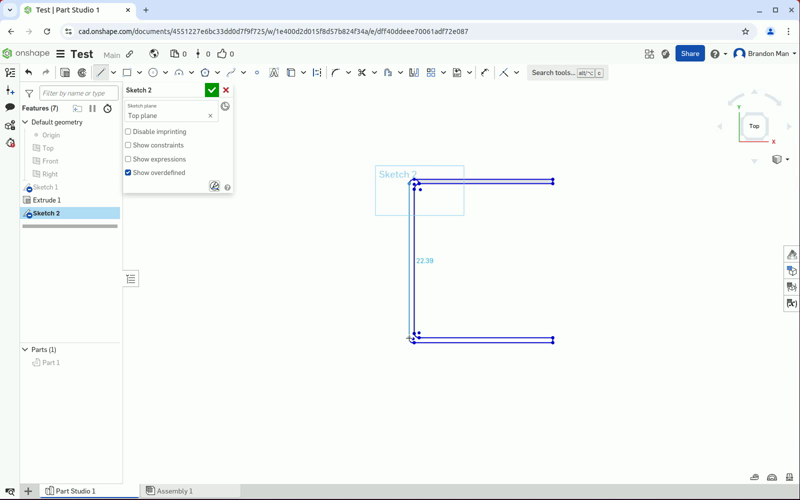
scroll(6)
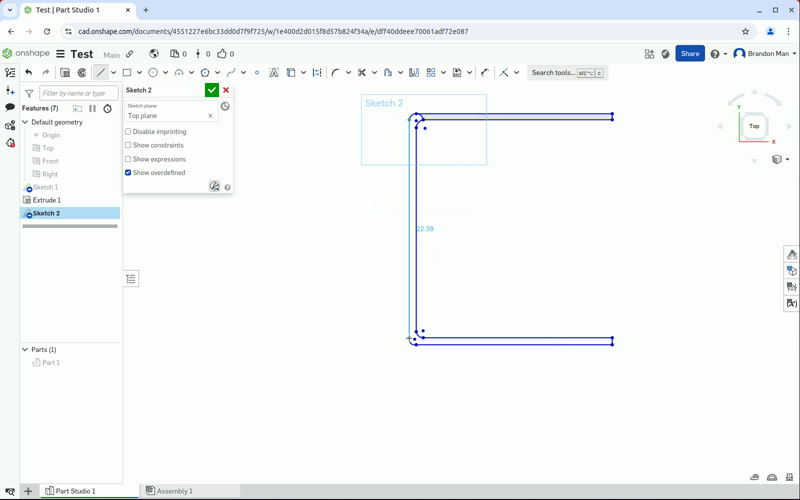
scroll(6)
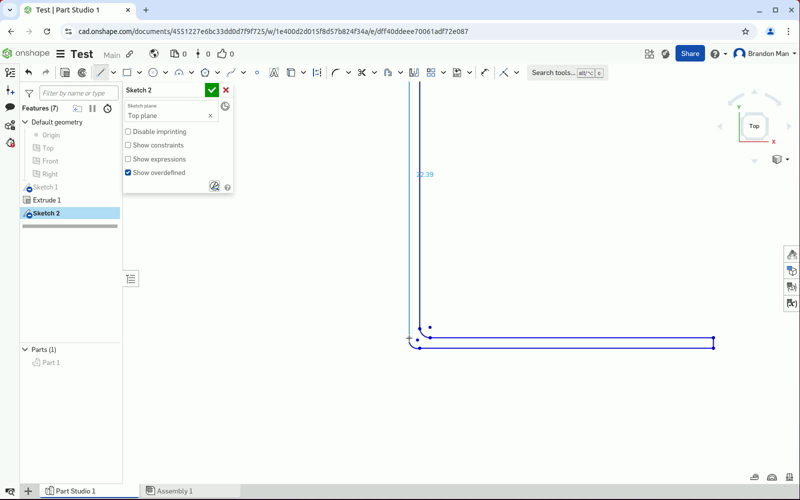
scroll(6)
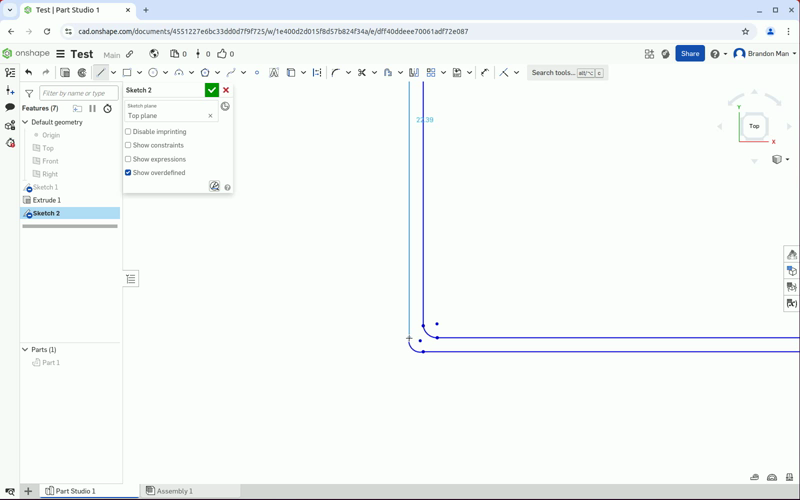
scroll(6)
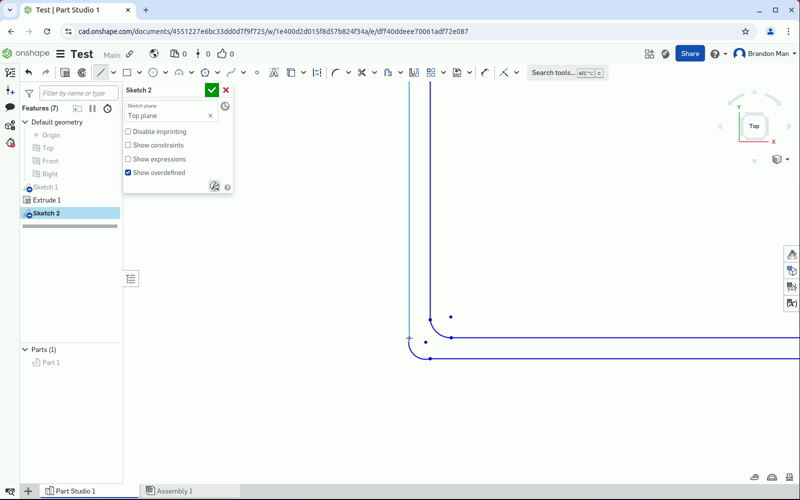
scroll(6)
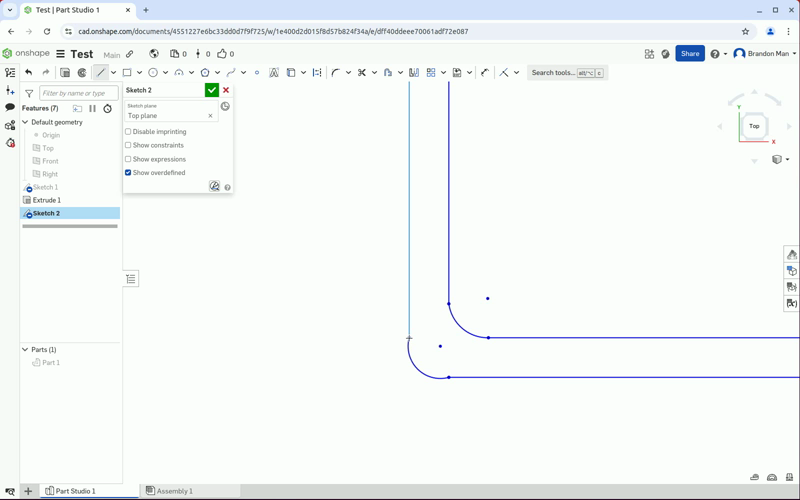
key_up(shift)
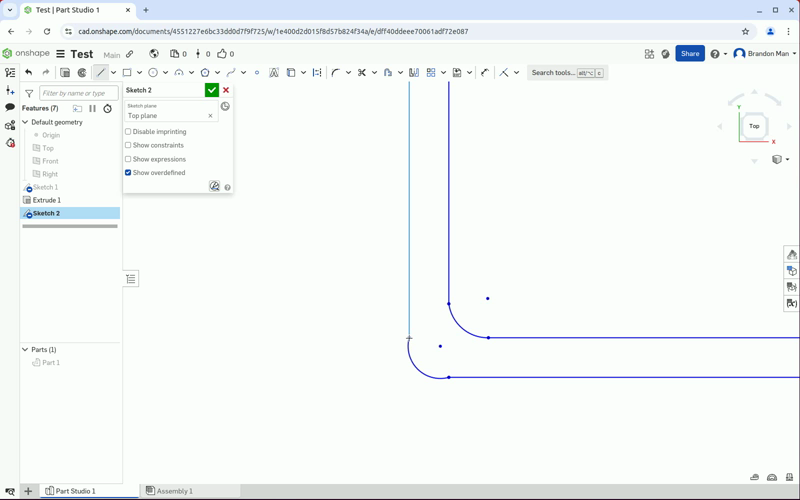
click(409, 337)
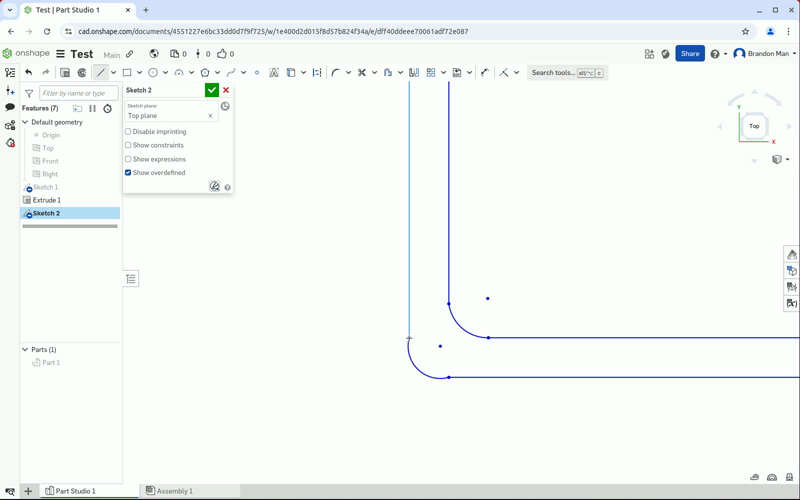
scroll(-6)
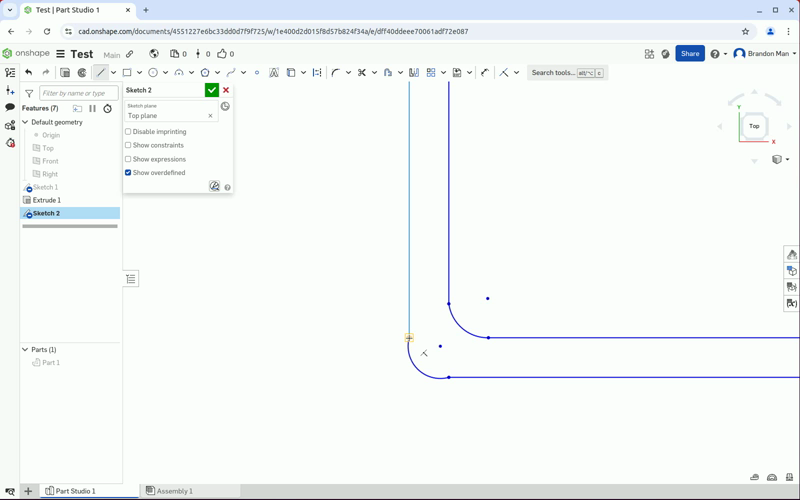
scroll(-6)
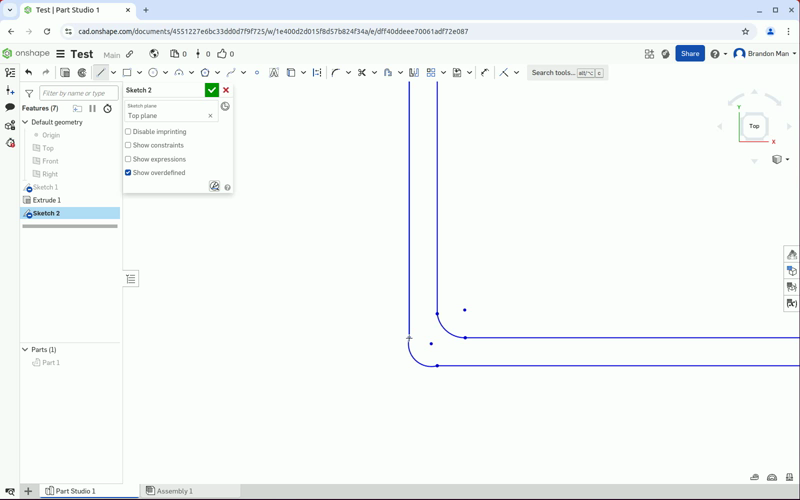
scroll(-6)
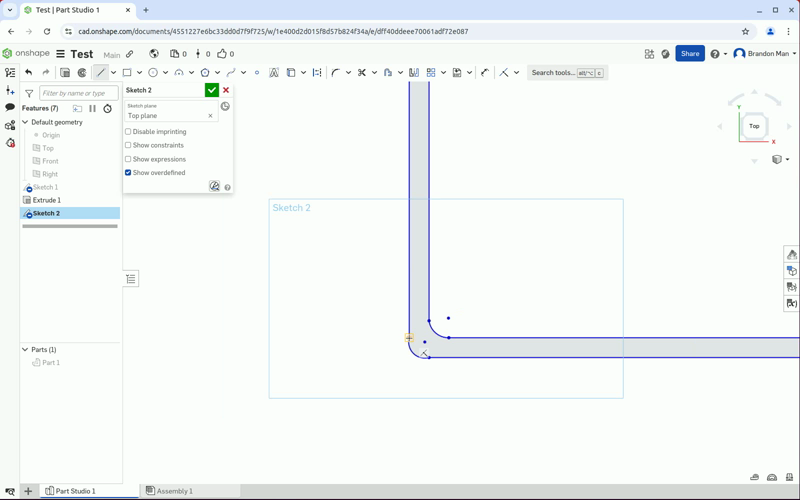
scroll(-6)
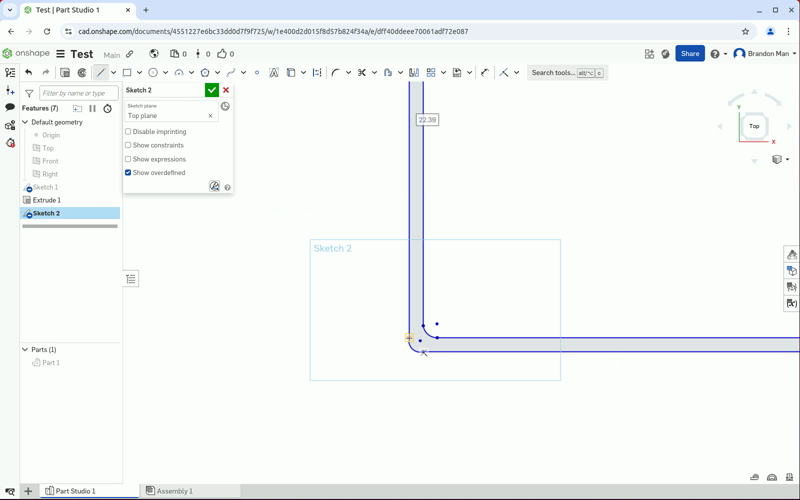
scroll(-6)
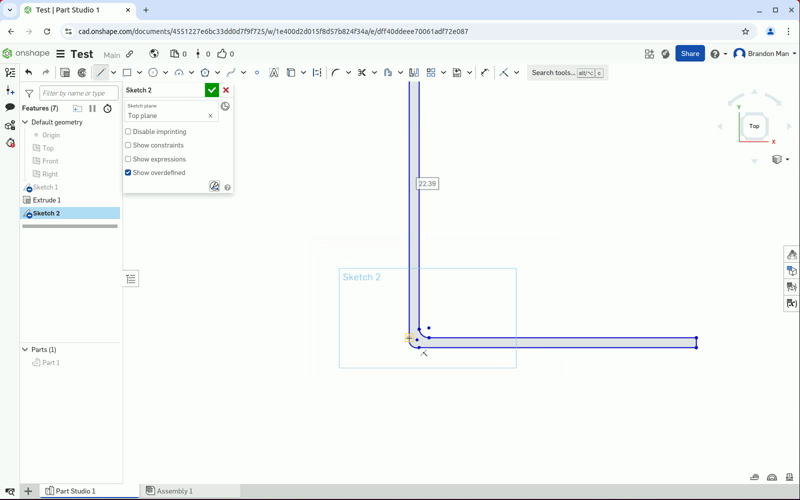
scroll(-6)
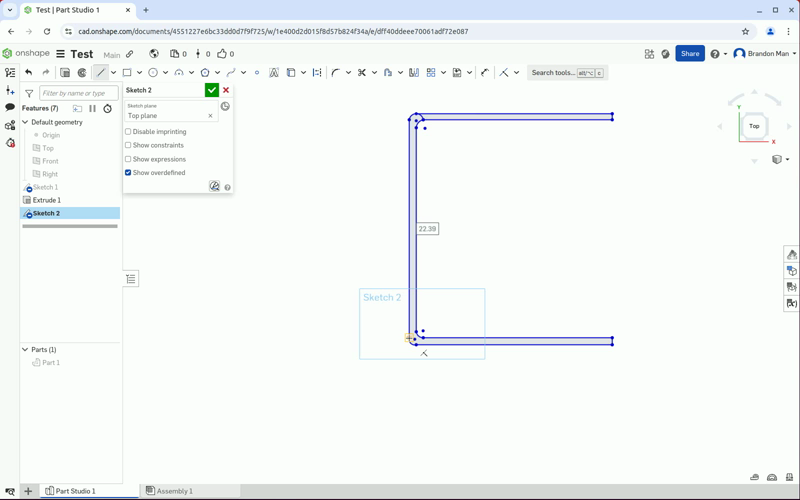
scroll(-6)
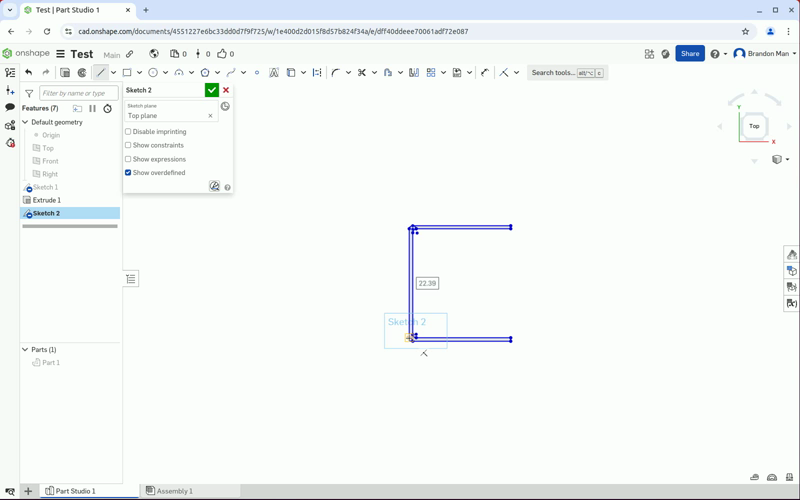
key(esc)
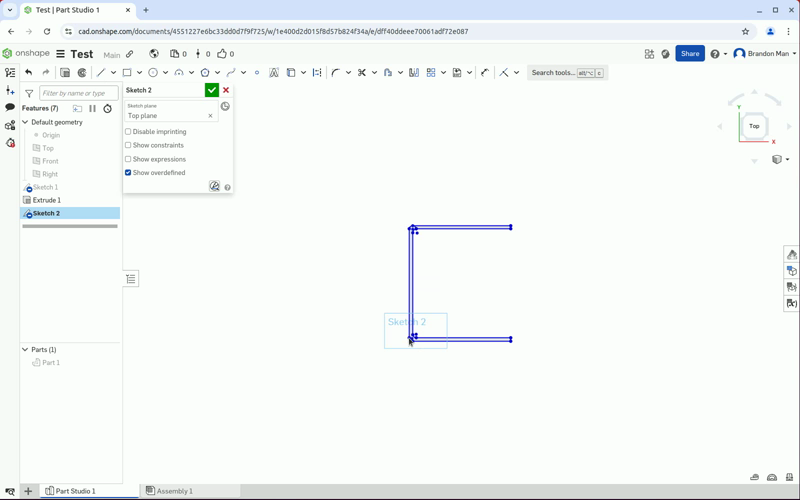
mouse_move(462, 227)
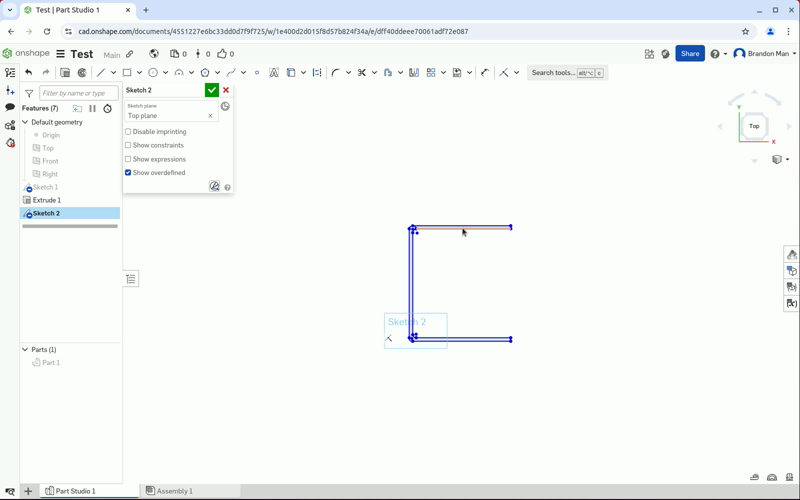
scroll(6)
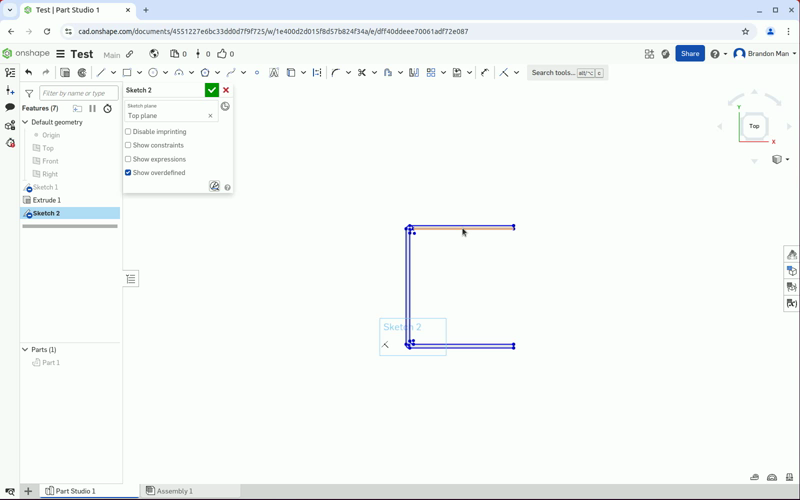
scroll(6)
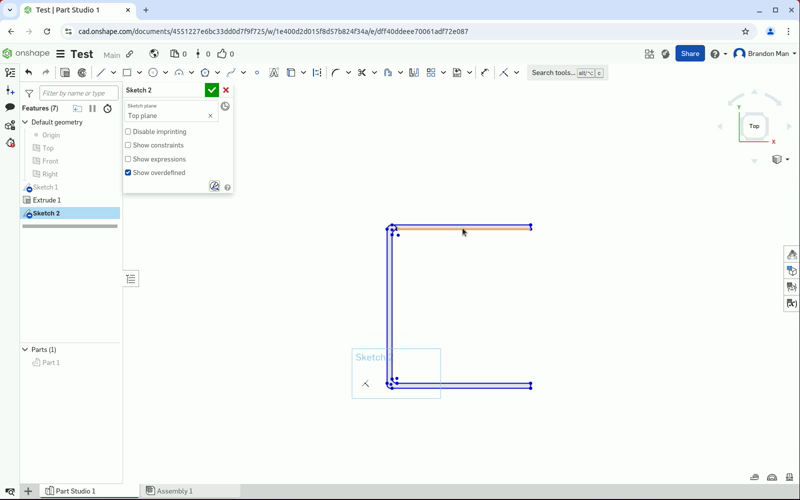
scroll(6)
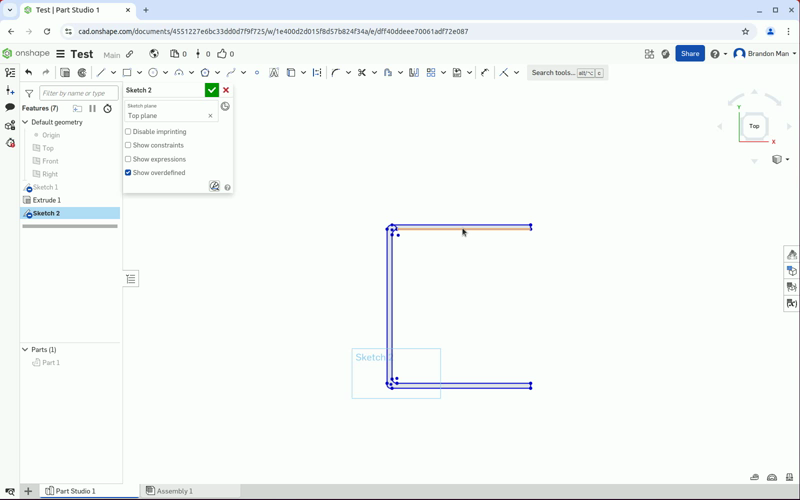
scroll(6)
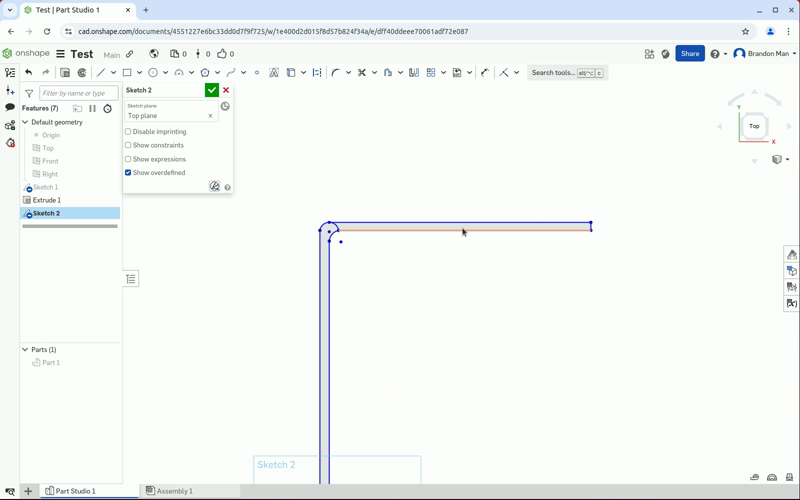
scroll(6)
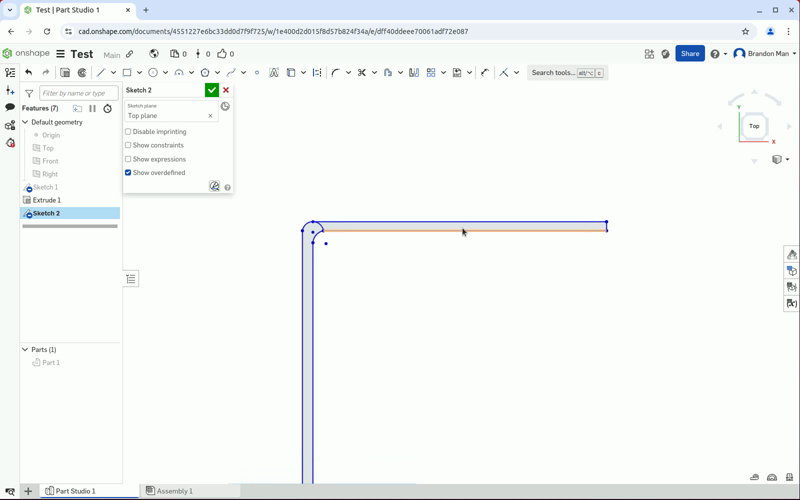
scroll(6)
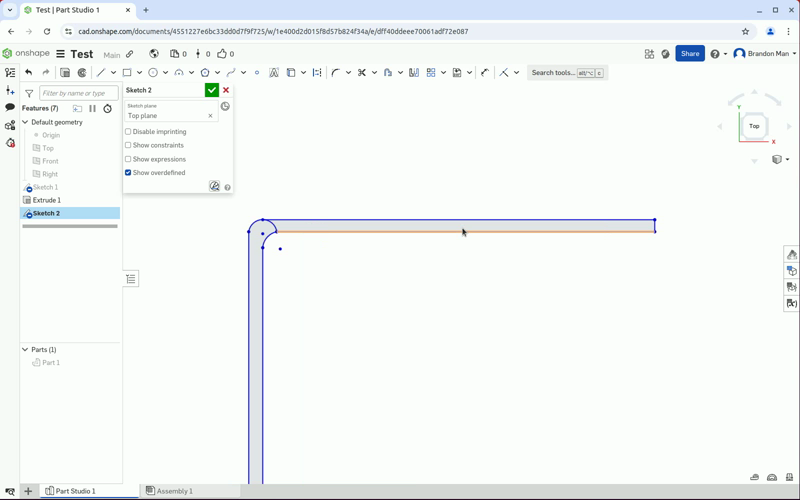
scroll(6)
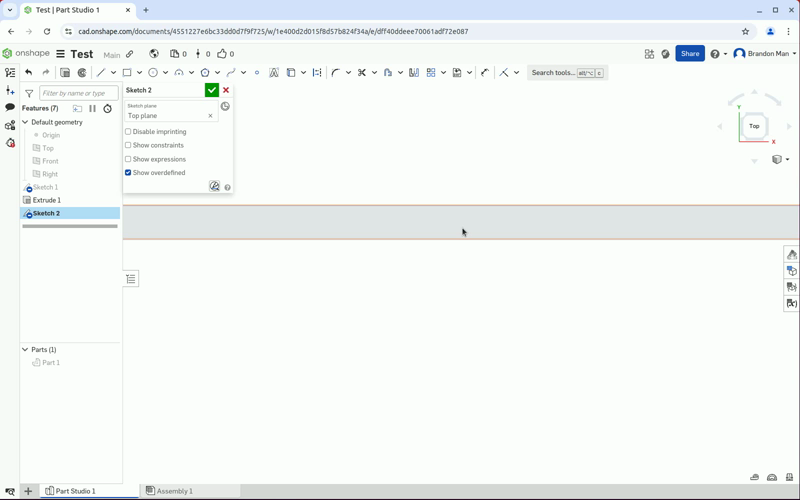
click(462, 227)
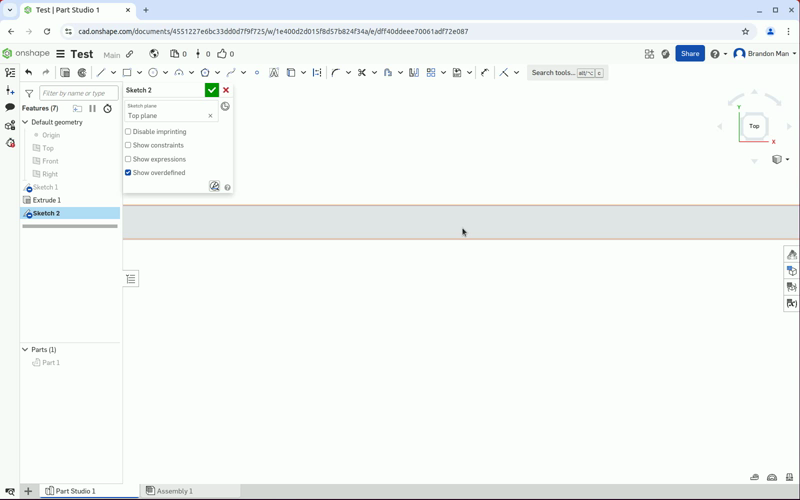
scroll(-6)
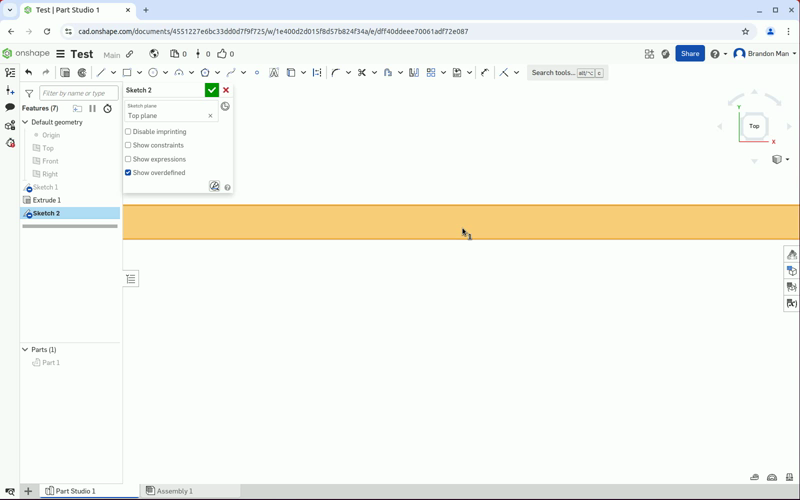
scroll(-6)
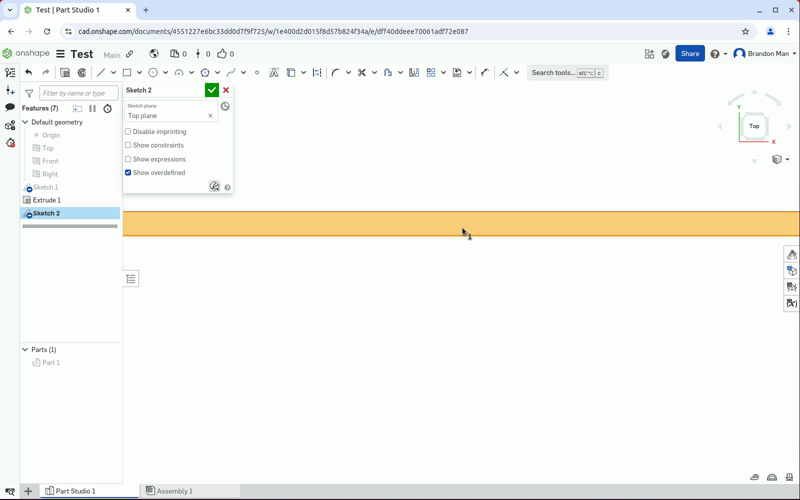
scroll(-6)
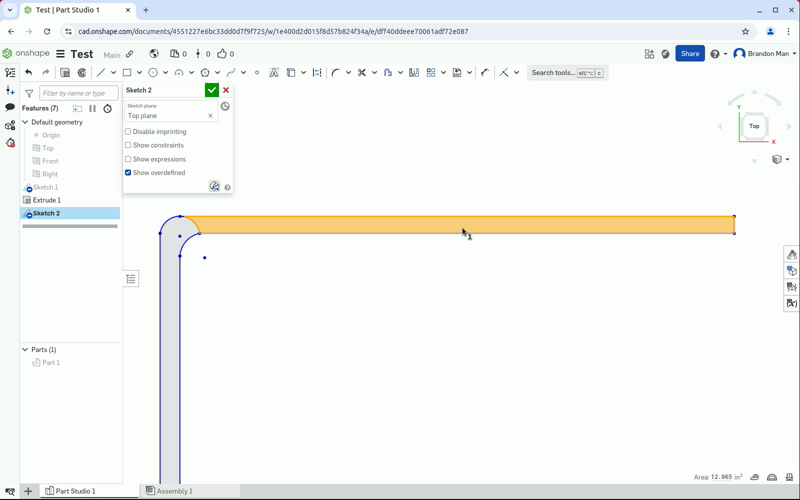
scroll(-6)
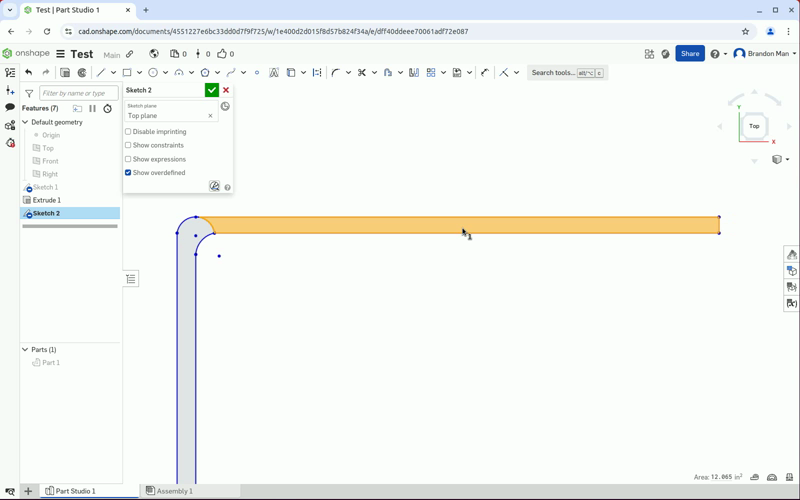
scroll(-6)
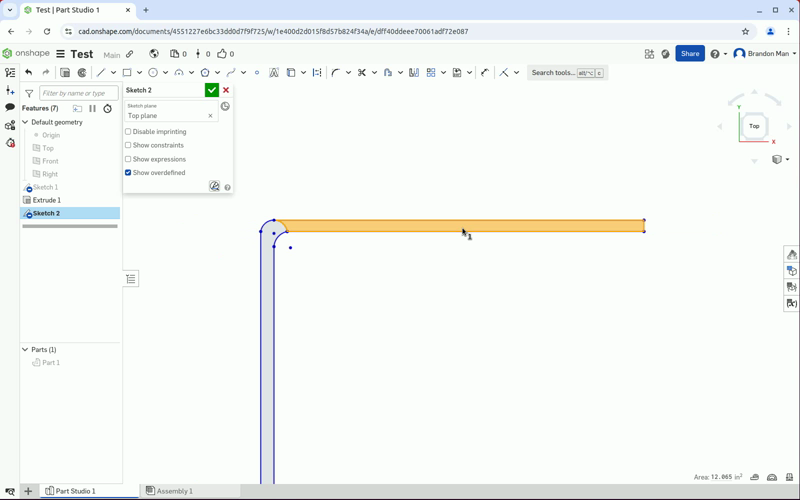
scroll(-6)
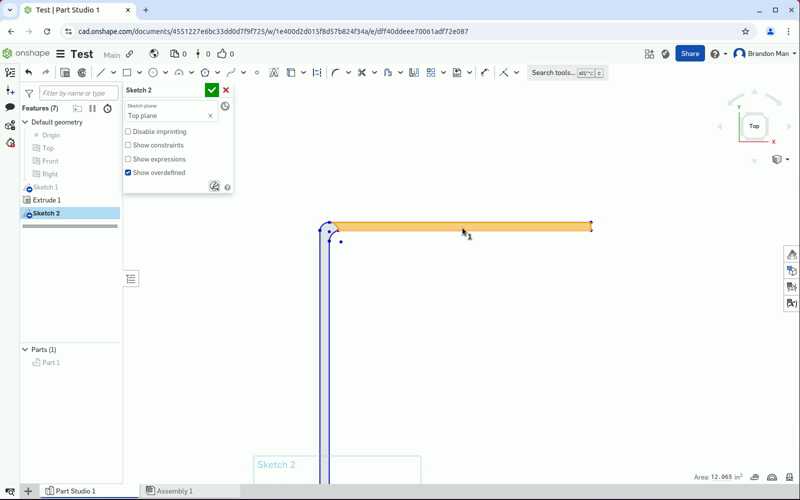
scroll(-6)
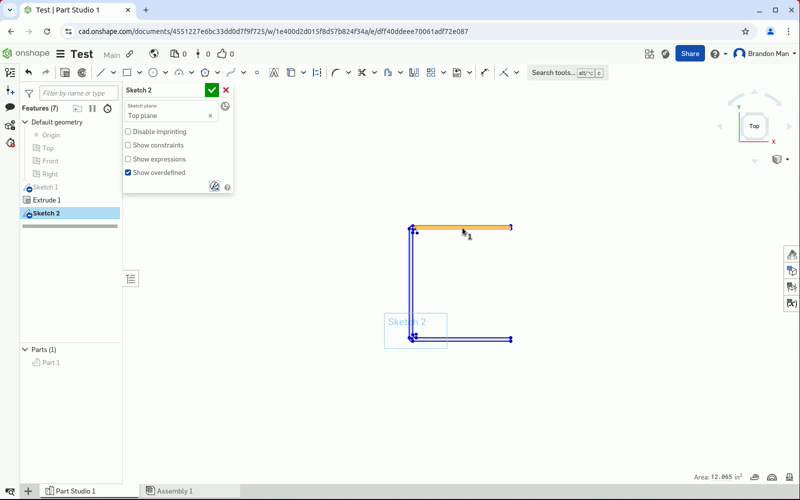
mouse_move(73, 352)
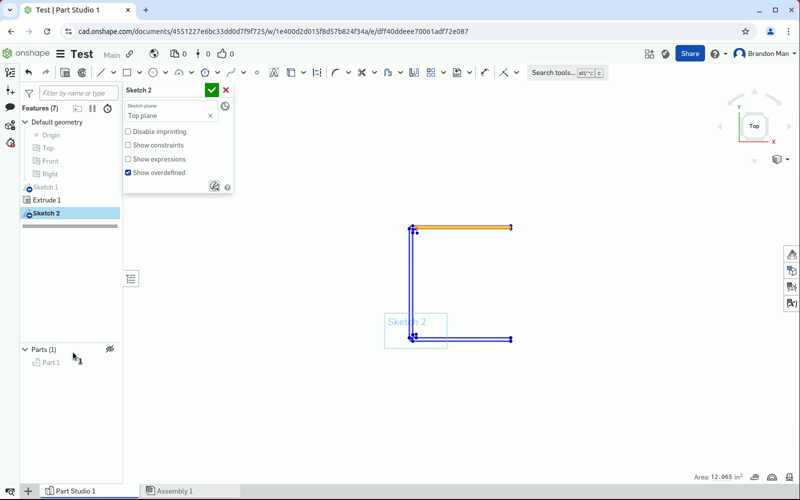
key(shift+y)
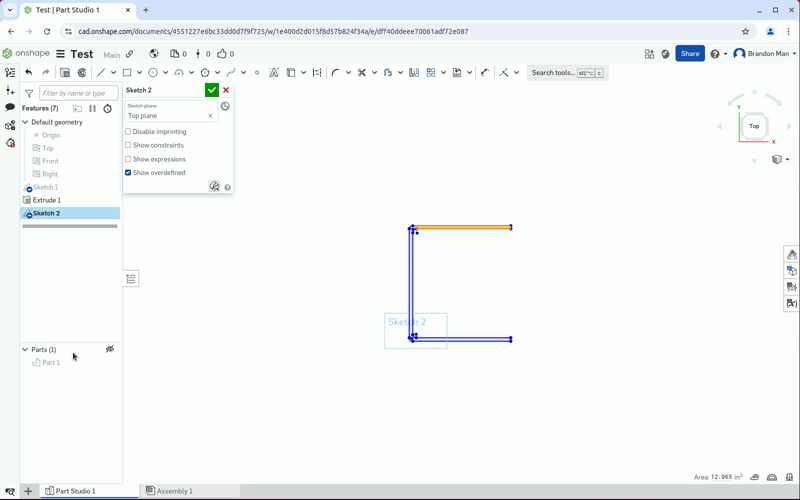
key(shift+e)
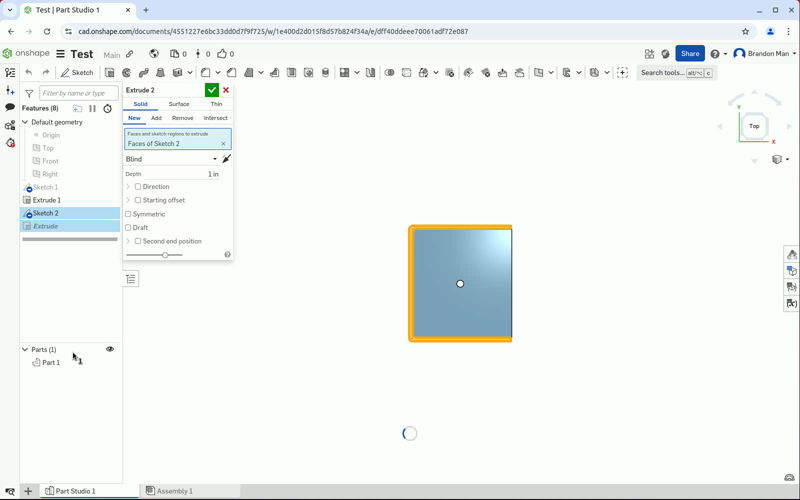
mouse_move(143, 106)
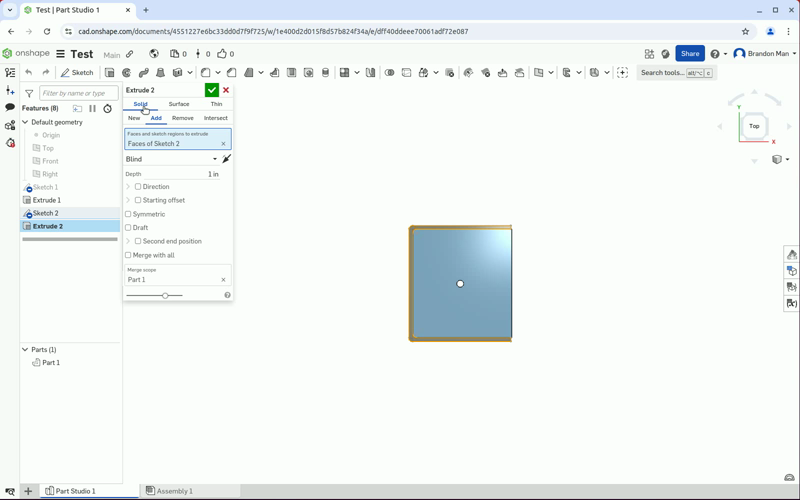
click(143, 106)
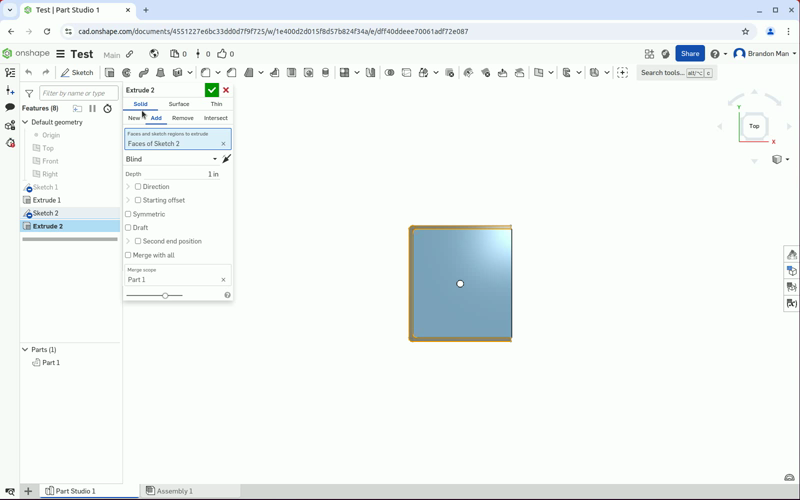
mouse_move(137, 120)
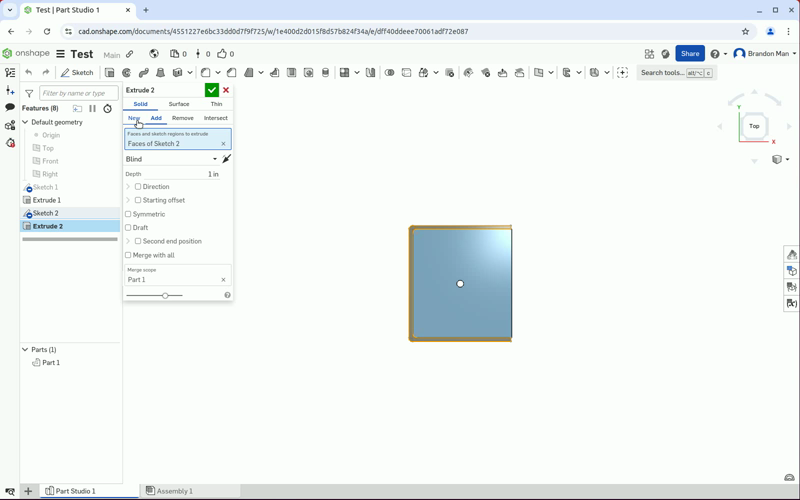
click(137, 120)
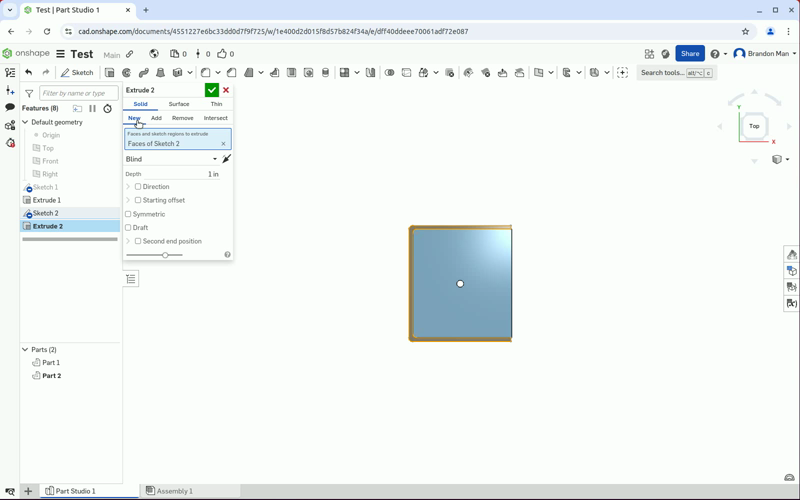
key(tab, 4)
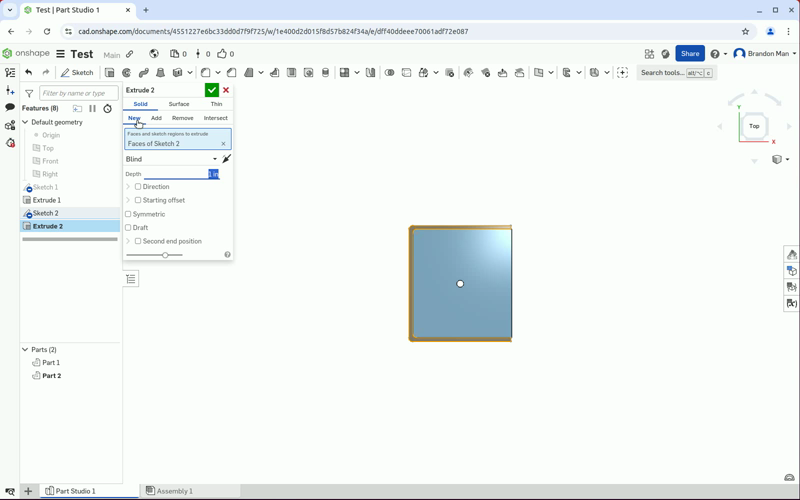
text(22.386)
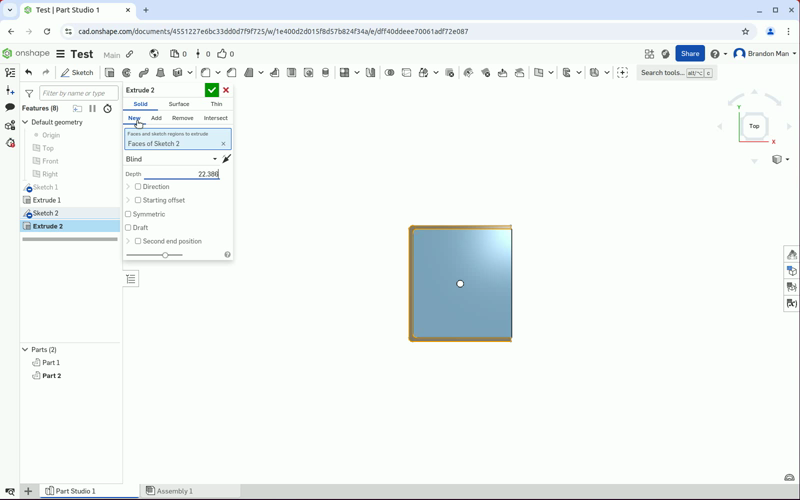
key(enter)
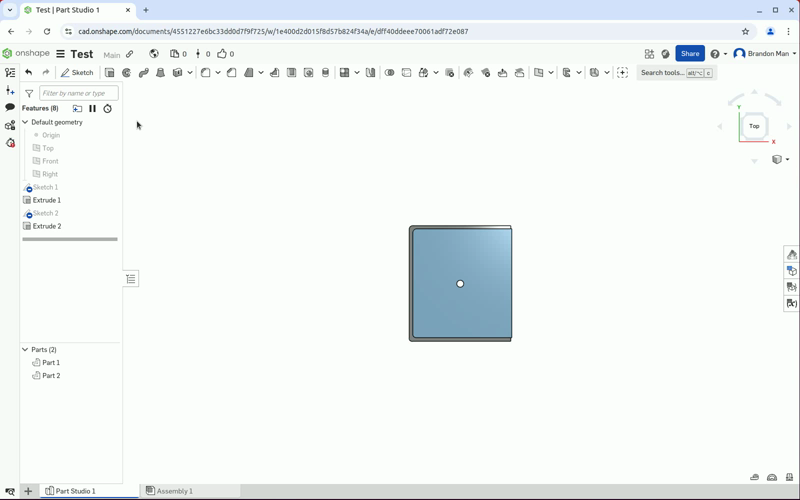
key(shift+h)
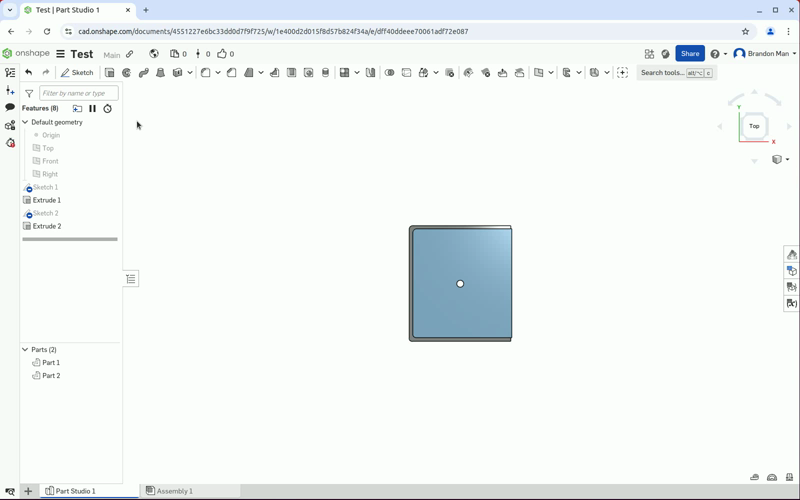
key(shift+h)
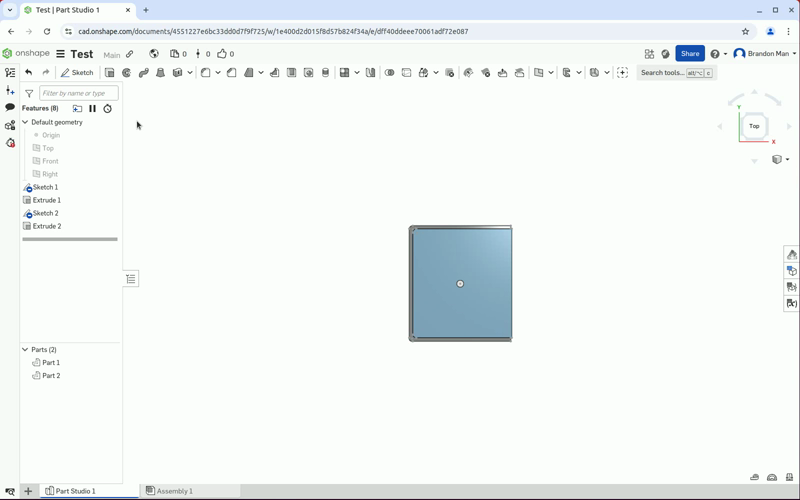
key(shift+7)
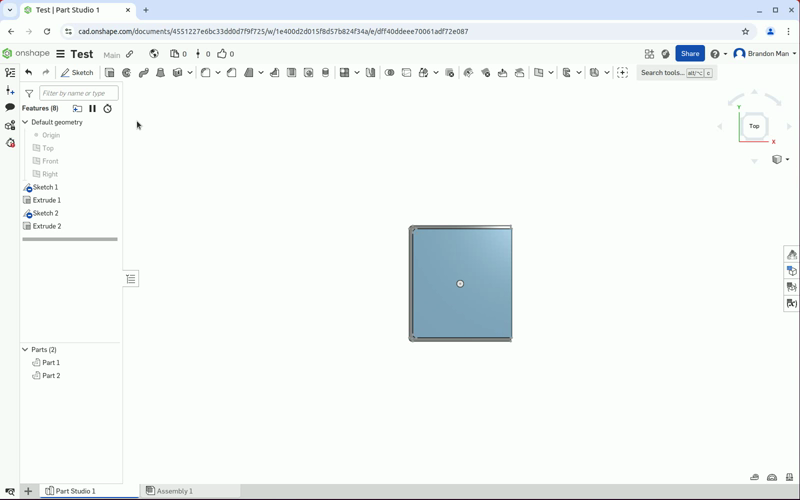
key(up, 3)
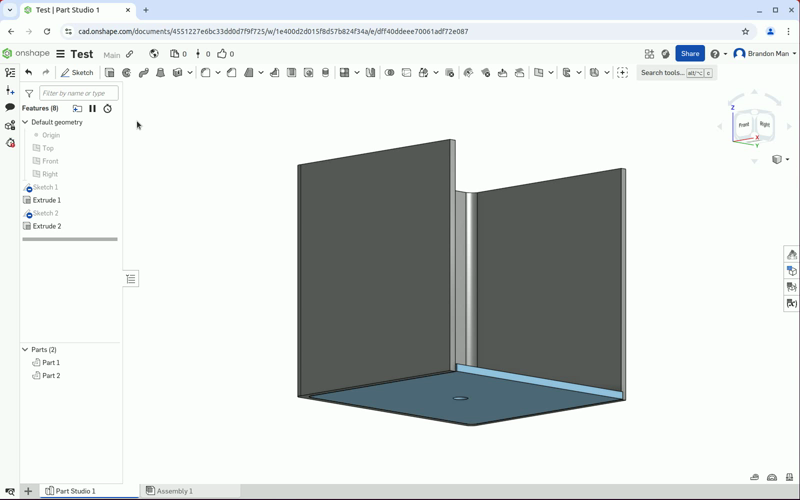
key(left, 3)
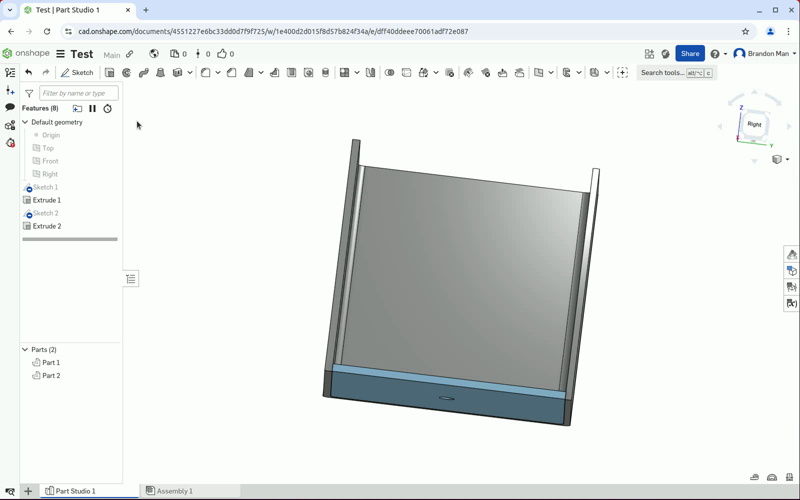
key(right, 3)
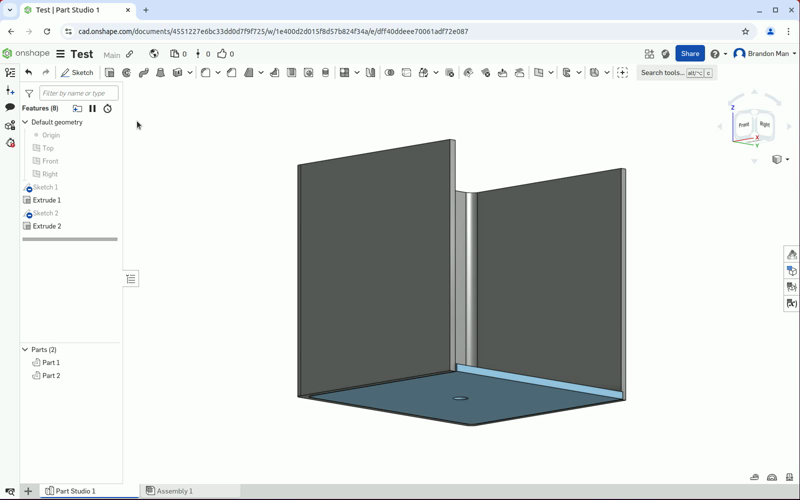
key(down, 3)
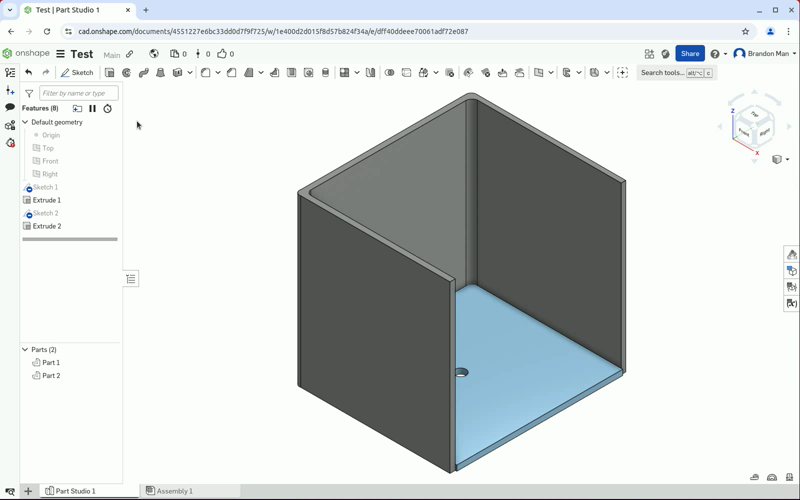
mouse_move(73, 189)
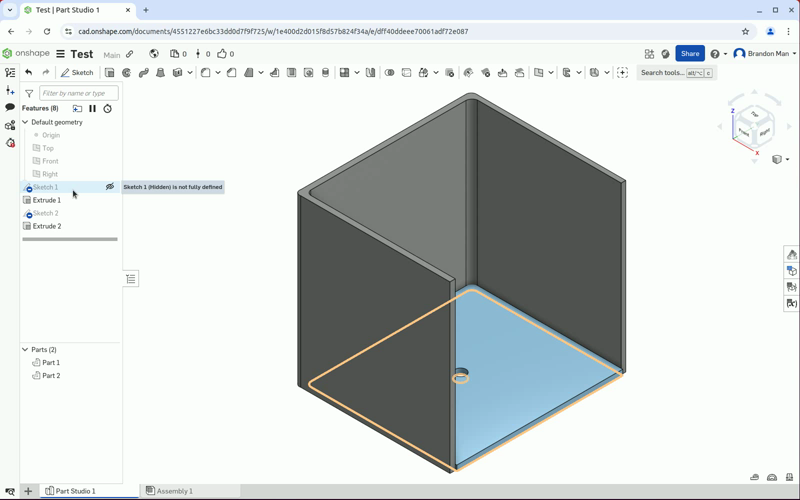
click(73, 189)